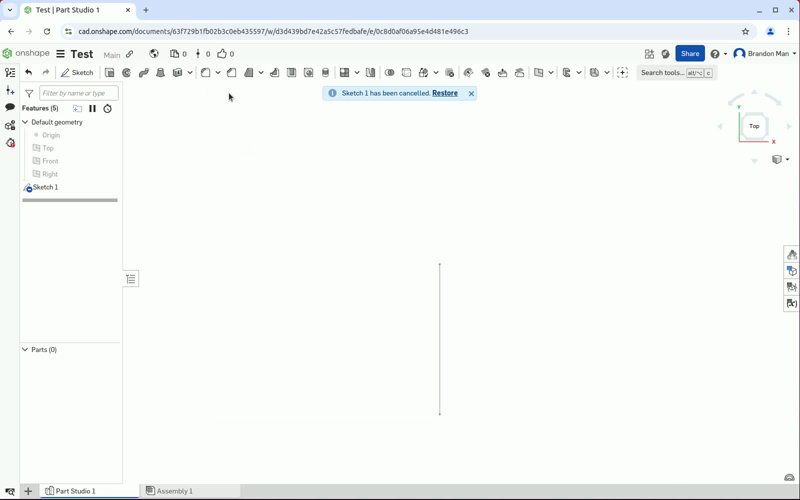
key(shift+h)
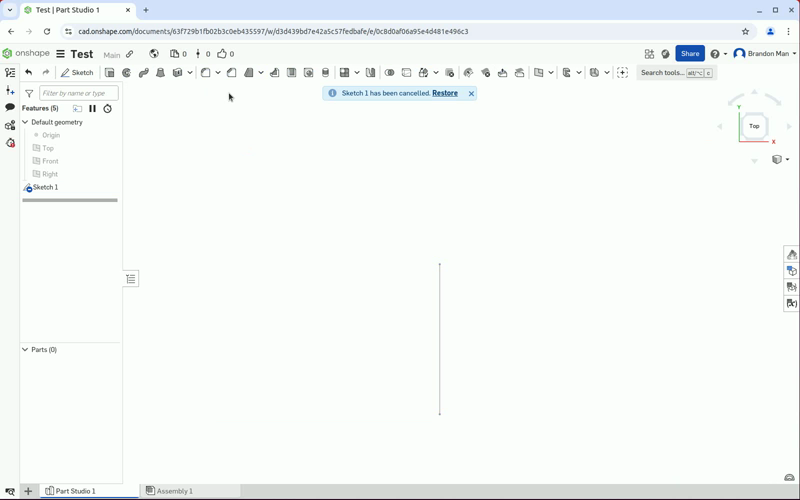
key(shift+s)
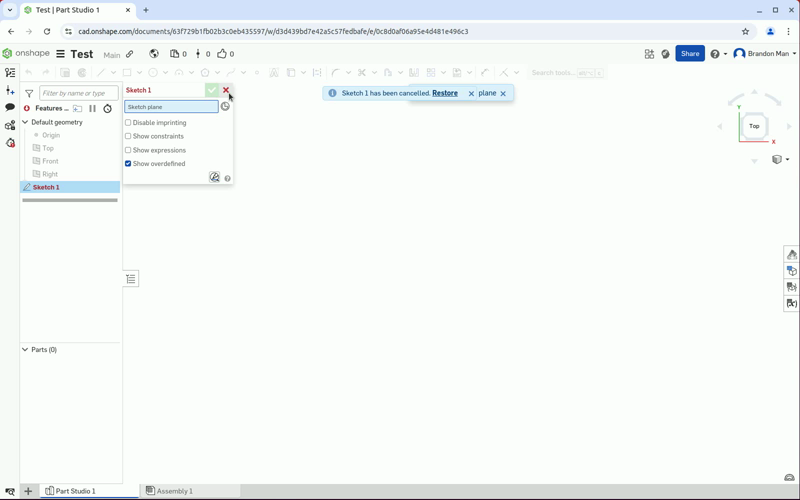
mouse_move(73, 150)
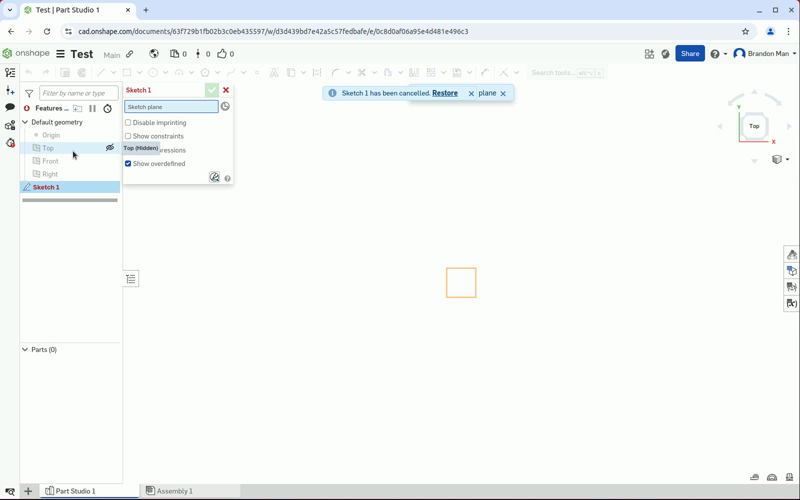
click(73, 150)
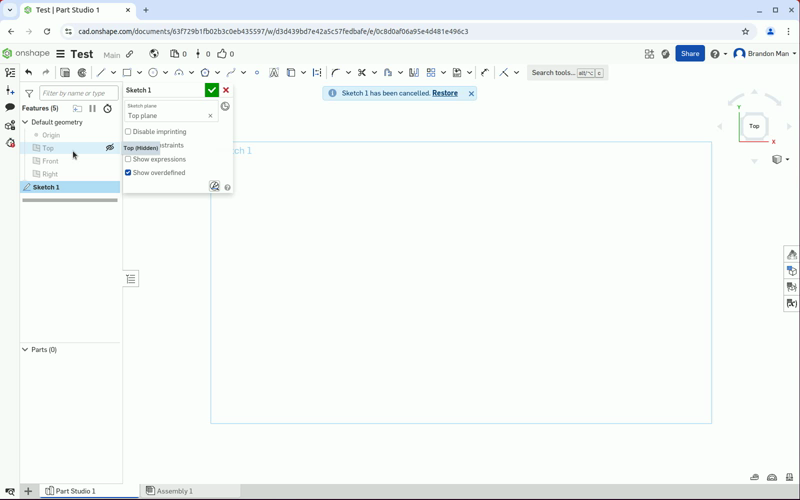
mouse_move(73, 352)
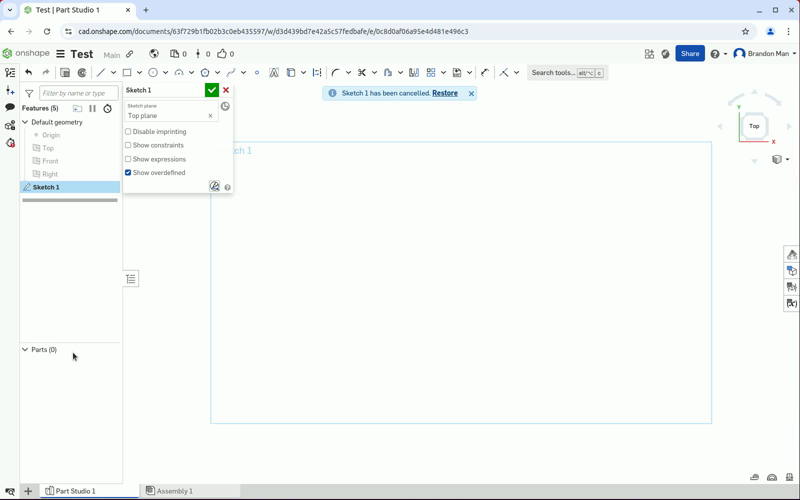
key(y)
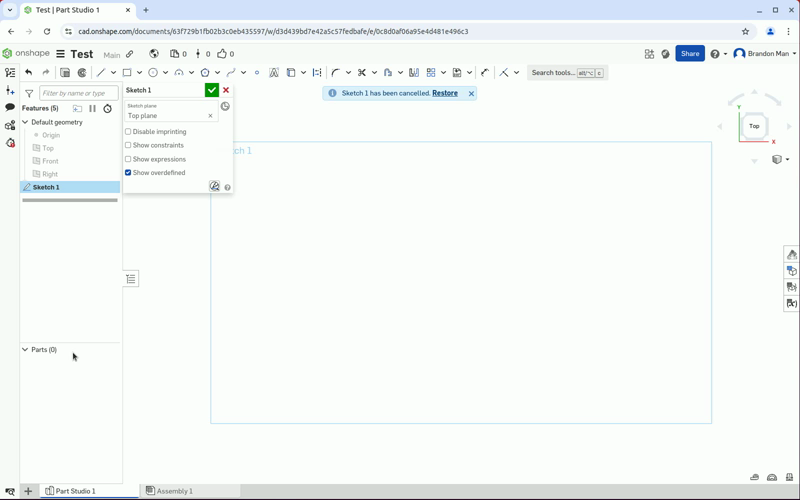
key(a)
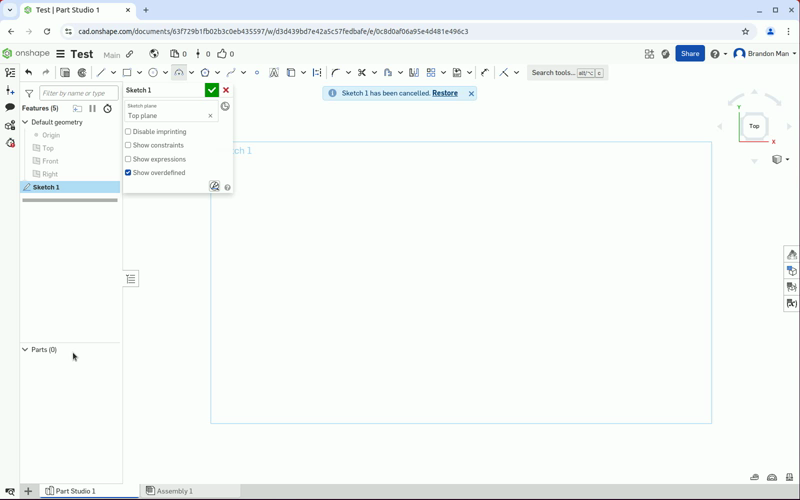
key_down(shift)
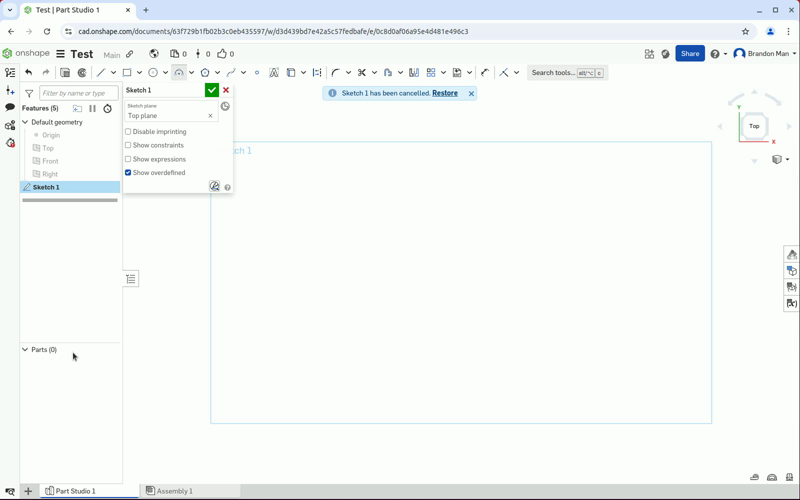
mouse_move(451, 295)
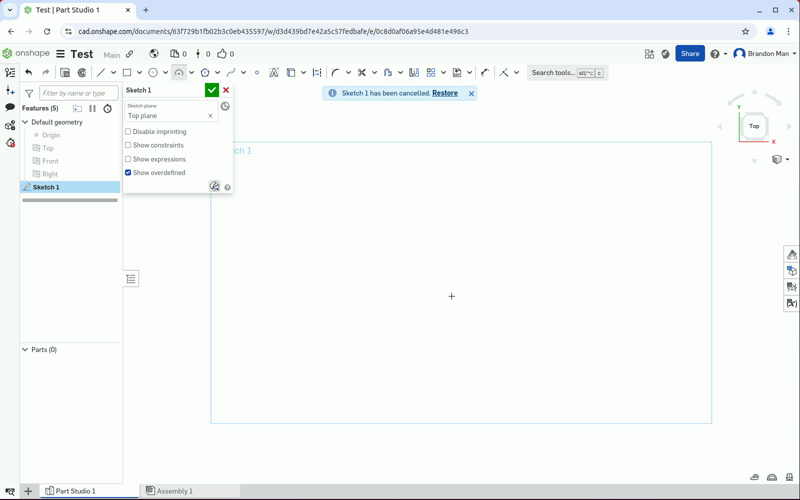
click(451, 295)
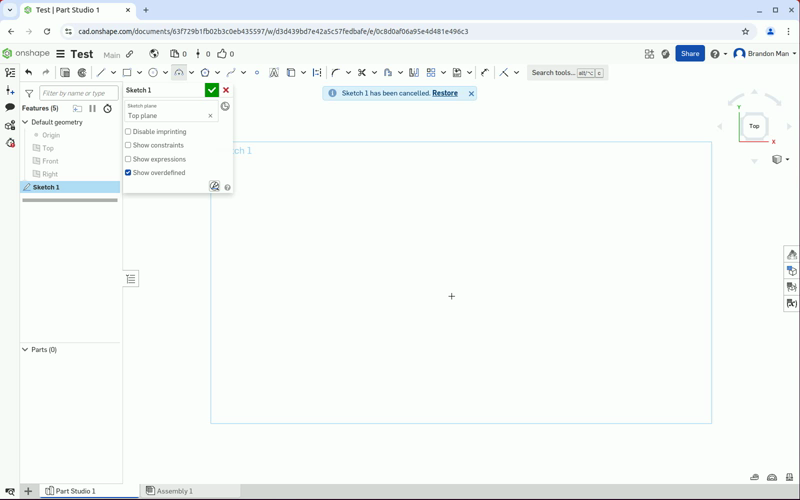
key_up(shift)
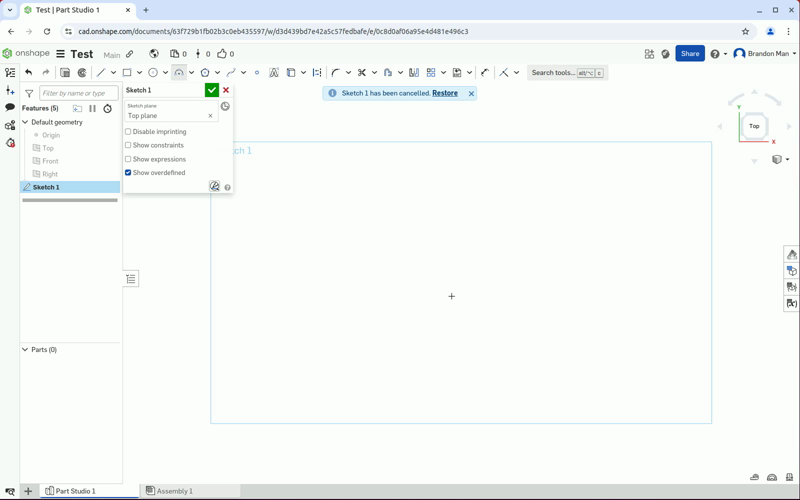
key_down(shift)
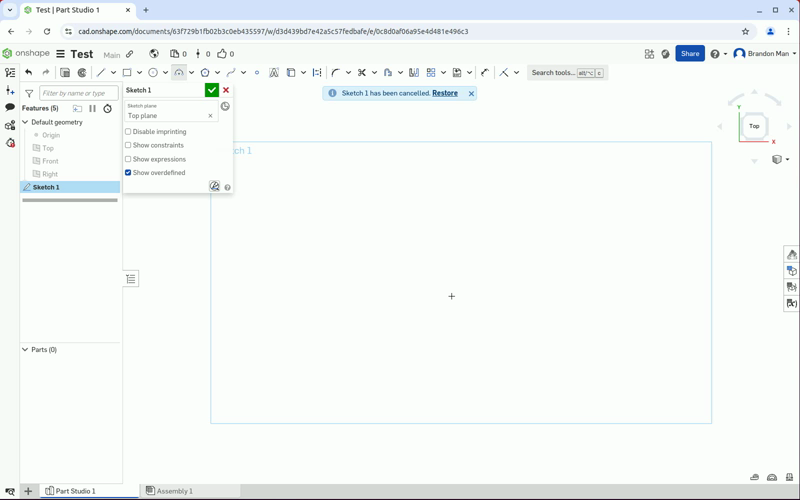
mouse_move(452, 296)
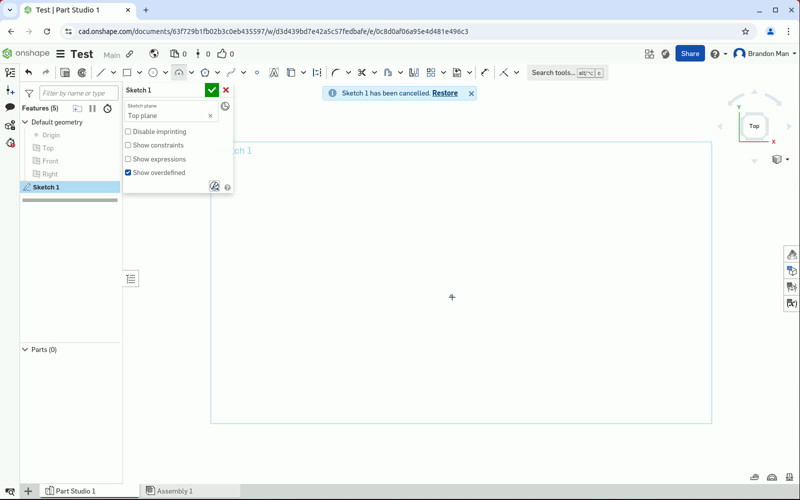
scroll(6)
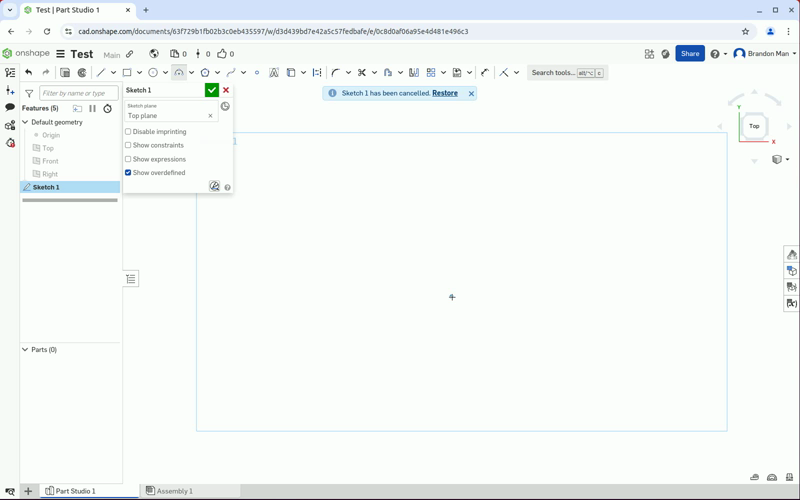
scroll(6)
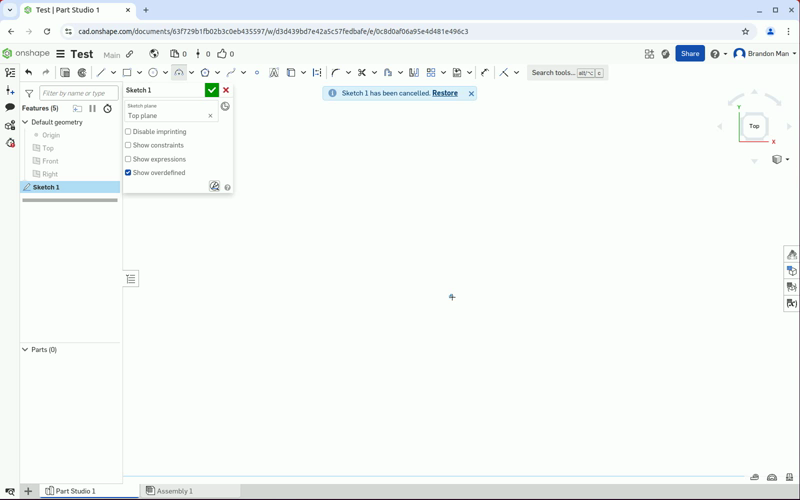
scroll(6)
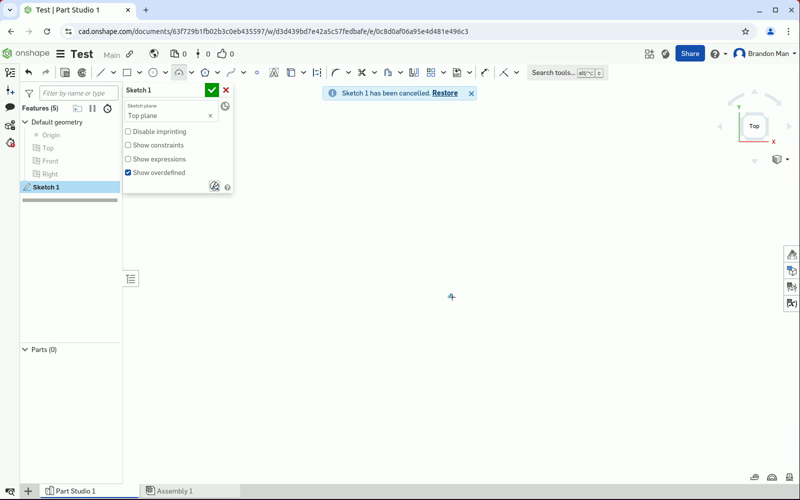
scroll(6)
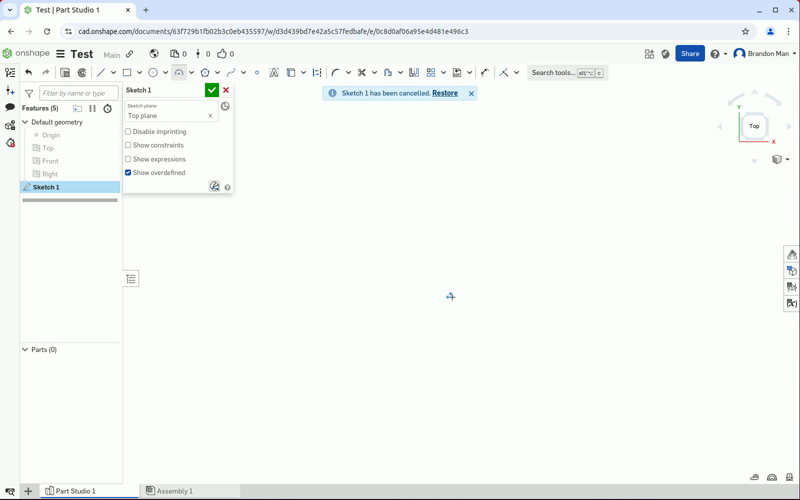
scroll(6)
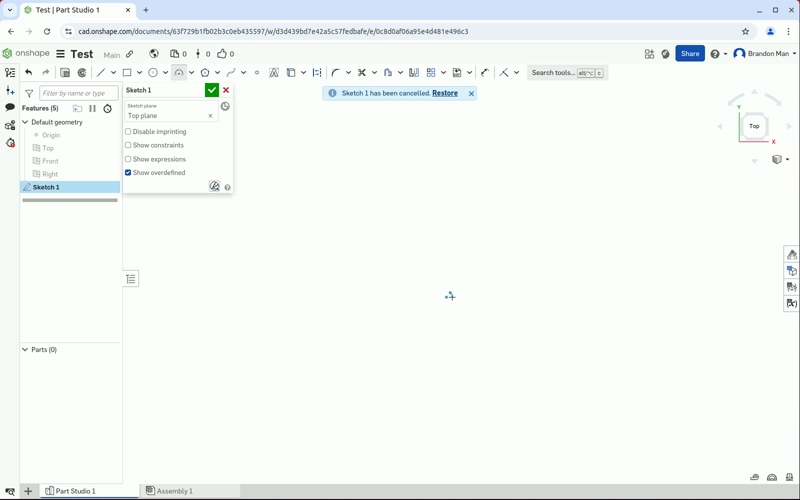
scroll(6)
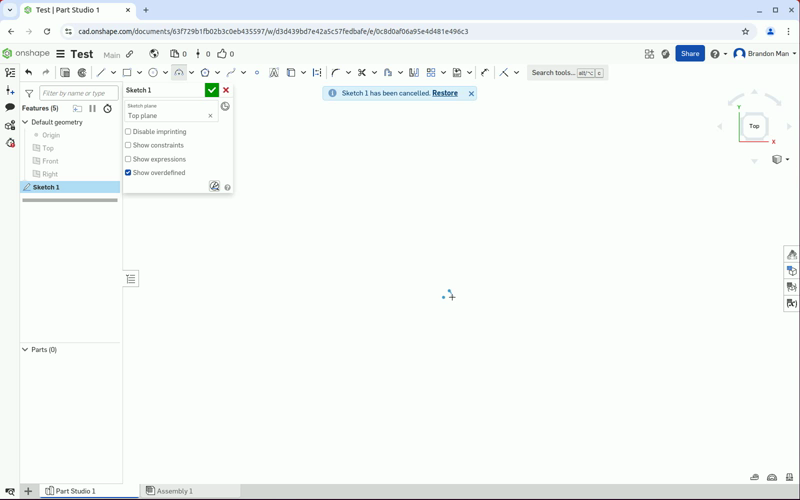
scroll(6)
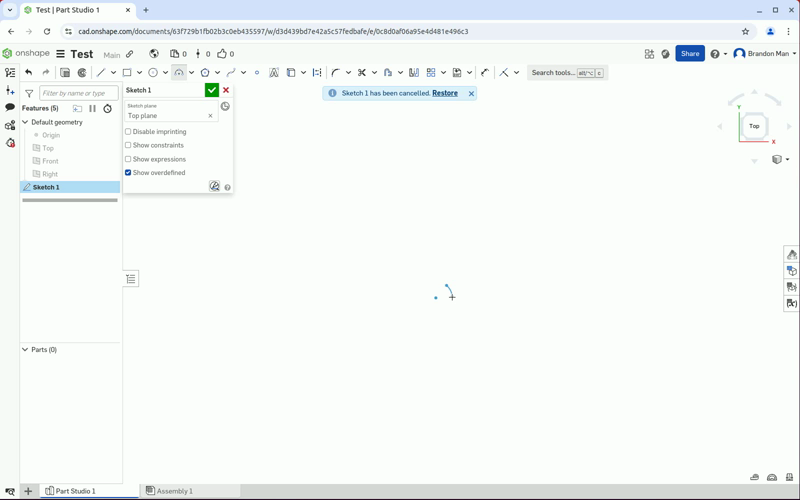
click(452, 296)
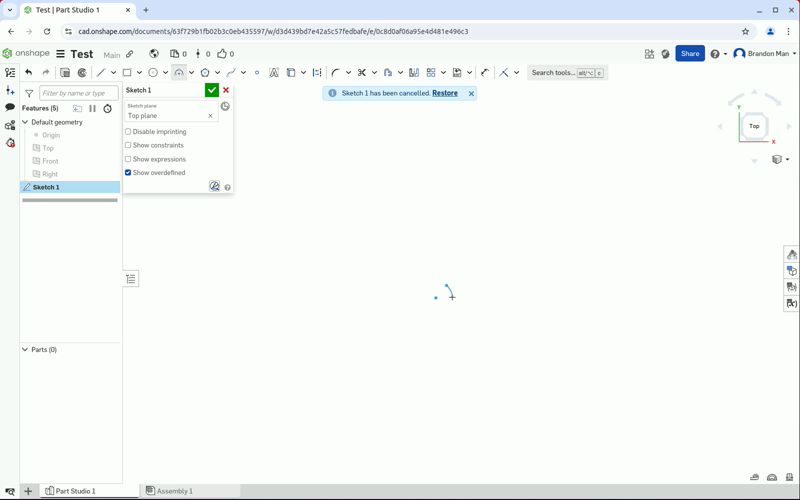
scroll(-6)
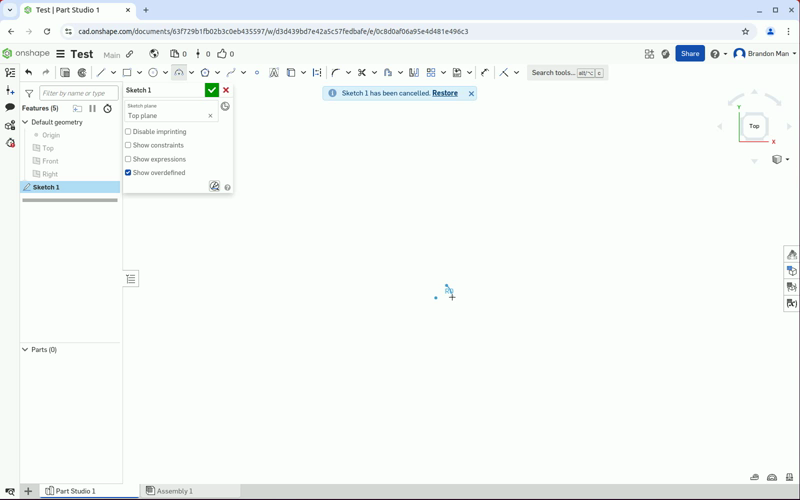
scroll(-6)
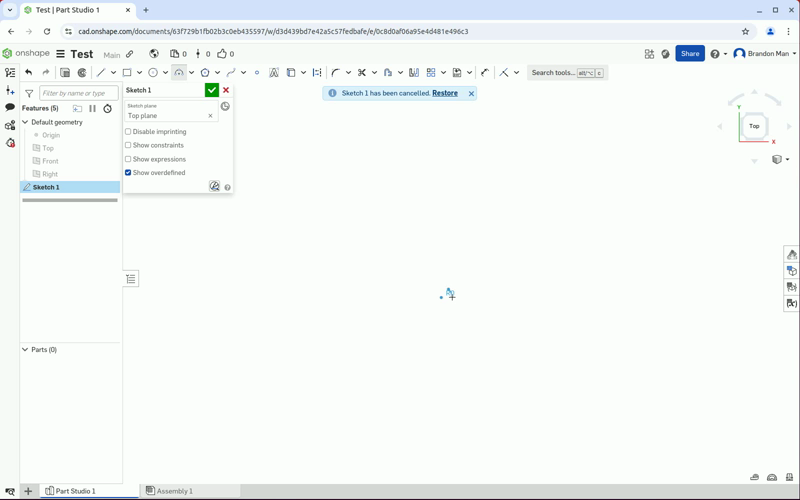
scroll(-6)
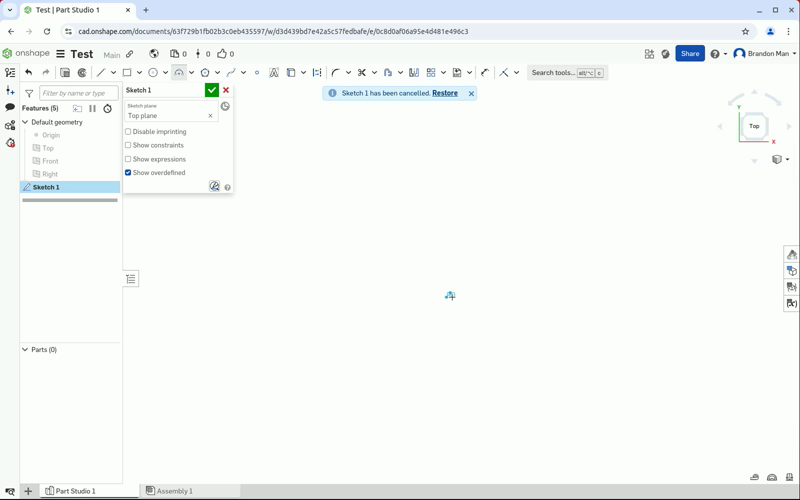
scroll(-6)
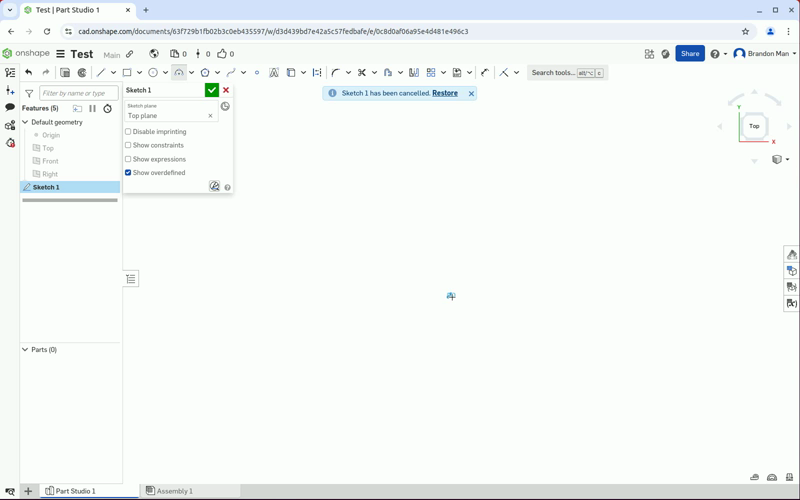
scroll(-6)
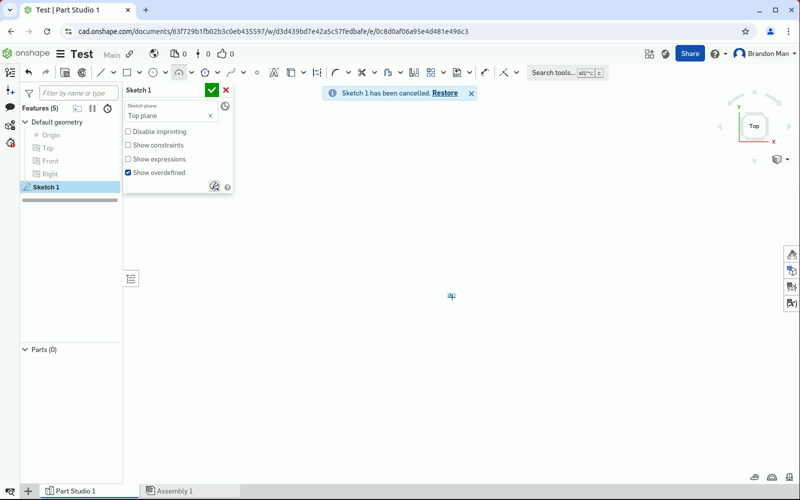
scroll(-6)
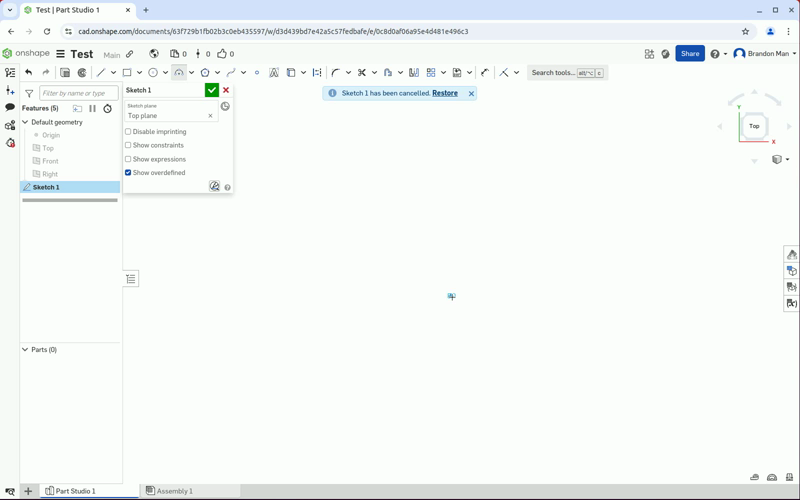
scroll(-6)
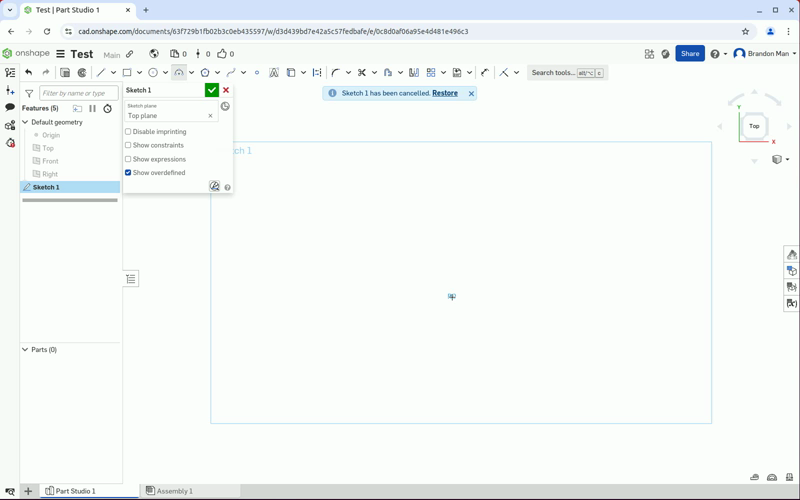
mouse_move(451, 296)
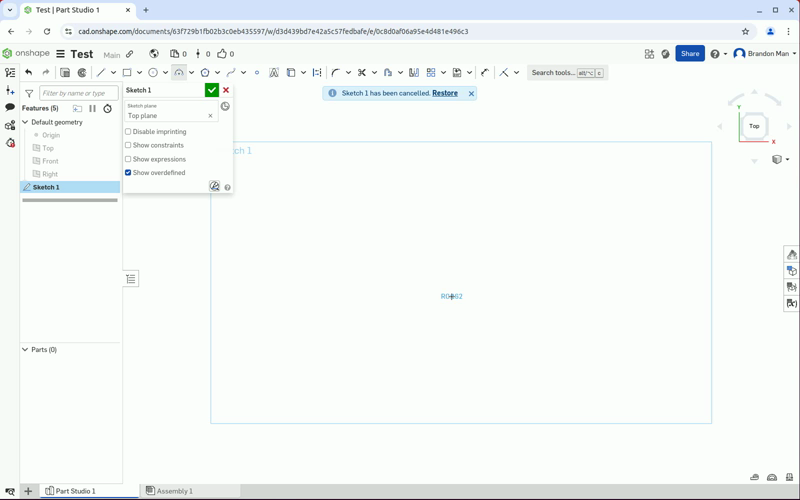
scroll(6)
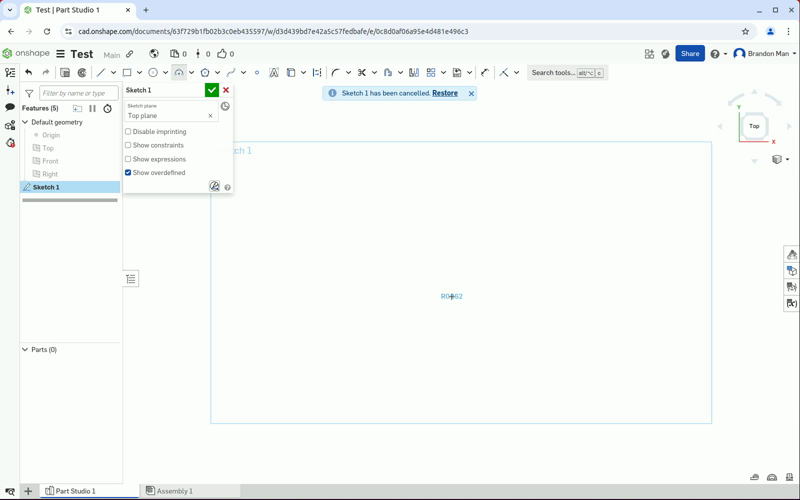
scroll(6)
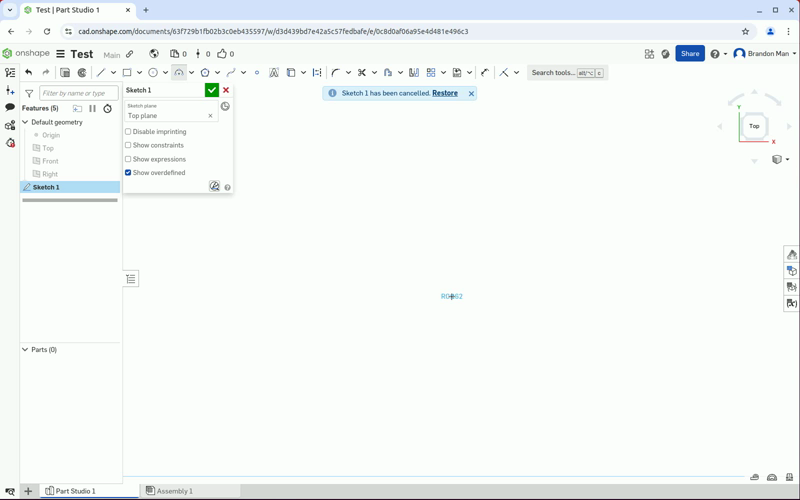
scroll(6)
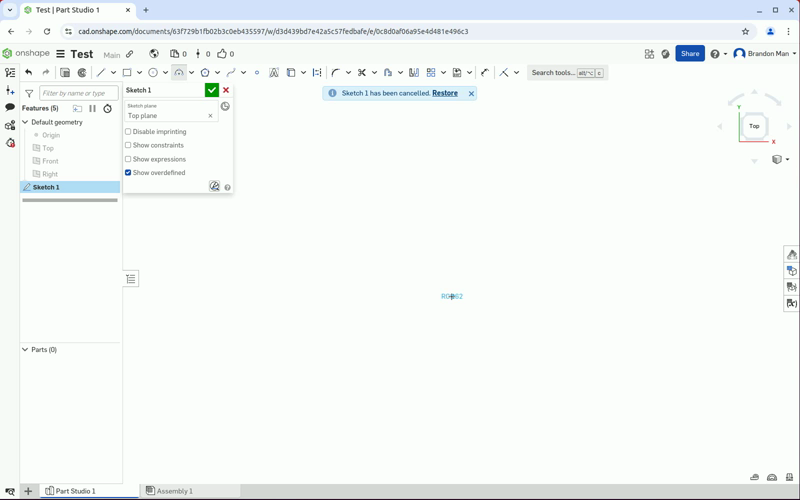
scroll(6)
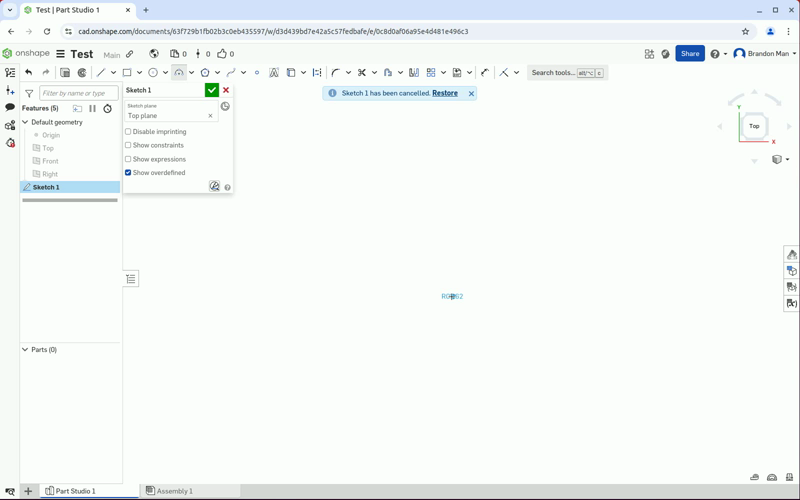
scroll(6)
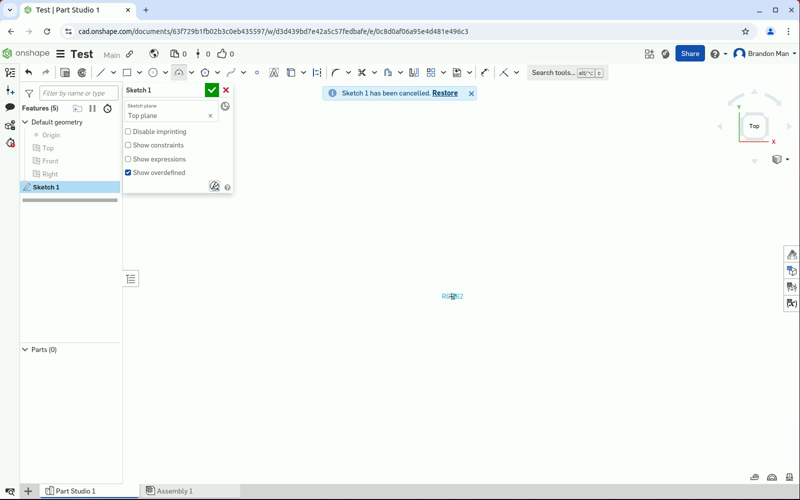
scroll(6)
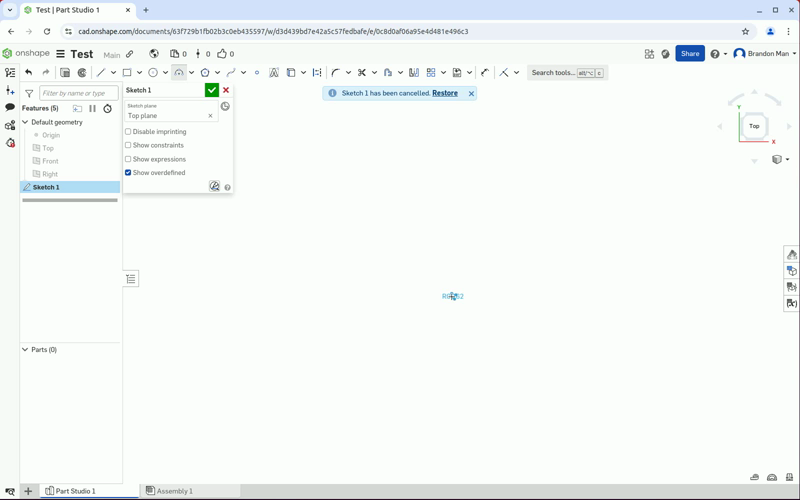
scroll(6)
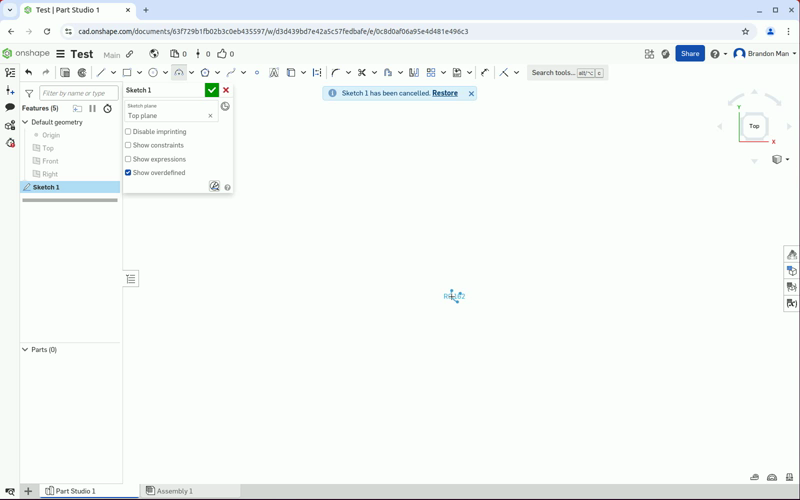
click(451, 296)
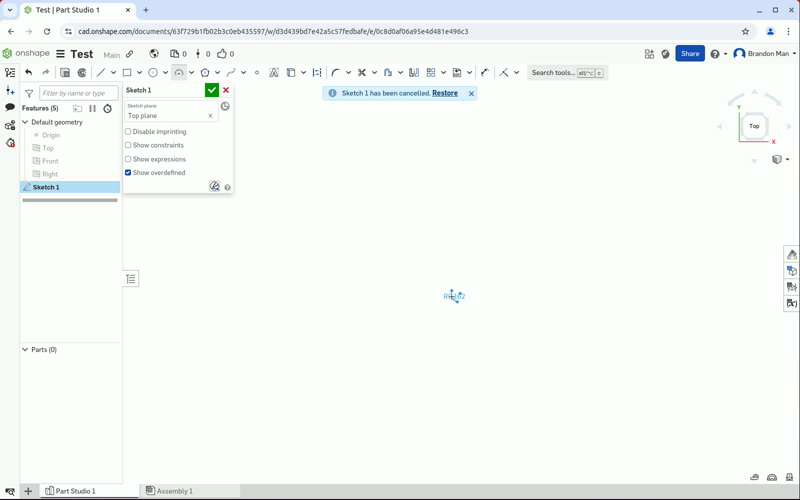
scroll(-6)
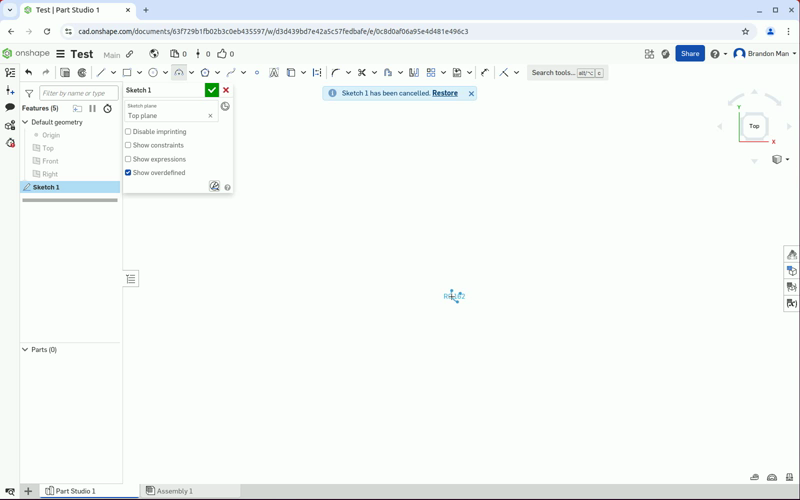
scroll(-6)
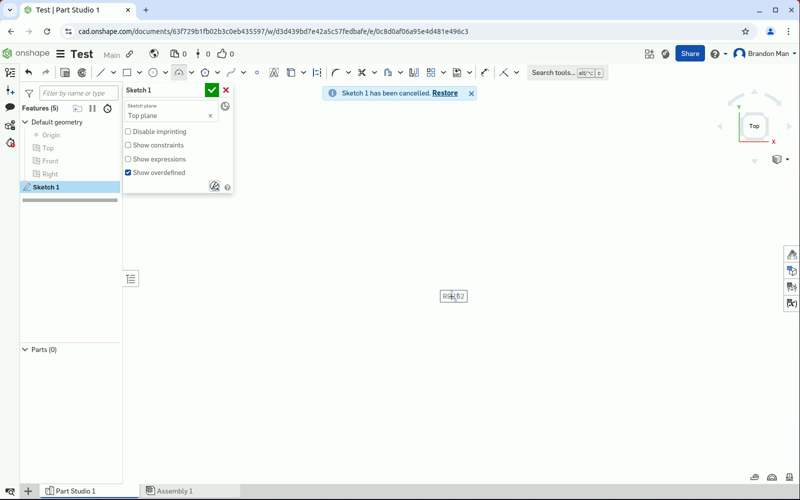
scroll(-6)
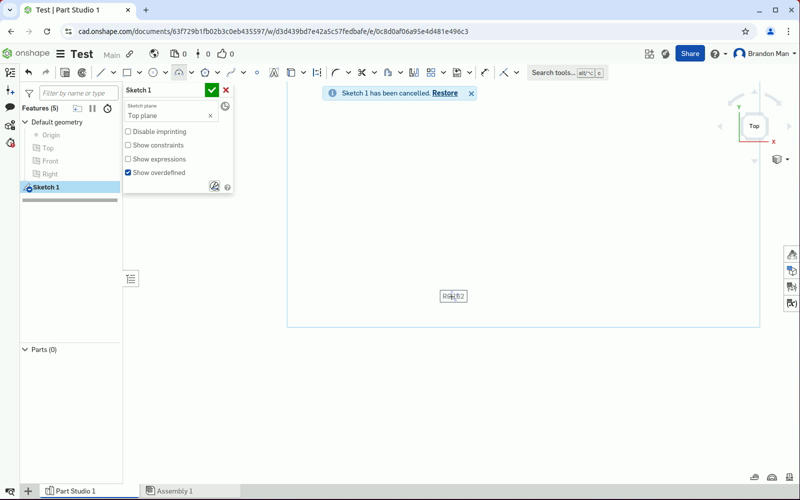
scroll(-6)
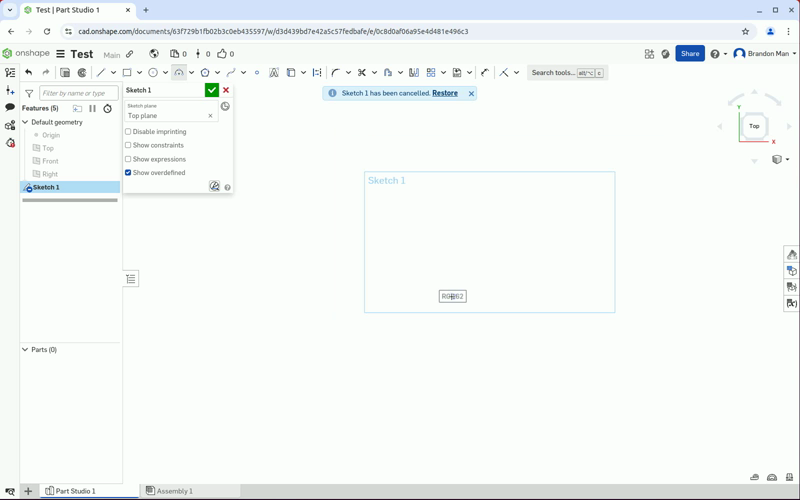
scroll(-6)
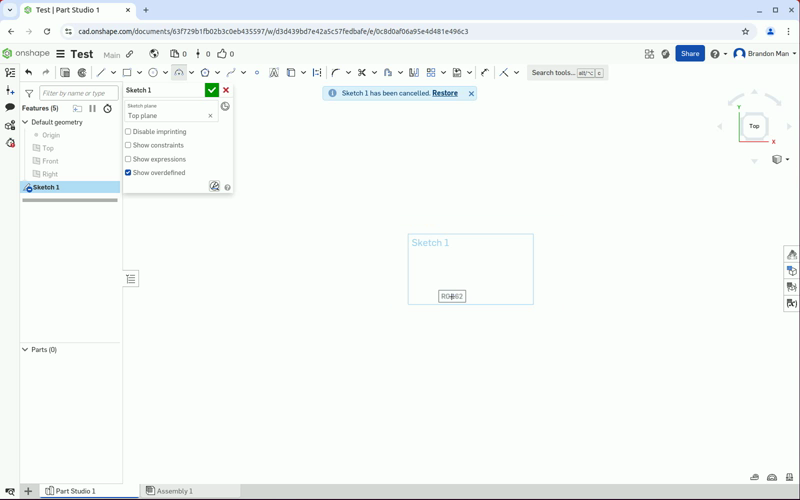
scroll(-6)
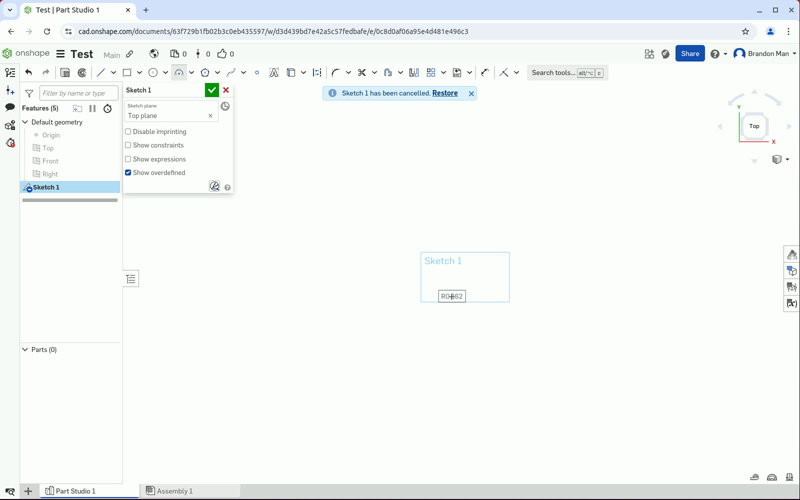
scroll(-6)
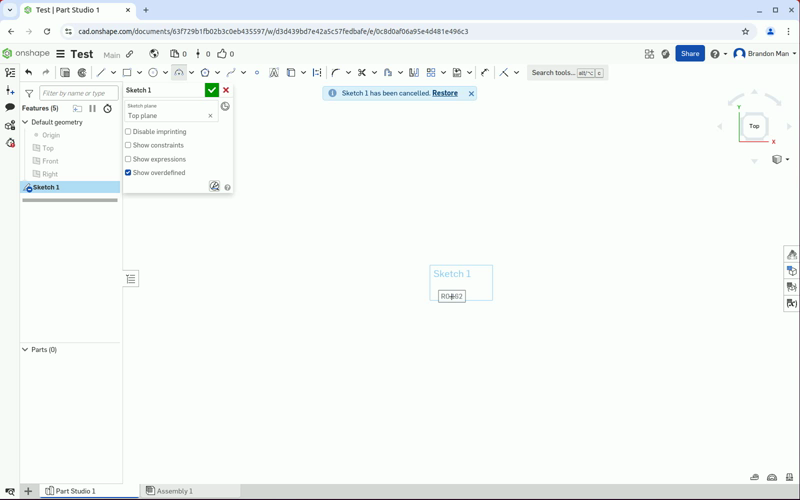
key_up(shift)
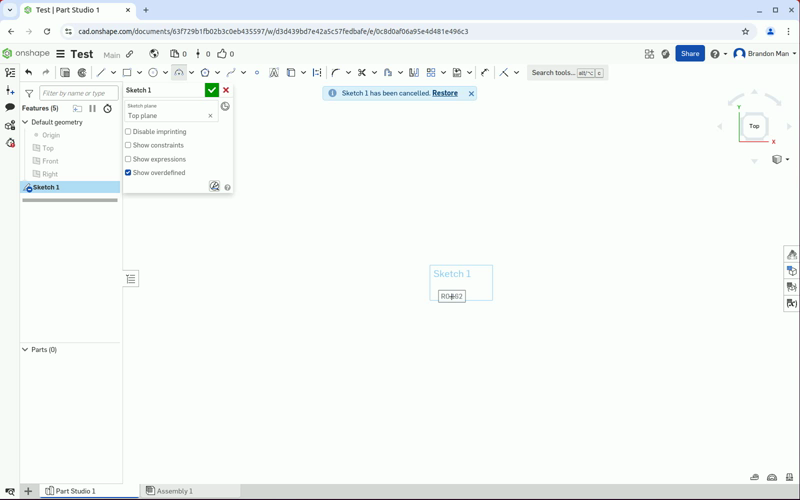
key(esc)
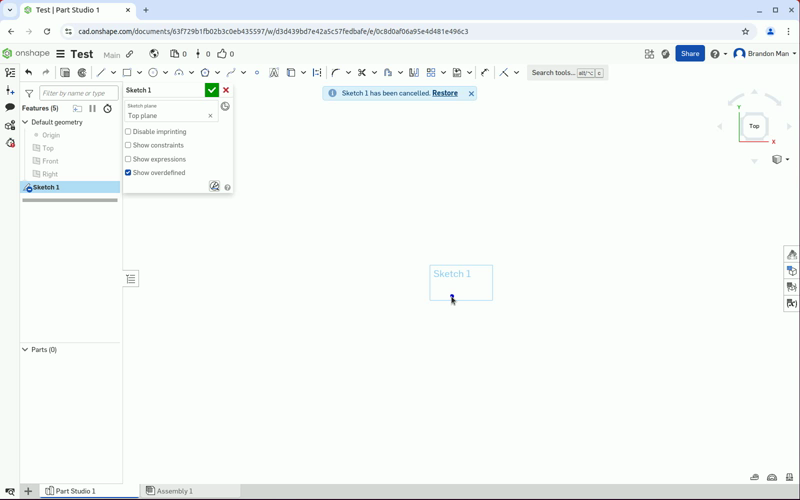
key(l)
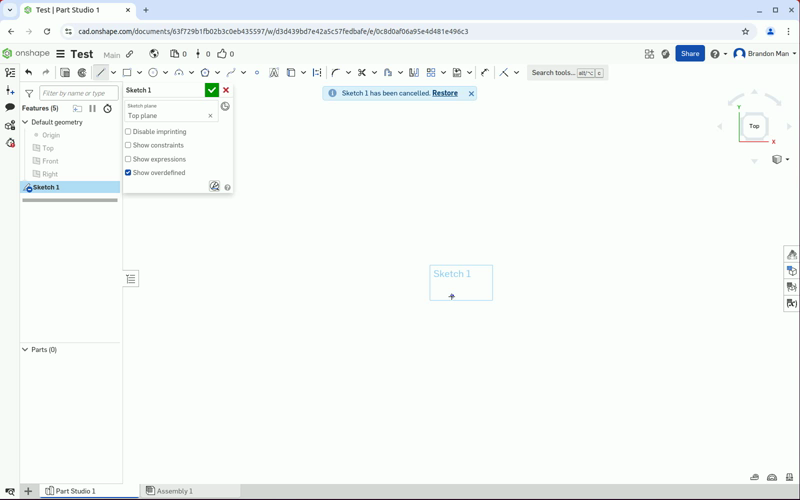
mouse_move(452, 296)
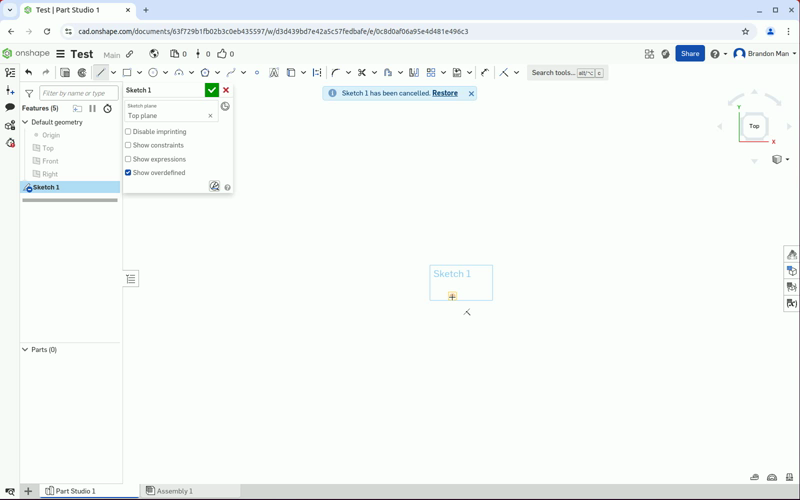
scroll(6)
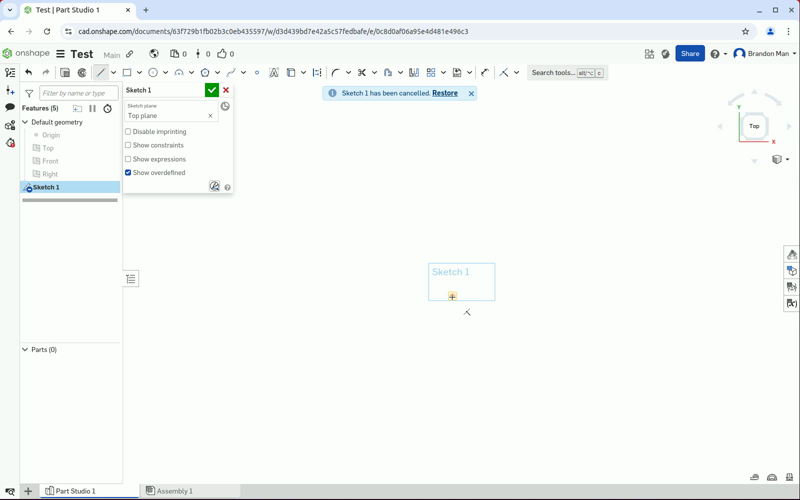
scroll(6)
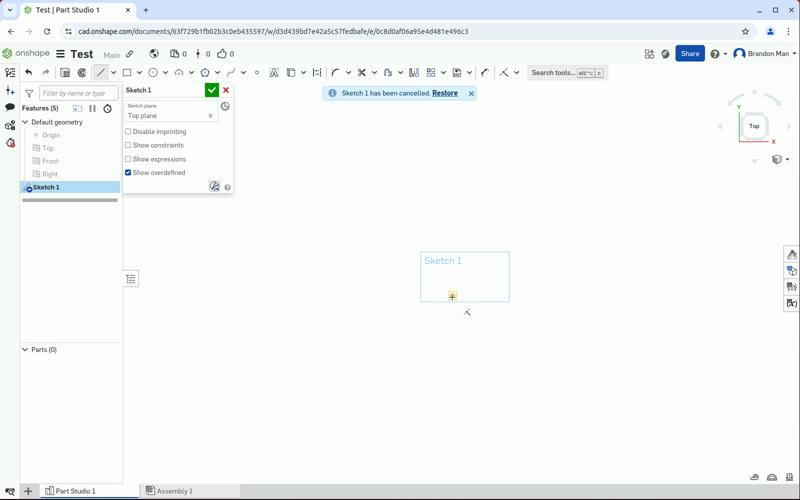
scroll(6)
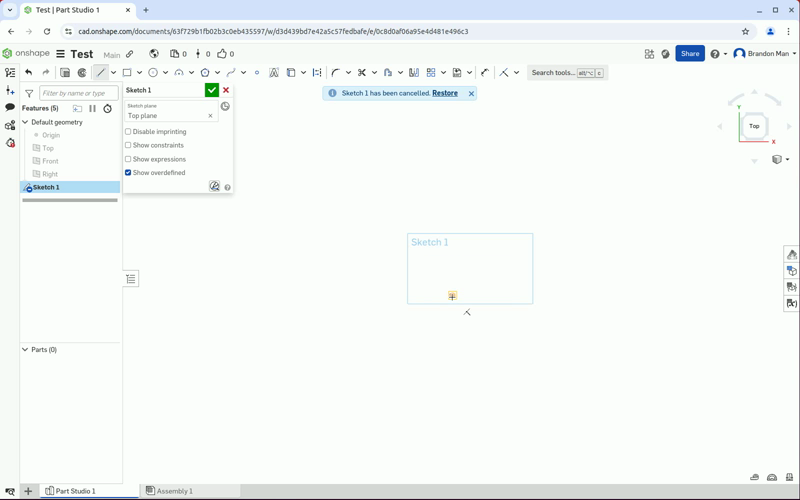
scroll(6)
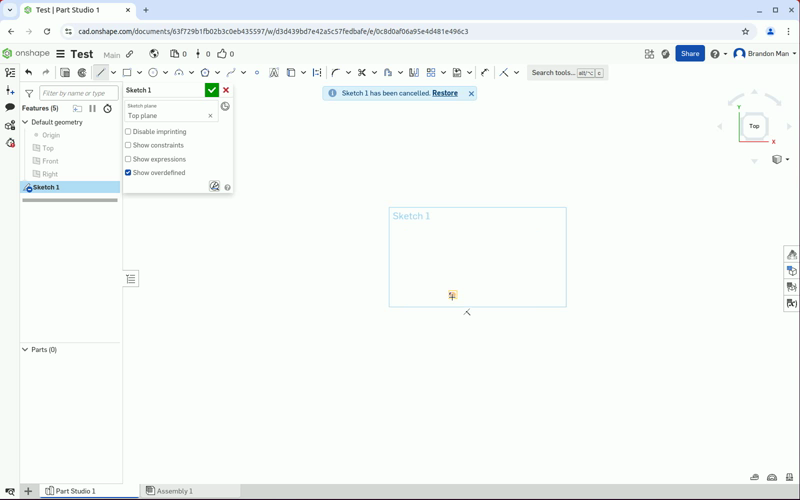
scroll(6)
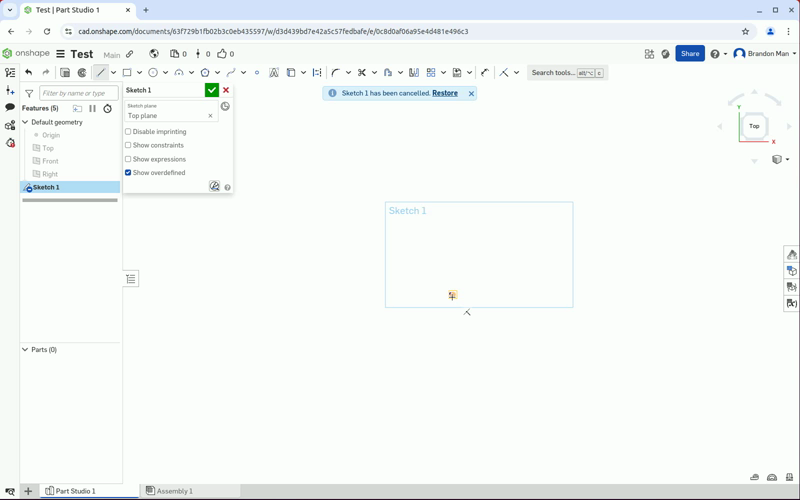
scroll(6)
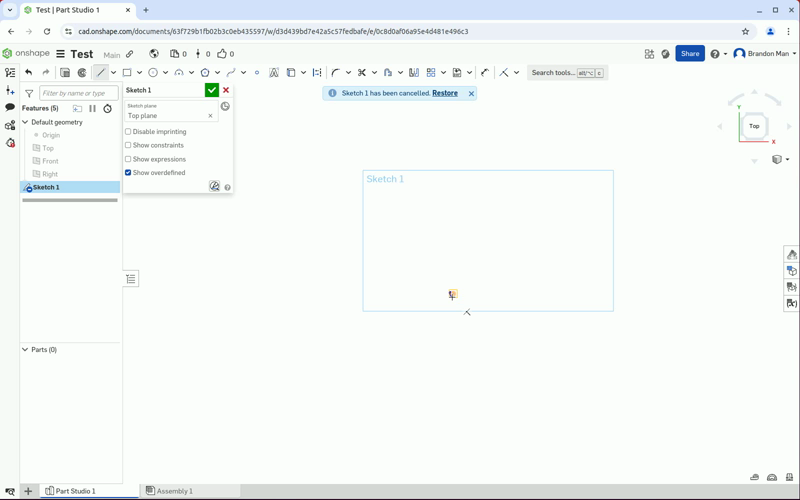
scroll(6)
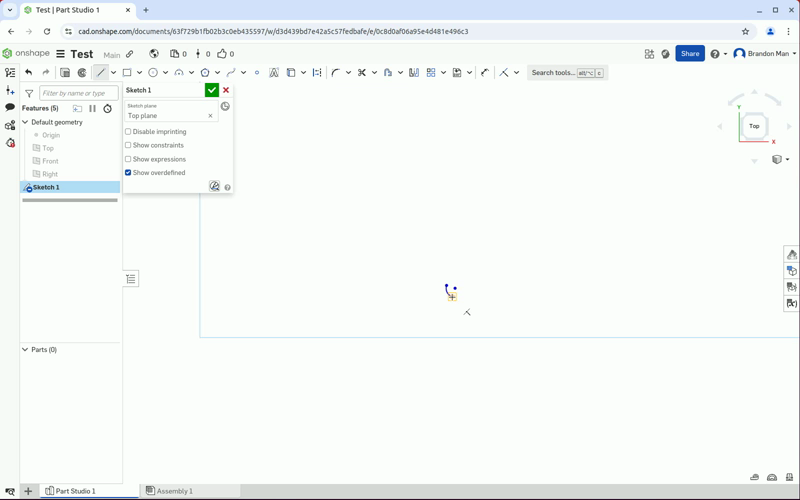
click(452, 296)
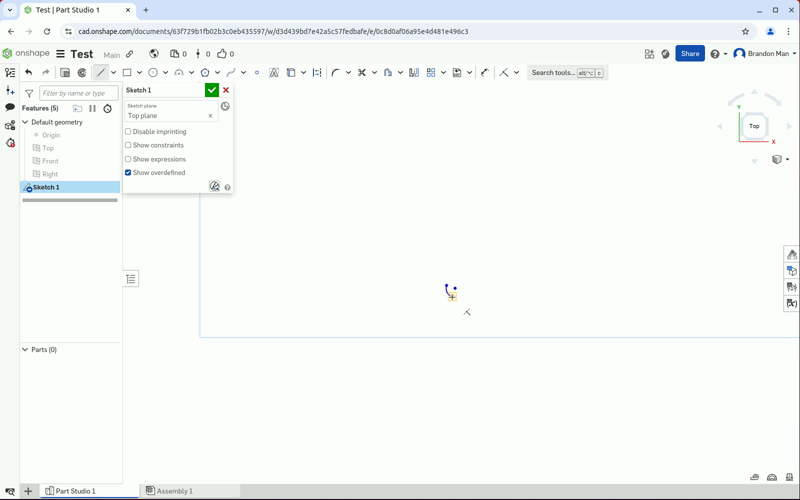
scroll(-6)
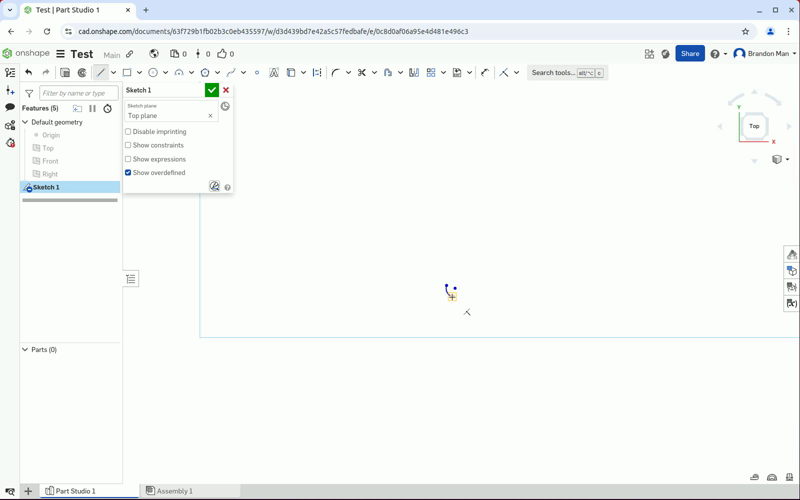
scroll(-6)
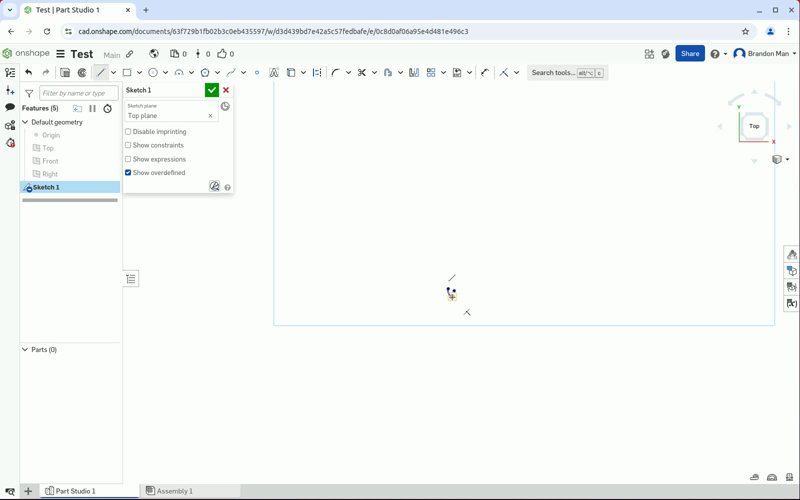
scroll(-6)
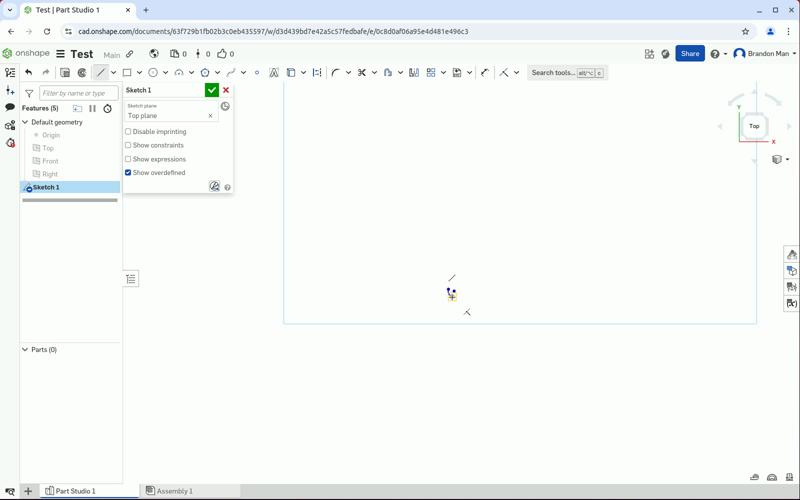
scroll(-6)
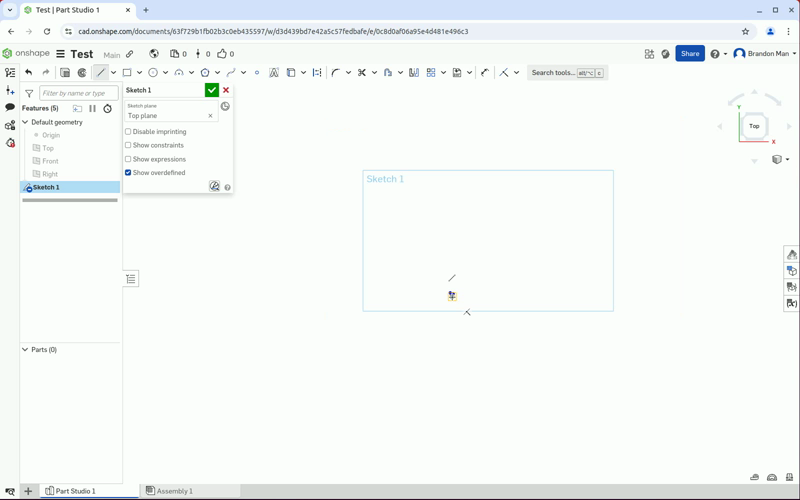
scroll(-6)
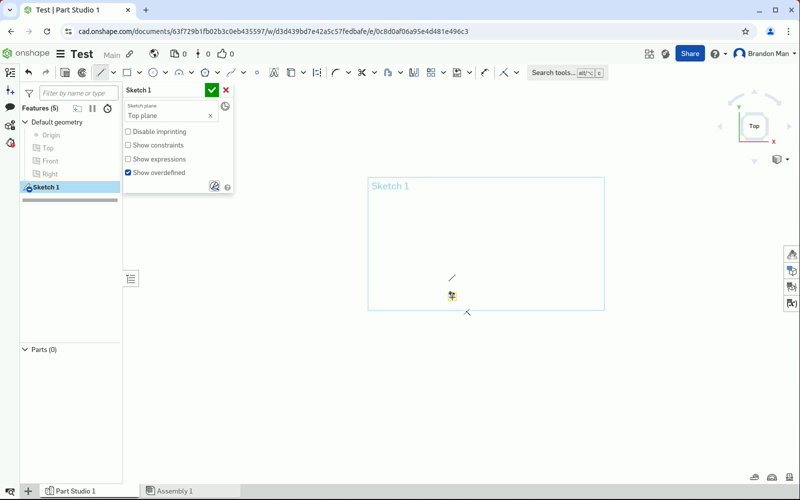
scroll(-6)
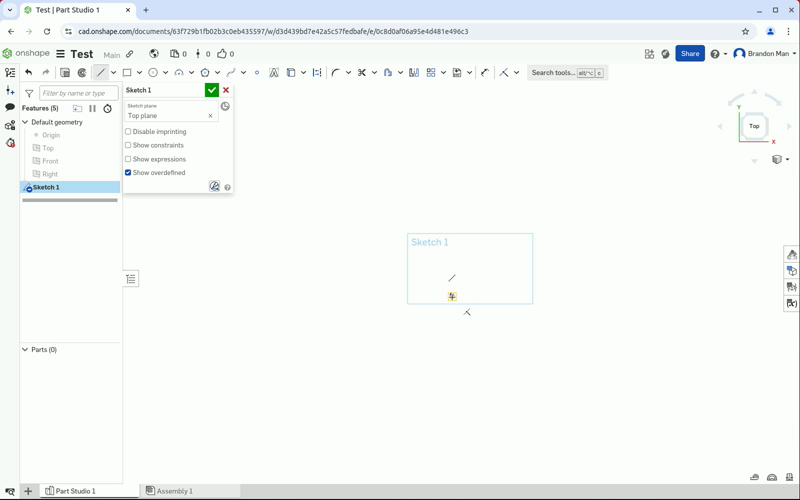
scroll(-6)
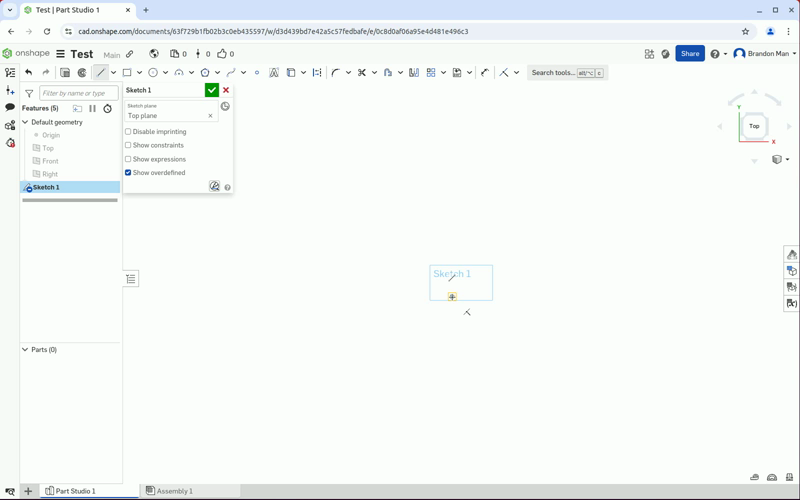
key_down(shift)
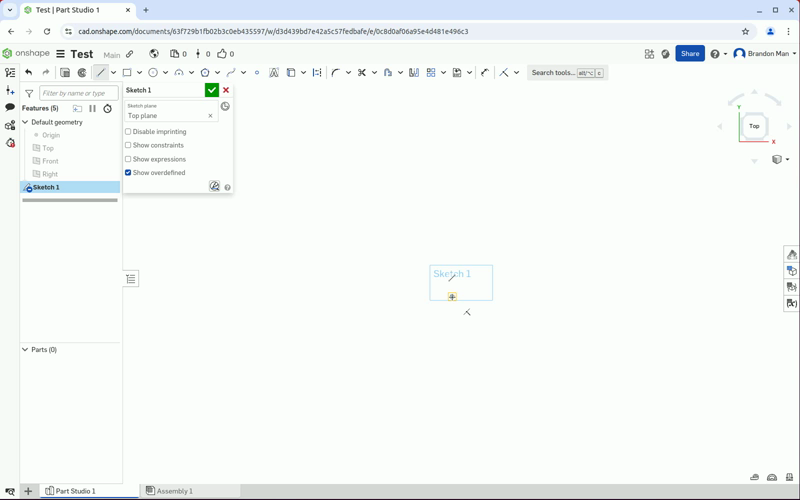
mouse_move(482, 296)
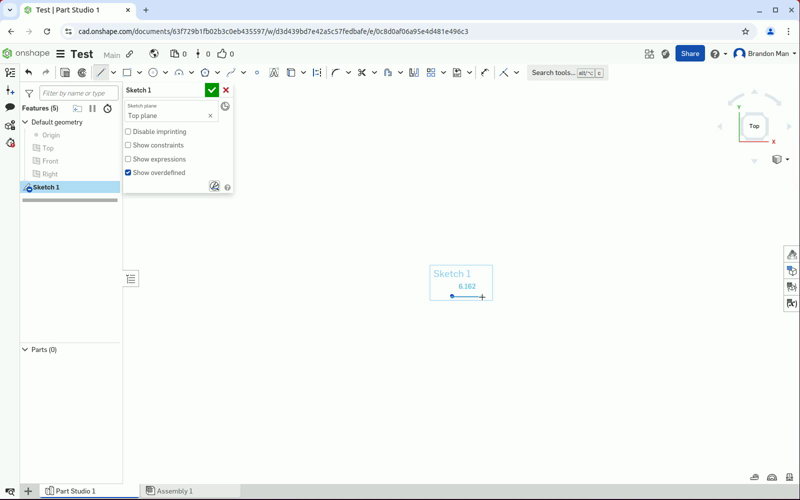
mouse_move(469, 296)
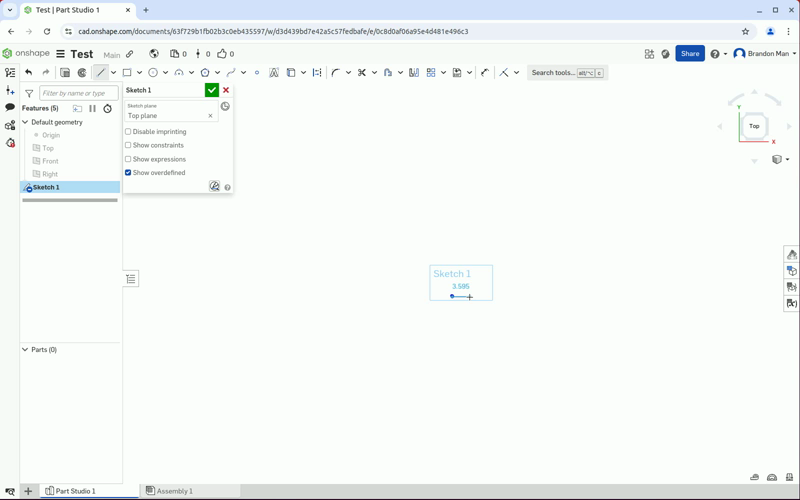
click(469, 296)
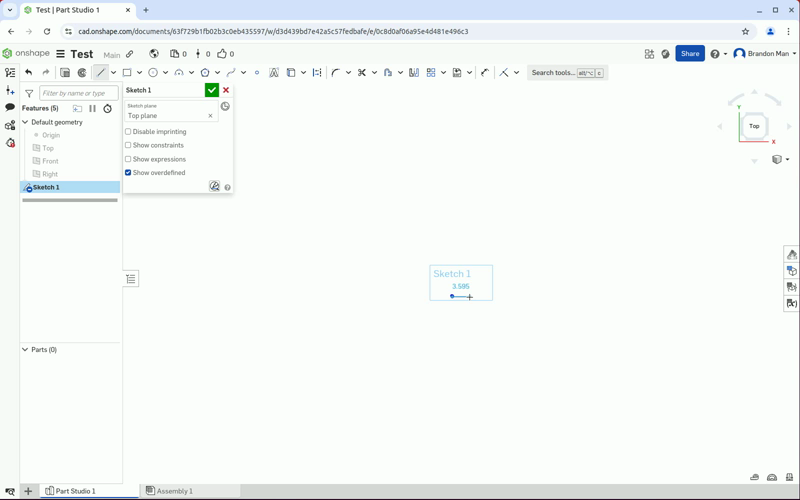
key_up(shift)
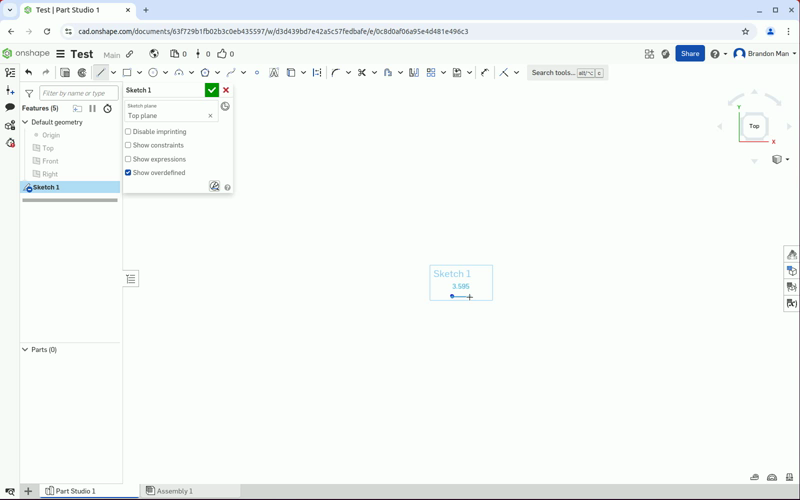
key(esc)
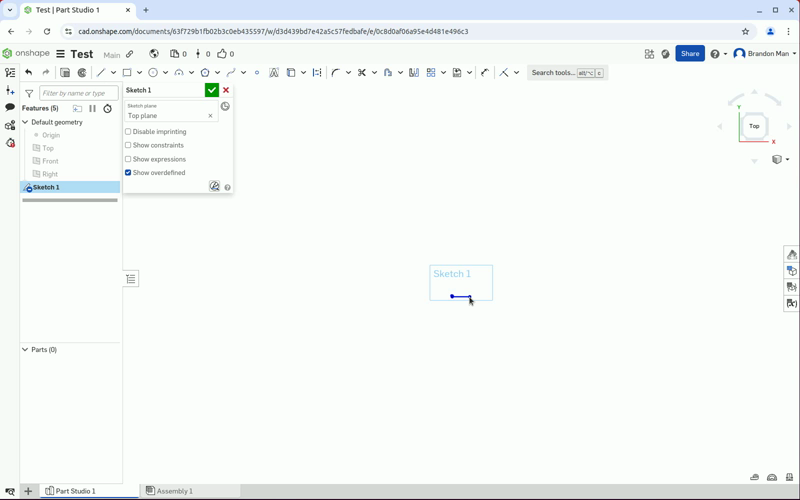
key(a)
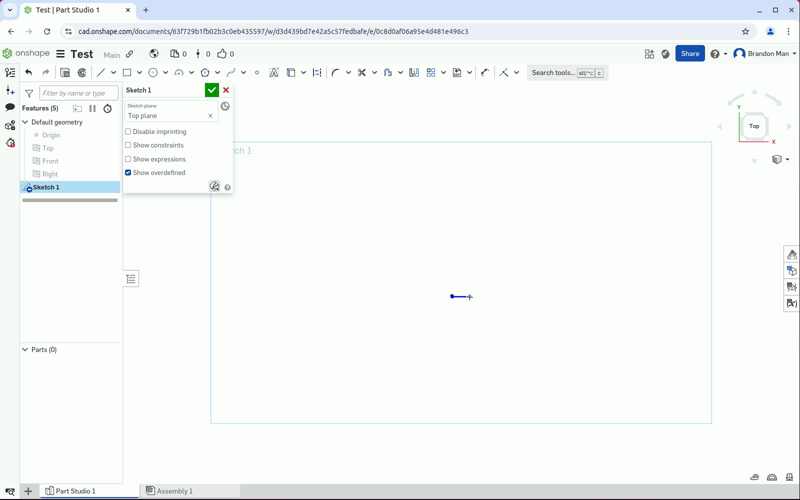
mouse_move(469, 296)
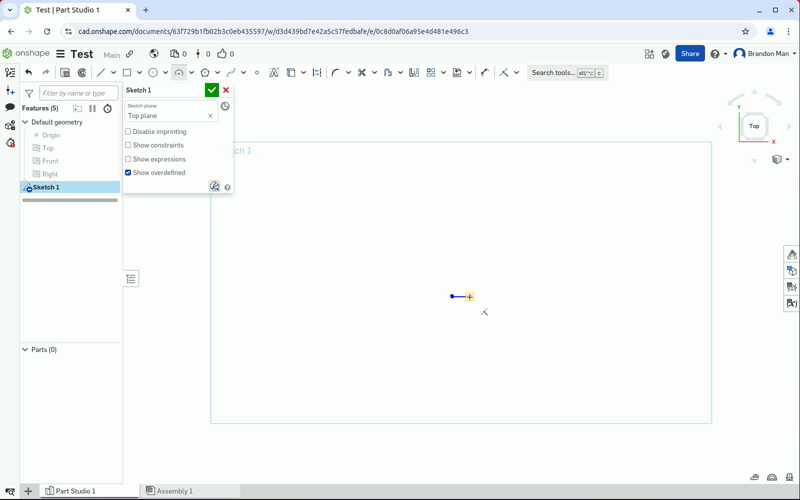
click(469, 296)
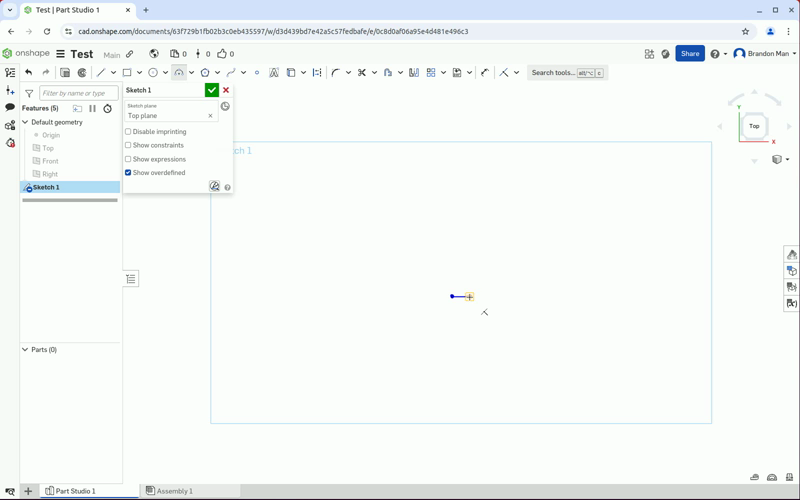
key_down(shift)
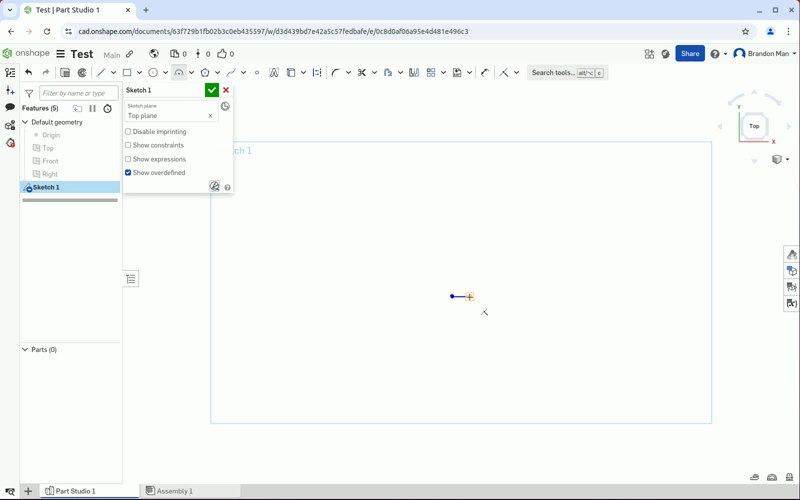
mouse_move(470, 295)
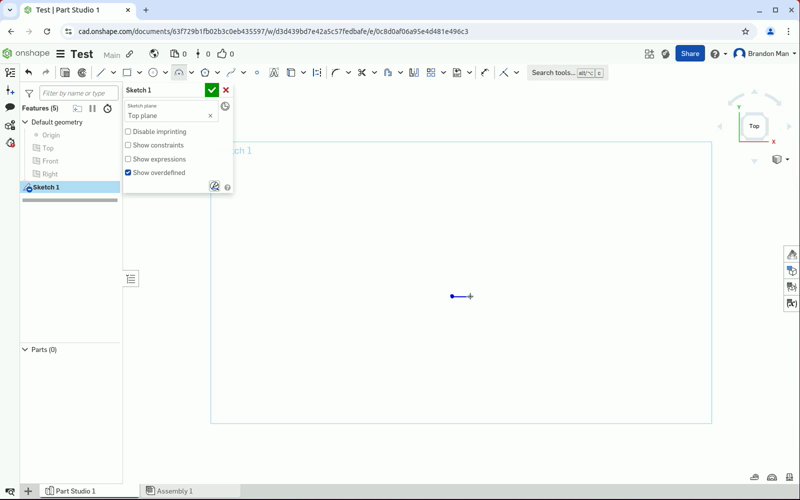
scroll(6)
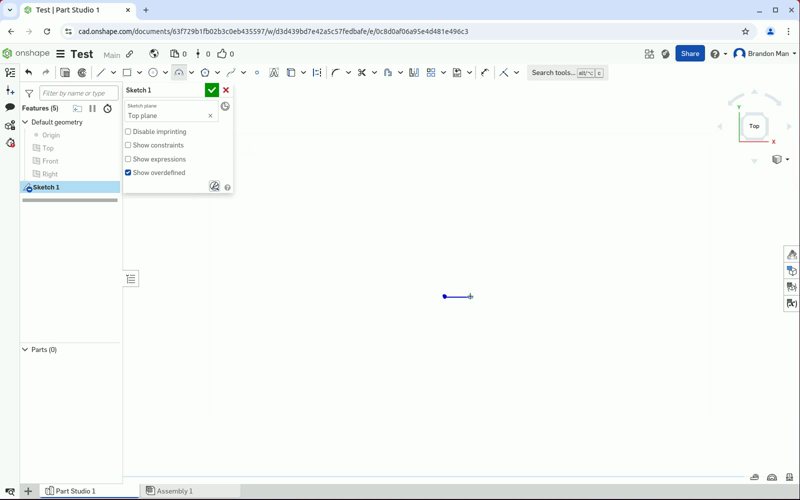
scroll(6)
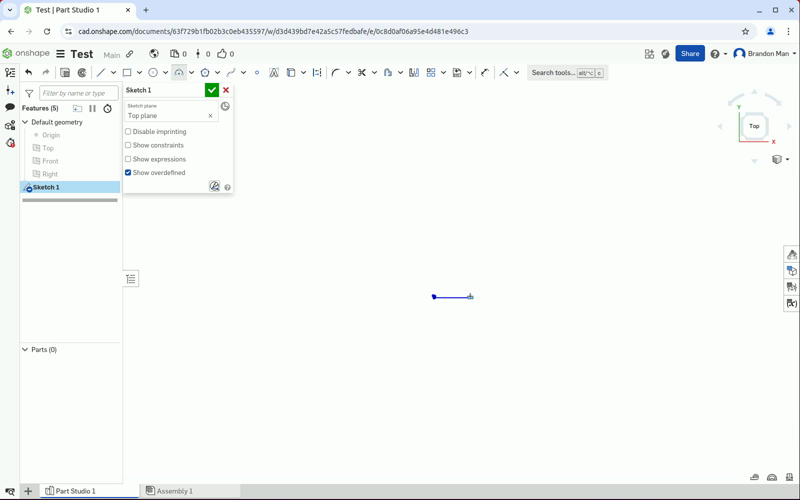
scroll(6)
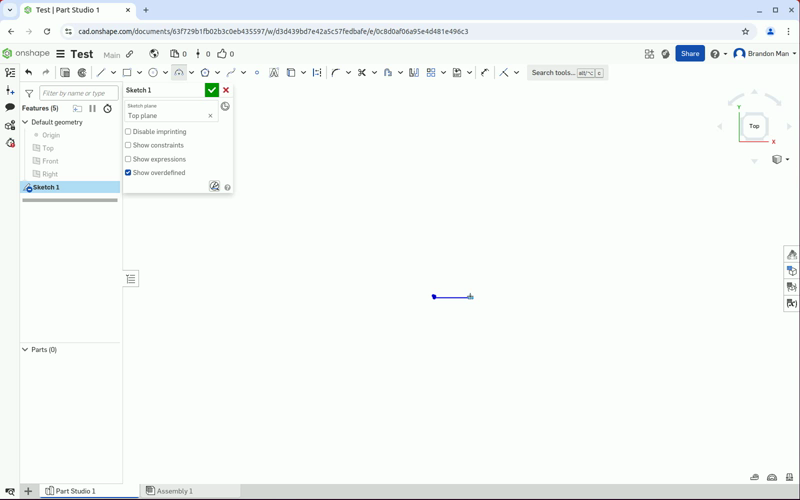
scroll(6)
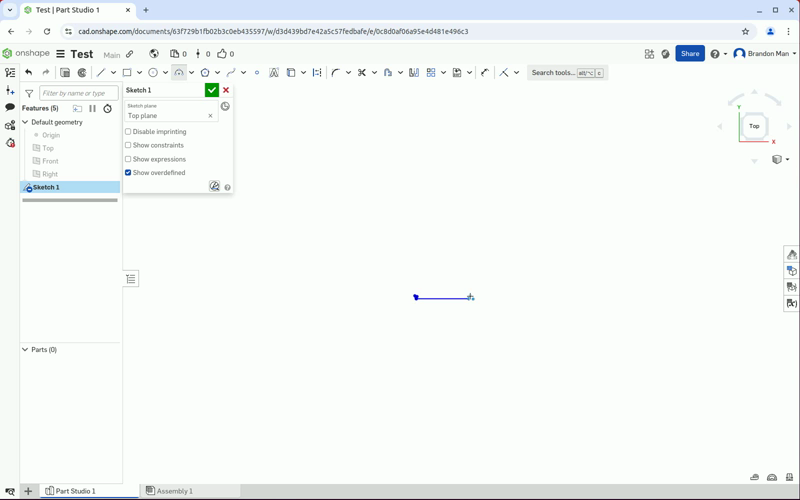
scroll(6)
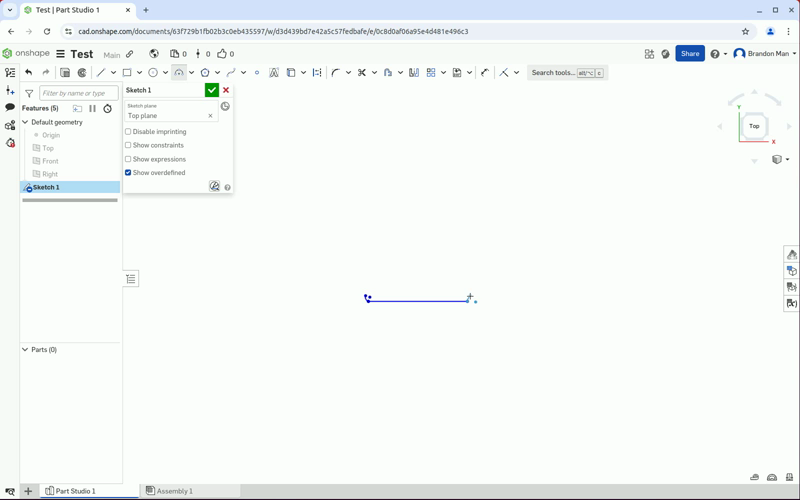
scroll(6)
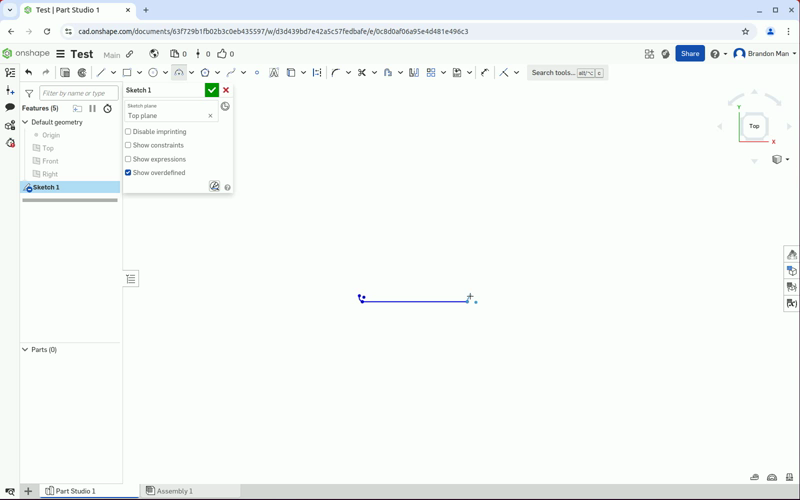
scroll(6)
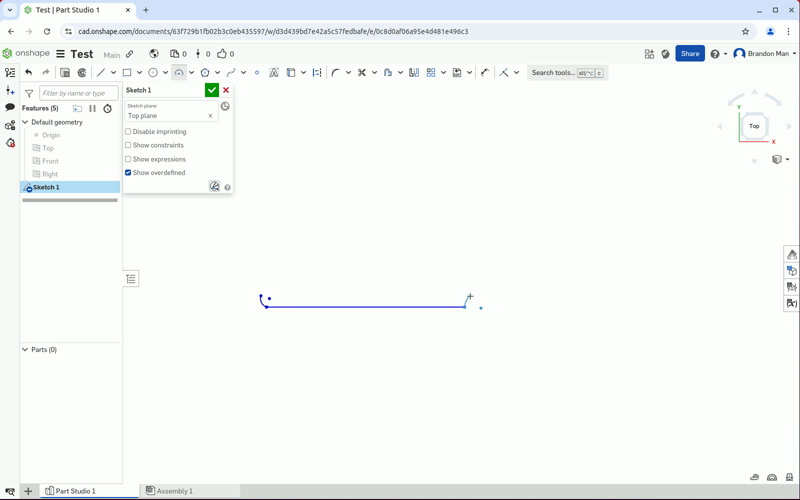
click(470, 295)
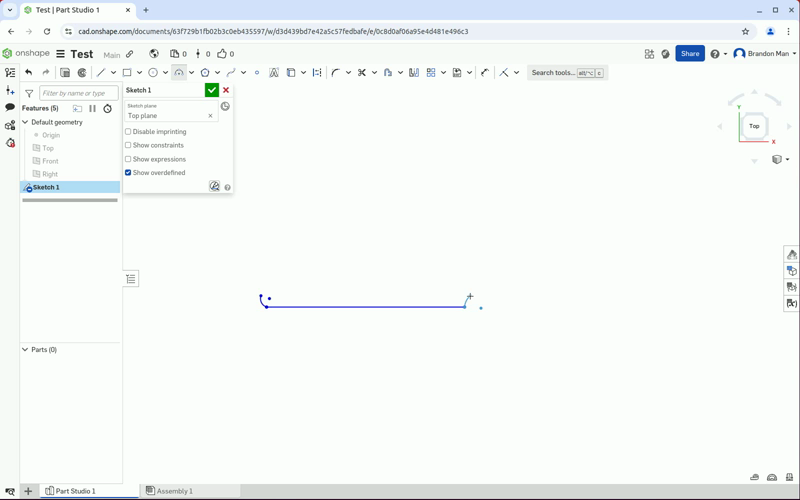
scroll(-6)
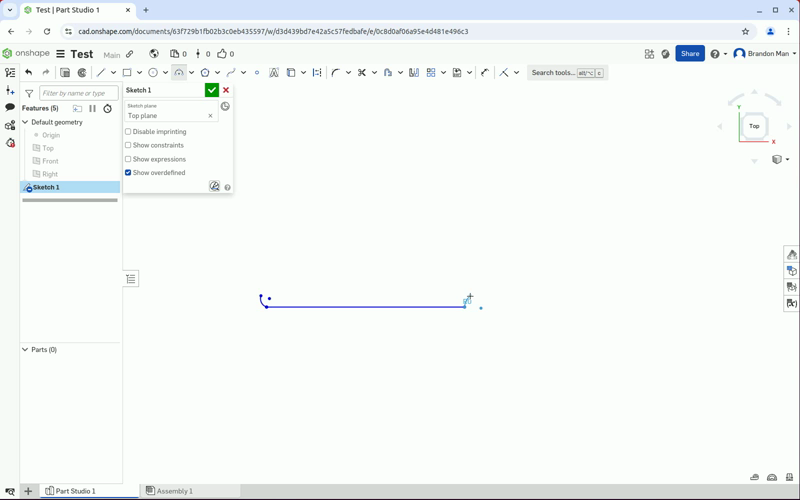
scroll(-6)
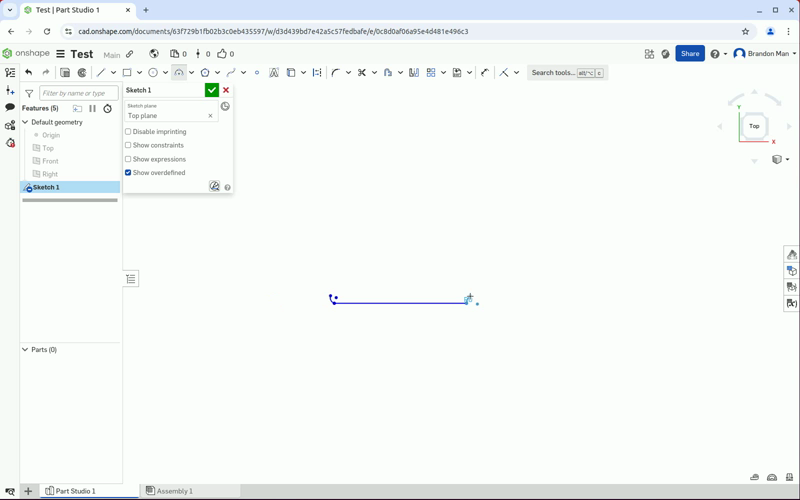
scroll(-6)
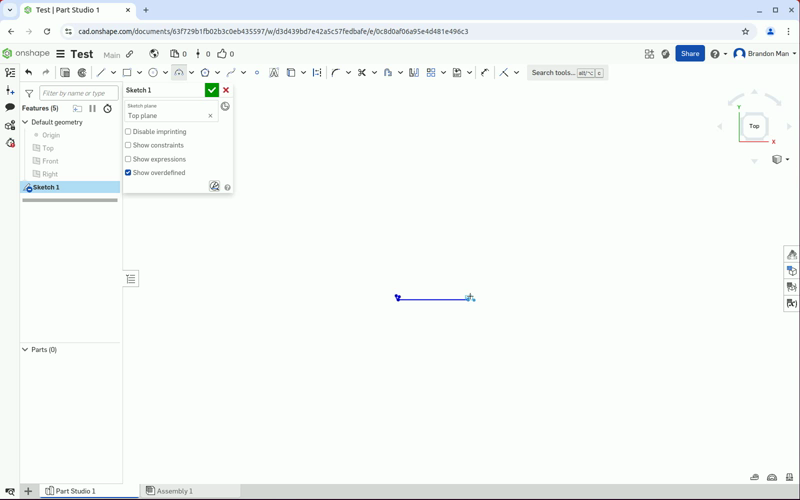
scroll(-6)
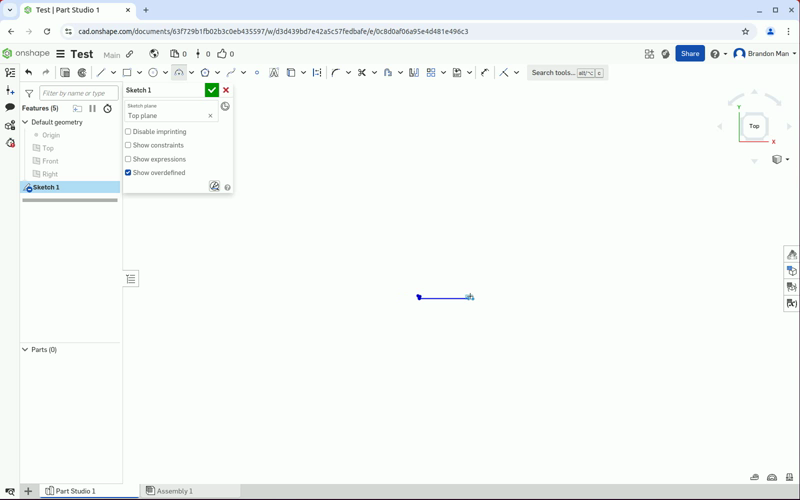
scroll(-6)
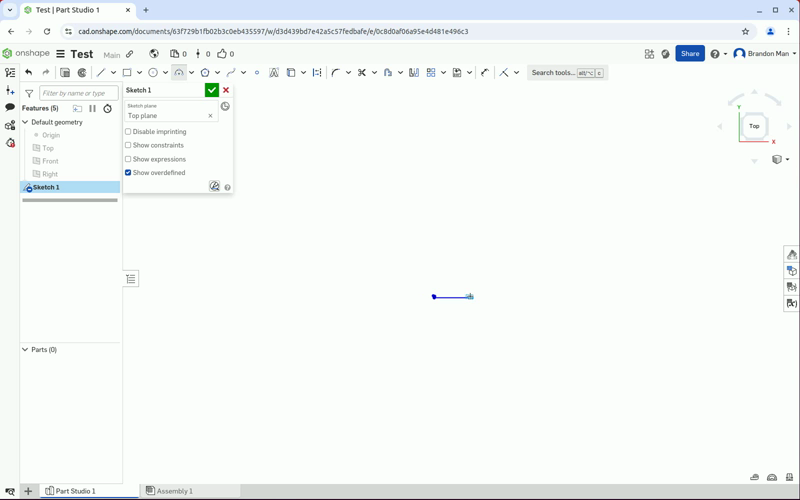
scroll(-6)
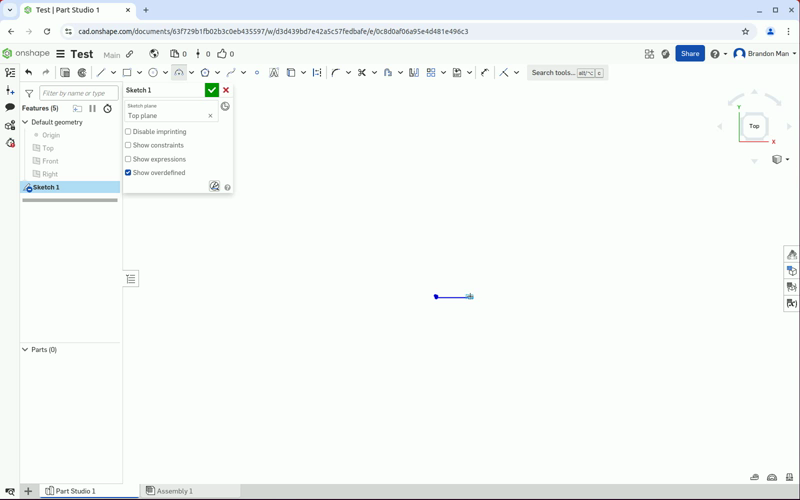
scroll(-6)
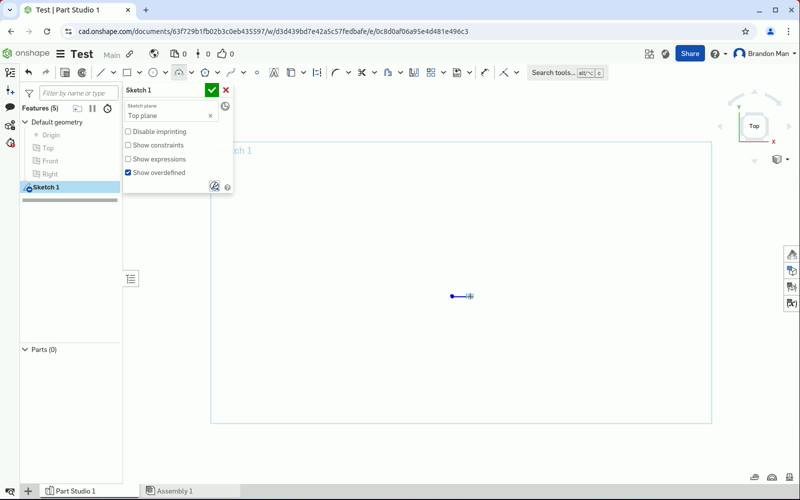
mouse_move(470, 296)
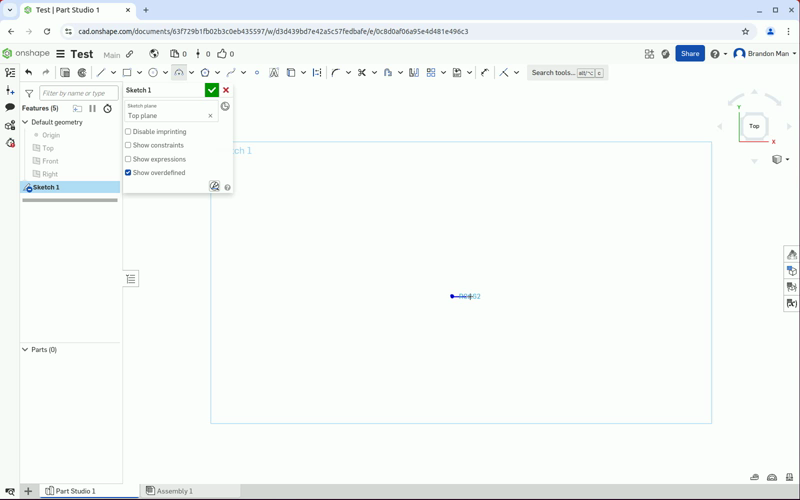
scroll(6)
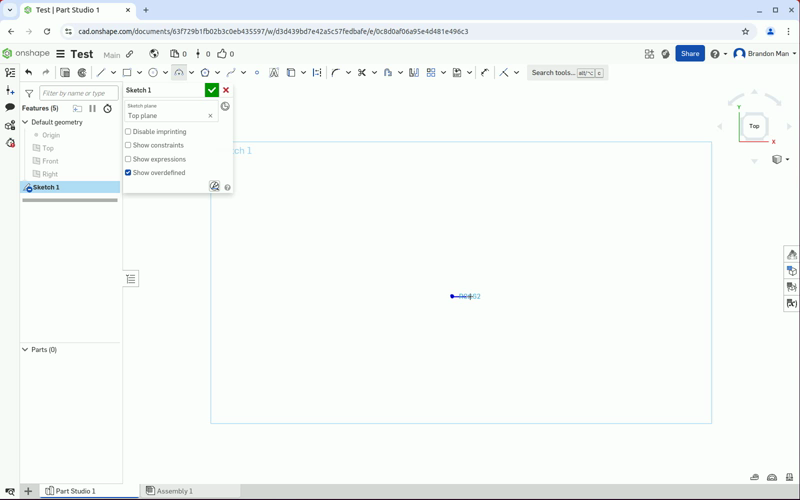
scroll(6)
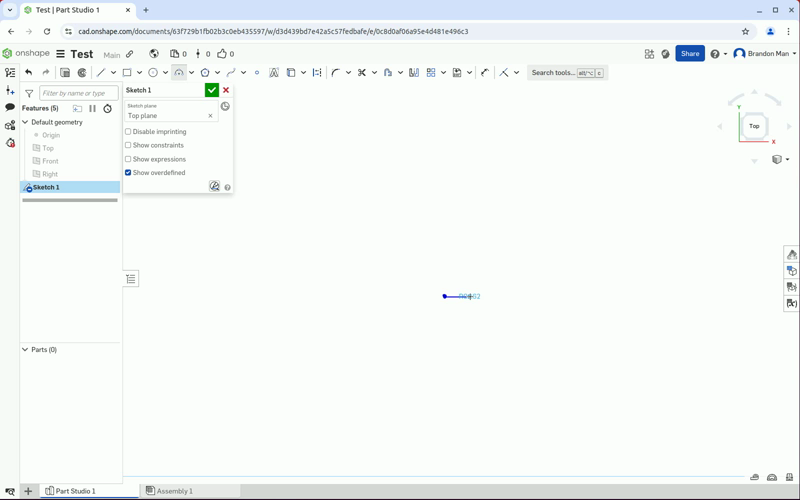
scroll(6)
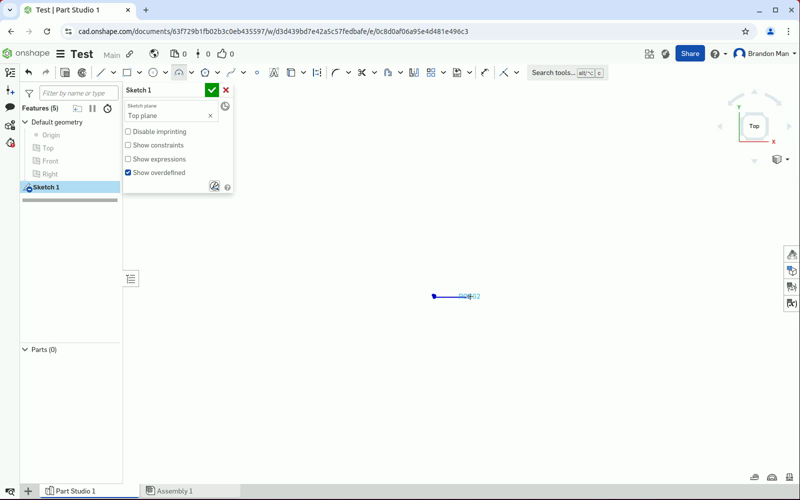
scroll(6)
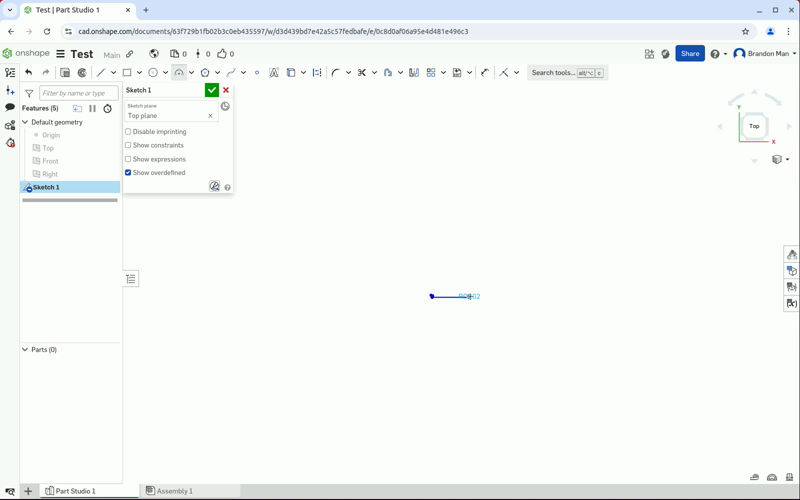
scroll(6)
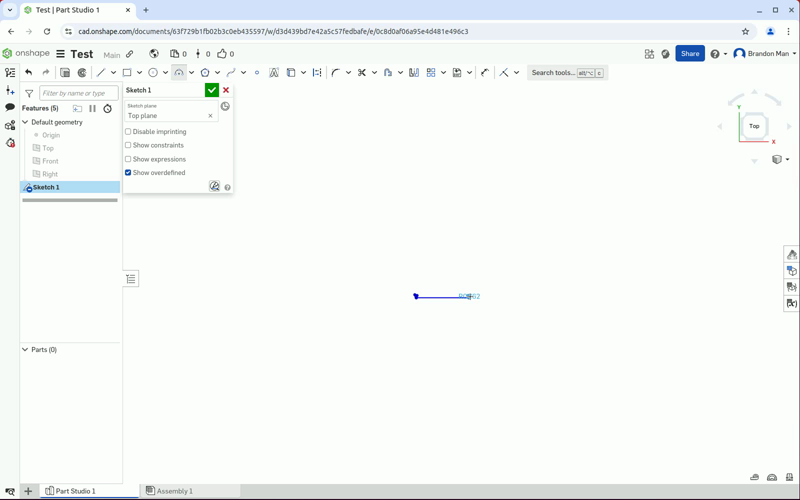
scroll(6)
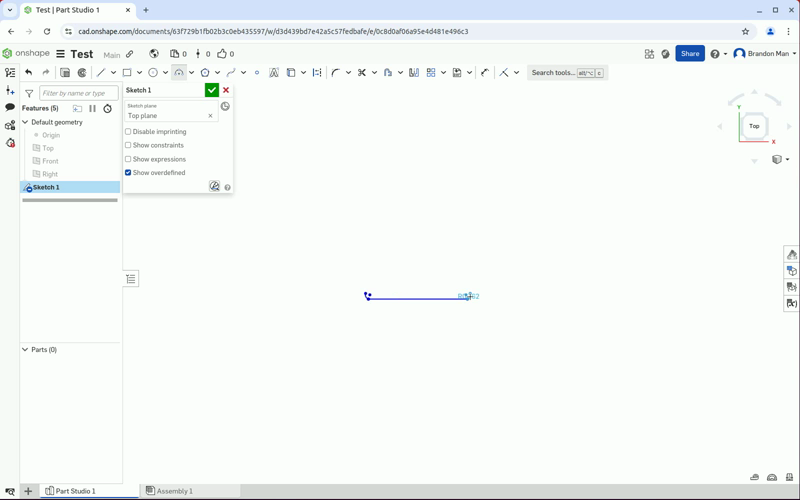
scroll(6)
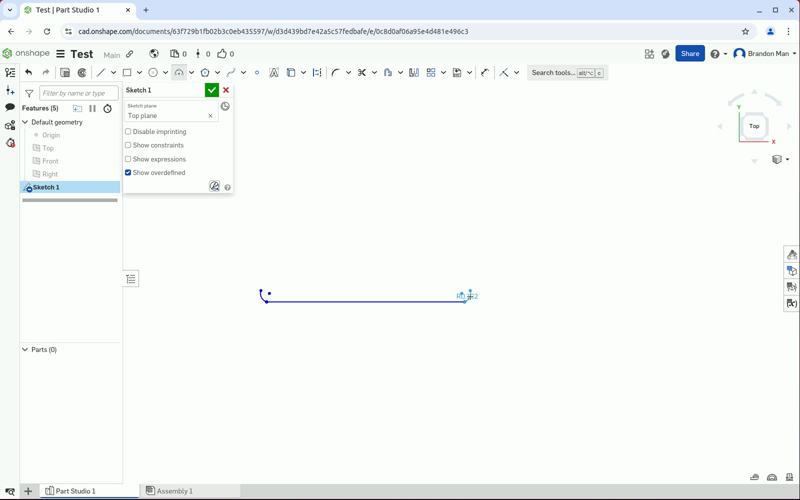
click(470, 296)
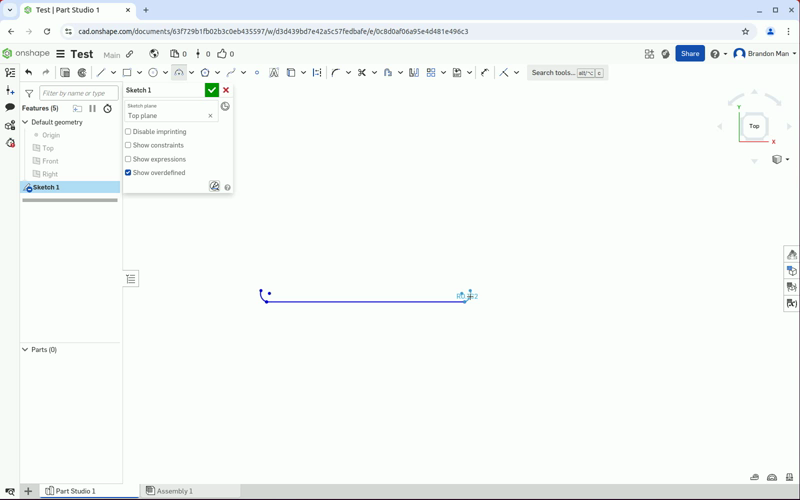
scroll(-6)
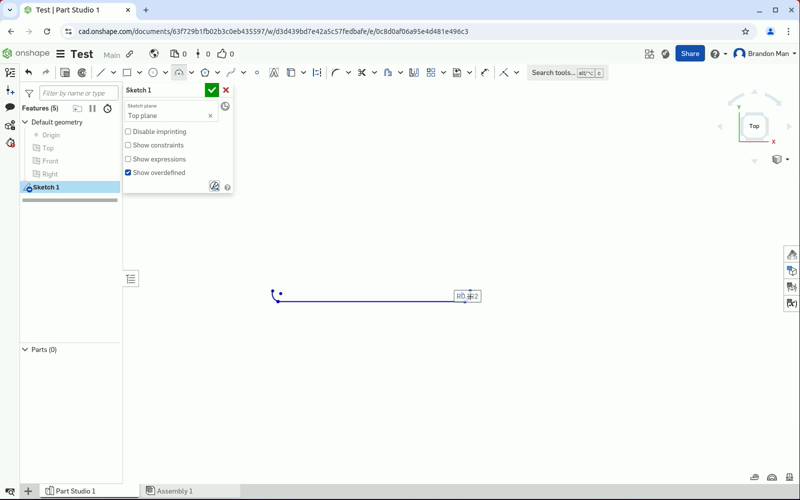
scroll(-6)
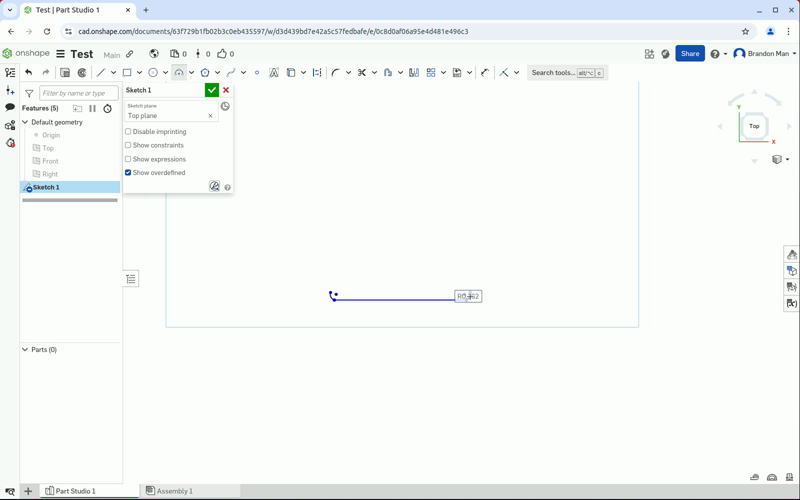
scroll(-6)
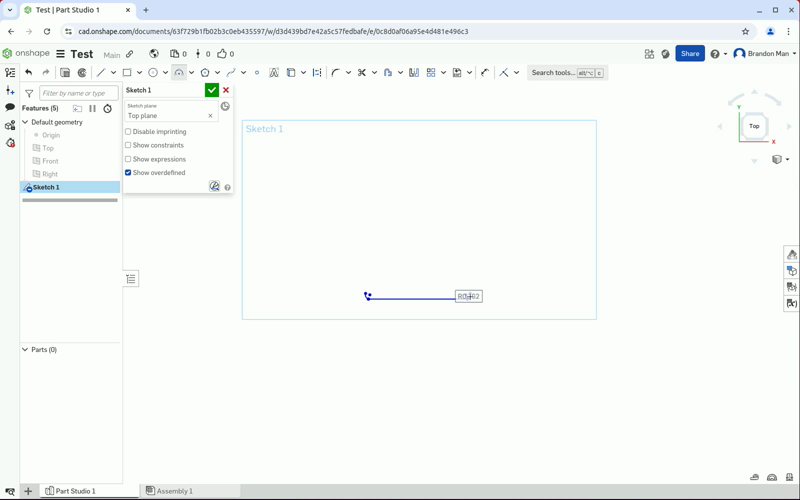
scroll(-6)
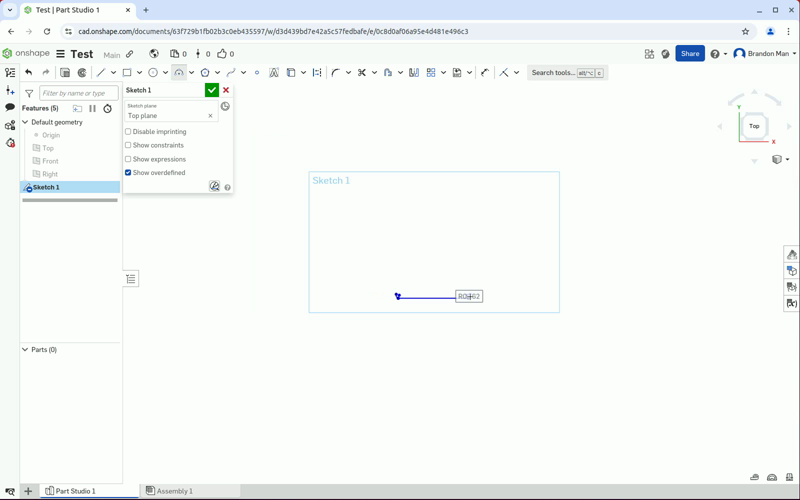
scroll(-6)
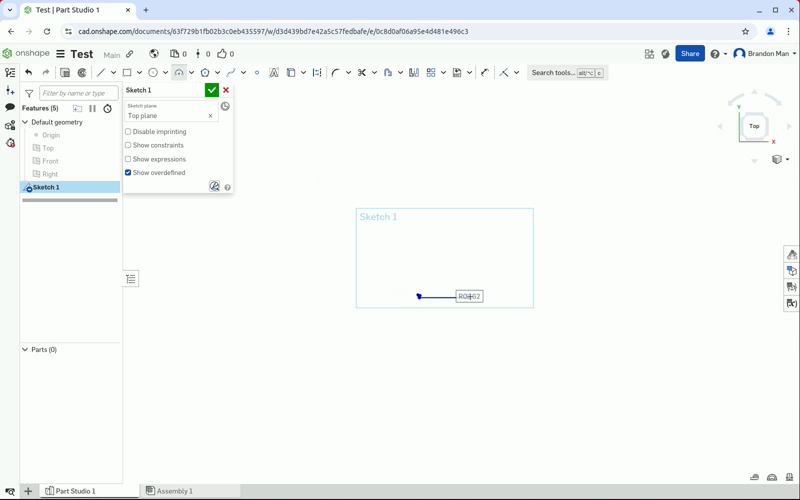
scroll(-6)
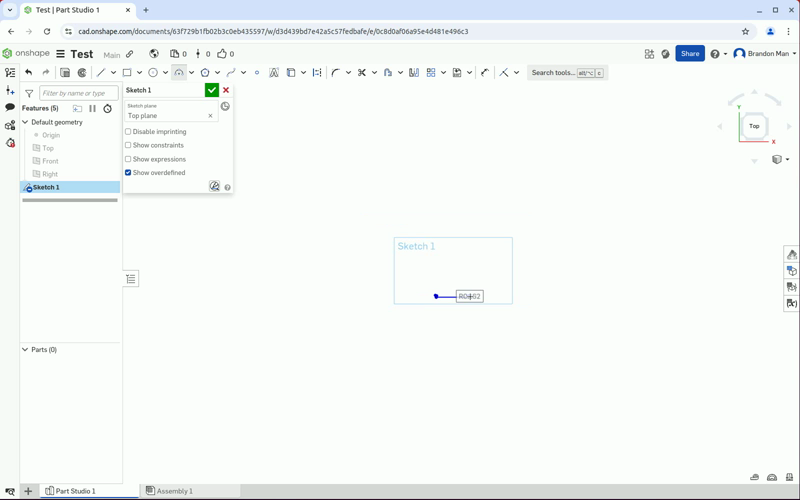
scroll(-6)
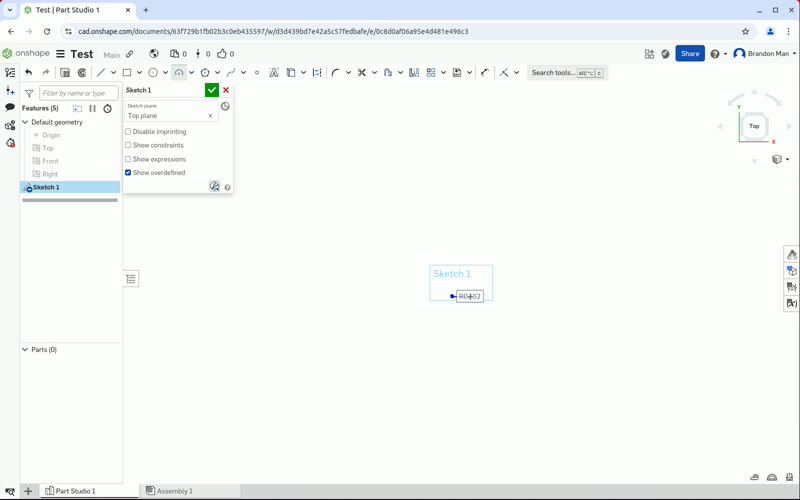
key_up(shift)
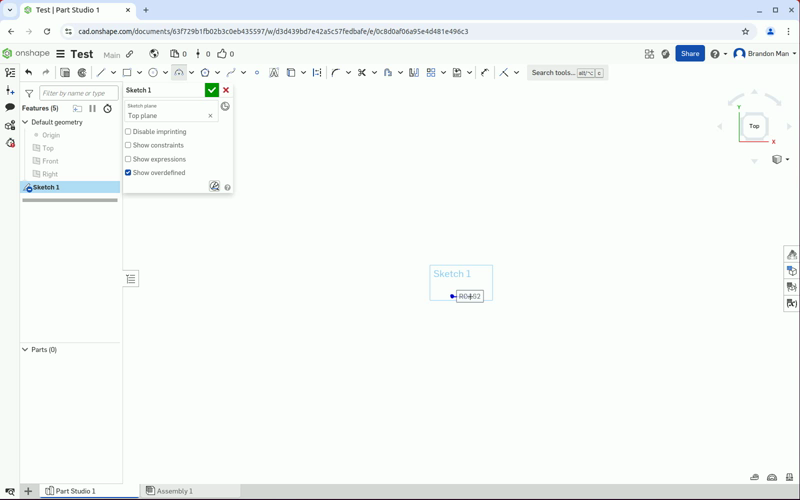
key(esc)
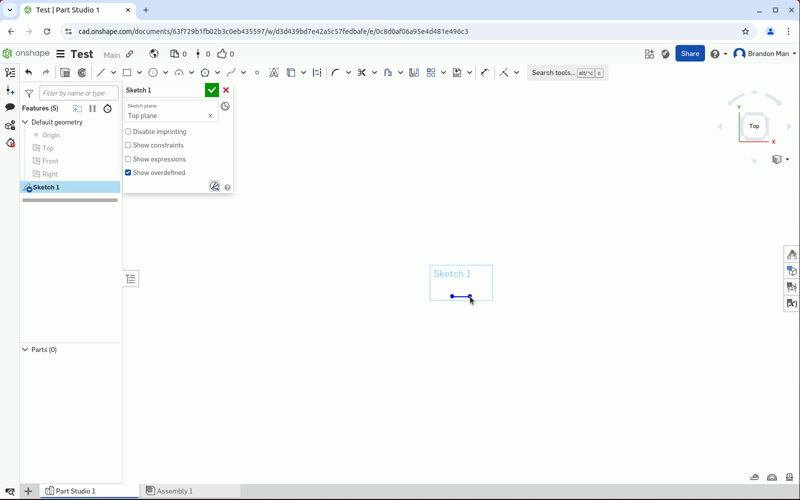
key(l)
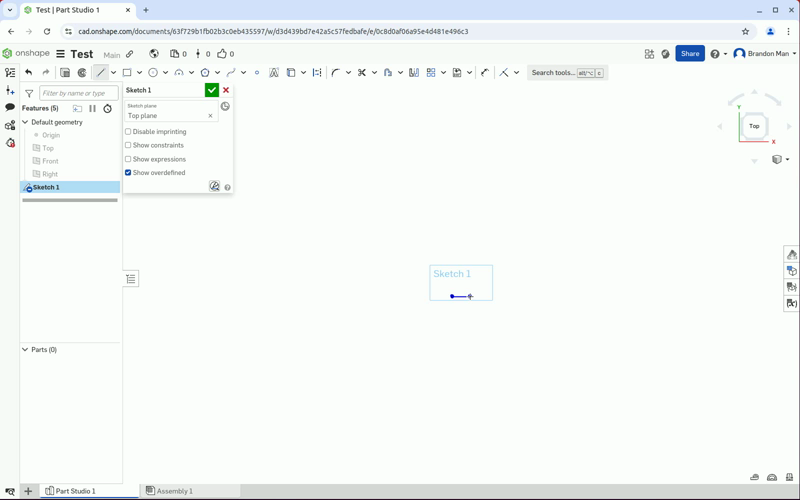
mouse_move(470, 295)
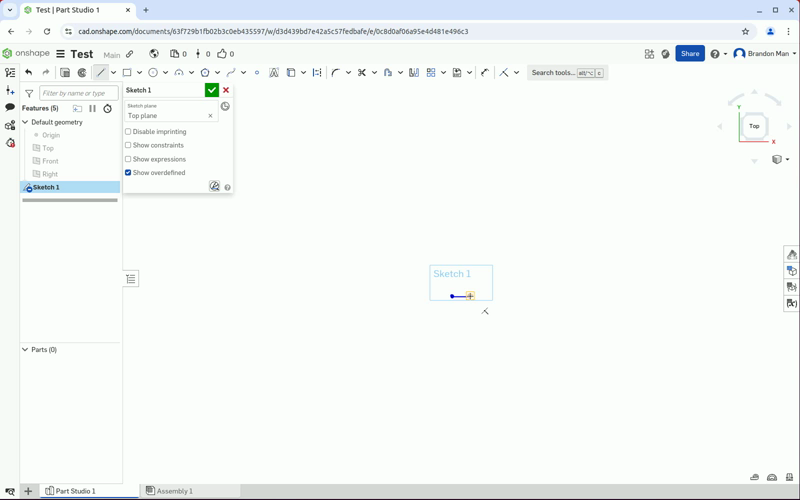
scroll(6)
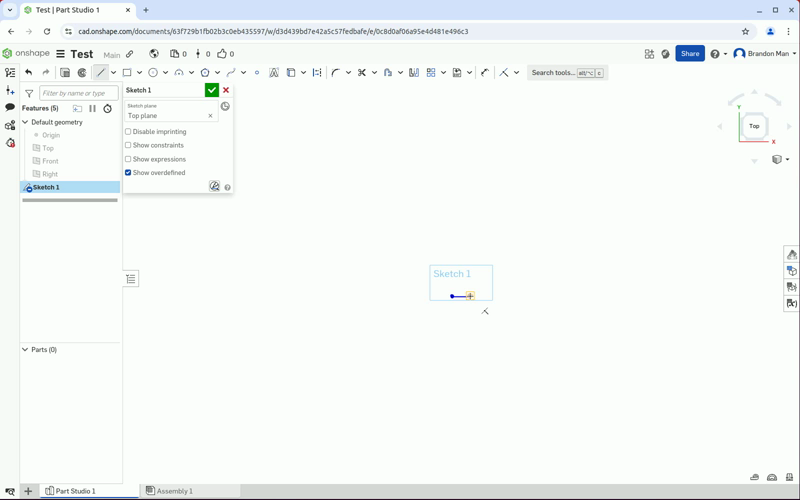
scroll(6)
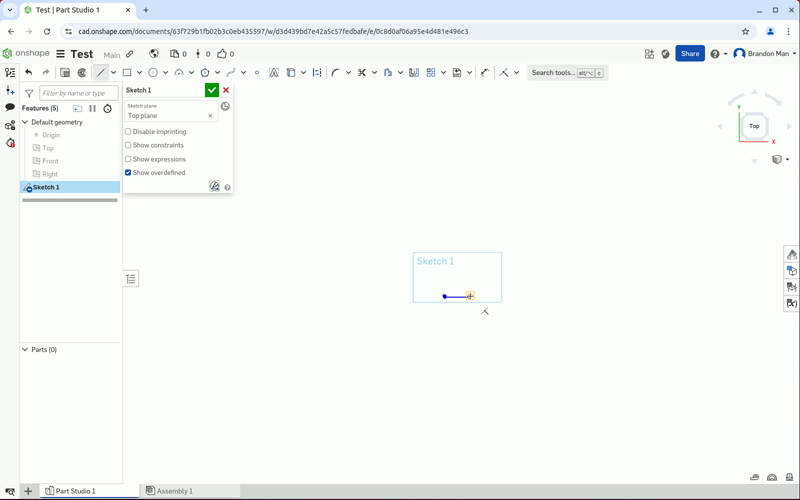
scroll(6)
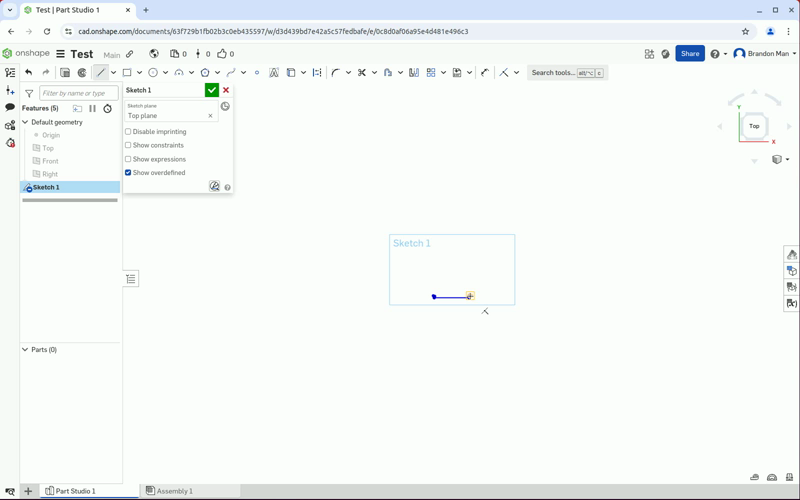
scroll(6)
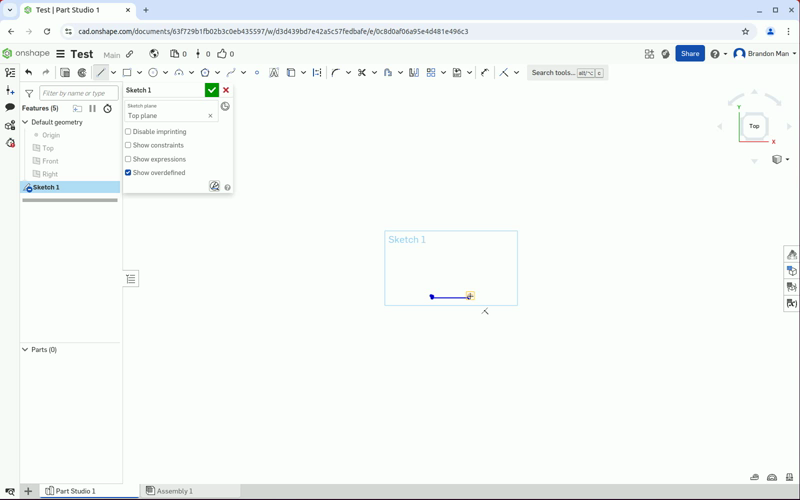
scroll(6)
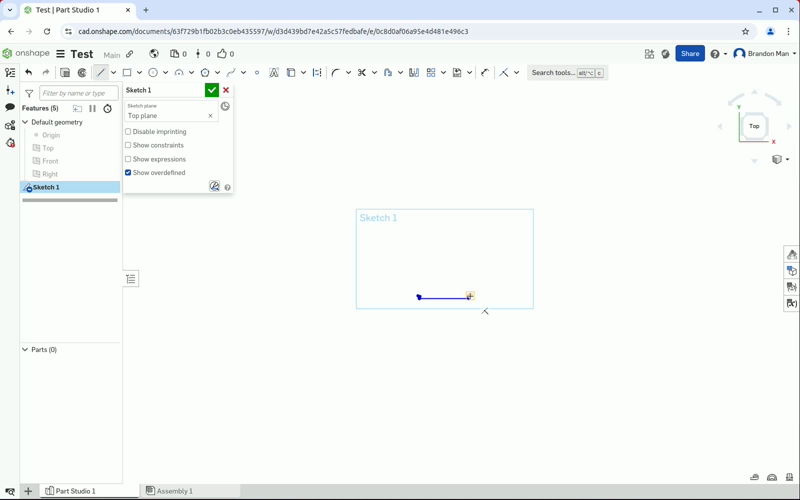
scroll(6)
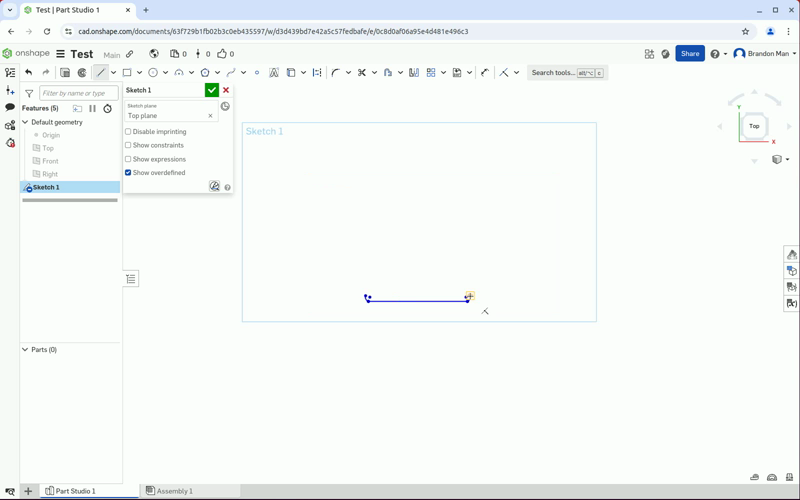
scroll(6)
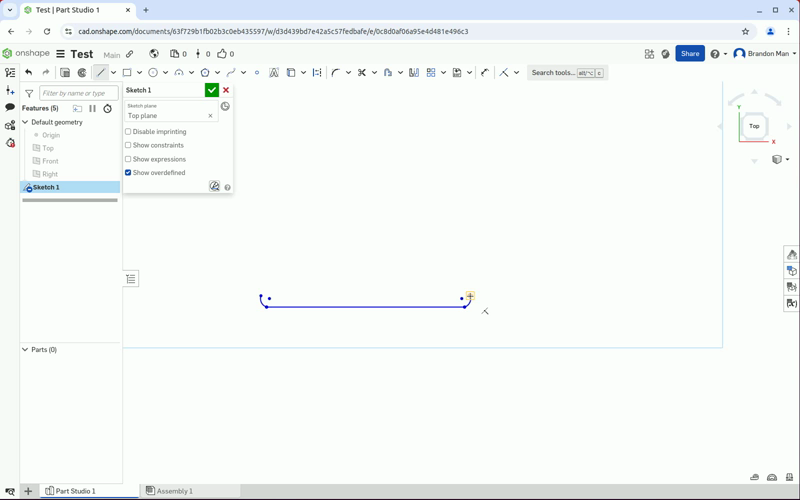
click(470, 295)
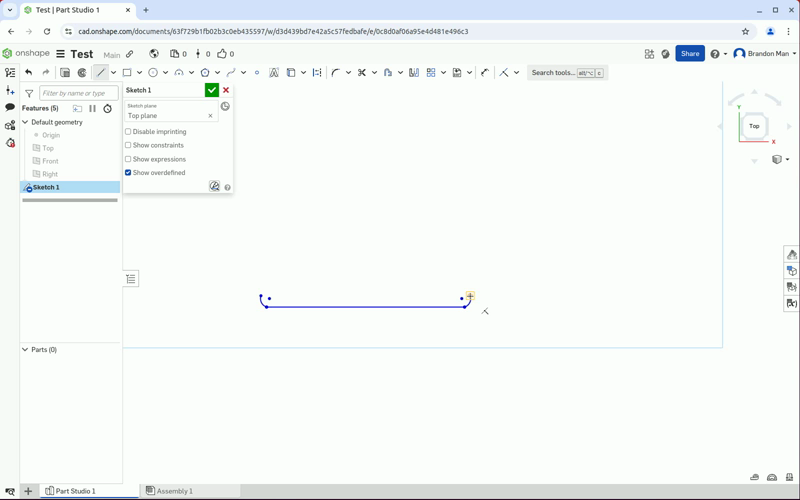
scroll(-6)
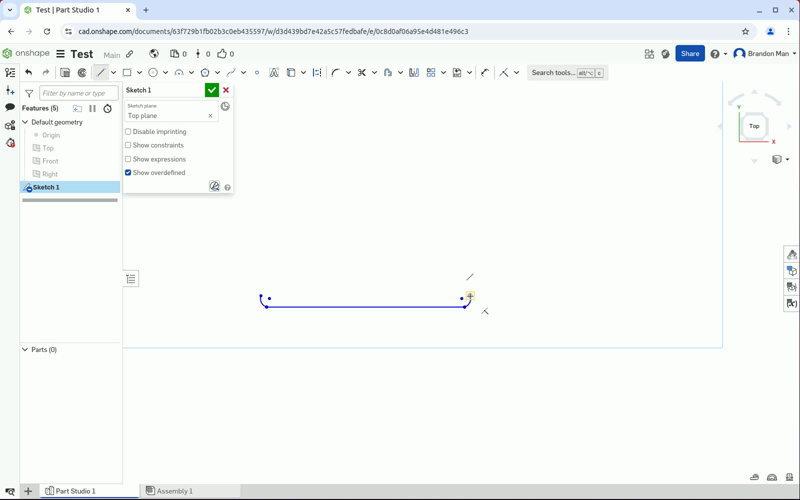
scroll(-6)
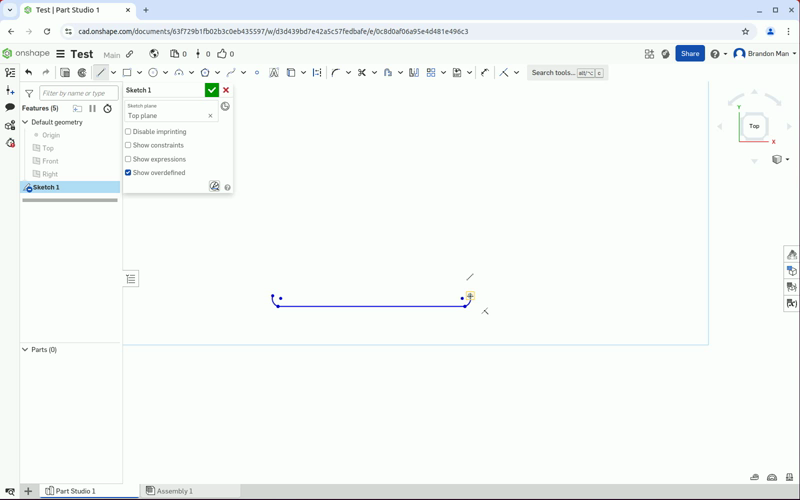
scroll(-6)
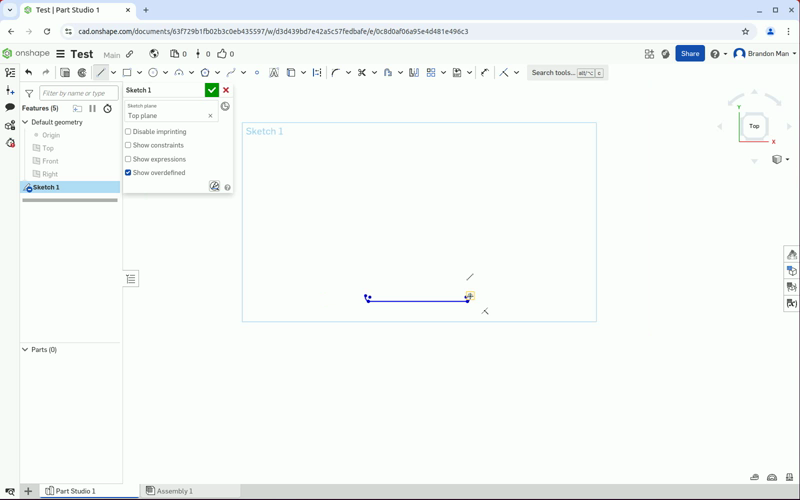
scroll(-6)
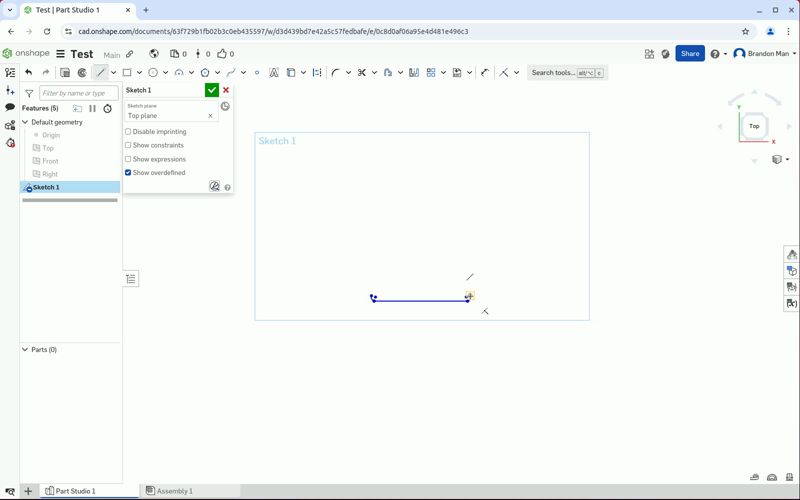
scroll(-6)
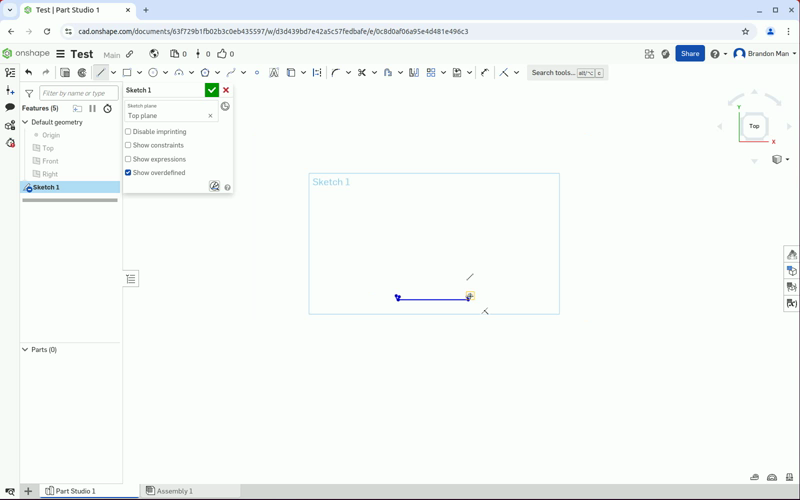
scroll(-6)
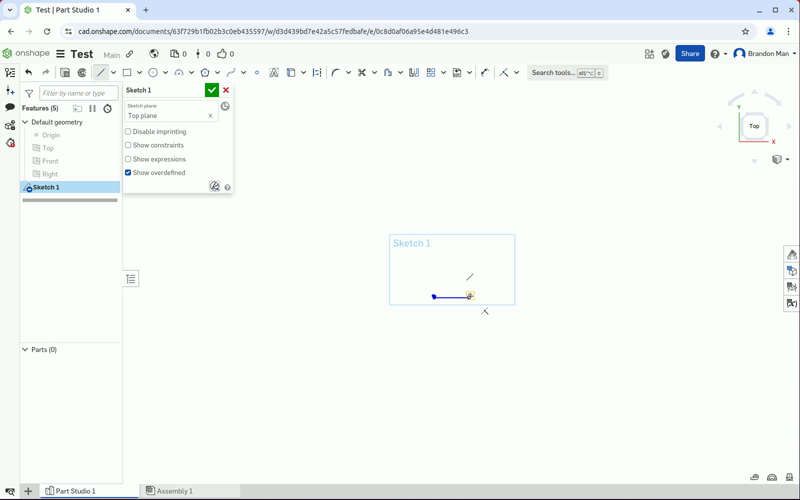
scroll(-6)
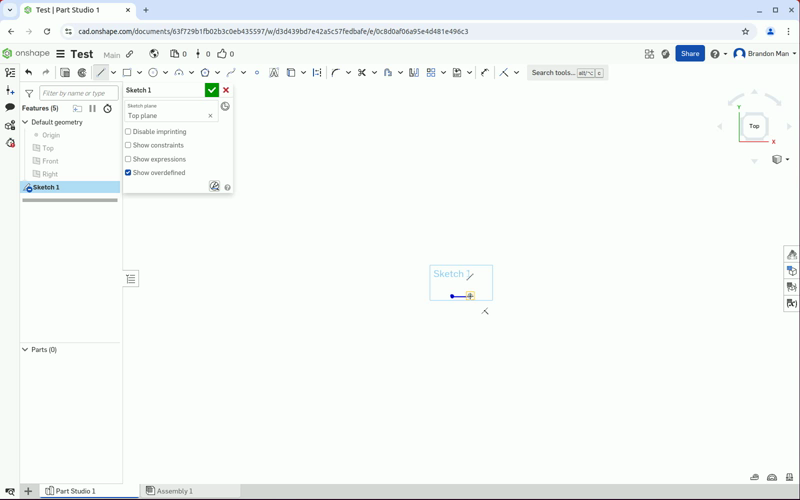
key_down(shift)
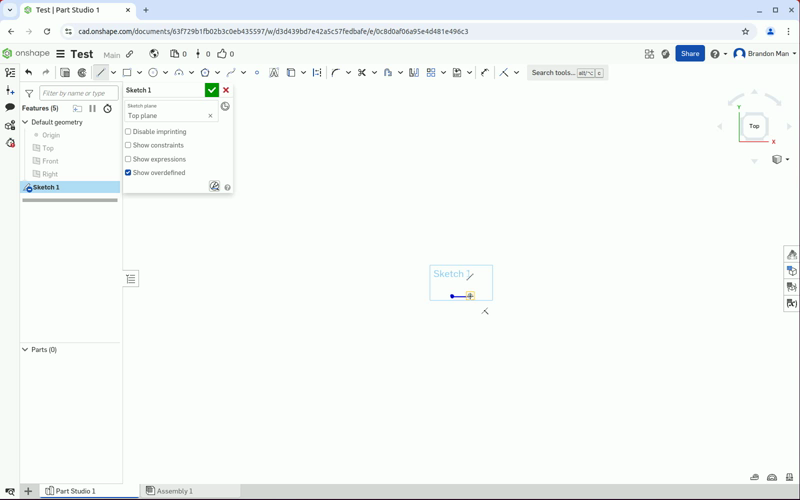
mouse_move(500, 295)
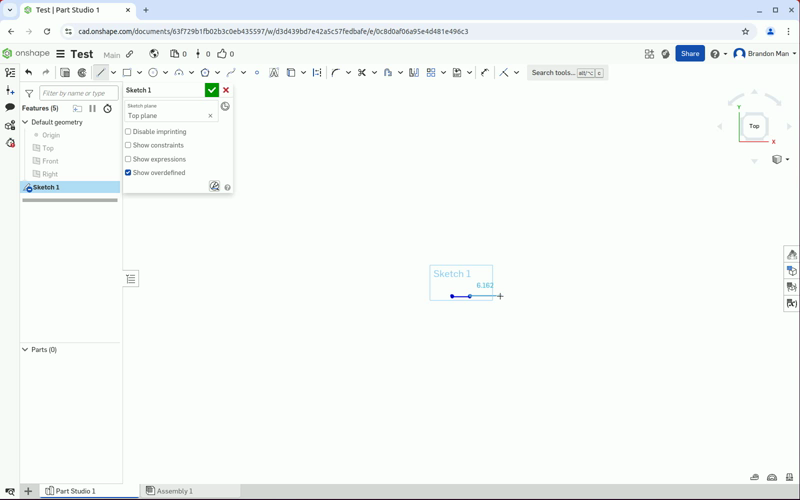
mouse_move(470, 268)
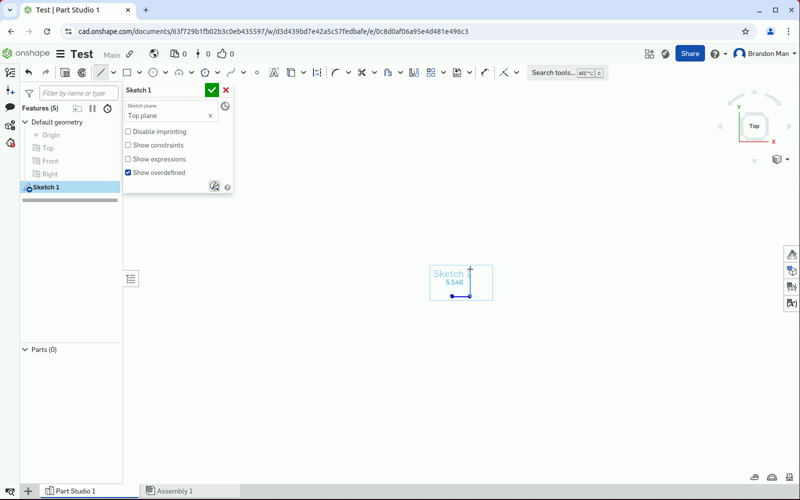
click(470, 268)
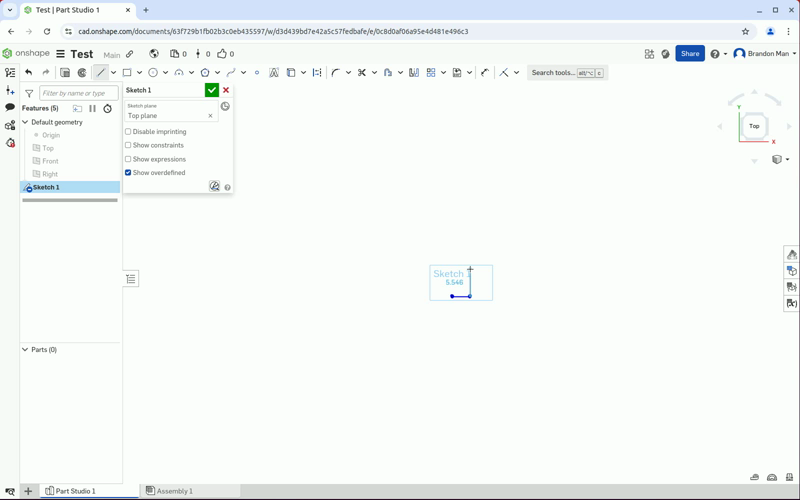
key_up(shift)
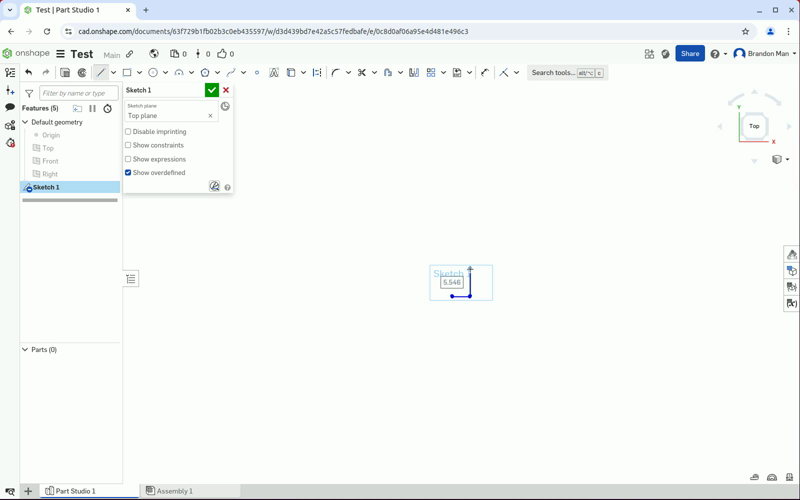
key(esc)
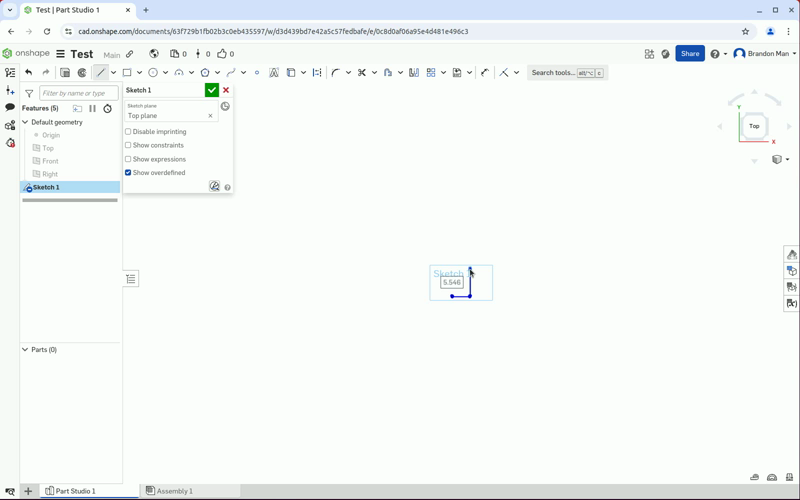
key(a)
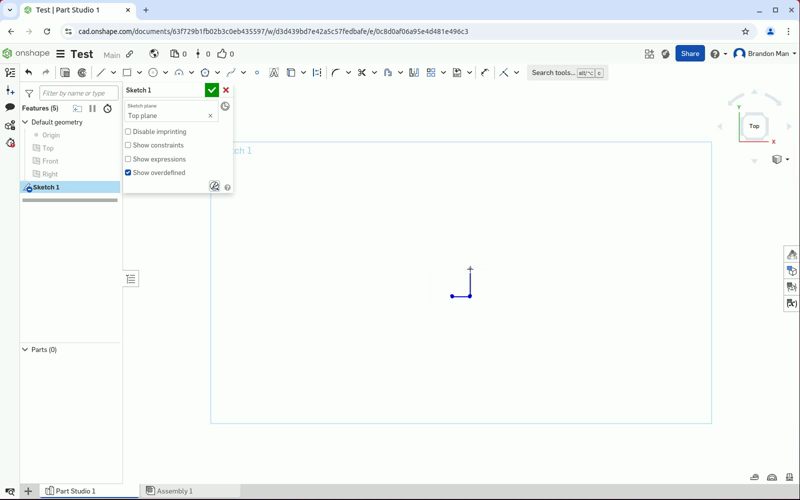
mouse_move(470, 268)
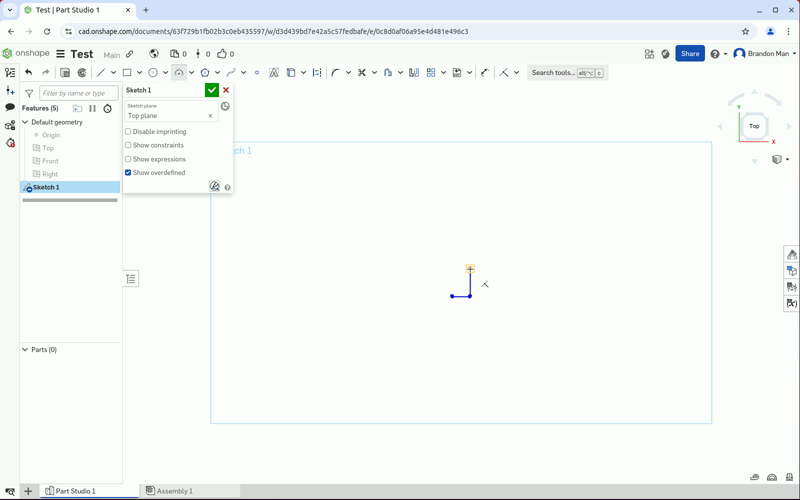
click(470, 268)
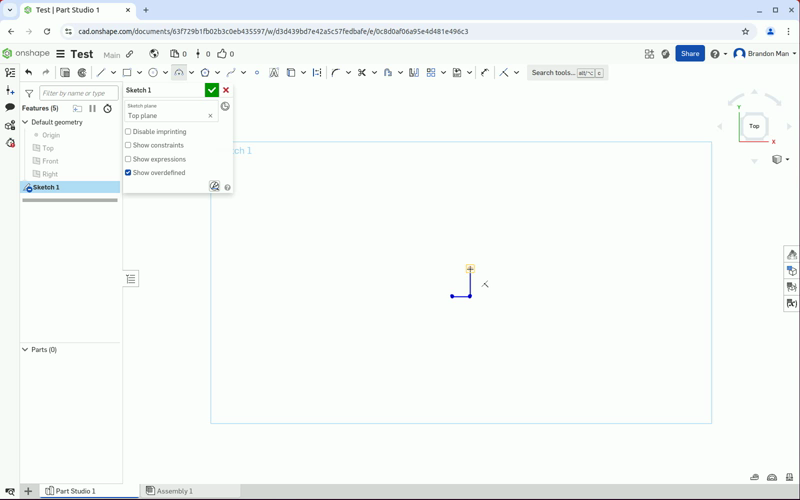
key_down(shift)
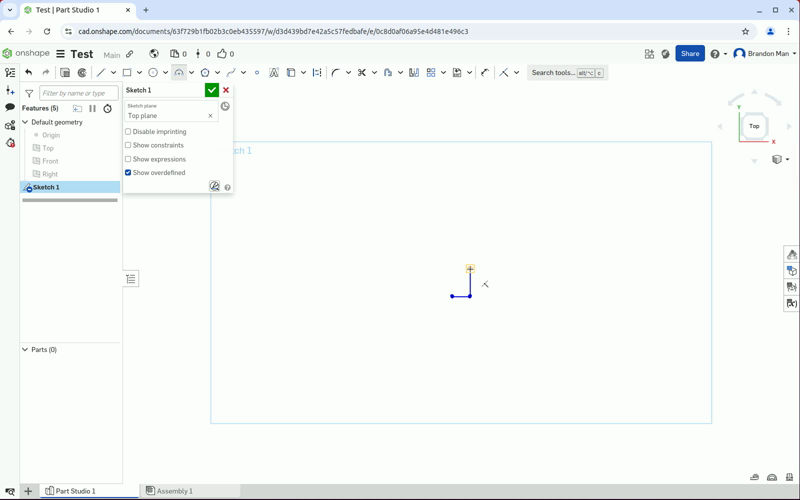
mouse_move(469, 267)
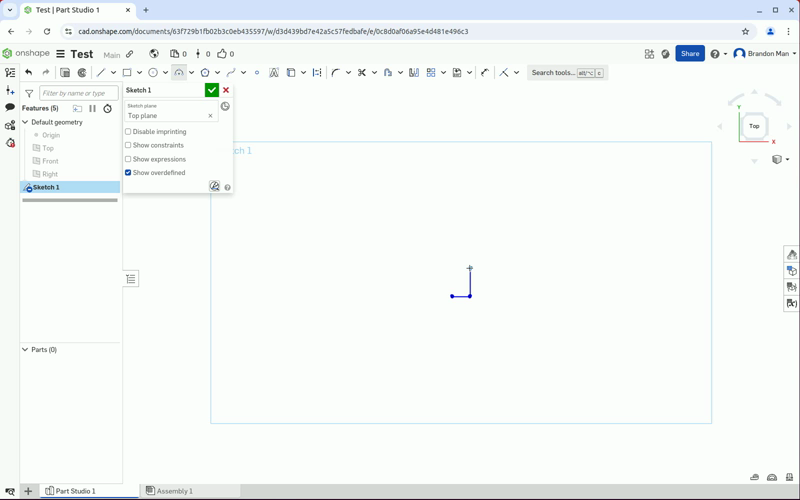
scroll(6)
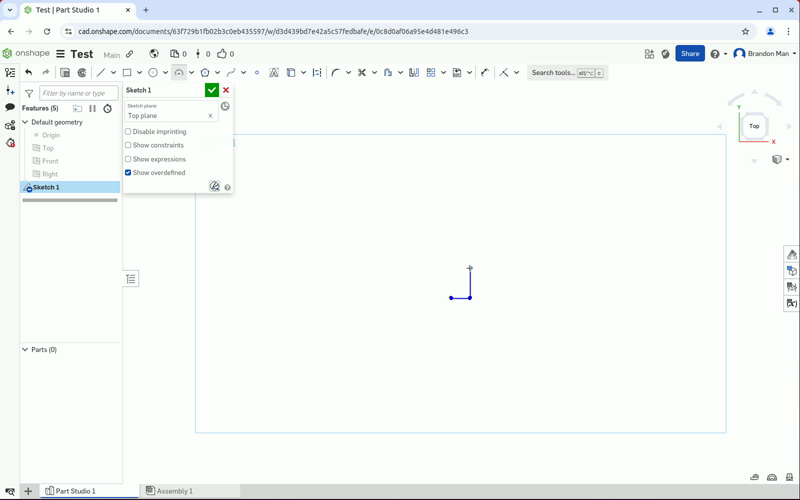
scroll(6)
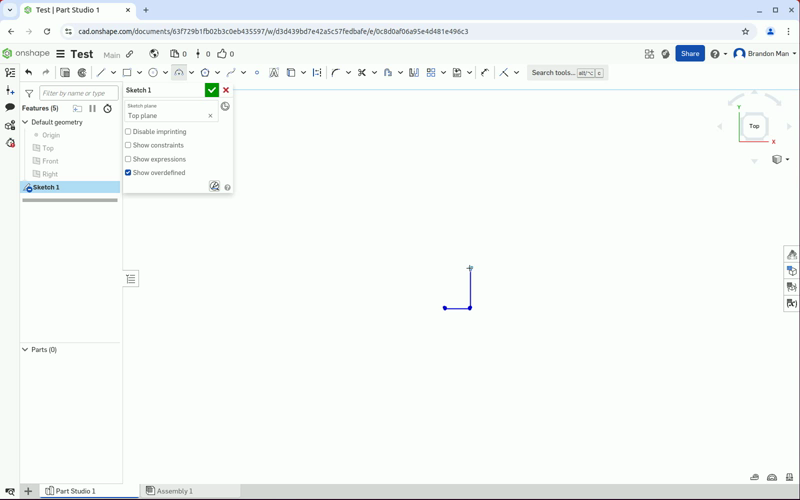
scroll(6)
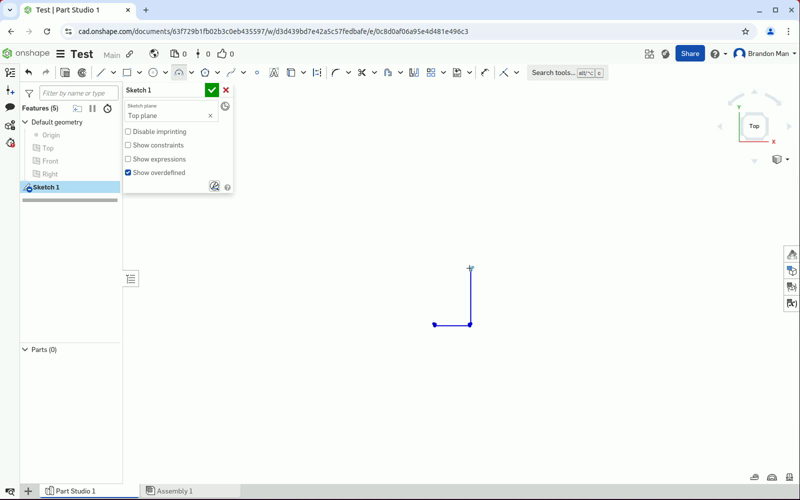
scroll(6)
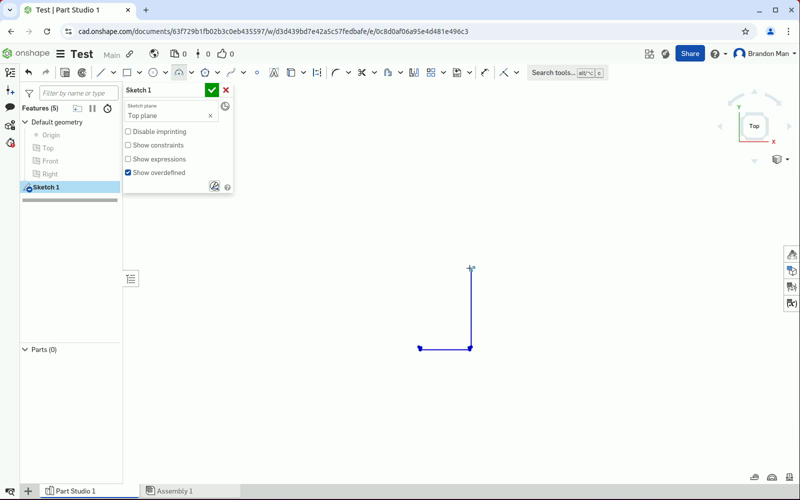
scroll(6)
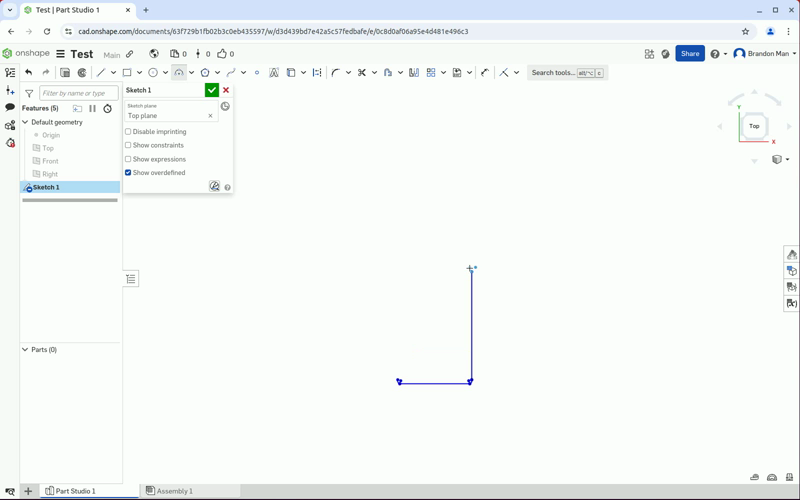
scroll(6)
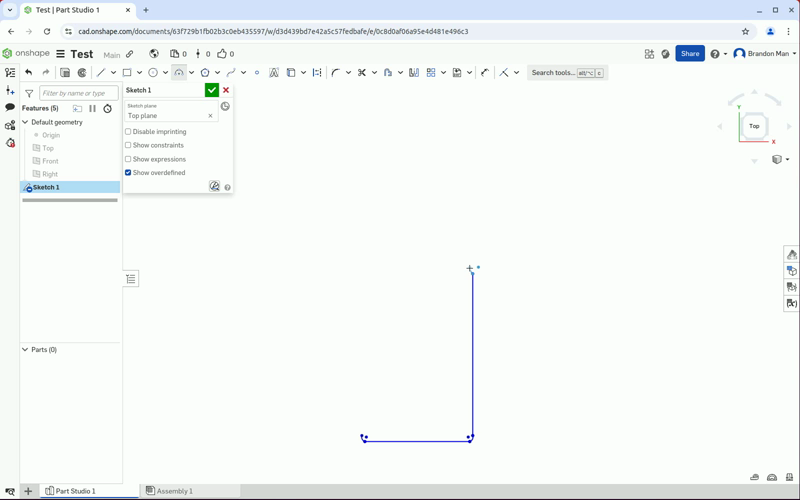
scroll(6)
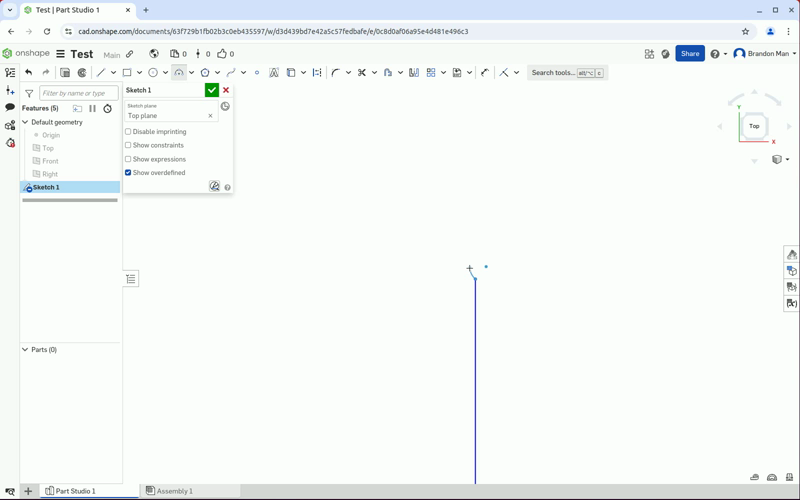
click(469, 267)
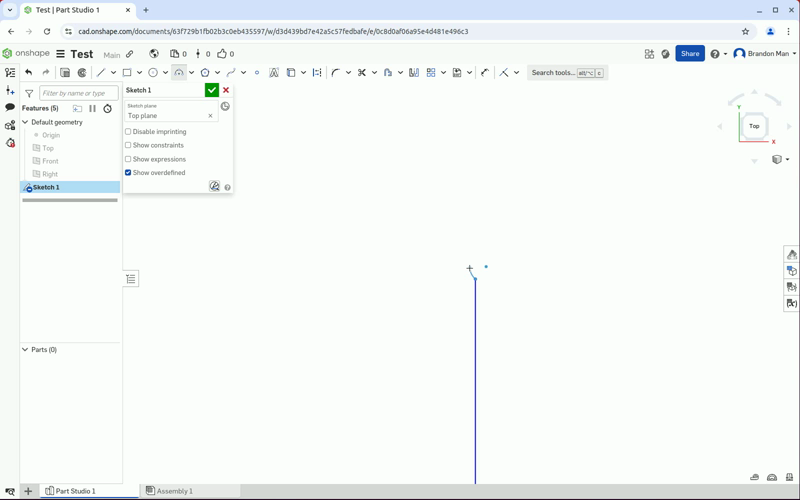
scroll(-6)
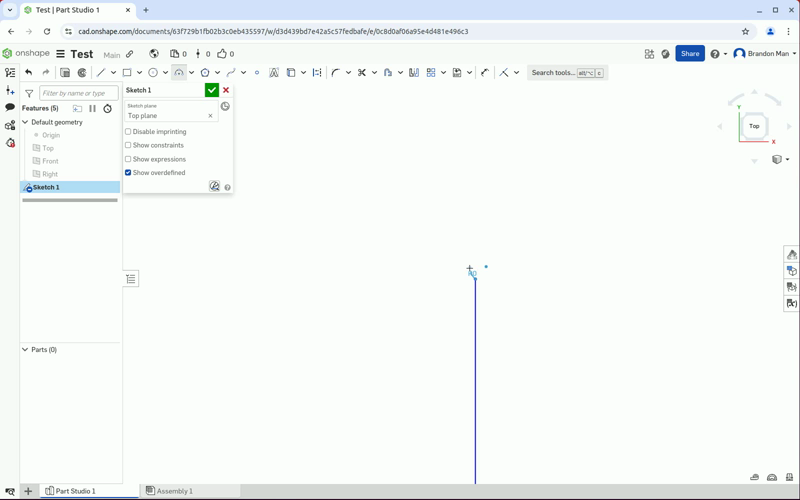
scroll(-6)
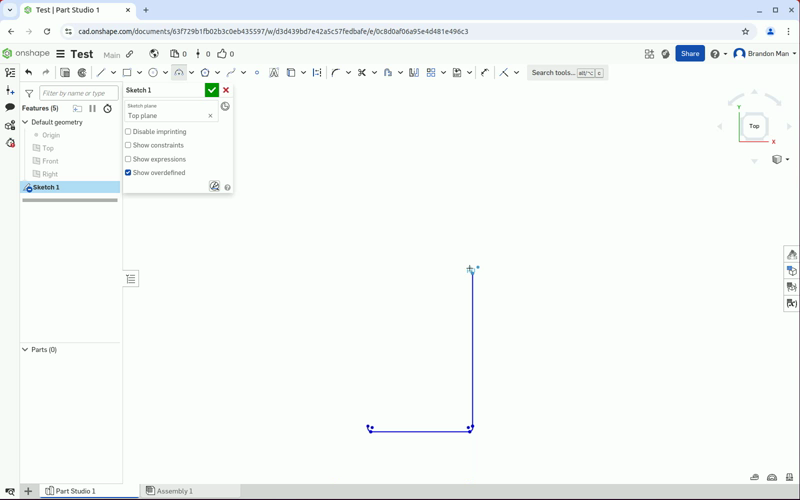
scroll(-6)
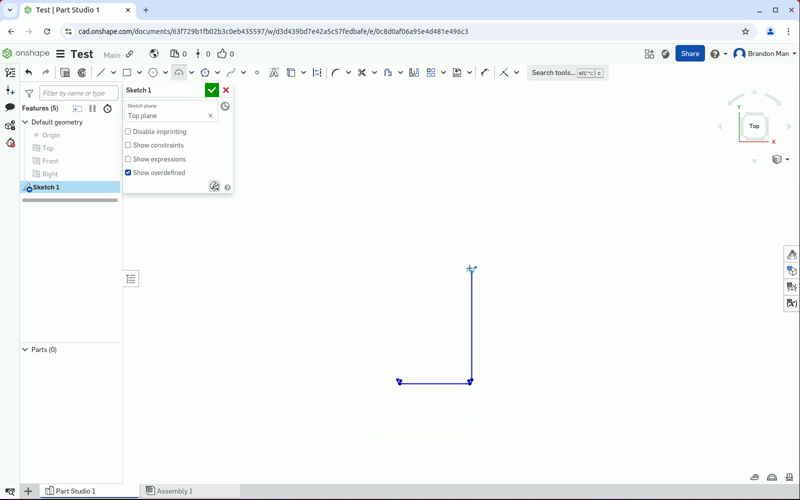
scroll(-6)
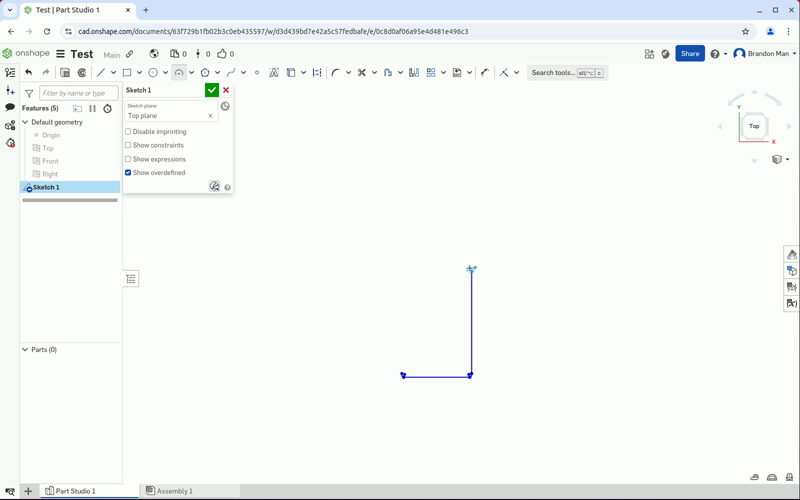
scroll(-6)
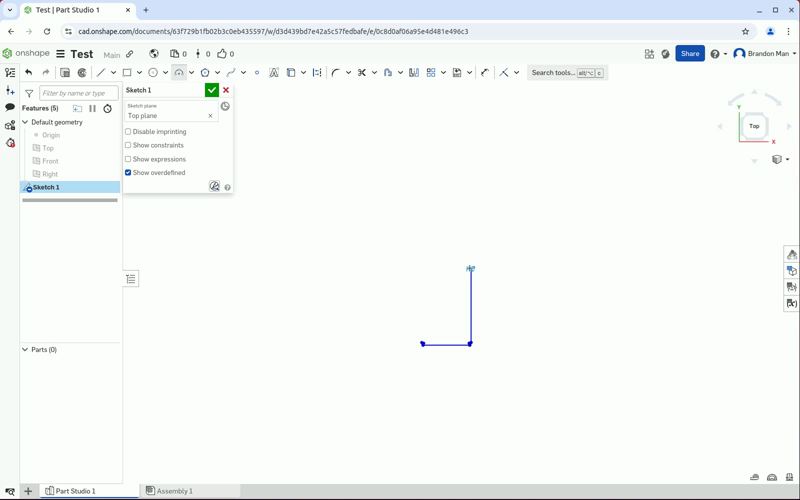
scroll(-6)
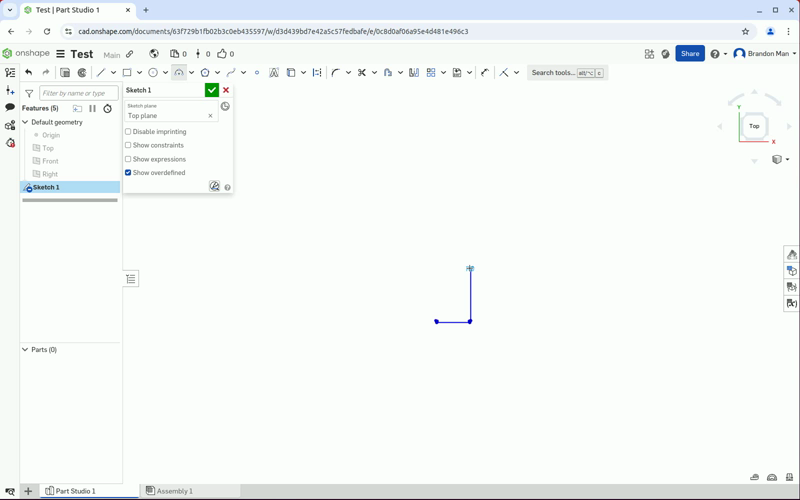
scroll(-6)
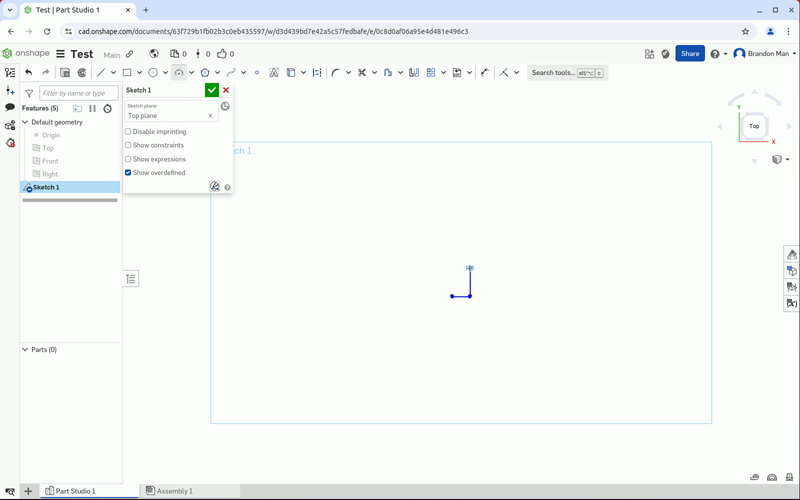
mouse_move(470, 268)
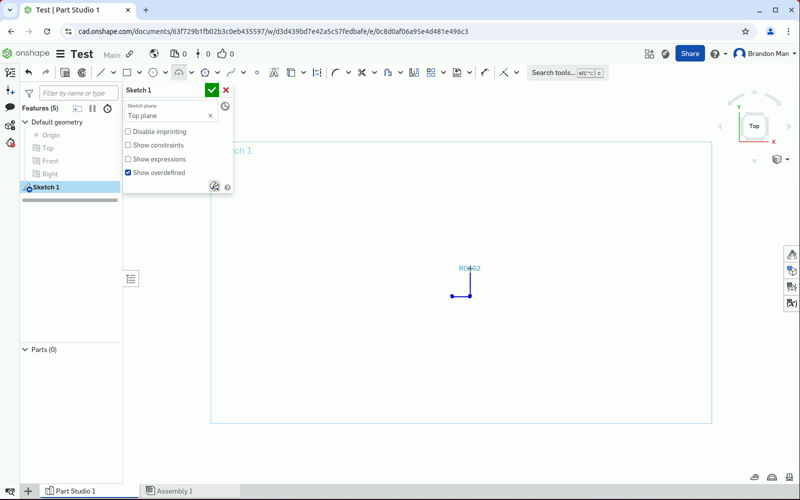
scroll(6)
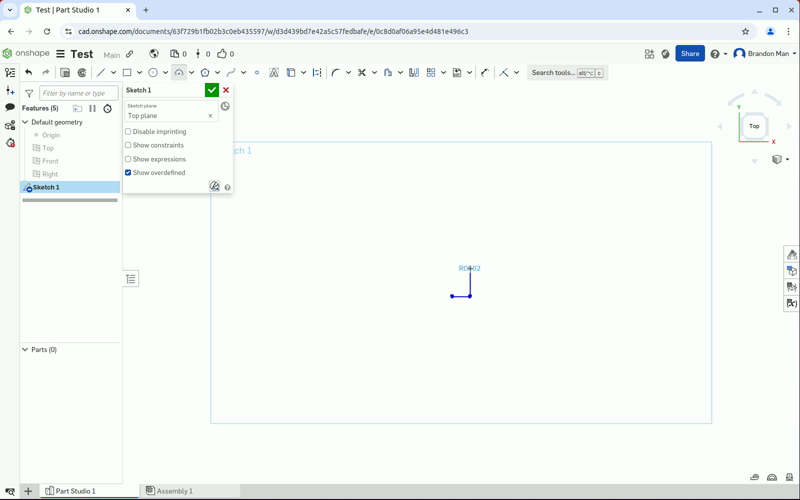
scroll(6)
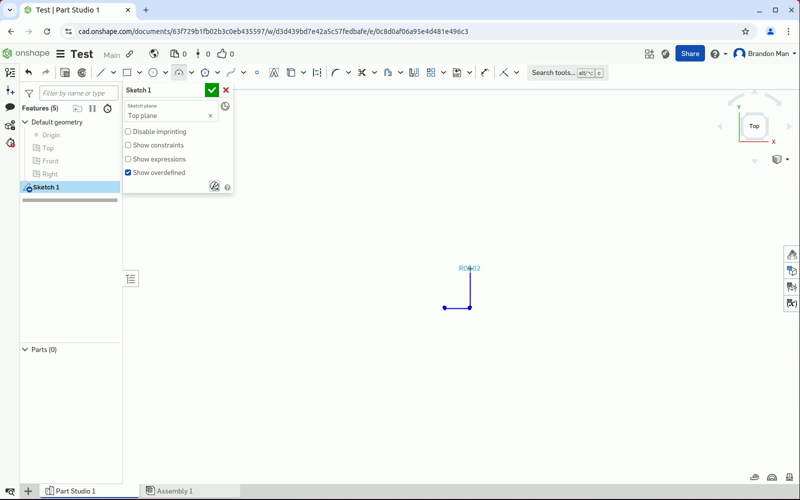
scroll(6)
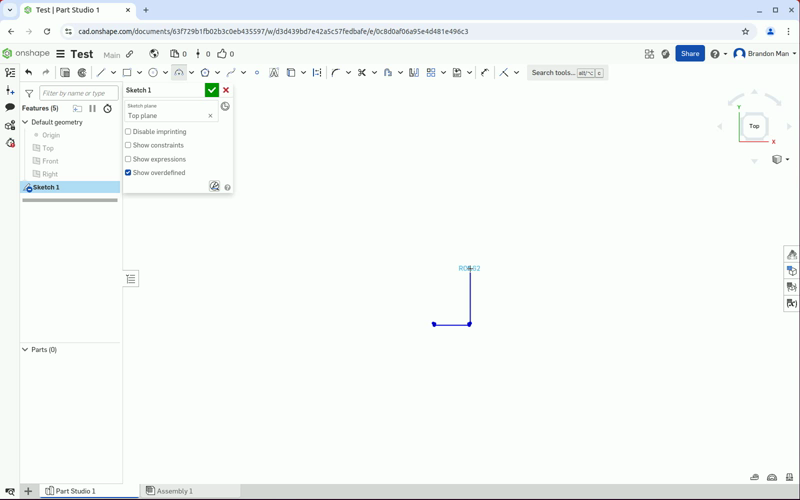
scroll(6)
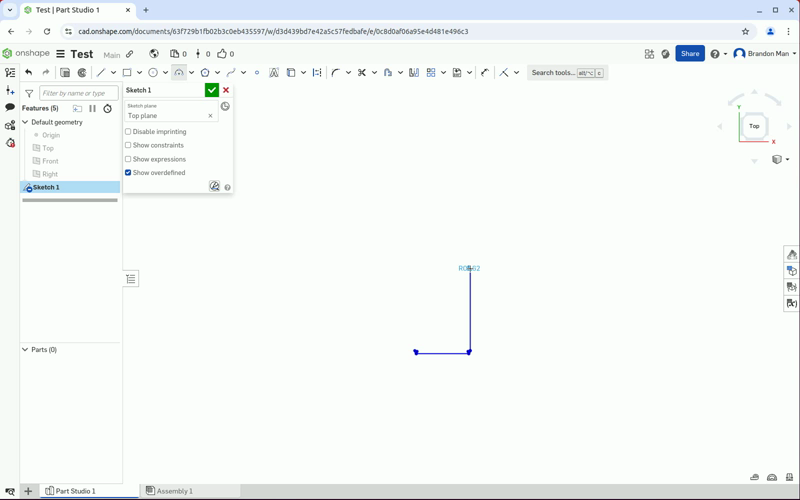
scroll(6)
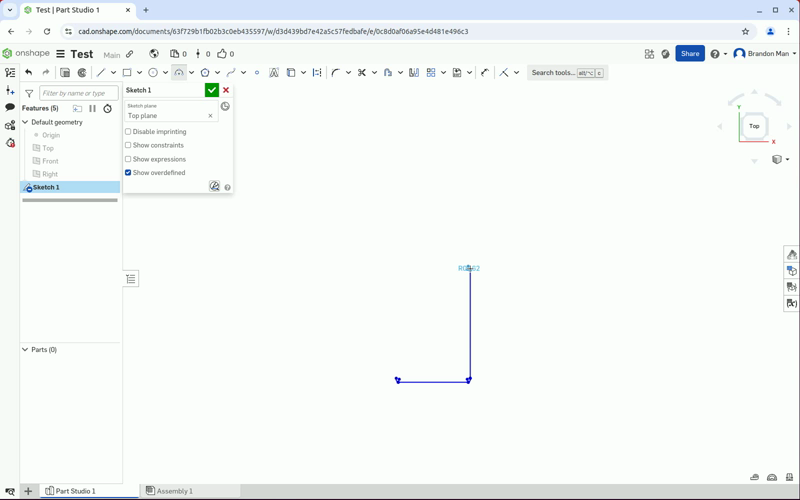
scroll(6)
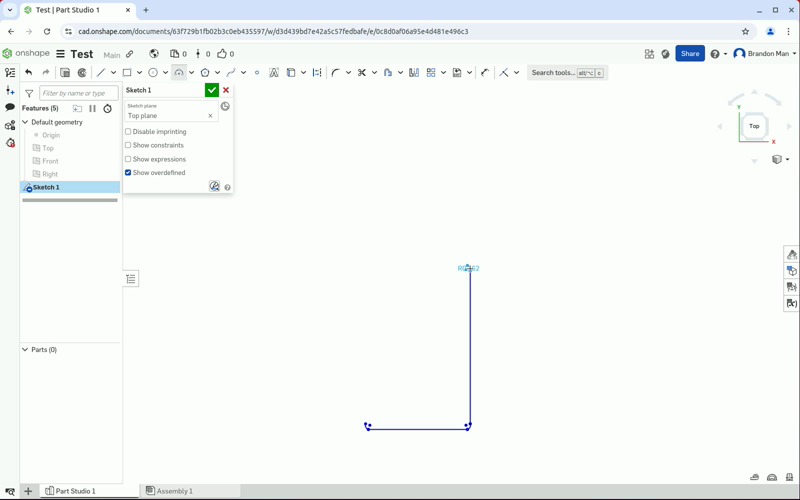
scroll(6)
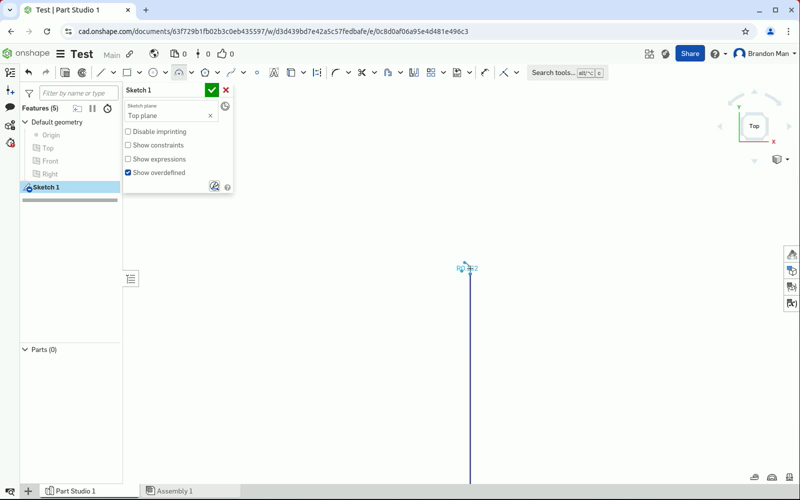
click(470, 268)
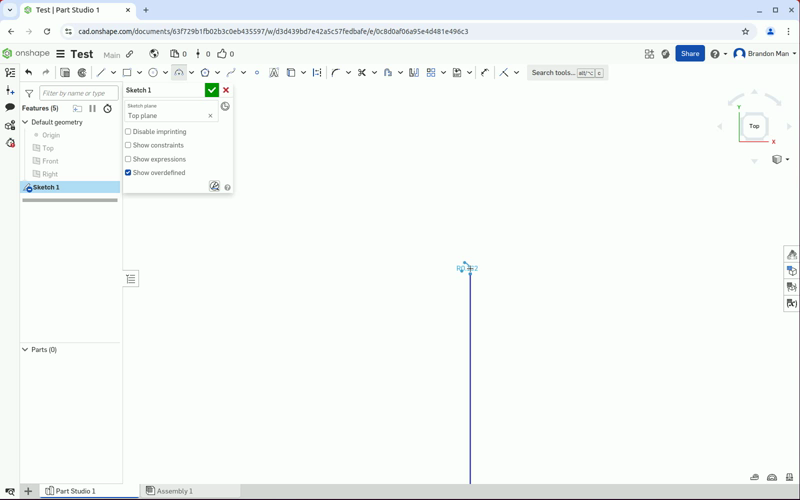
scroll(-6)
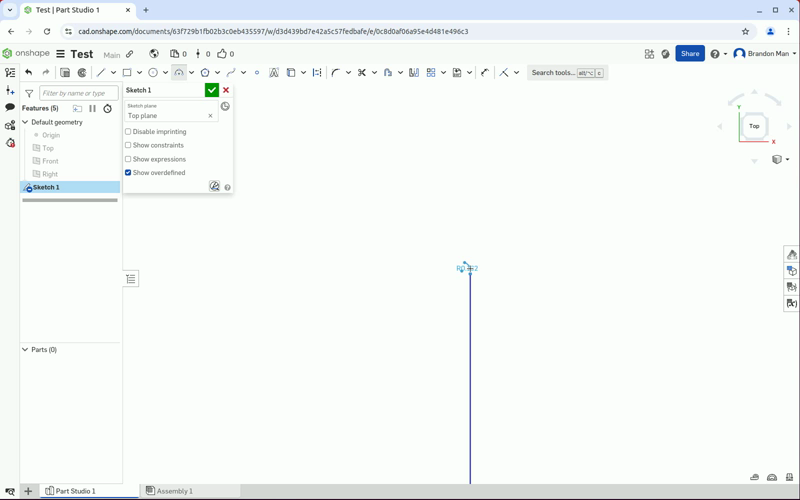
scroll(-6)
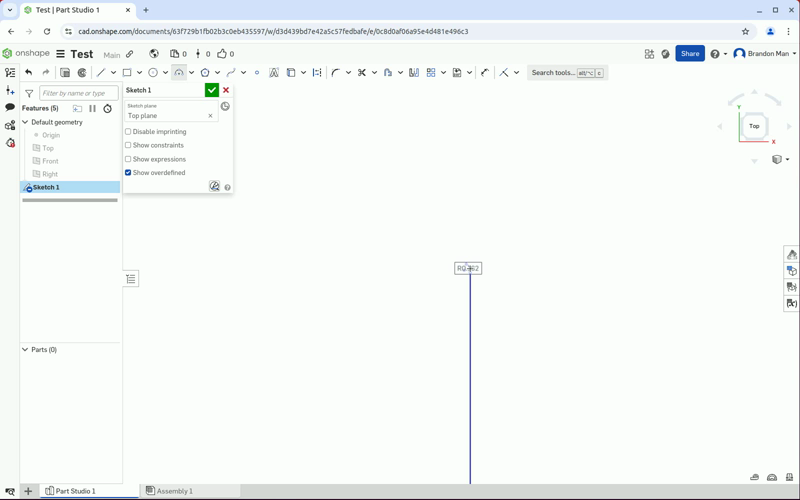
scroll(-6)
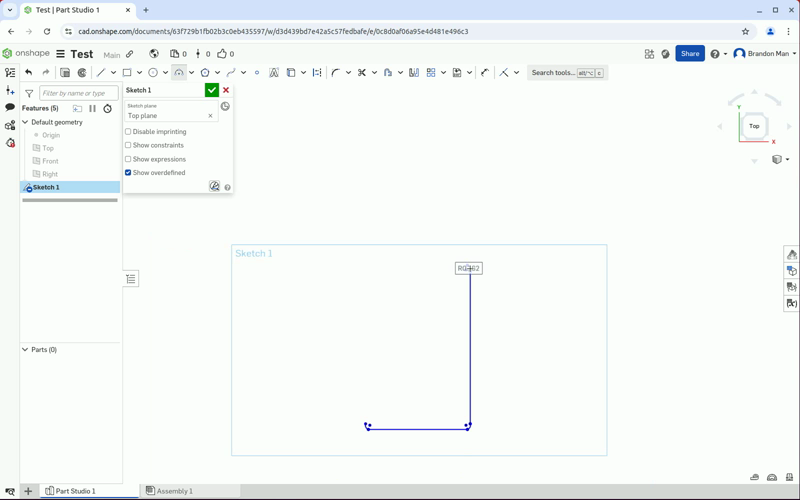
scroll(-6)
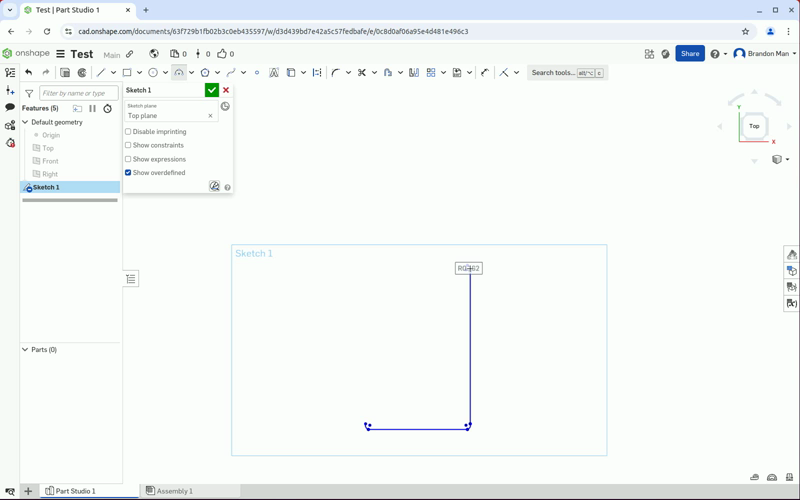
scroll(-6)
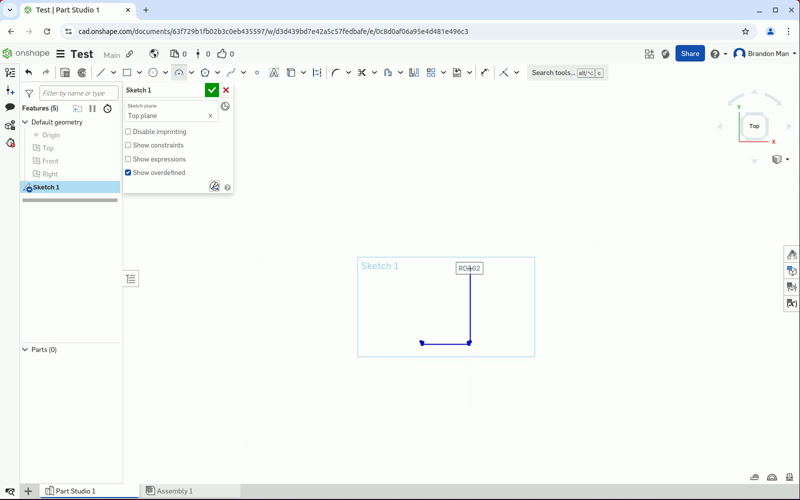
scroll(-6)
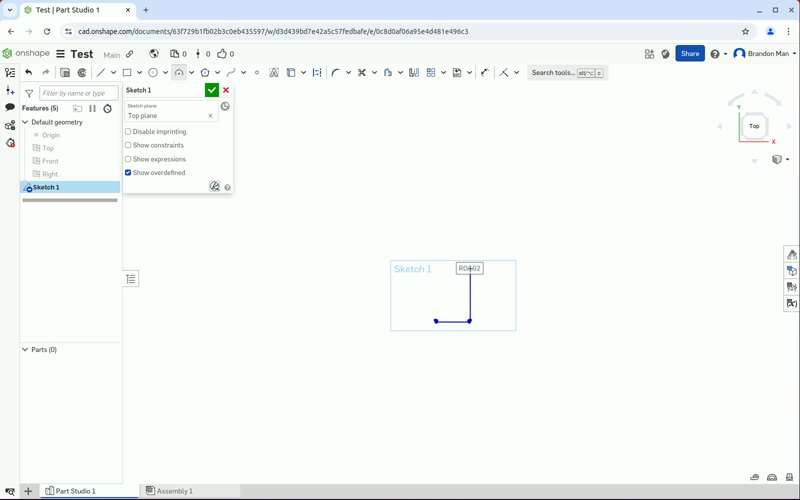
scroll(-6)
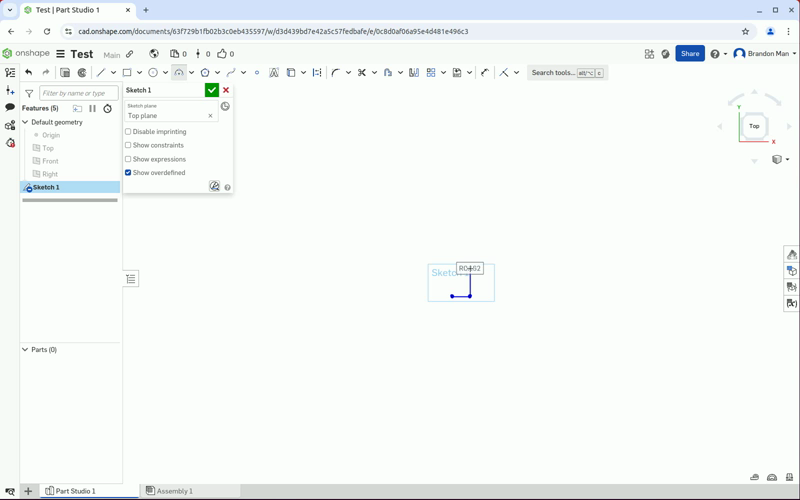
key_up(shift)
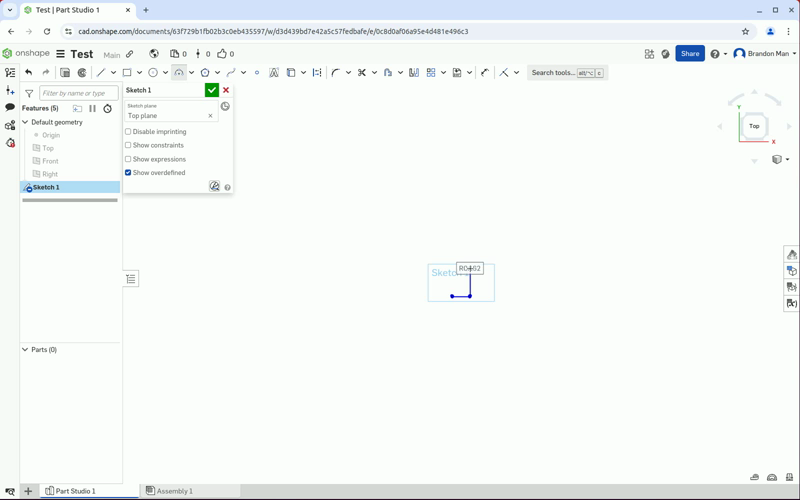
key(esc)
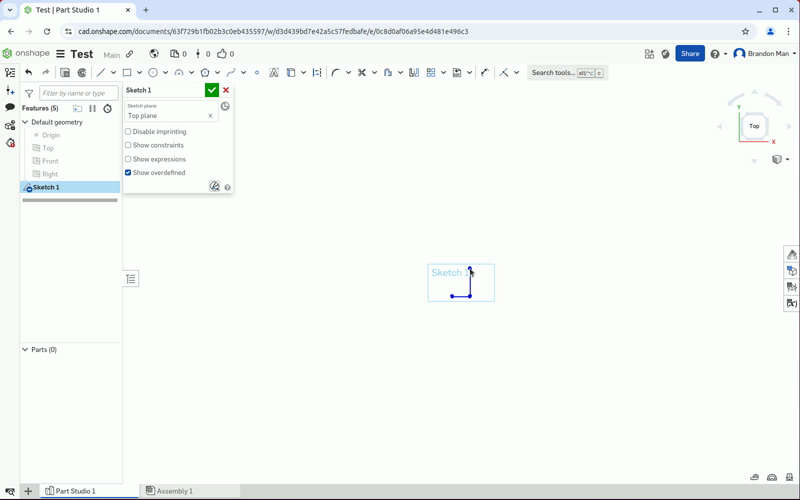
key(l)
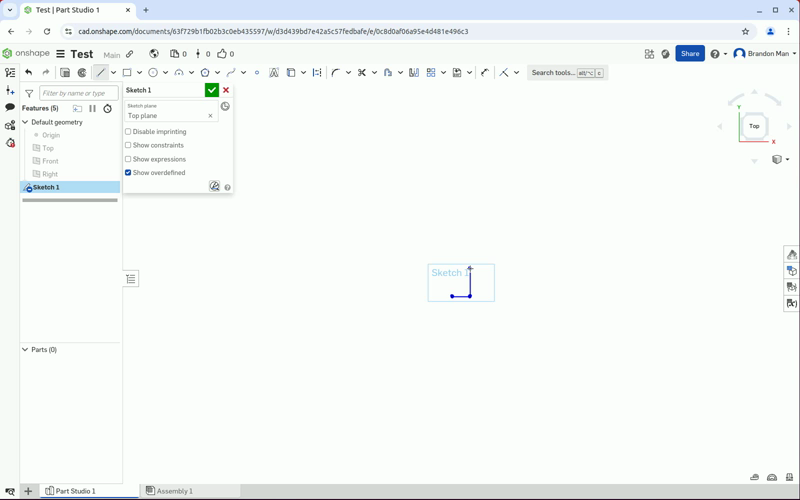
mouse_move(469, 267)
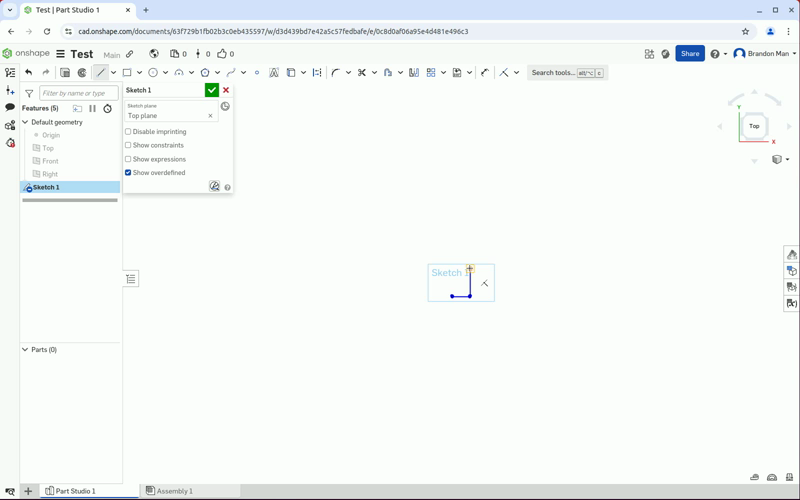
scroll(6)
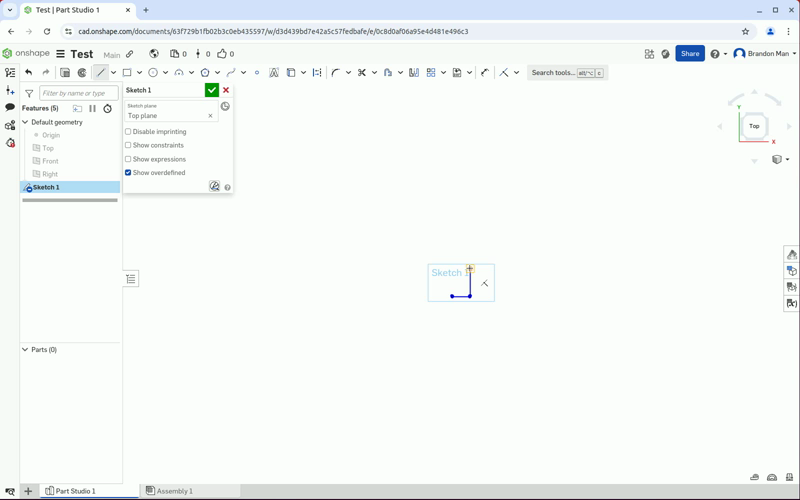
scroll(6)
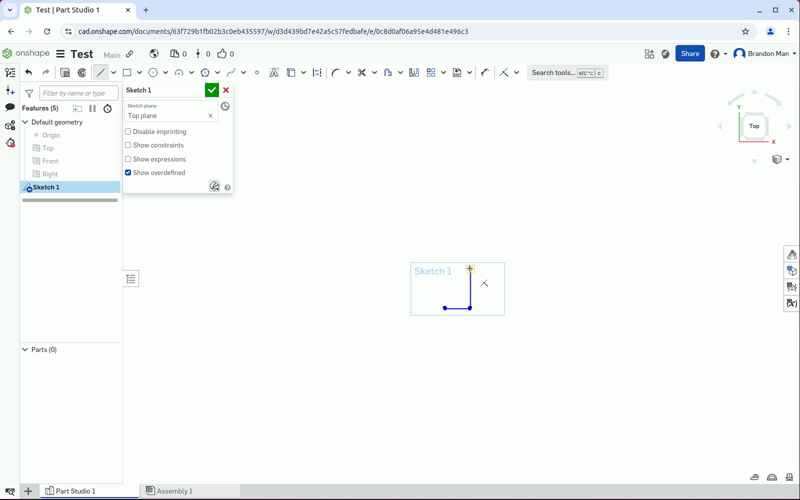
scroll(6)
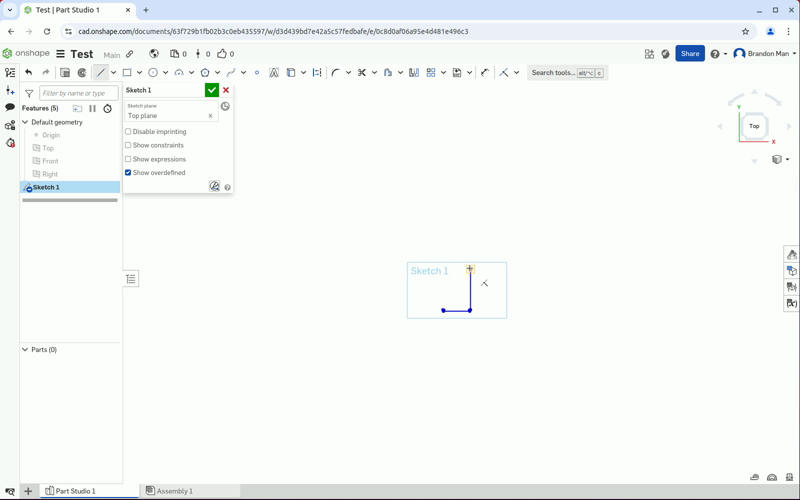
scroll(6)
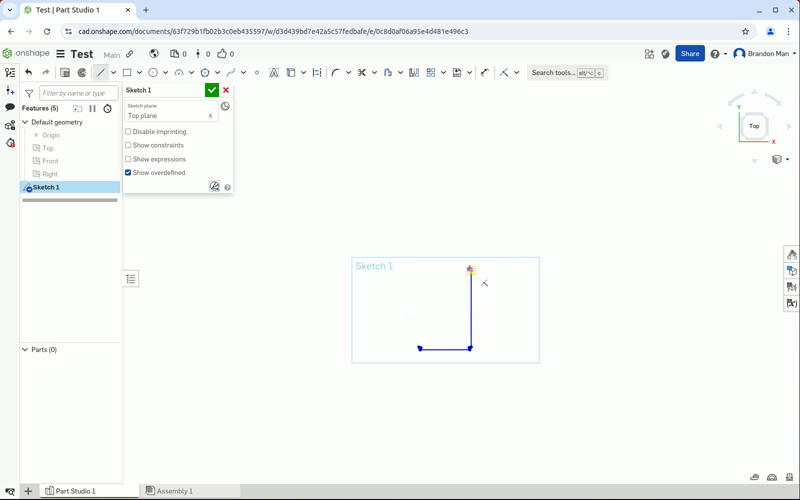
scroll(6)
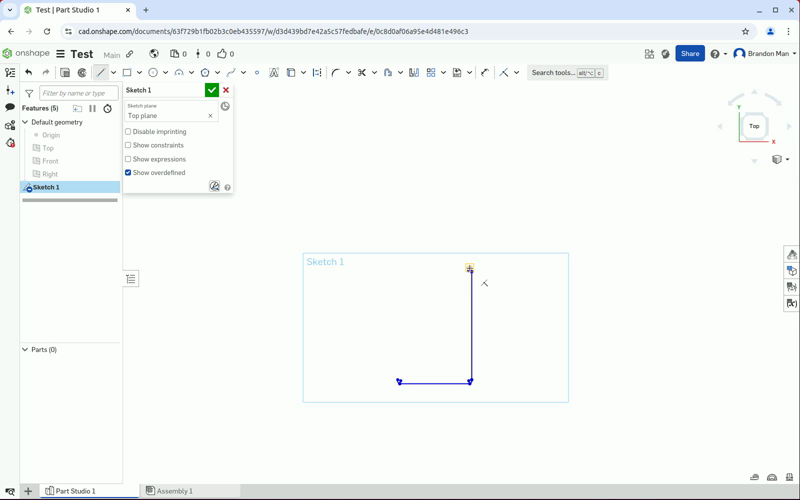
scroll(6)
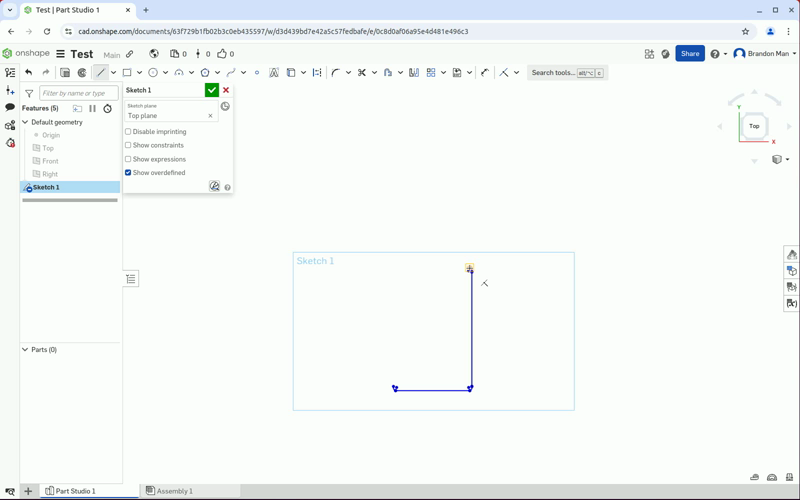
scroll(6)
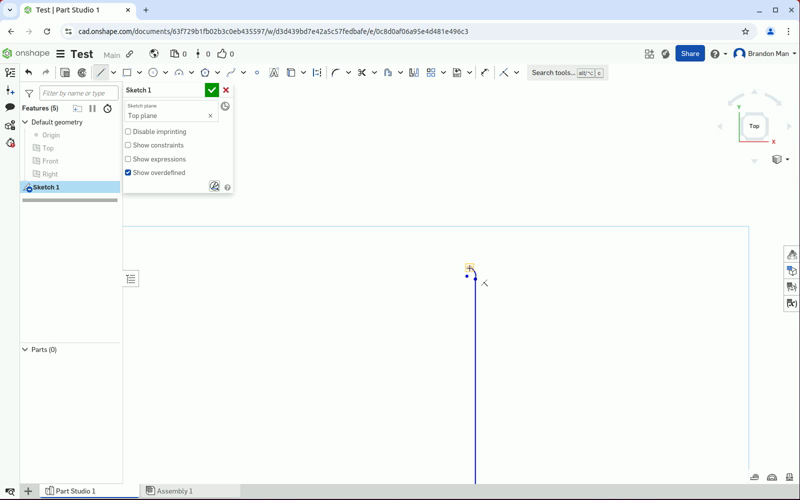
click(469, 267)
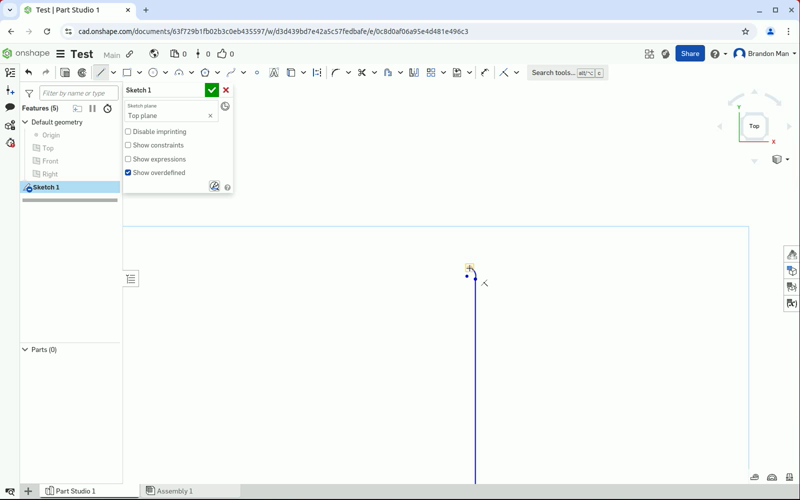
scroll(-6)
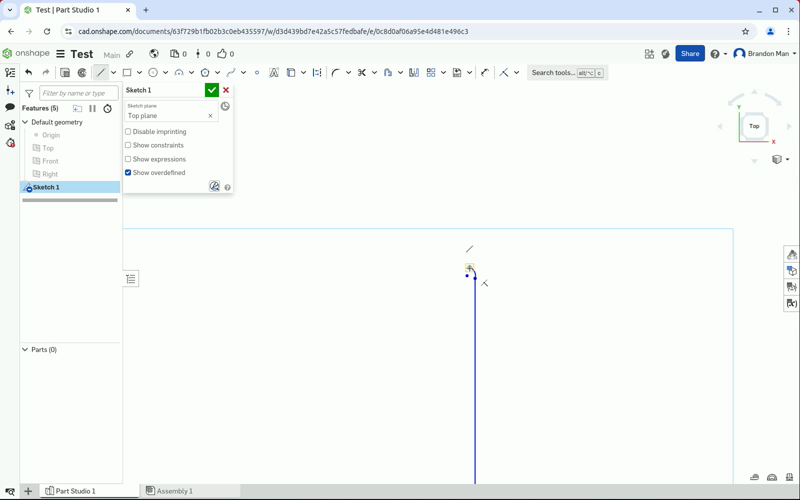
scroll(-6)
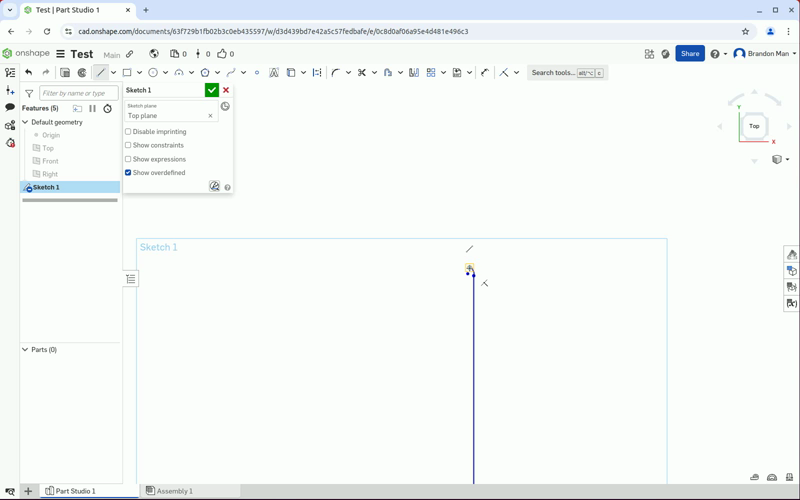
scroll(-6)
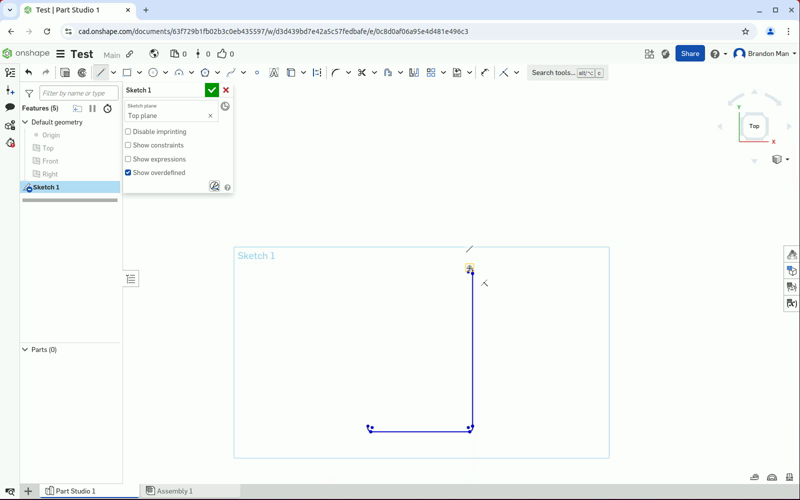
scroll(-6)
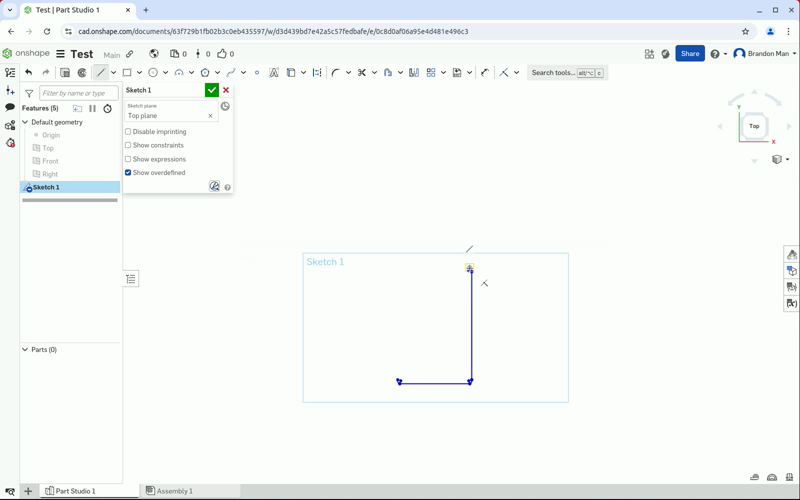
scroll(-6)
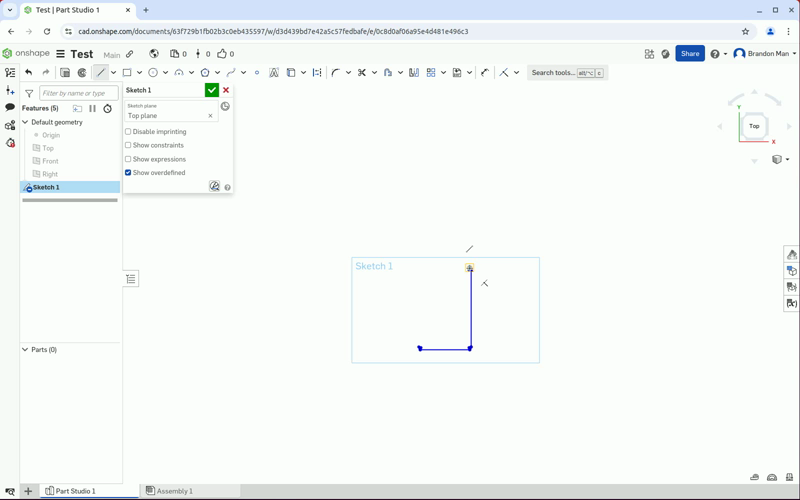
scroll(-6)
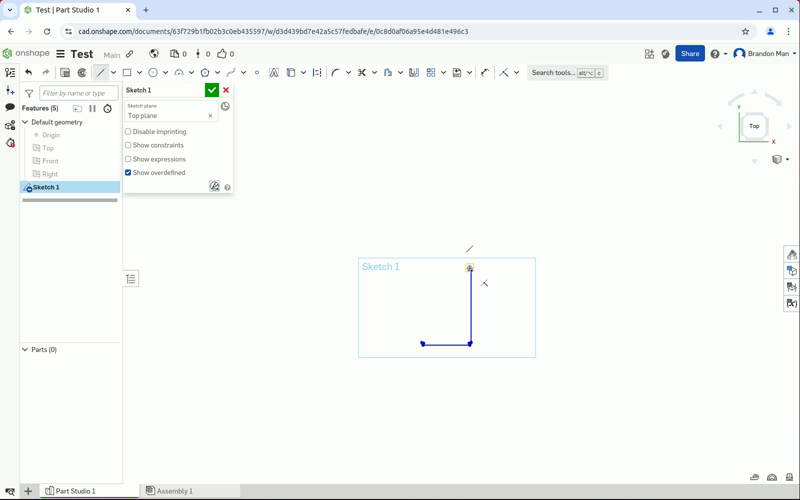
scroll(-6)
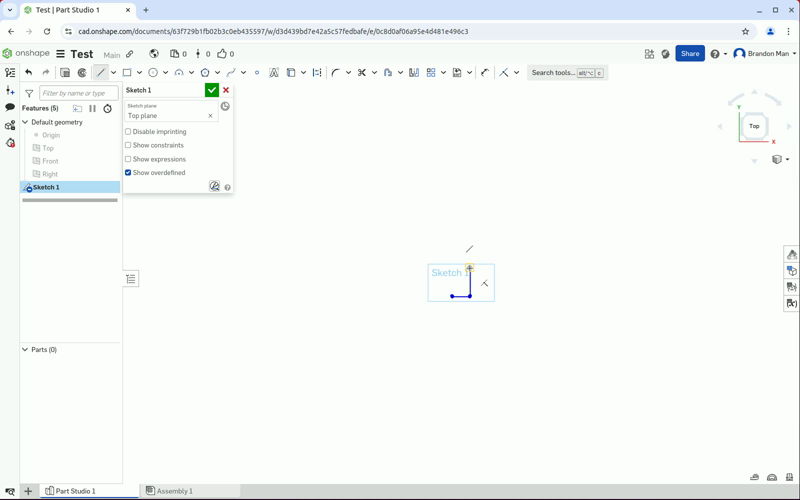
key_down(shift)
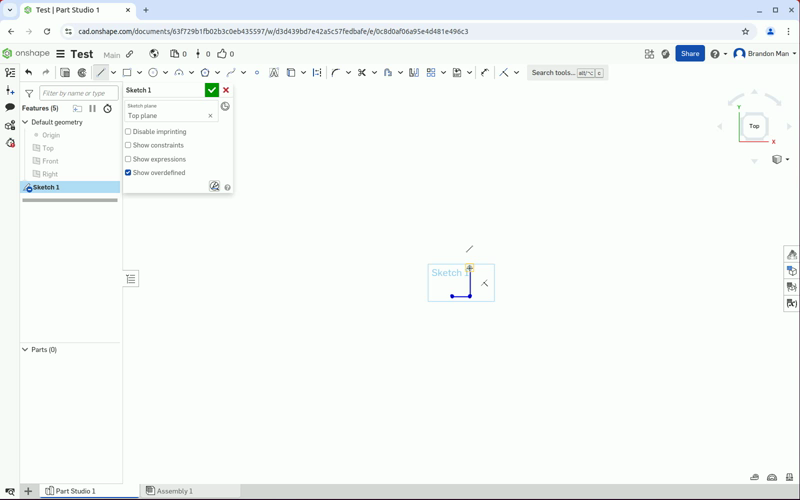
mouse_move(499, 267)
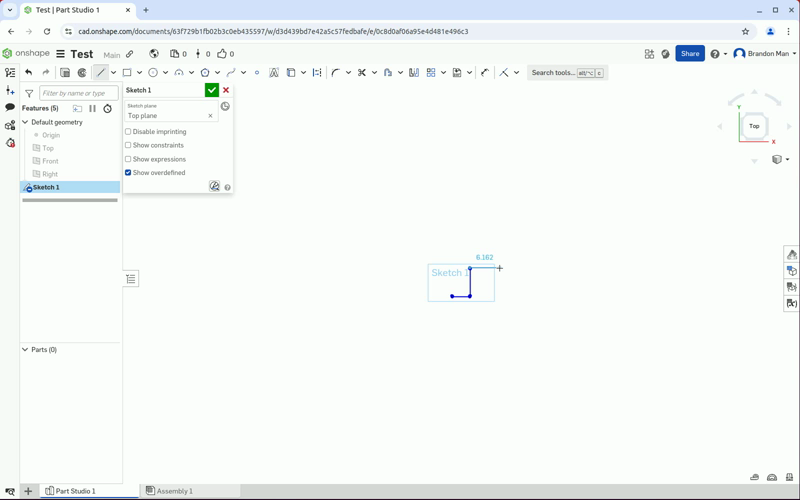
mouse_move(452, 267)
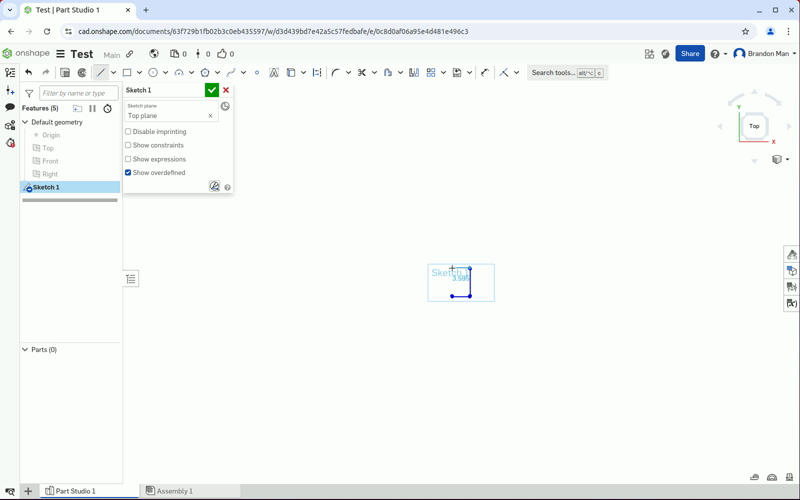
click(452, 267)
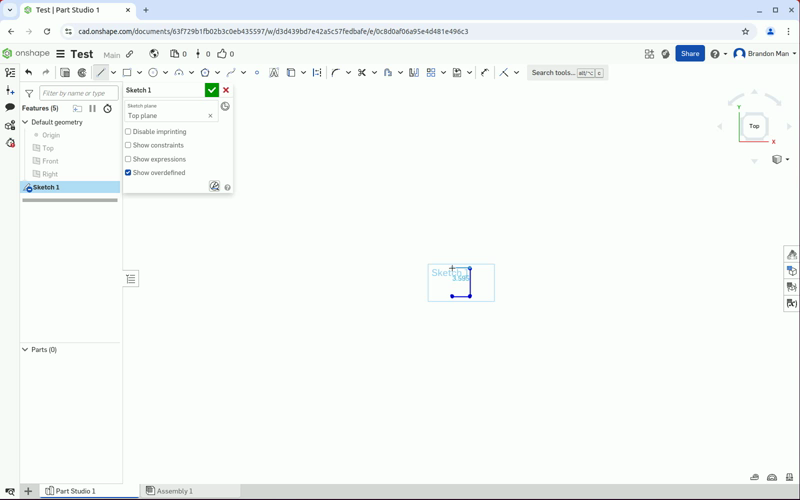
key_up(shift)
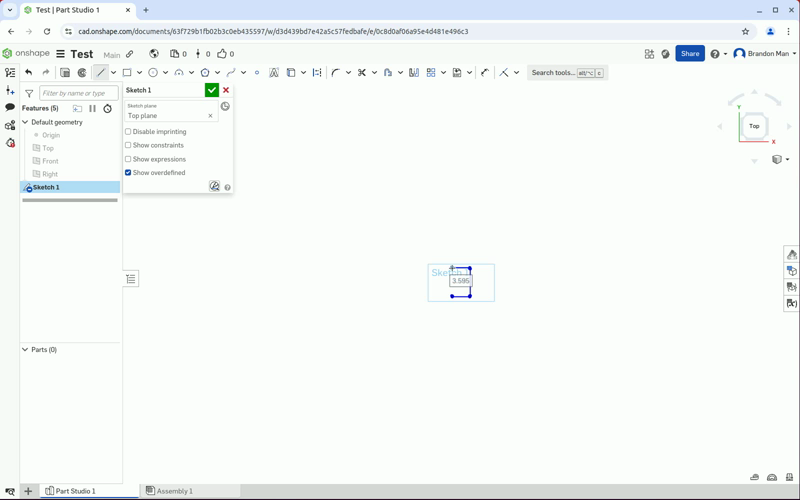
key(esc)
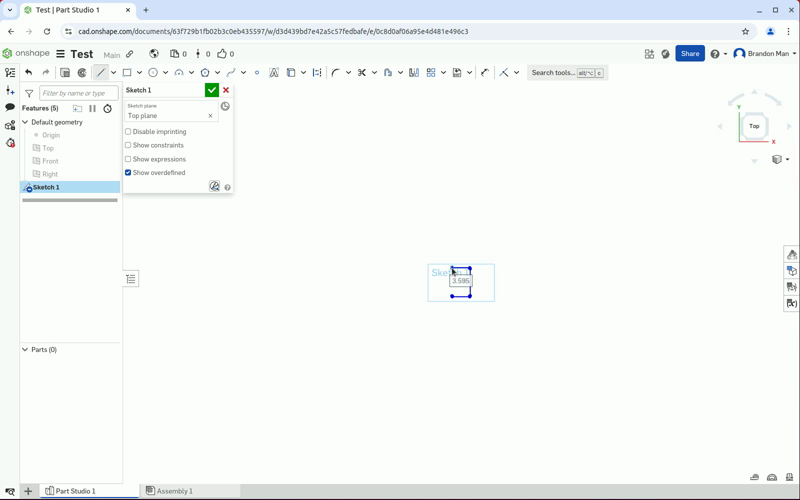
key(a)
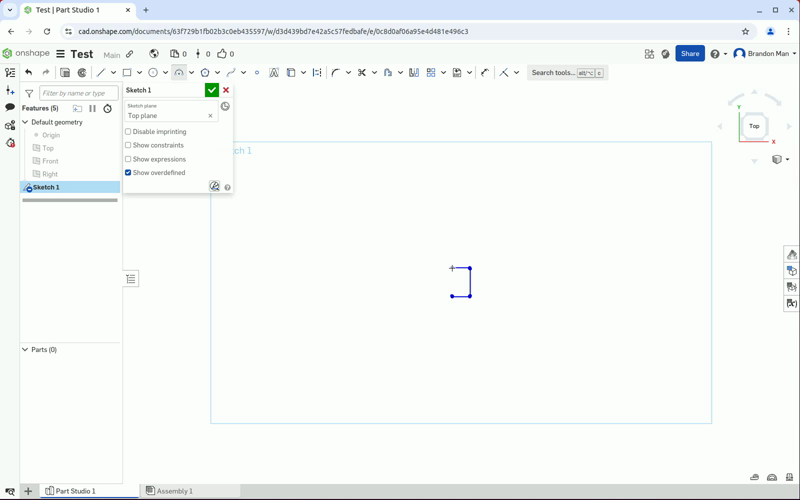
mouse_move(452, 267)
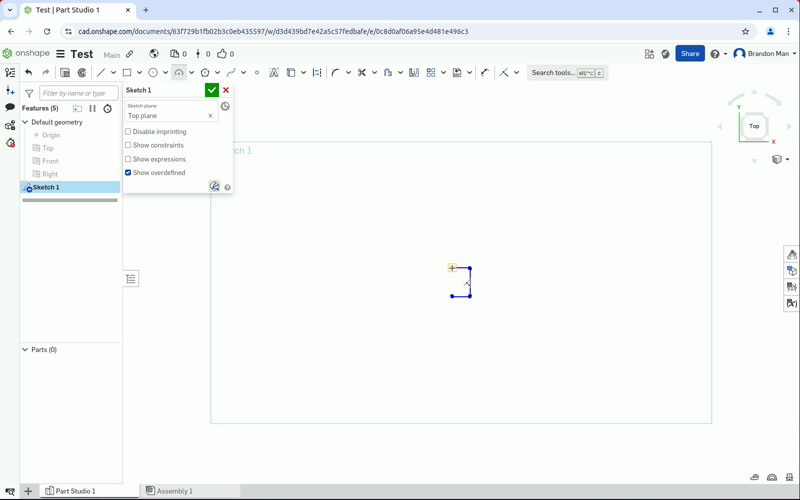
click(452, 267)
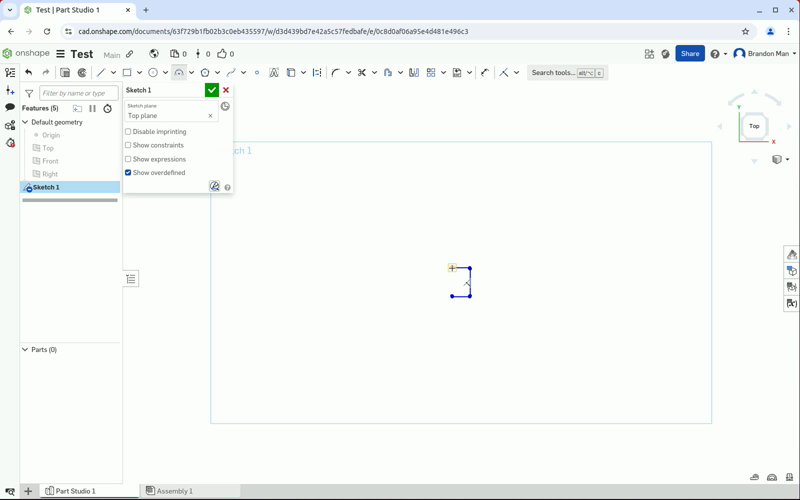
key_down(shift)
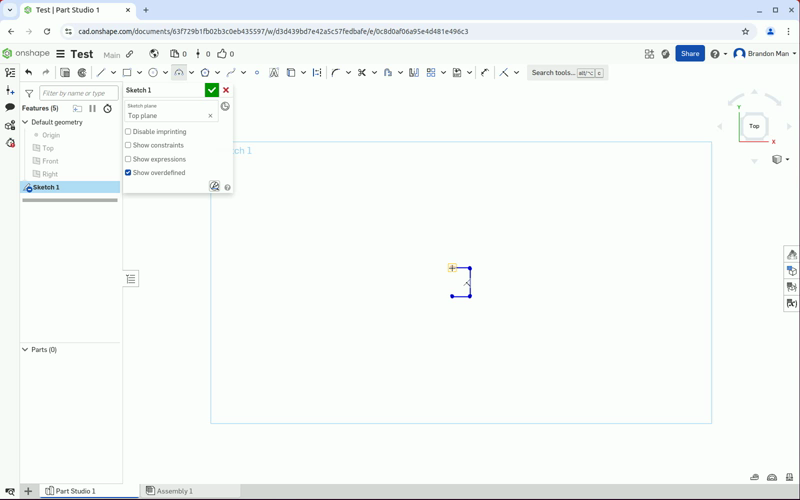
mouse_move(451, 268)
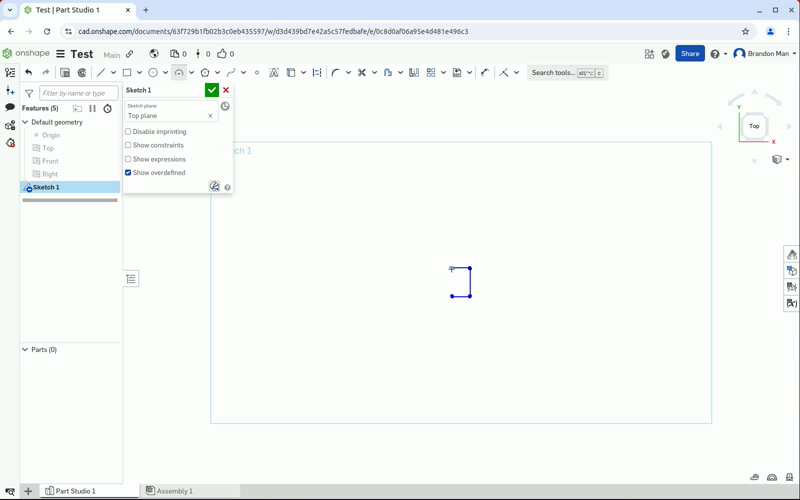
scroll(6)
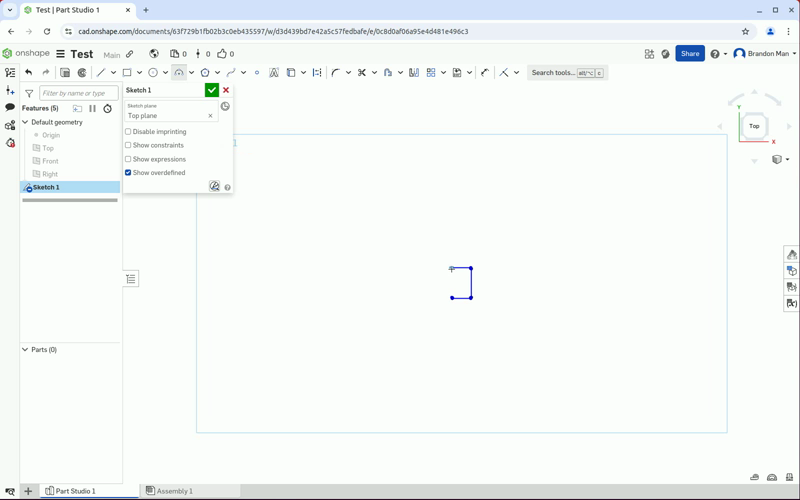
scroll(6)
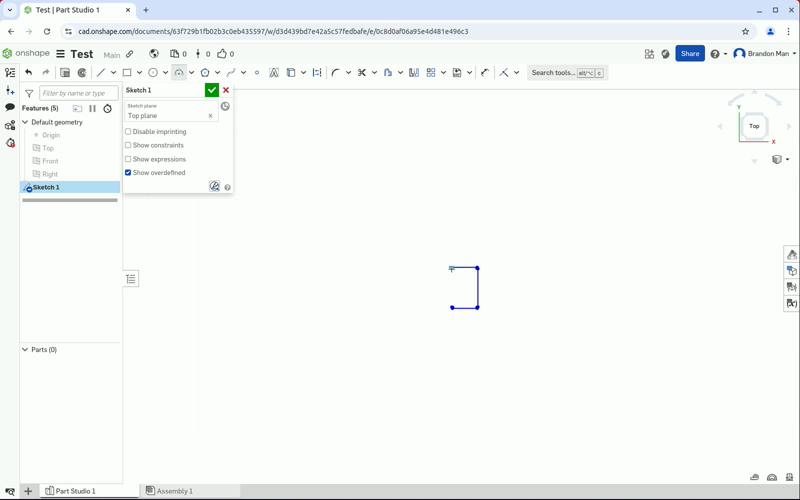
scroll(6)
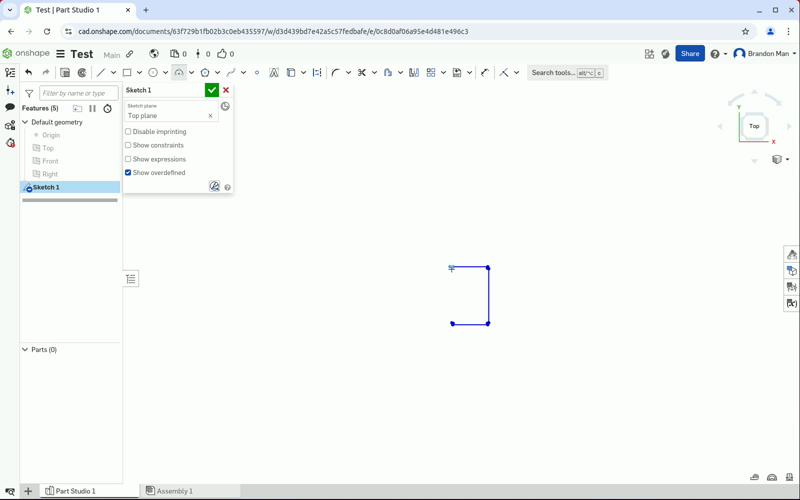
scroll(6)
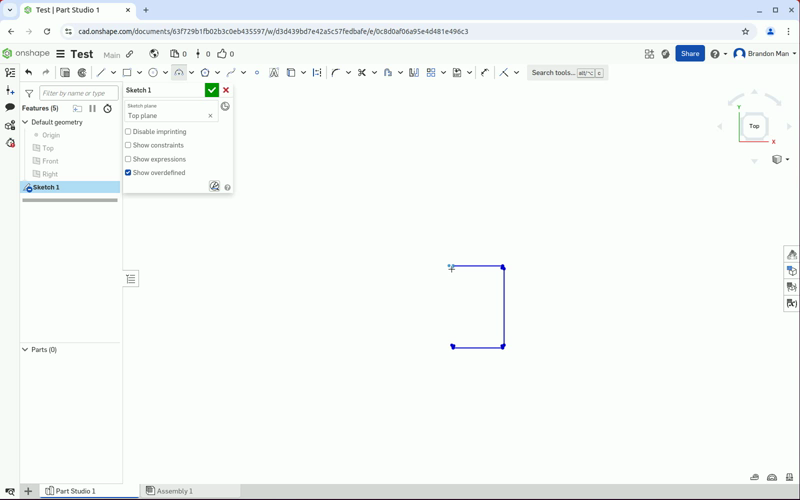
scroll(6)
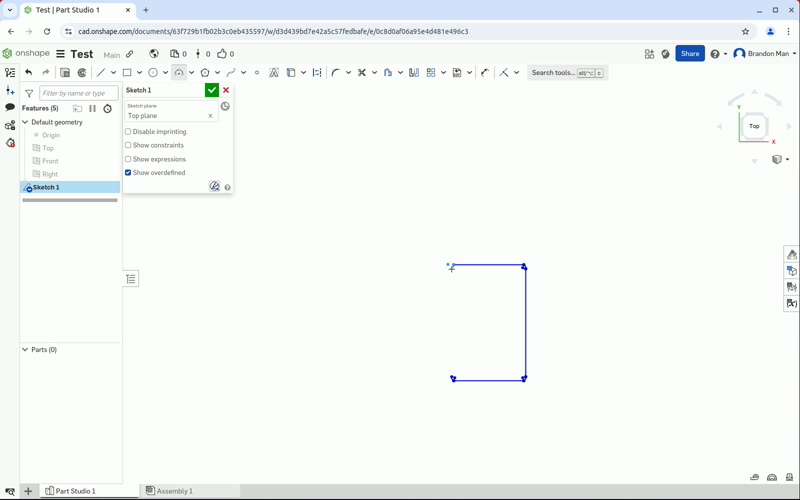
scroll(6)
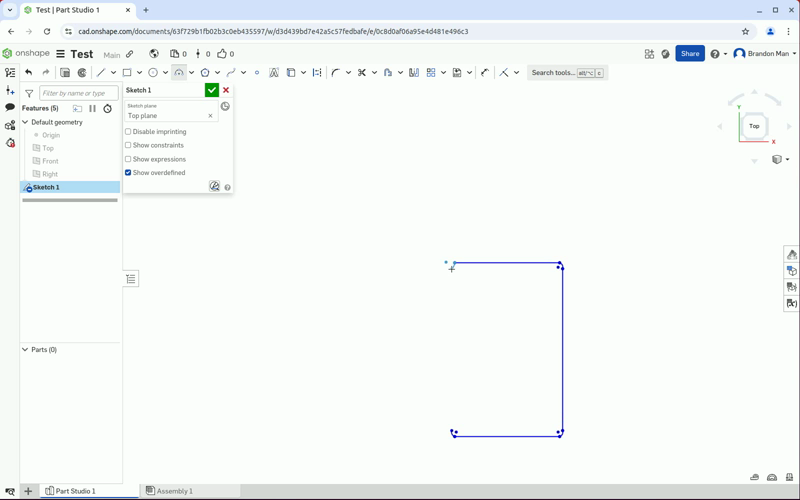
scroll(6)
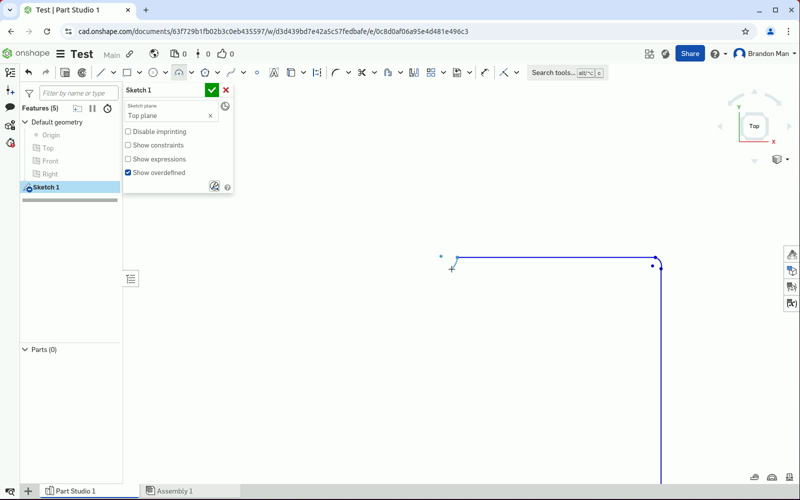
click(451, 268)
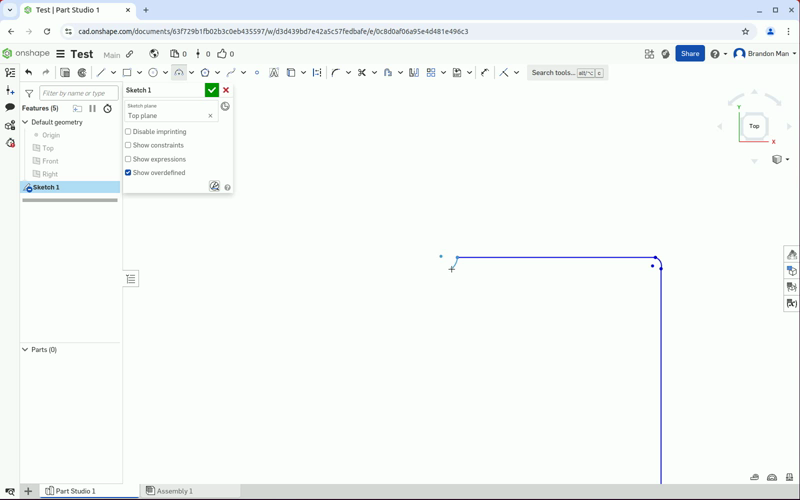
scroll(-6)
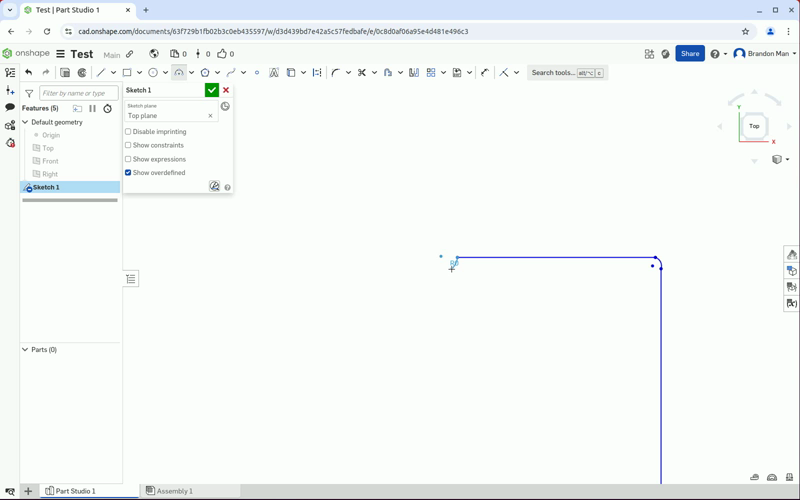
scroll(-6)
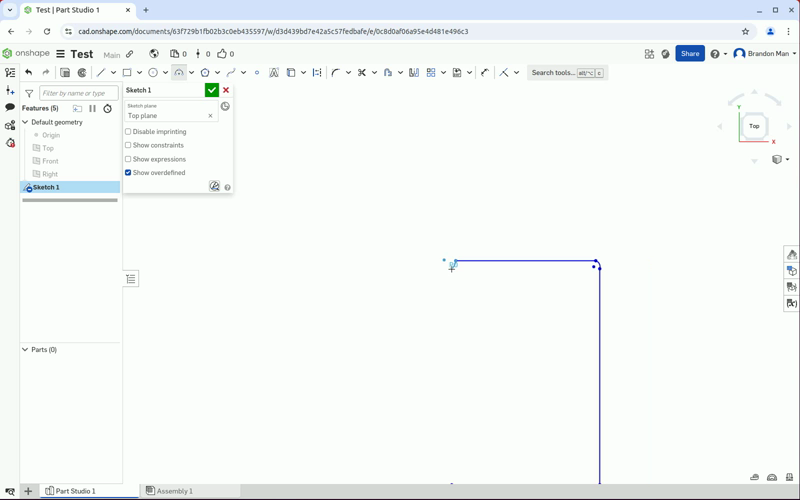
scroll(-6)
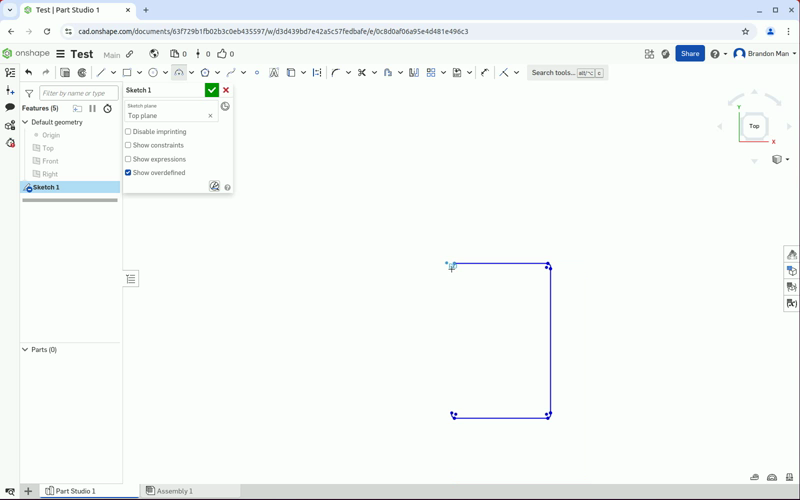
scroll(-6)
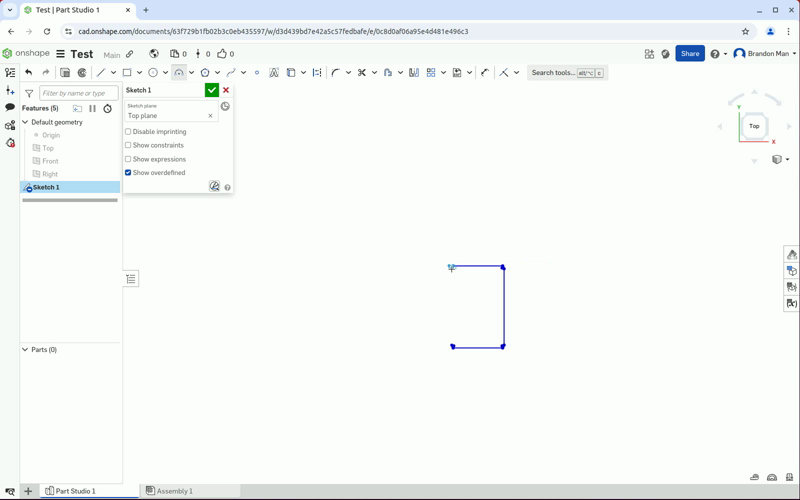
scroll(-6)
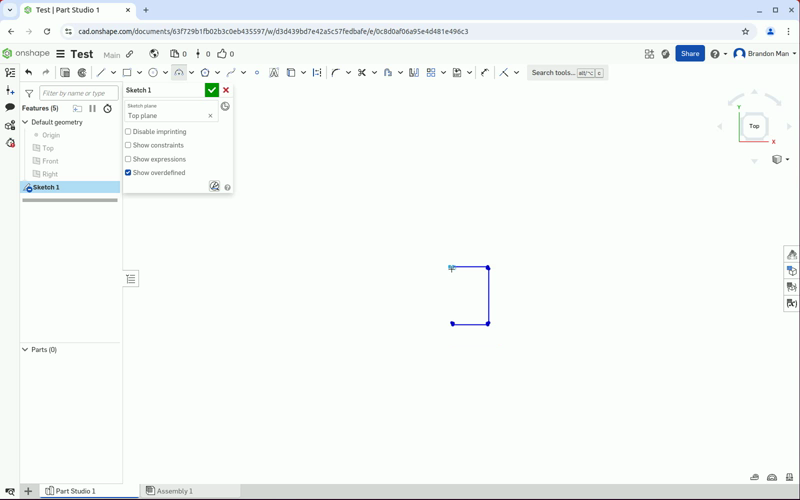
scroll(-6)
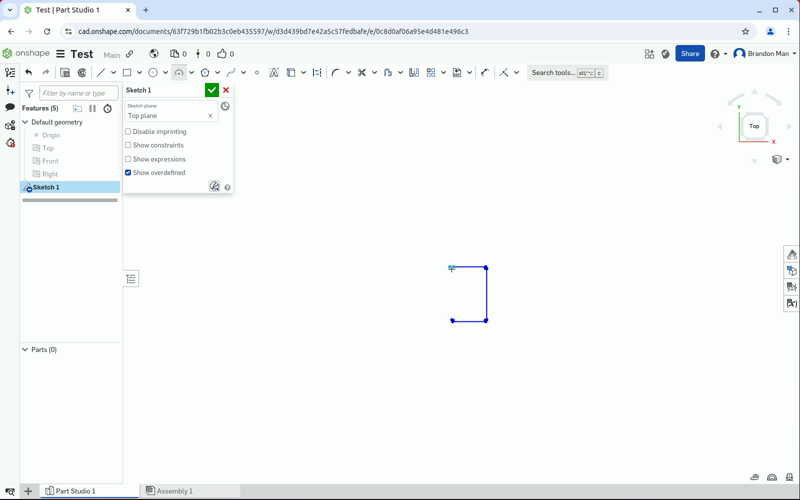
scroll(-6)
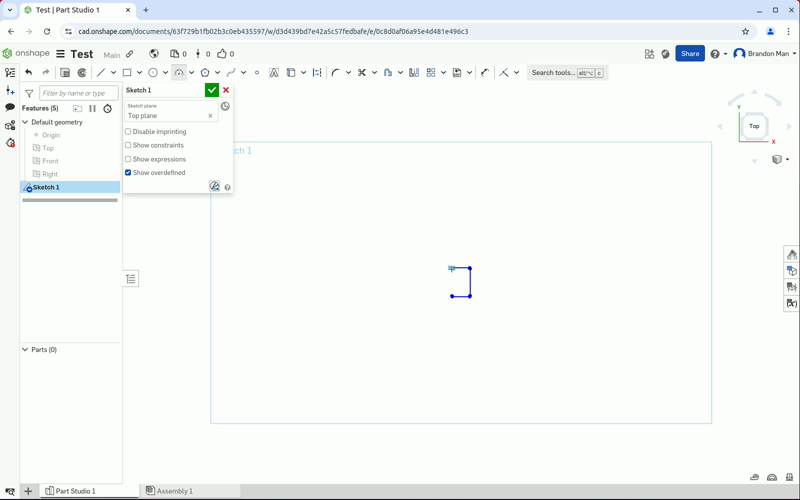
mouse_move(451, 268)
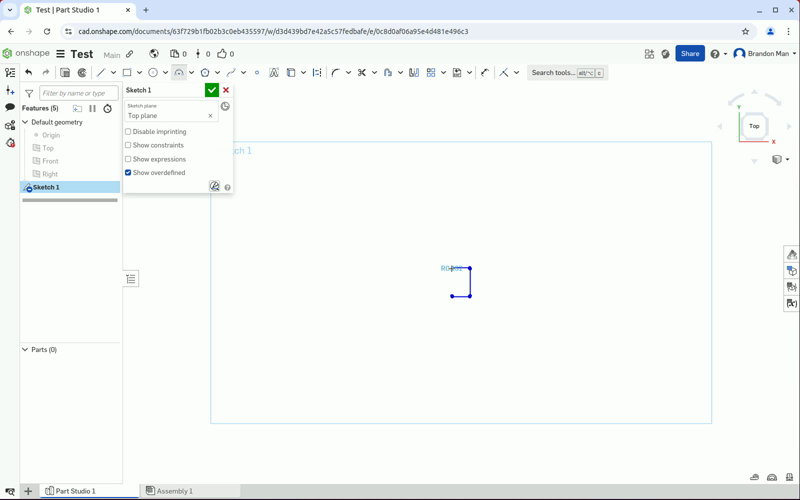
scroll(6)
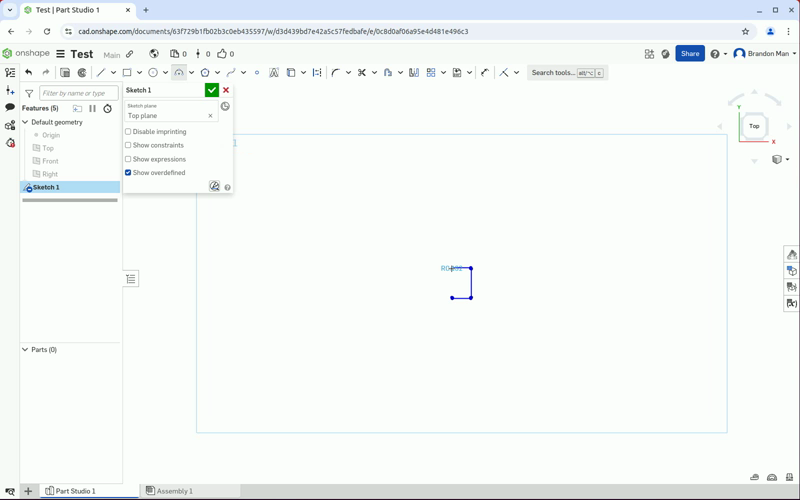
scroll(6)
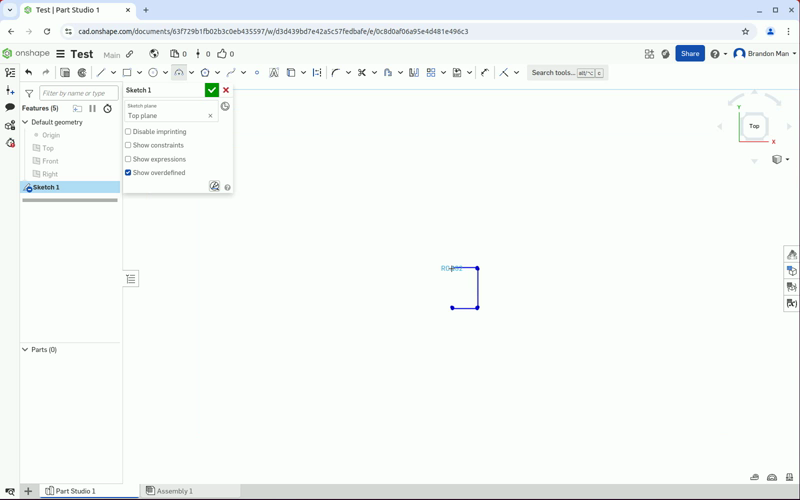
scroll(6)
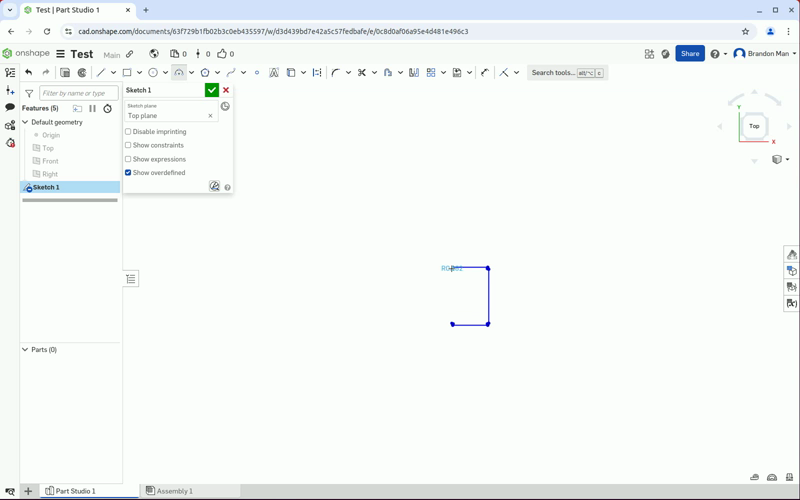
scroll(6)
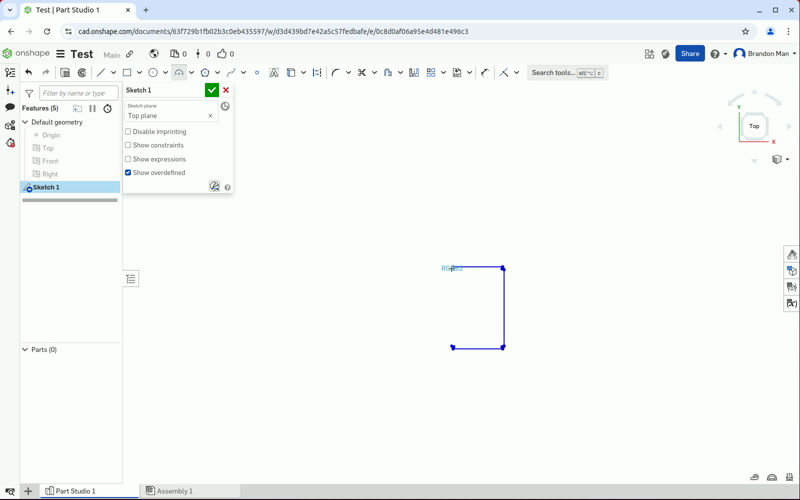
scroll(6)
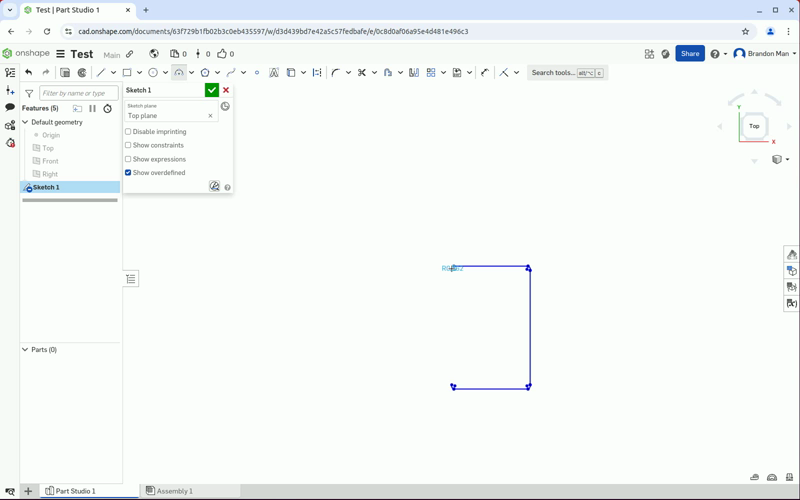
scroll(6)
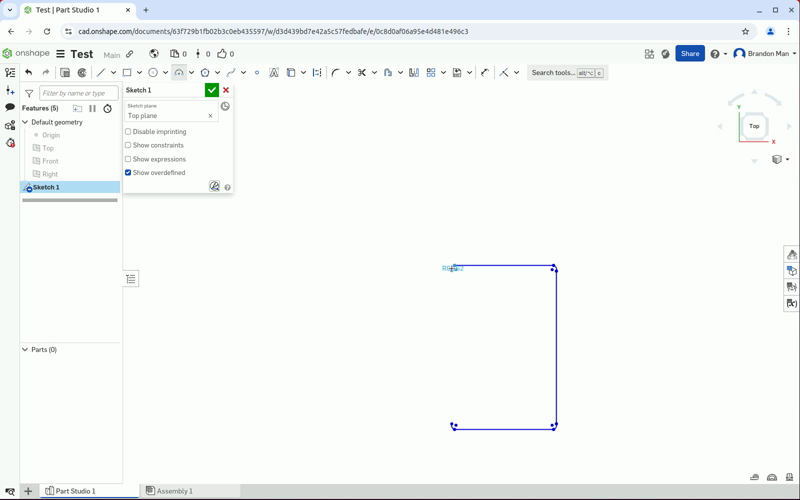
scroll(6)
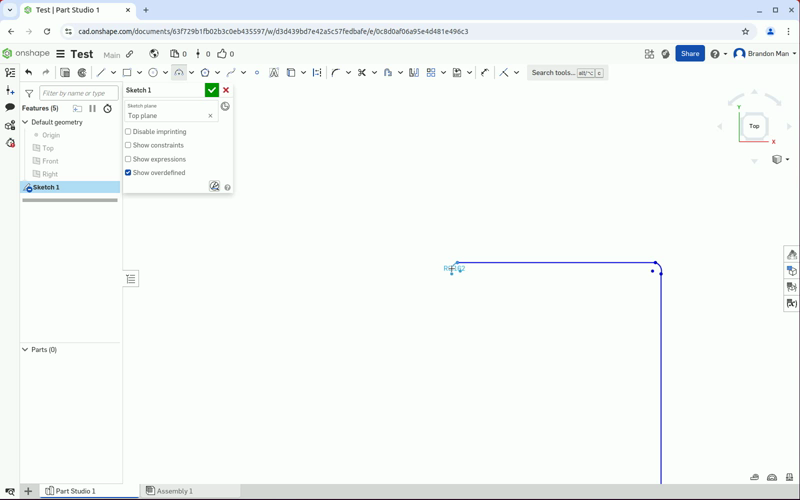
click(451, 268)
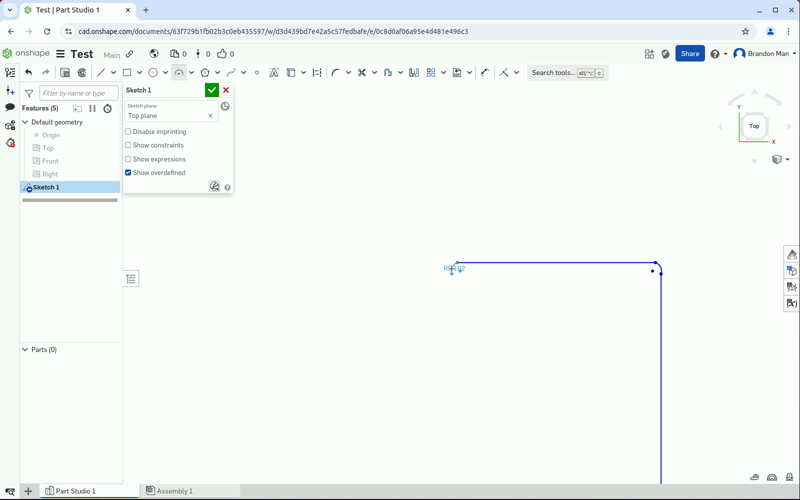
scroll(-6)
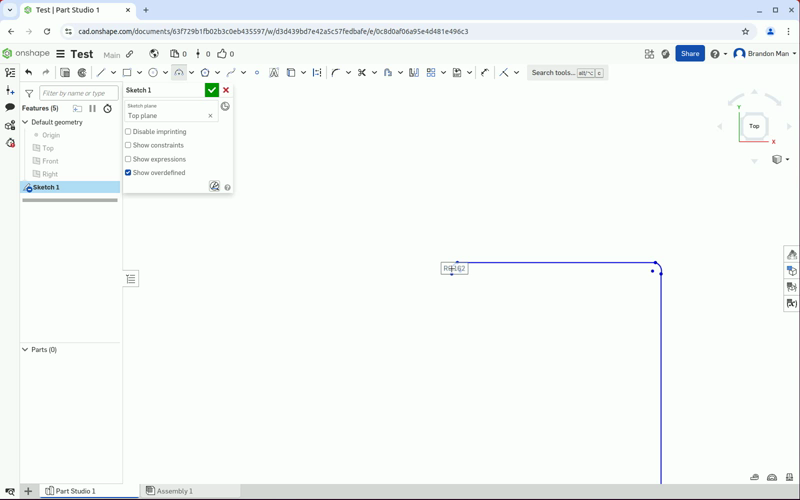
scroll(-6)
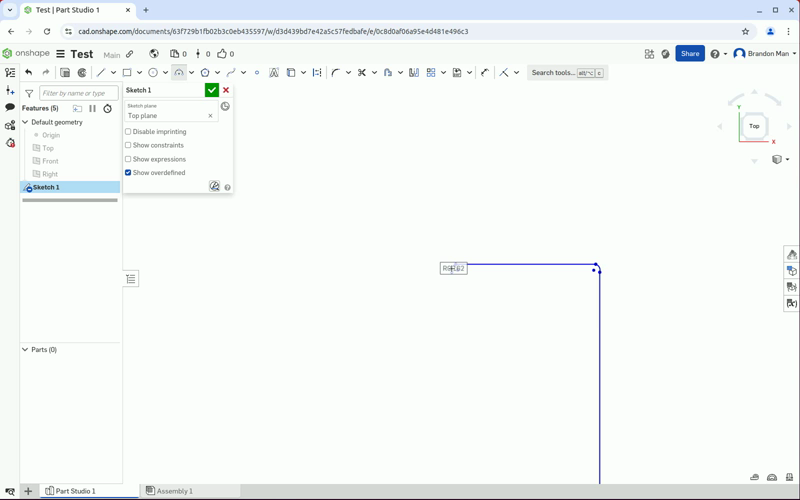
scroll(-6)
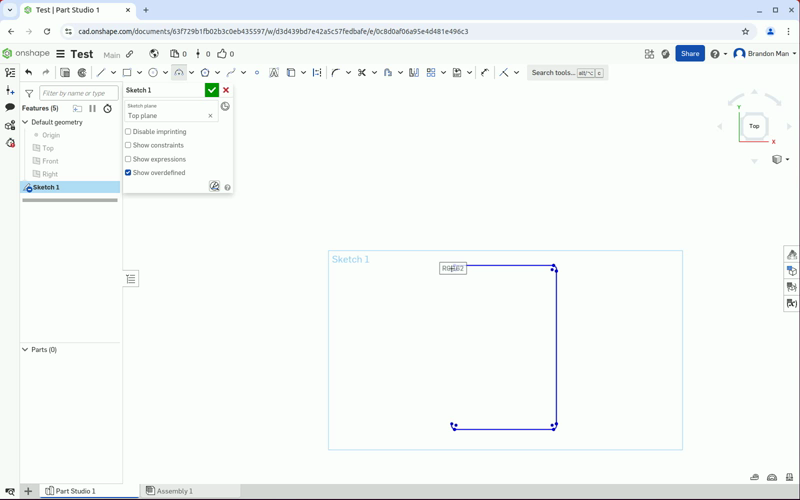
scroll(-6)
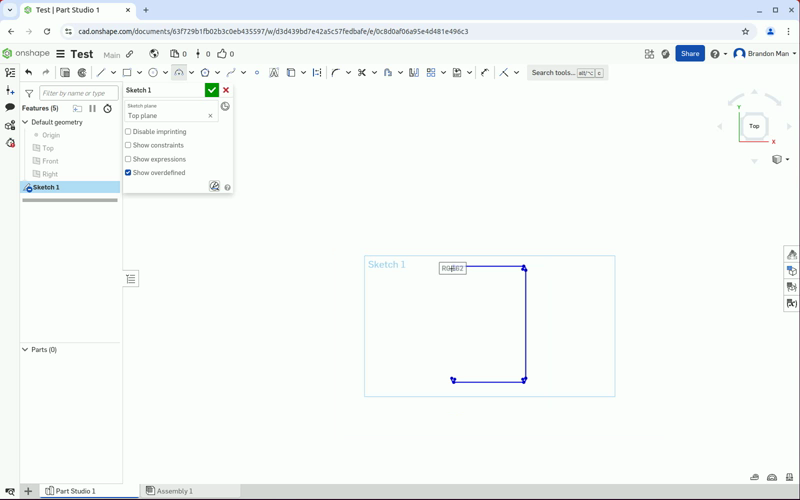
scroll(-6)
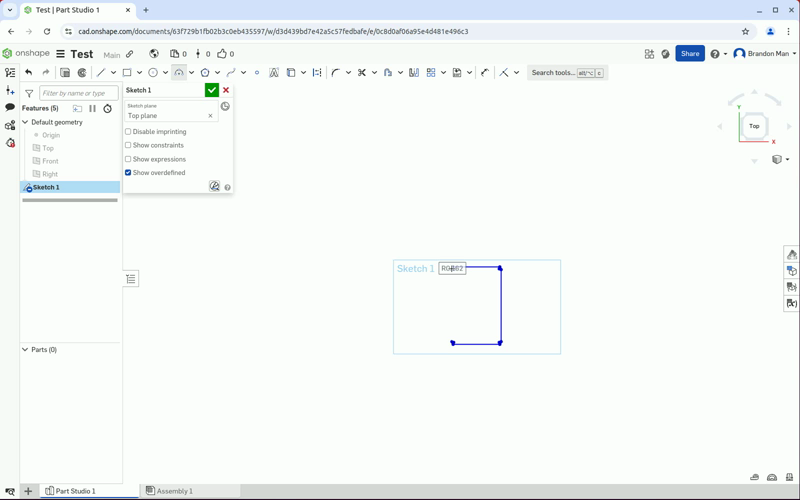
scroll(-6)
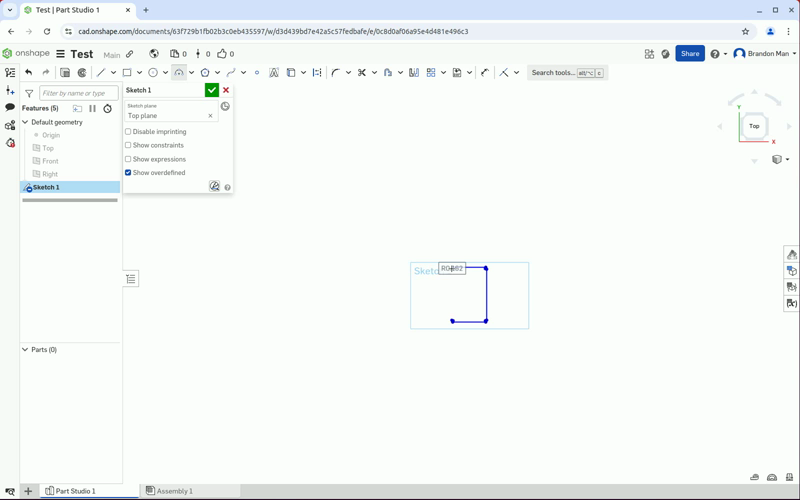
scroll(-6)
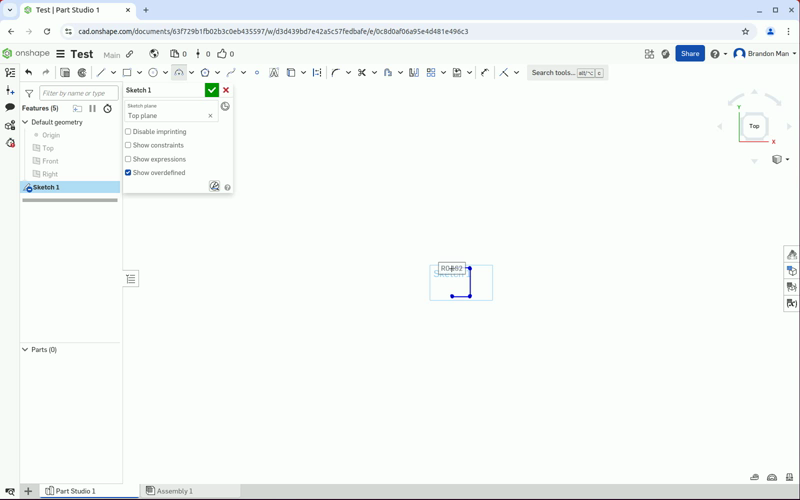
key_up(shift)
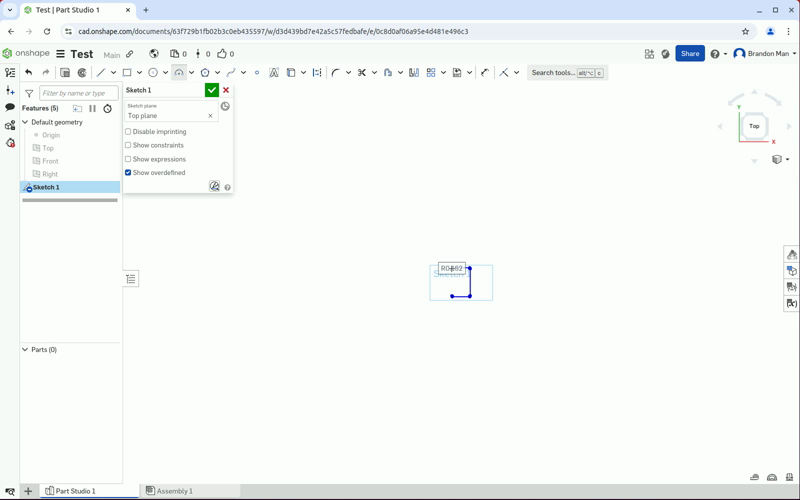
key(esc)
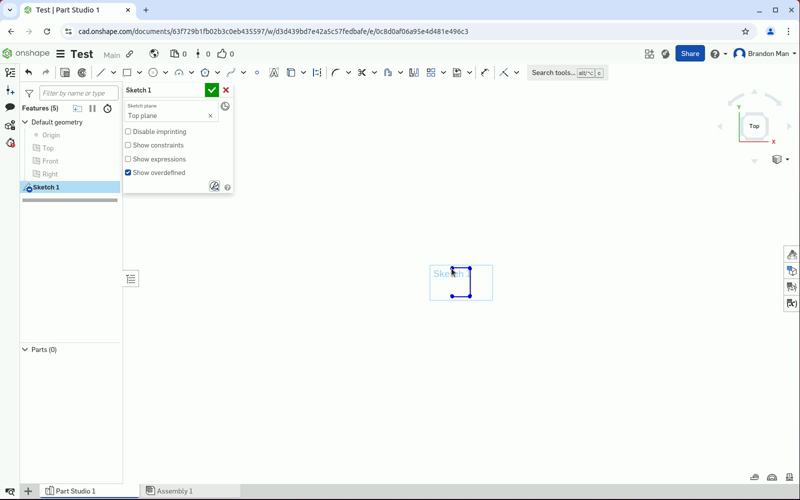
key(l)
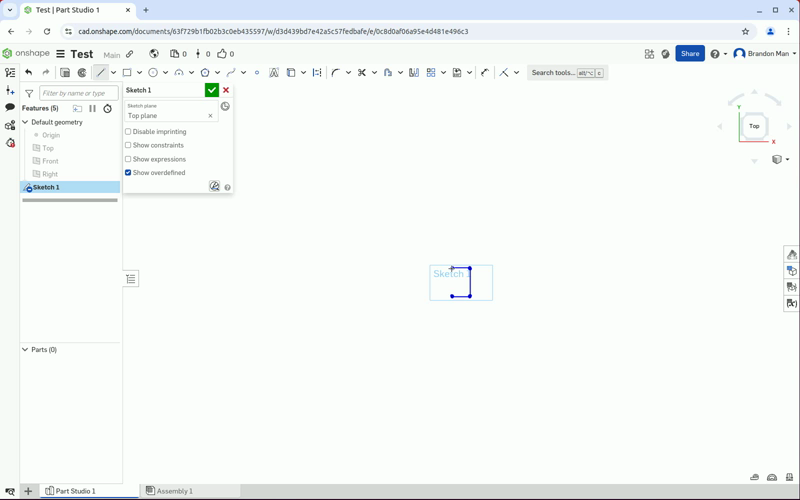
mouse_move(451, 268)
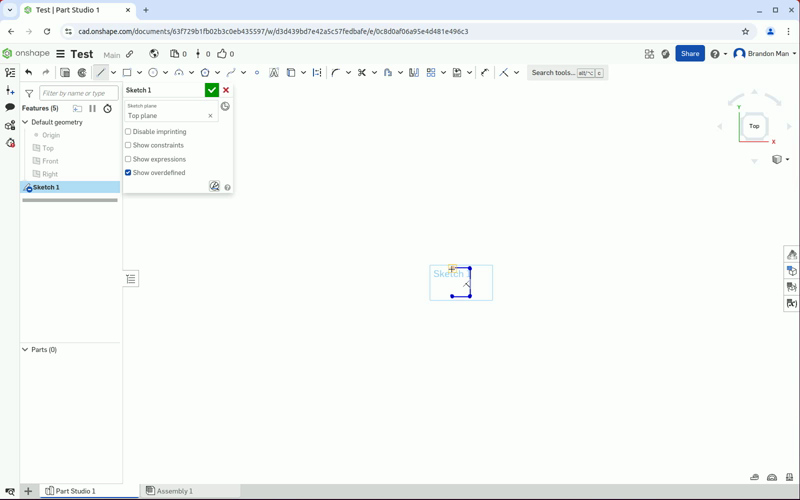
scroll(6)
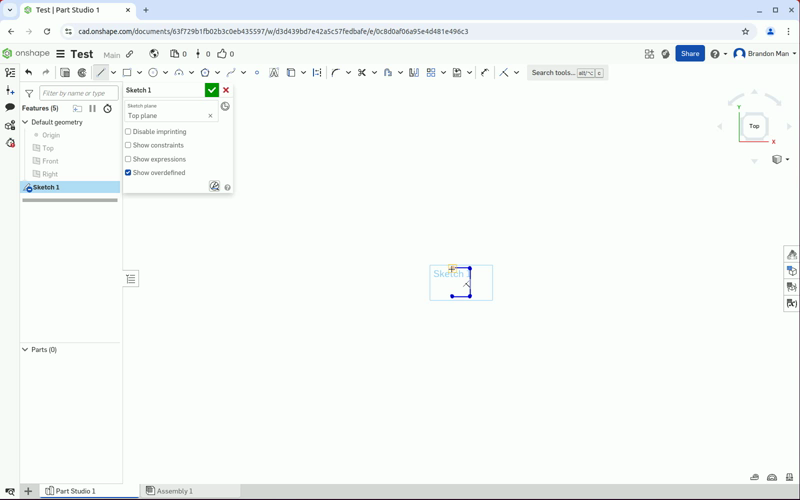
scroll(6)
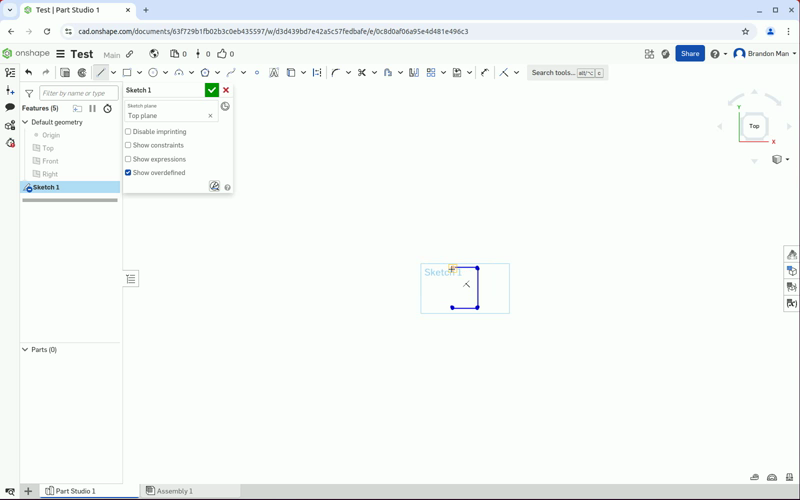
scroll(6)
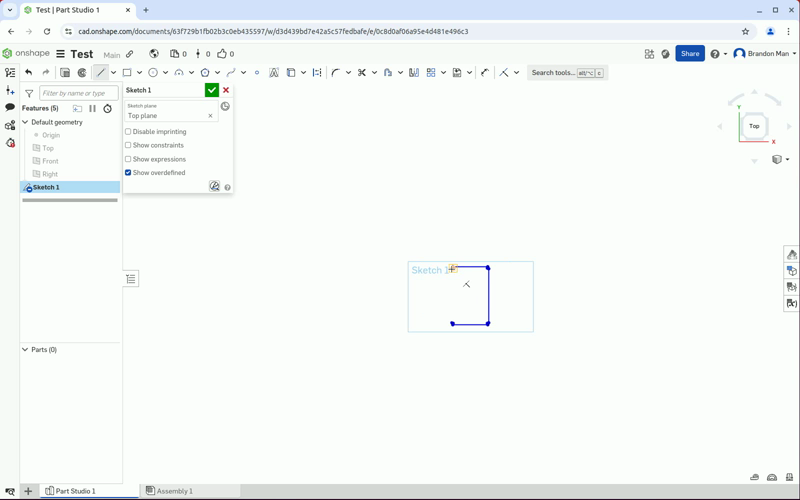
scroll(6)
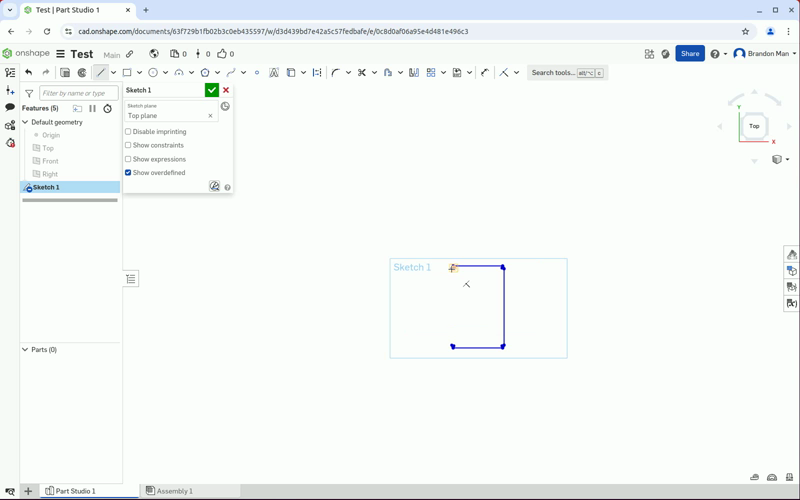
scroll(6)
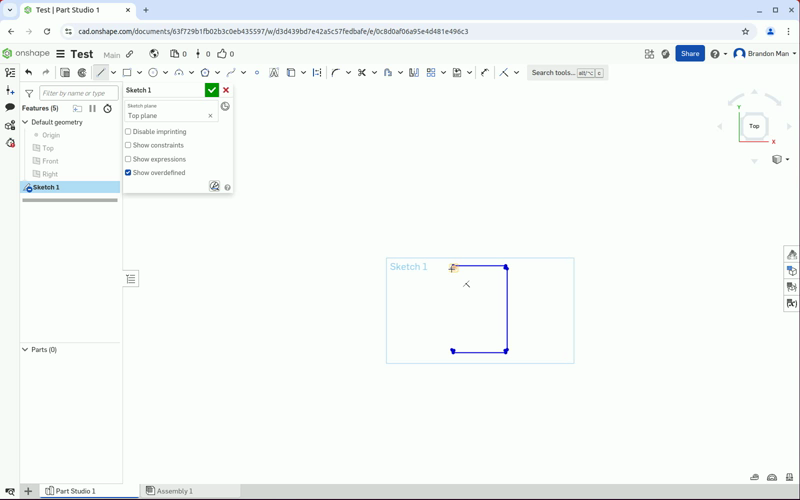
scroll(6)
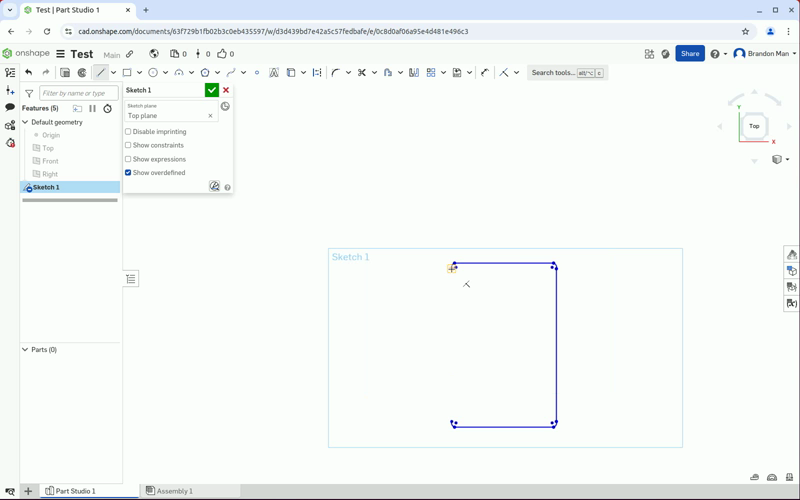
scroll(6)
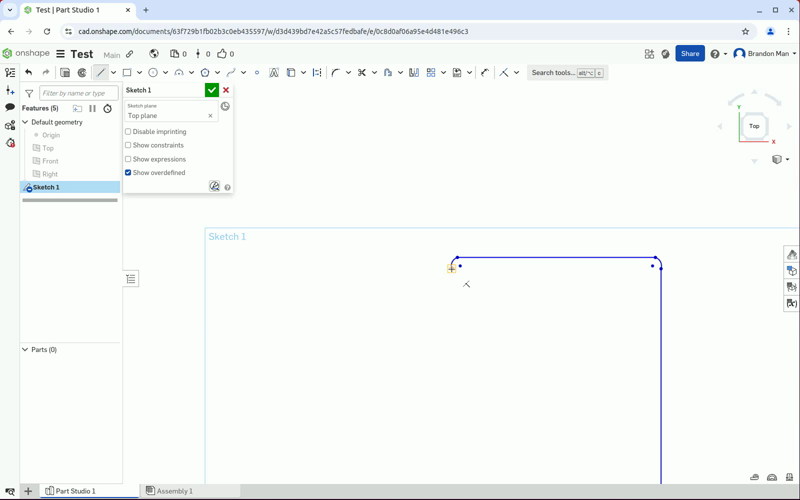
click(451, 268)
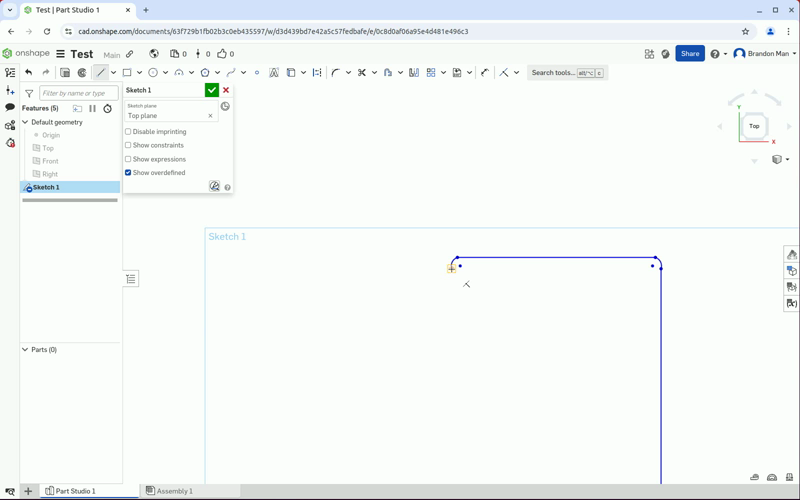
scroll(-6)
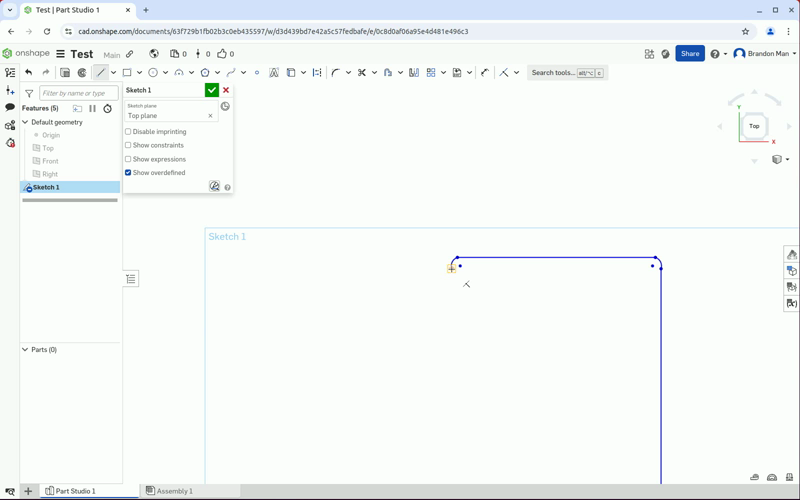
scroll(-6)
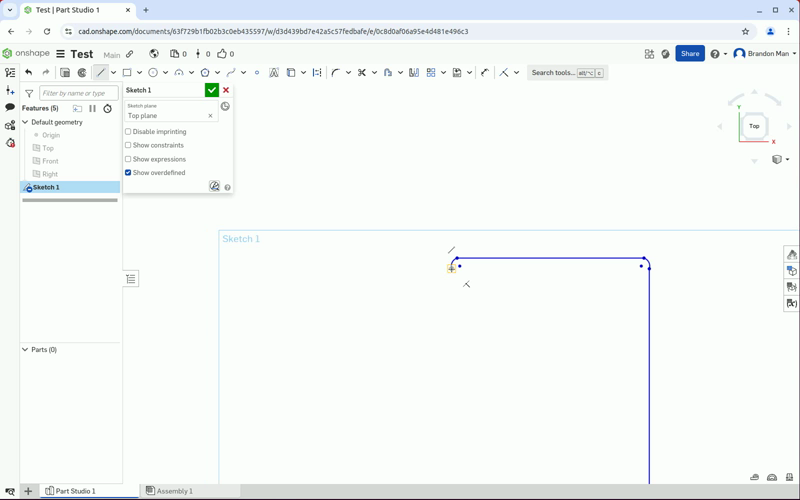
scroll(-6)
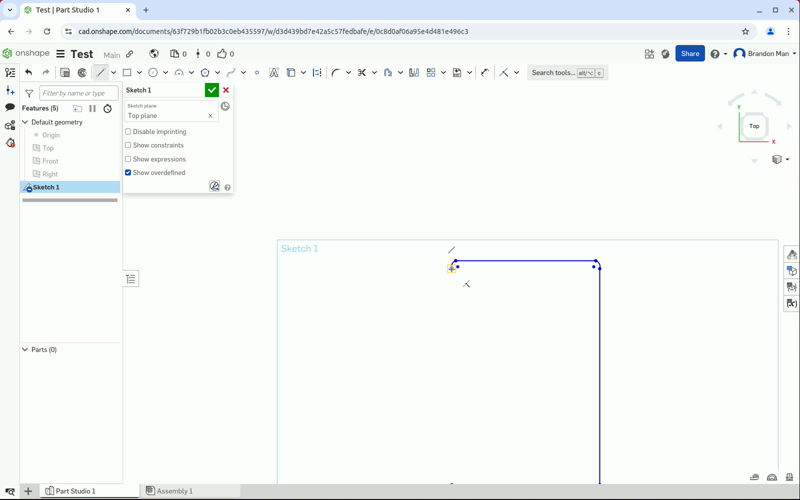
scroll(-6)
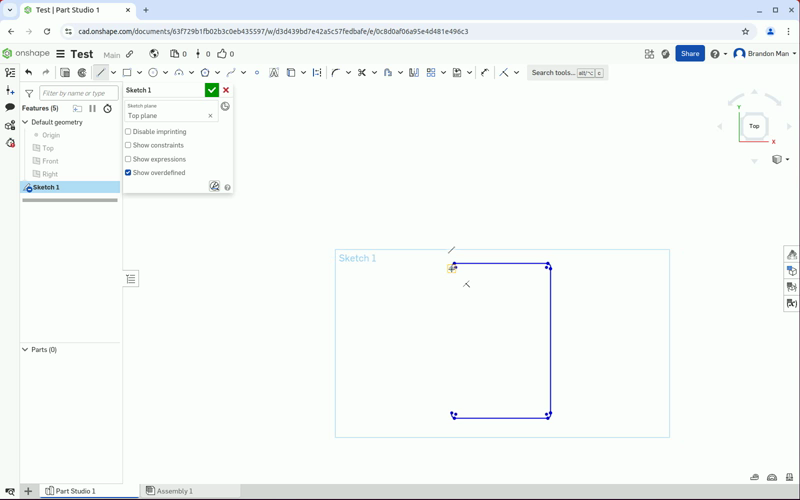
scroll(-6)
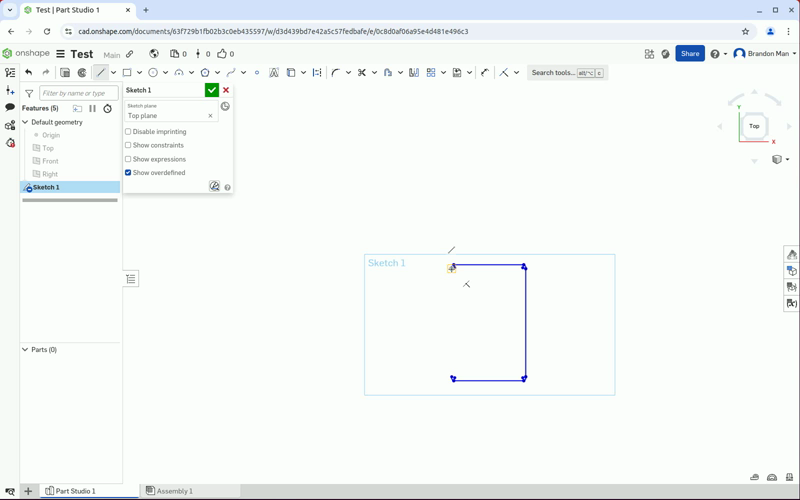
scroll(-6)
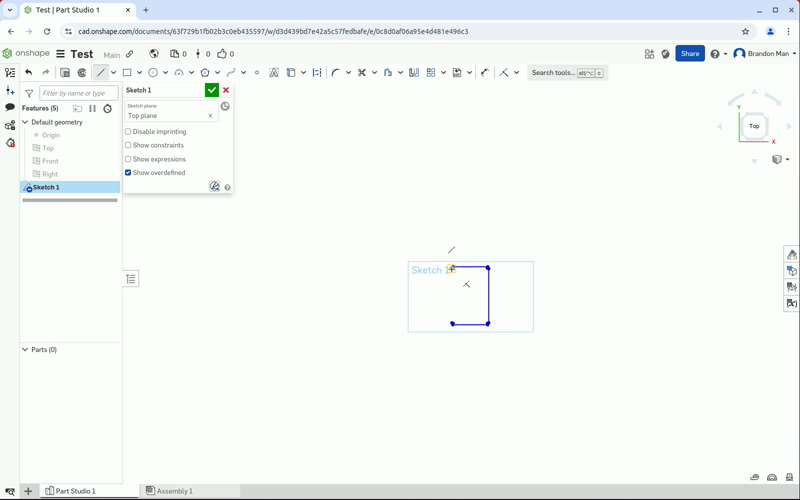
scroll(-6)
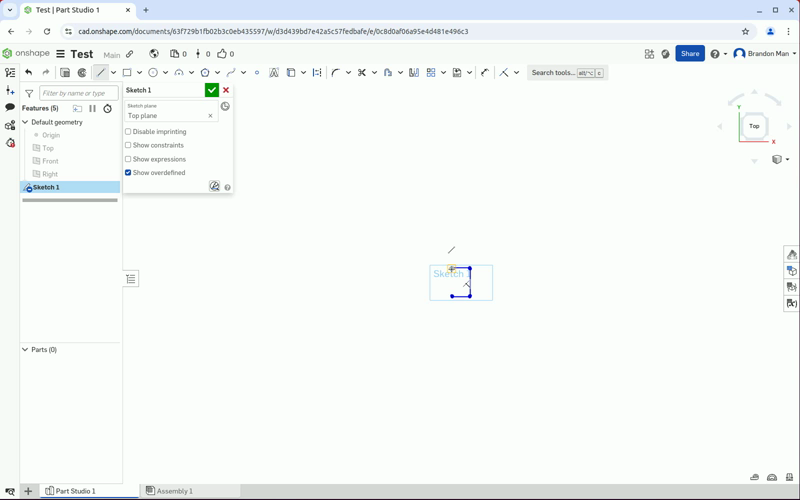
mouse_move(481, 268)
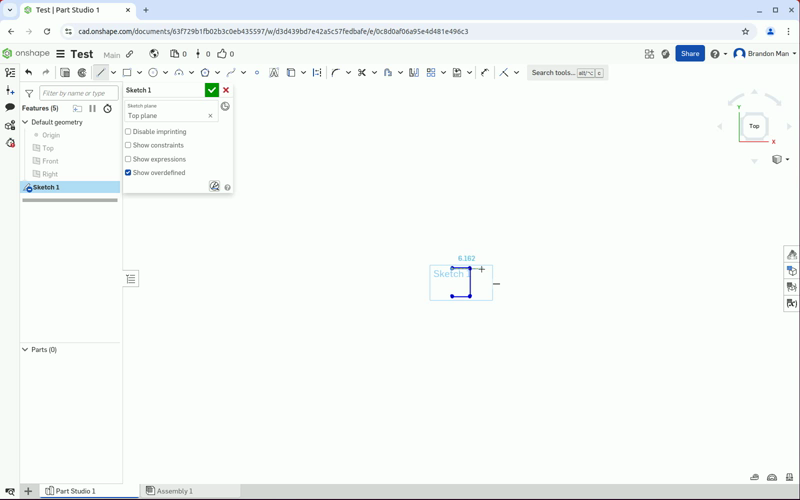
key_down(shift)
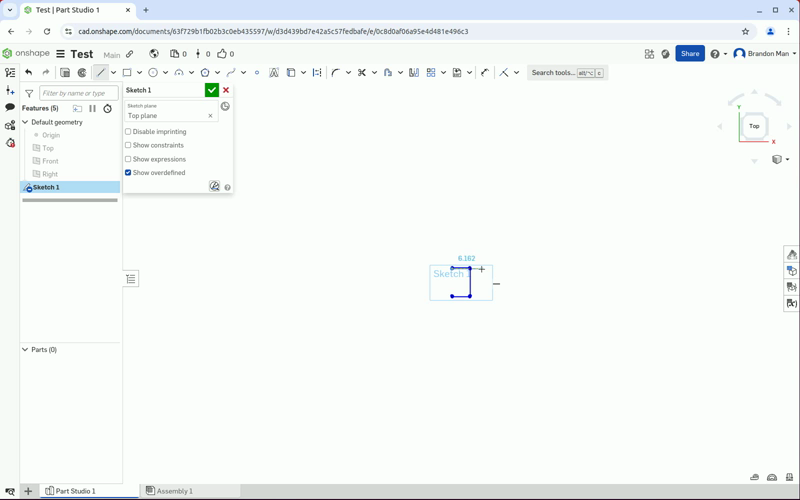
mouse_move(451, 295)
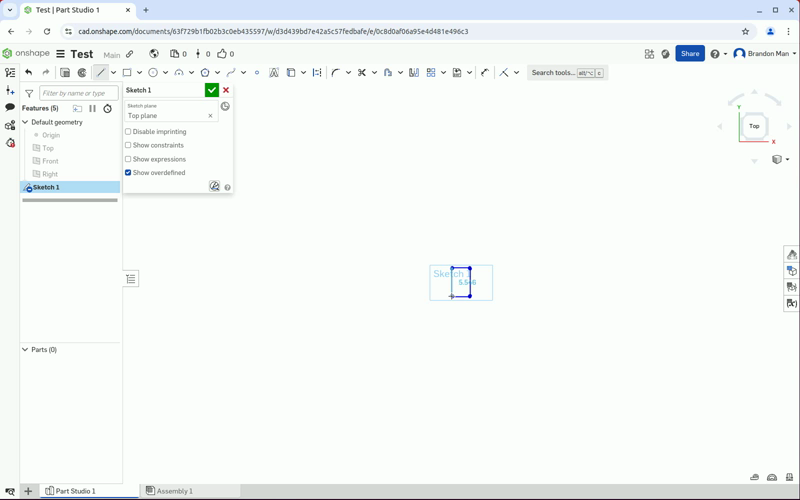
scroll(6)
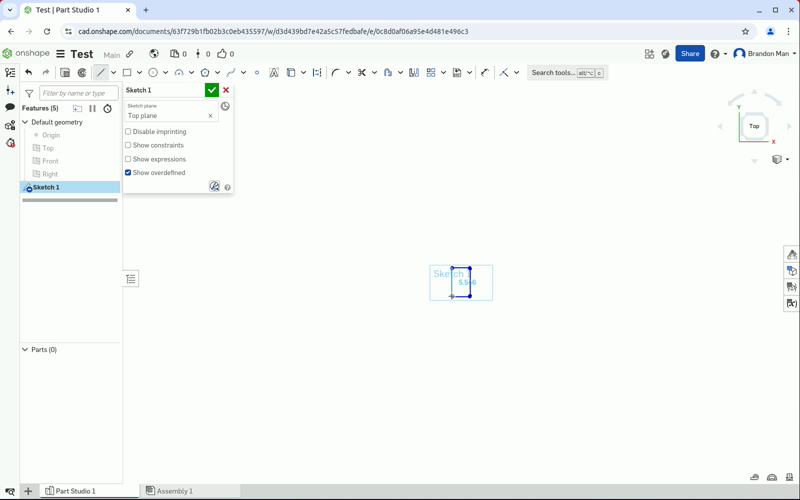
scroll(6)
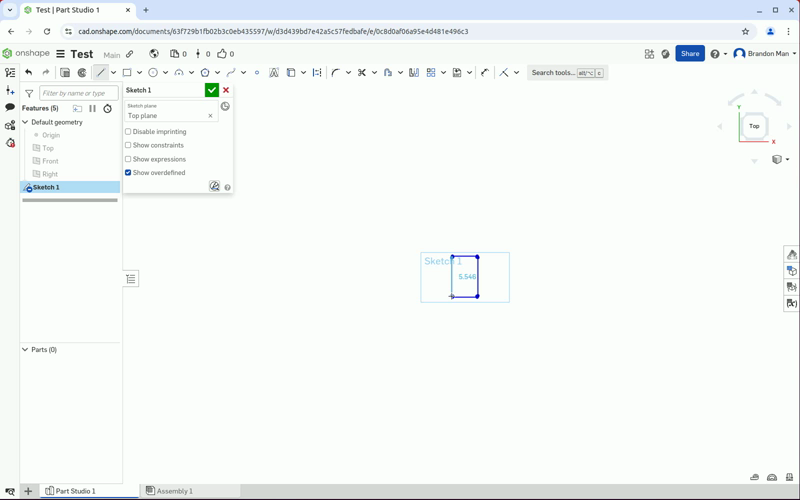
scroll(6)
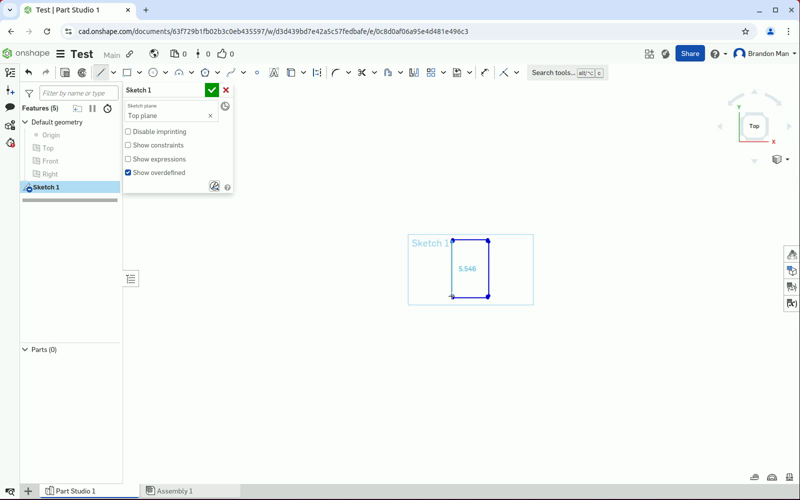
scroll(6)
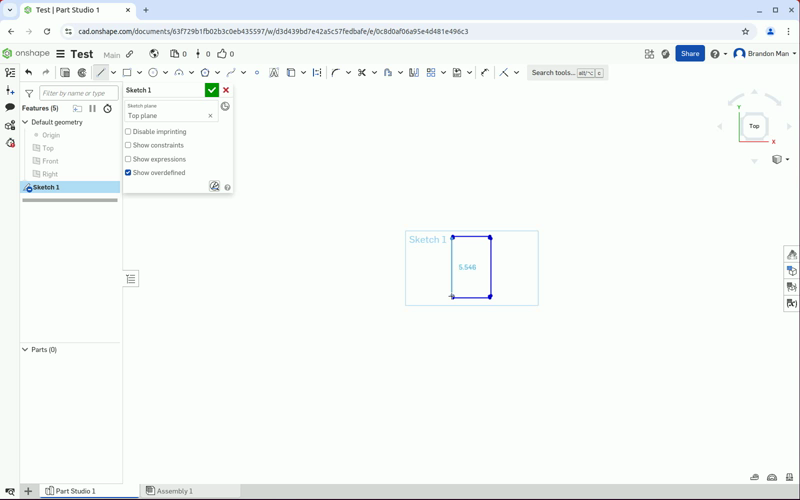
scroll(6)
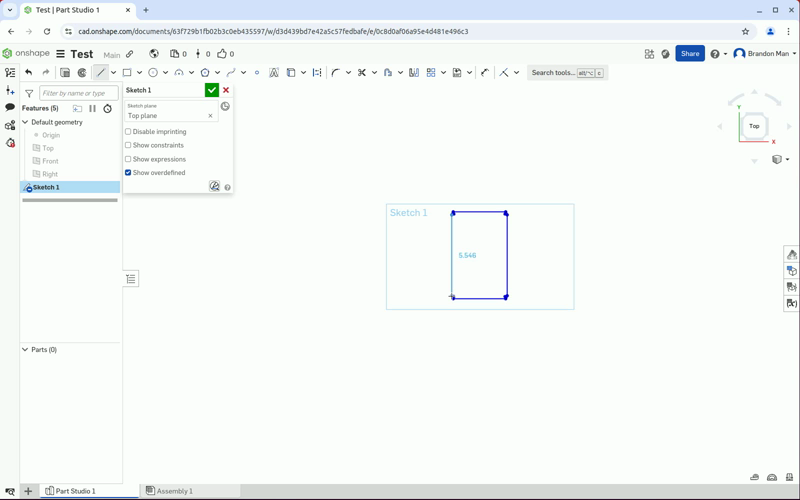
scroll(6)
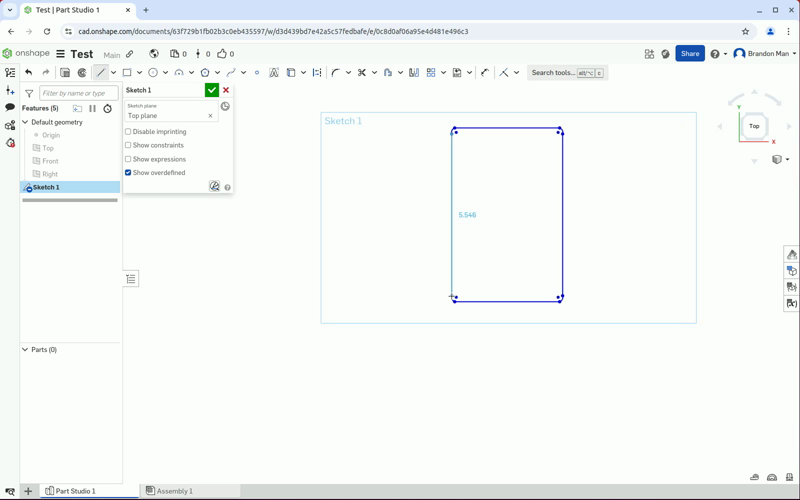
scroll(6)
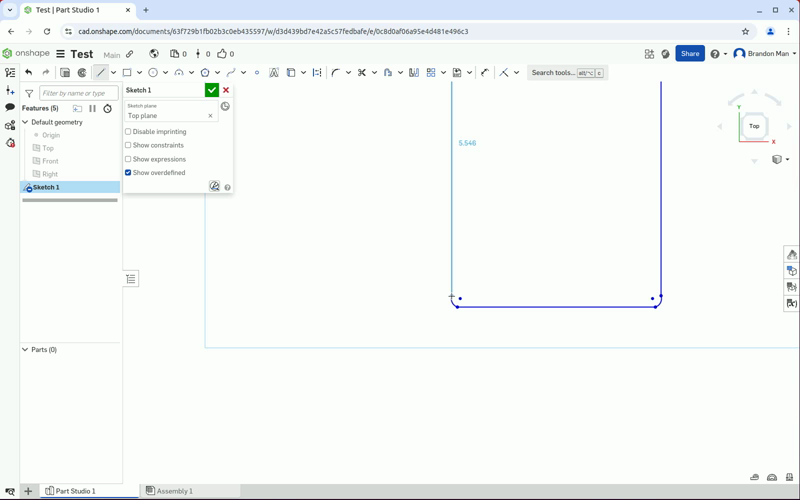
key_up(shift)
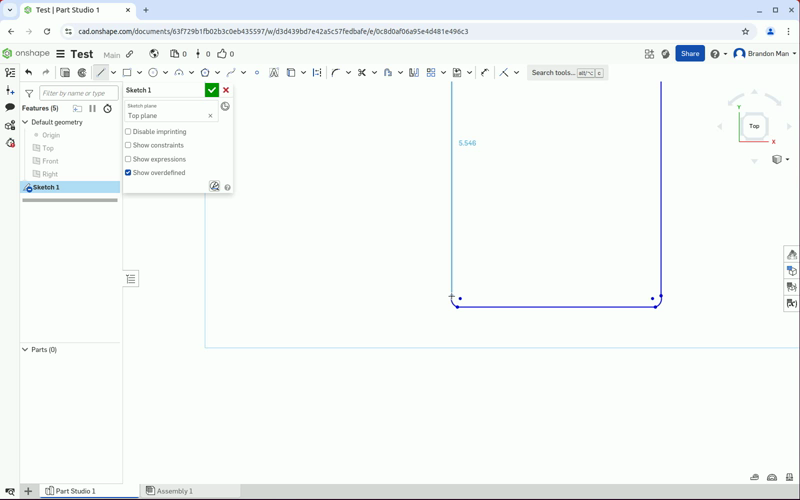
click(451, 295)
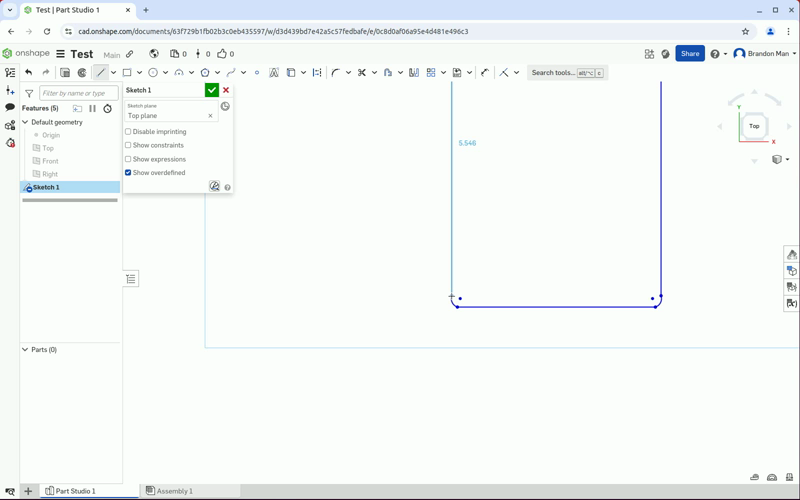
scroll(-6)
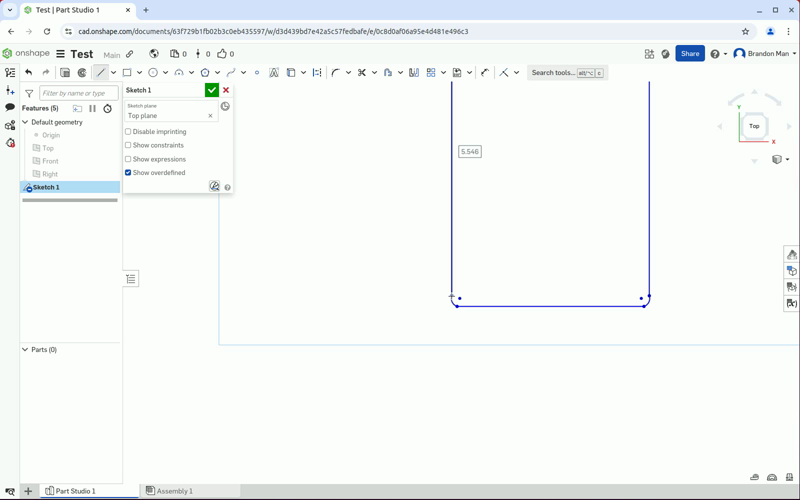
scroll(-6)
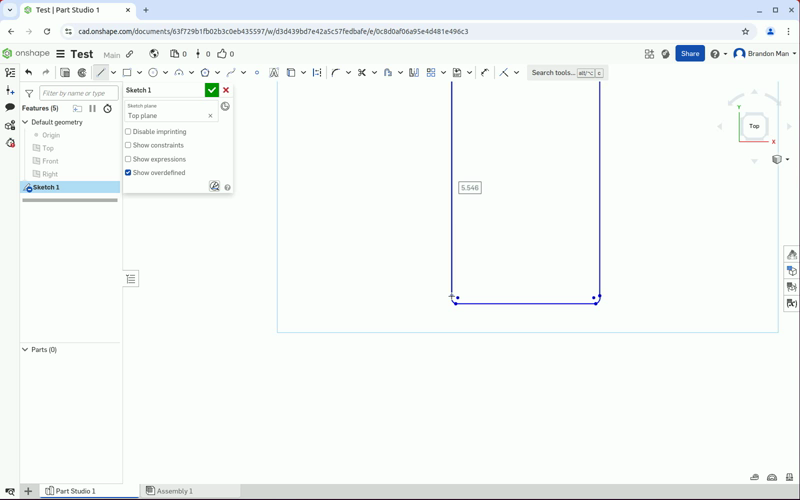
scroll(-6)
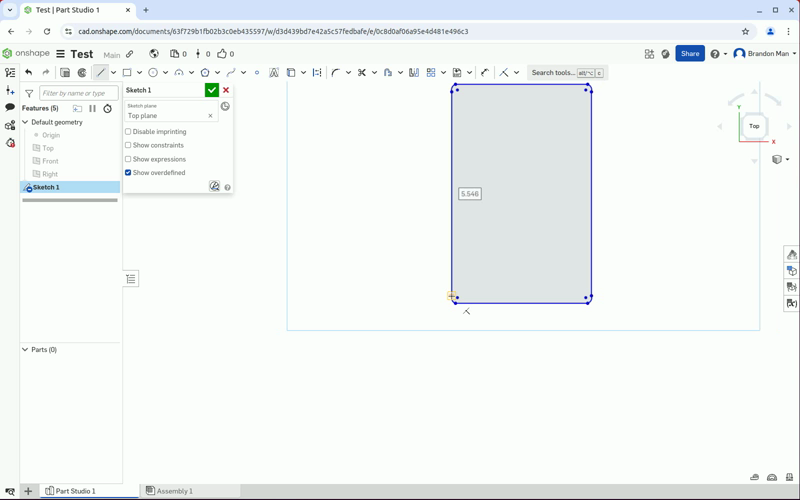
scroll(-6)
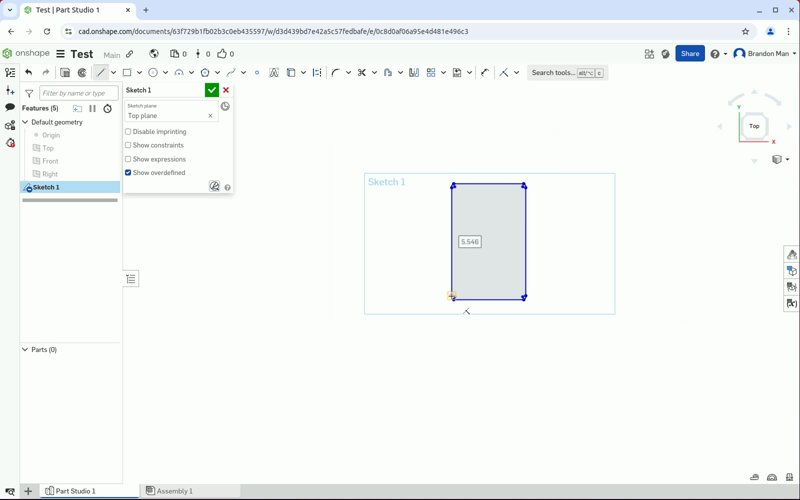
scroll(-6)
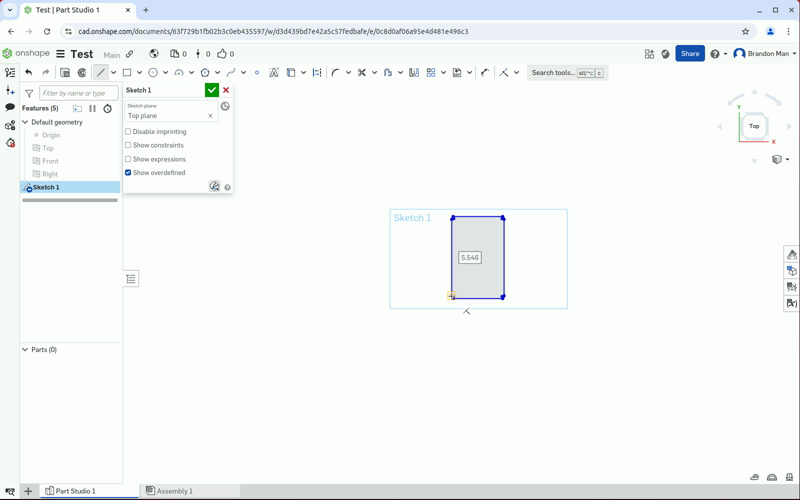
scroll(-6)
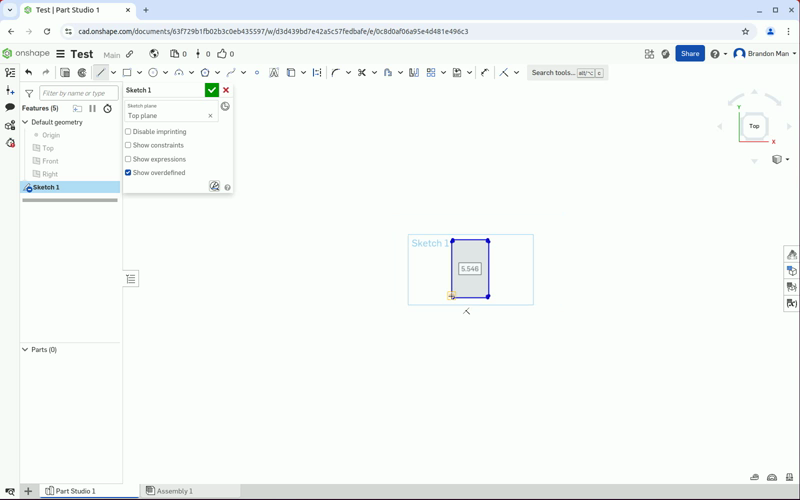
scroll(-6)
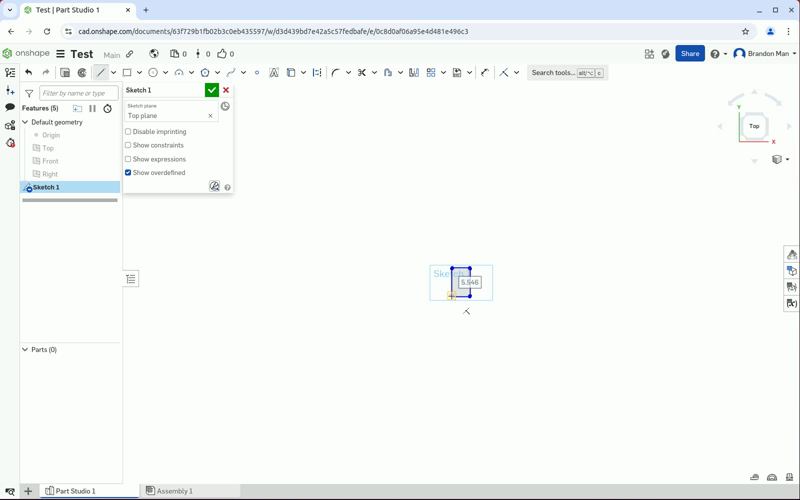
key(esc)
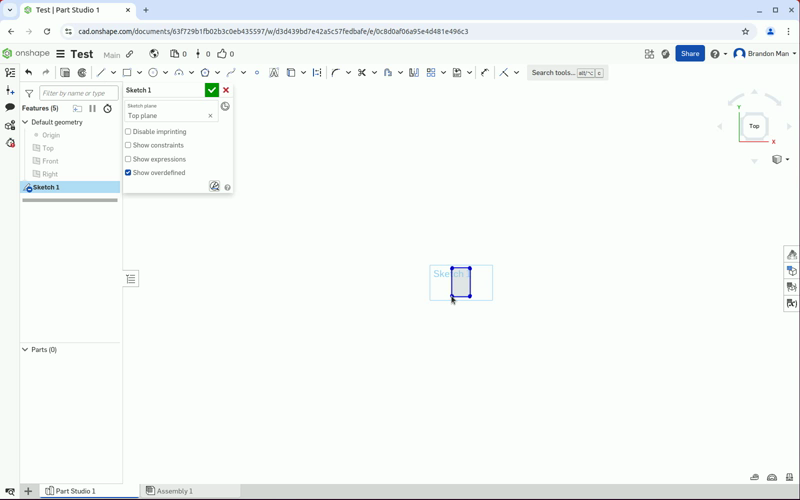
key(l)
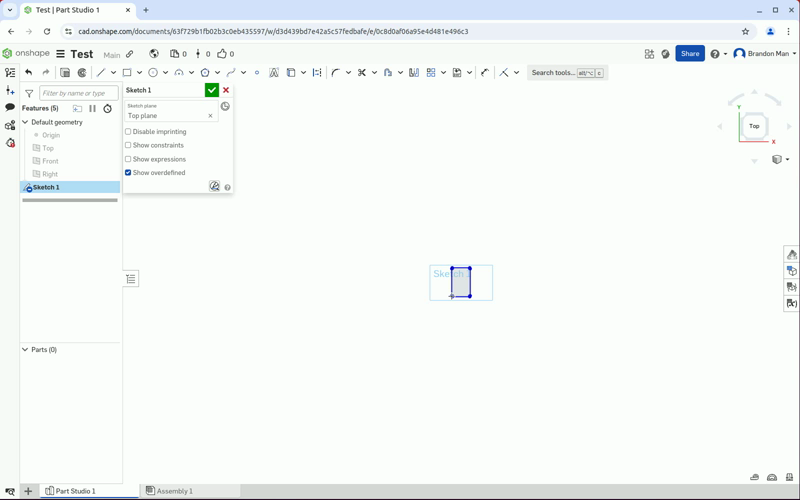
key_down(shift)
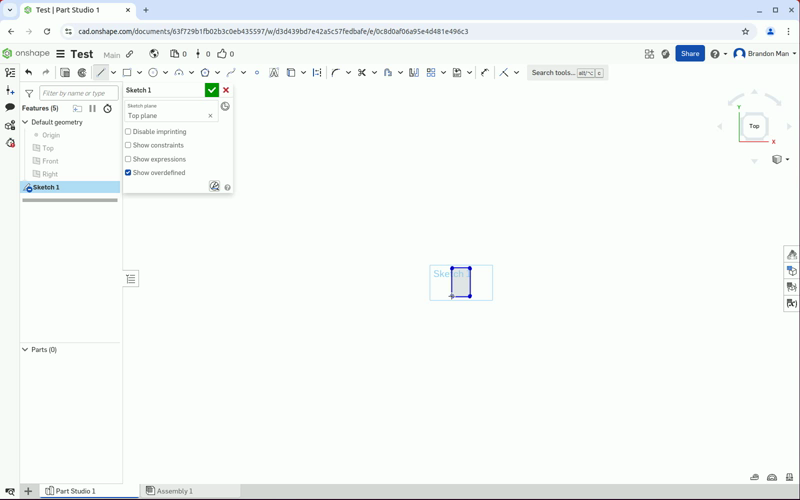
mouse_move(453, 294)
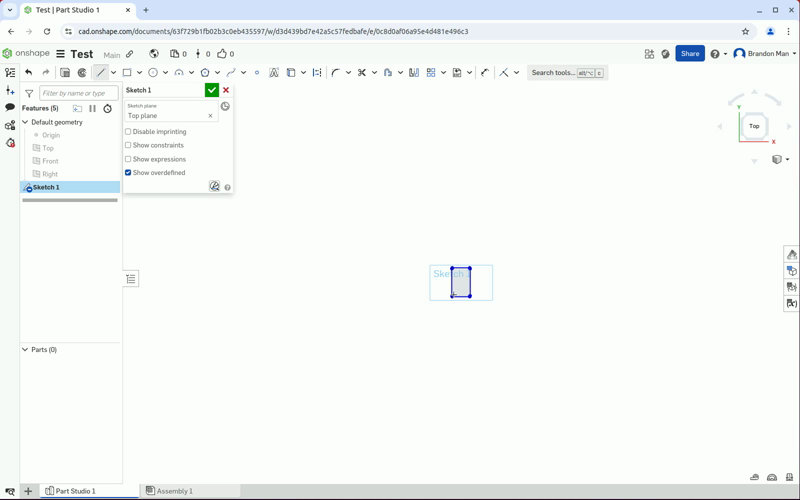
scroll(6)
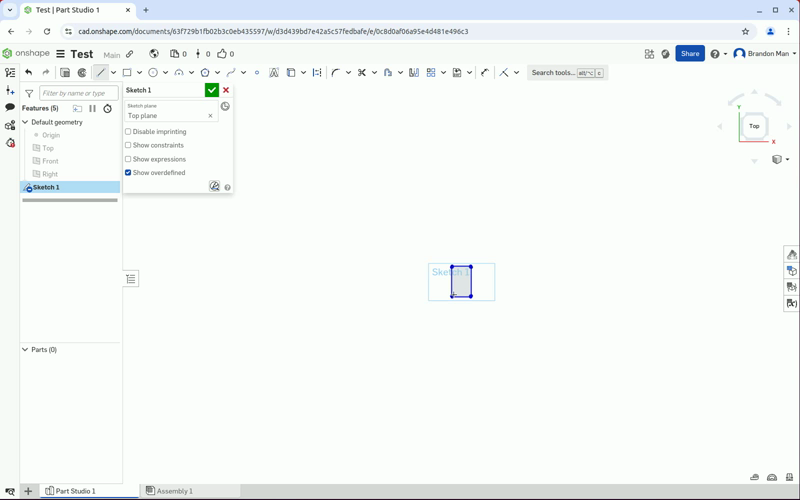
scroll(6)
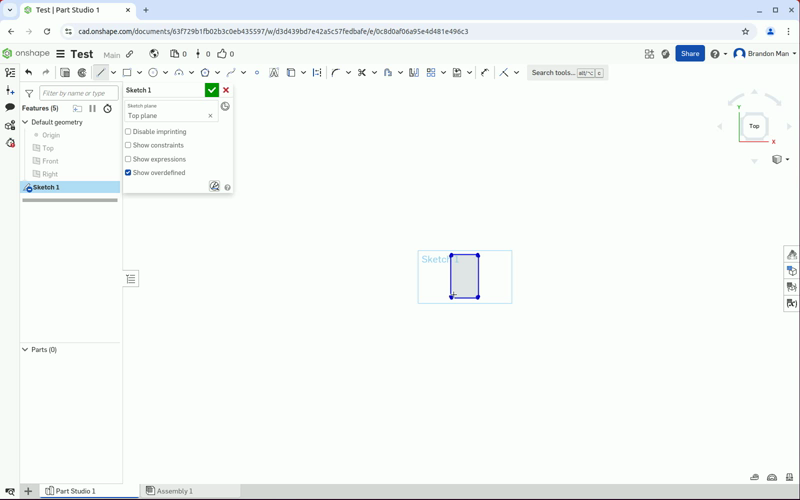
scroll(6)
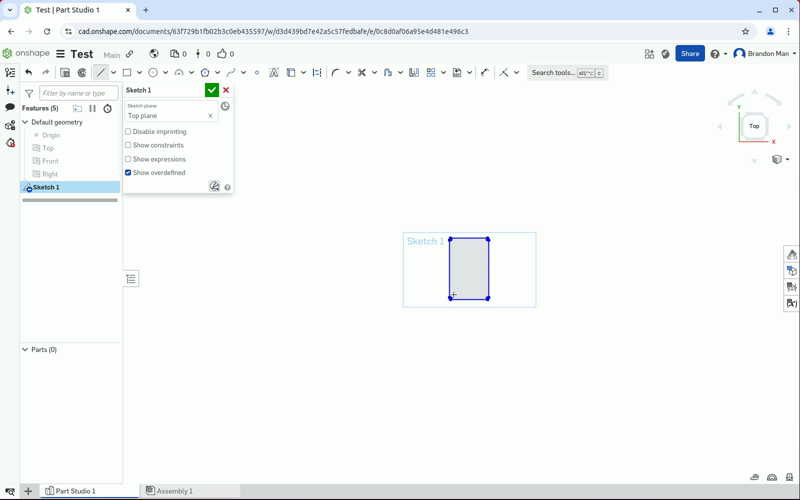
scroll(6)
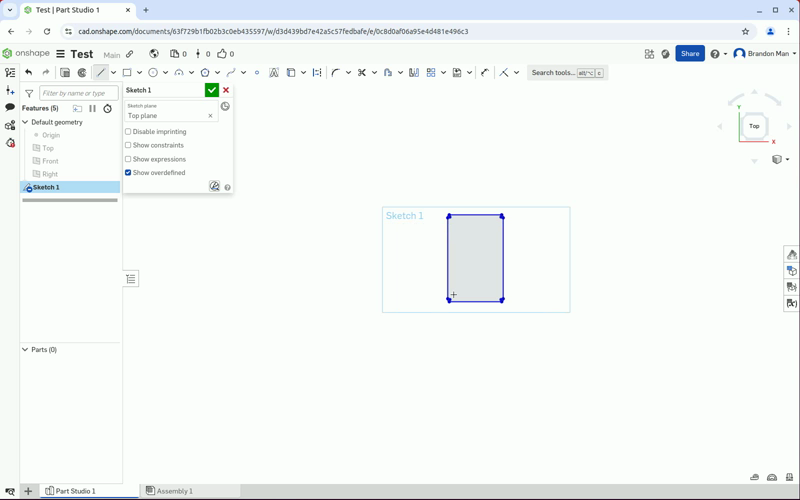
scroll(6)
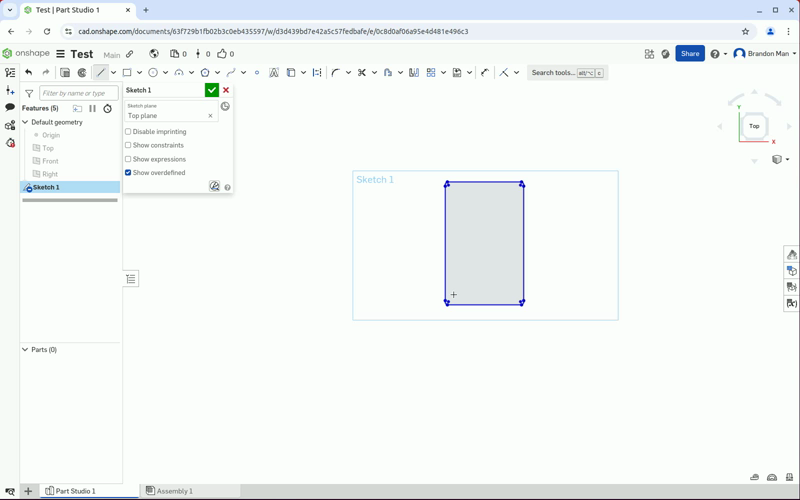
scroll(6)
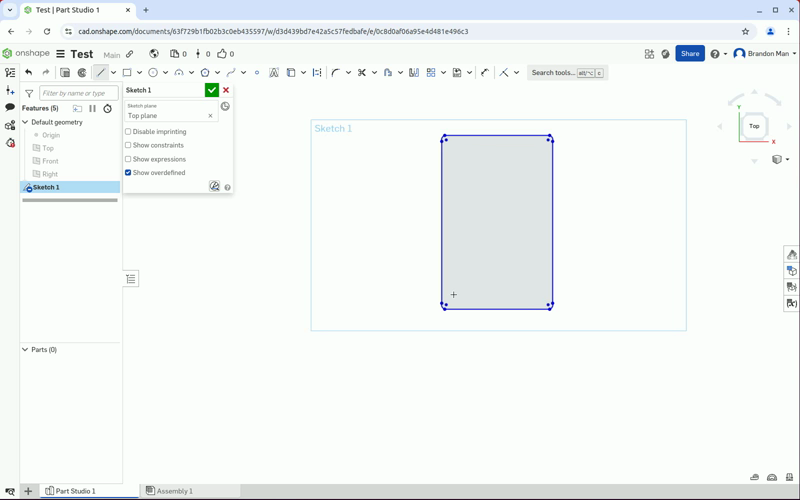
scroll(6)
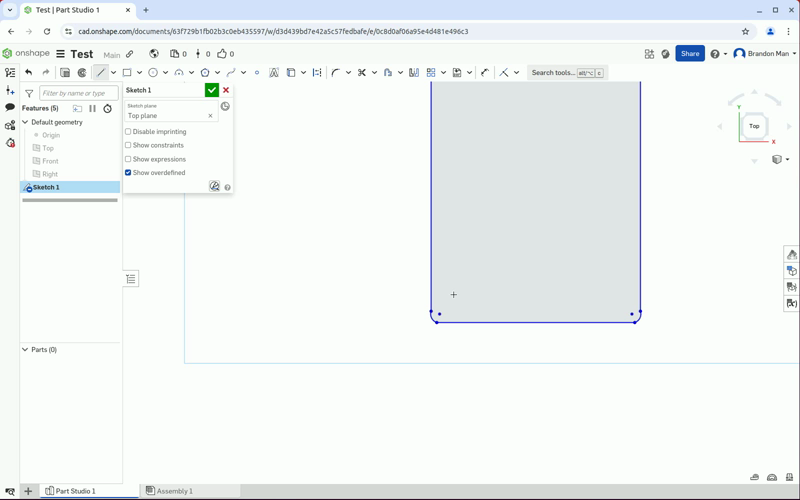
click(453, 294)
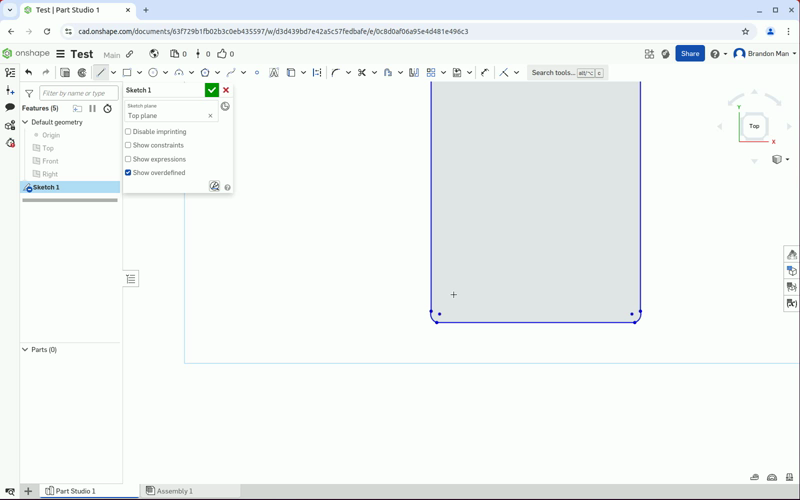
scroll(-6)
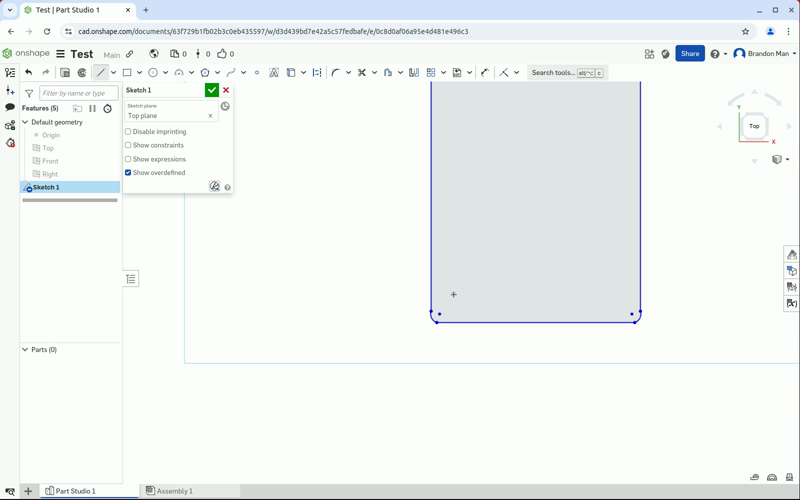
scroll(-6)
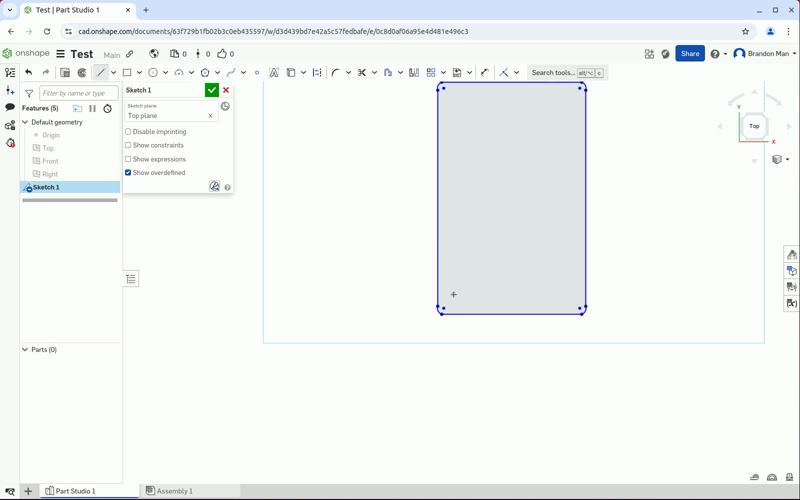
scroll(-6)
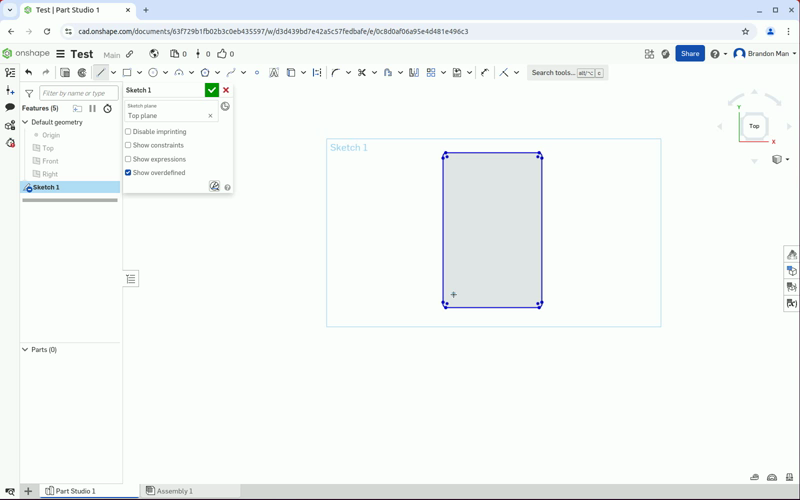
scroll(-6)
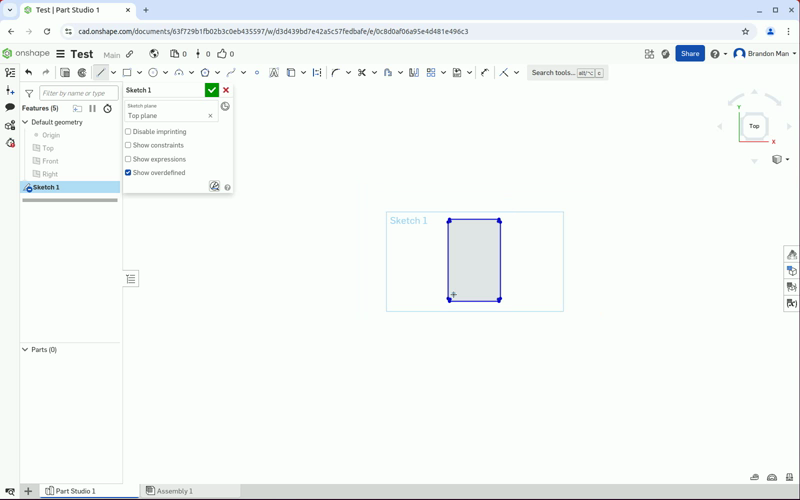
scroll(-6)
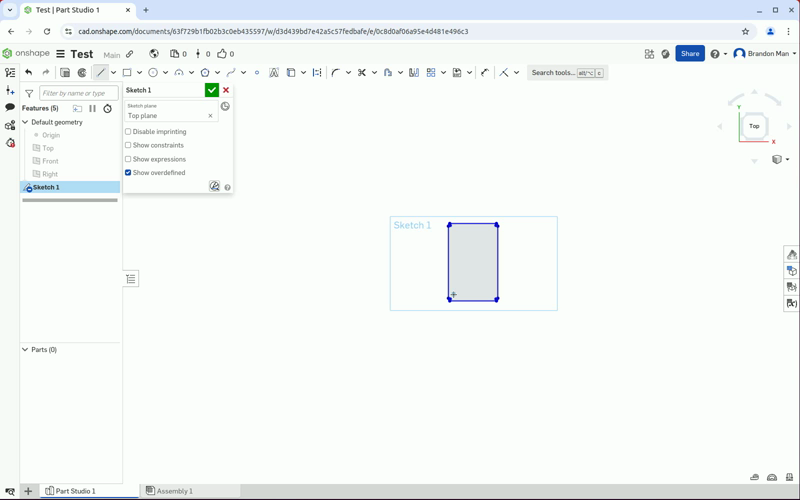
scroll(-6)
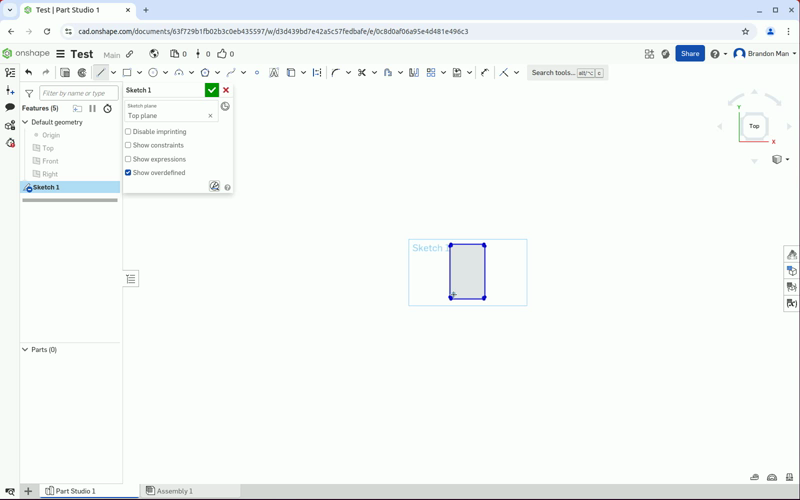
scroll(-6)
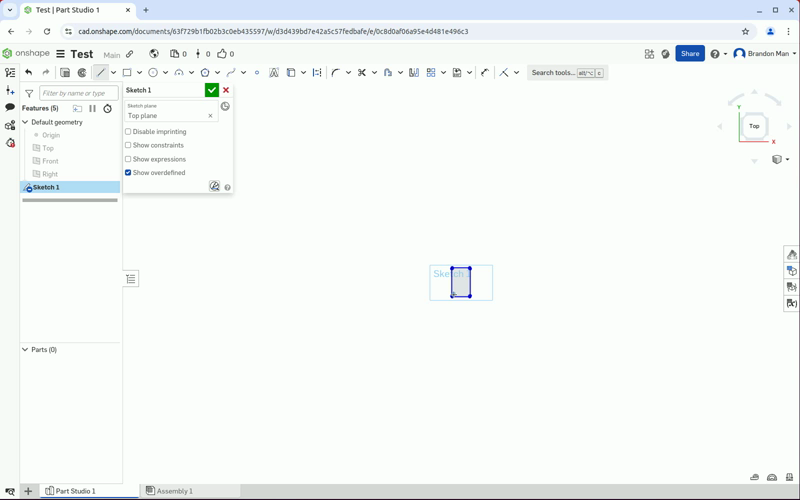
key_up(shift)
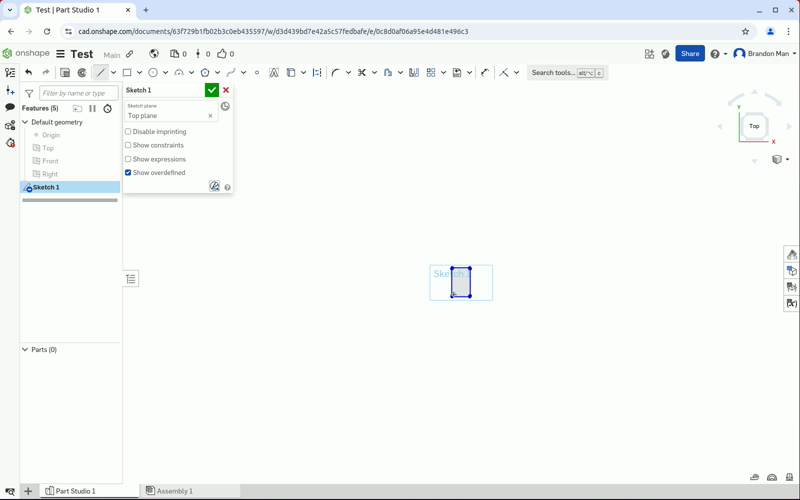
key_down(shift)
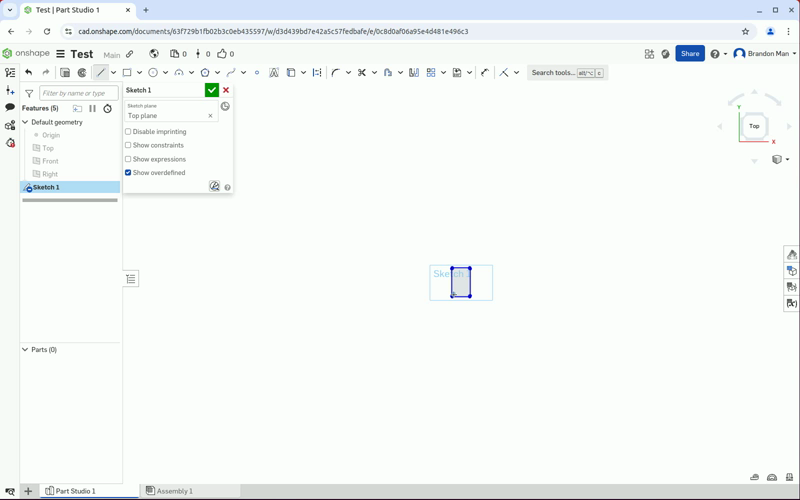
mouse_move(483, 294)
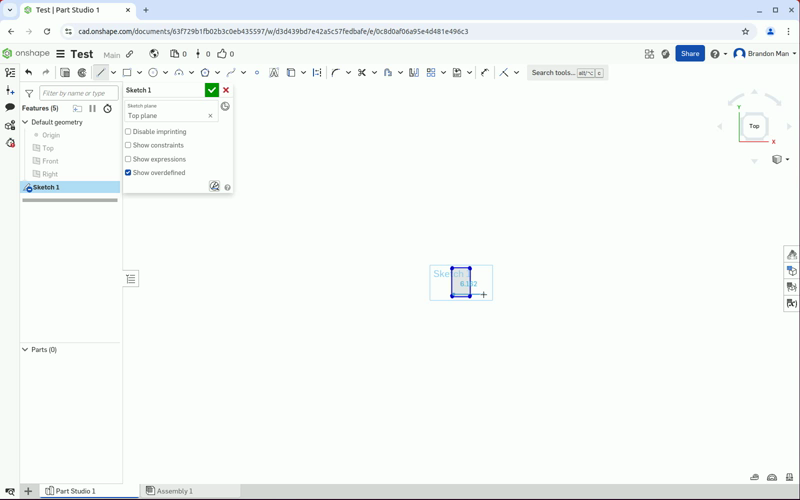
mouse_move(468, 294)
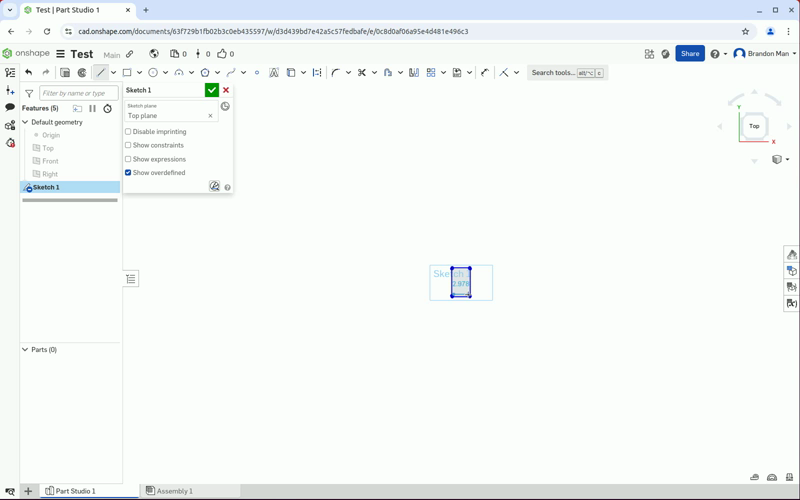
scroll(6)
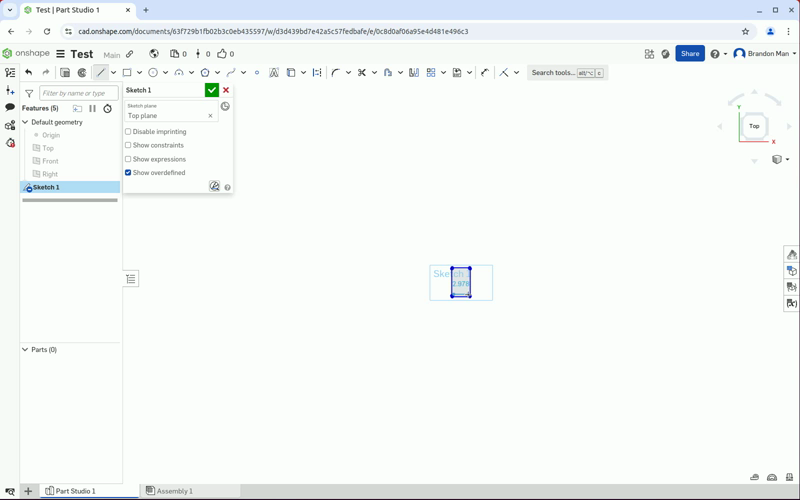
scroll(6)
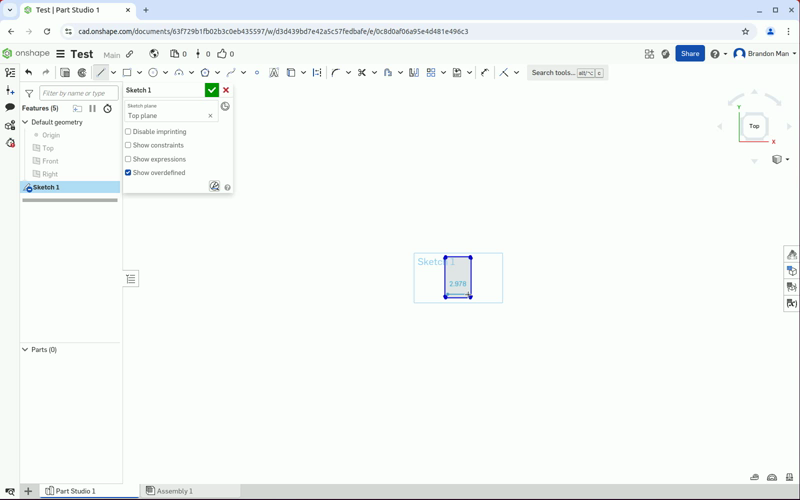
scroll(6)
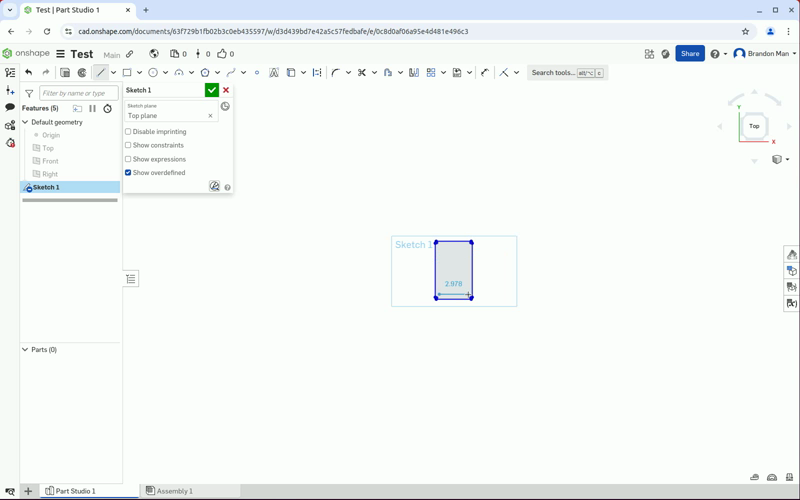
scroll(6)
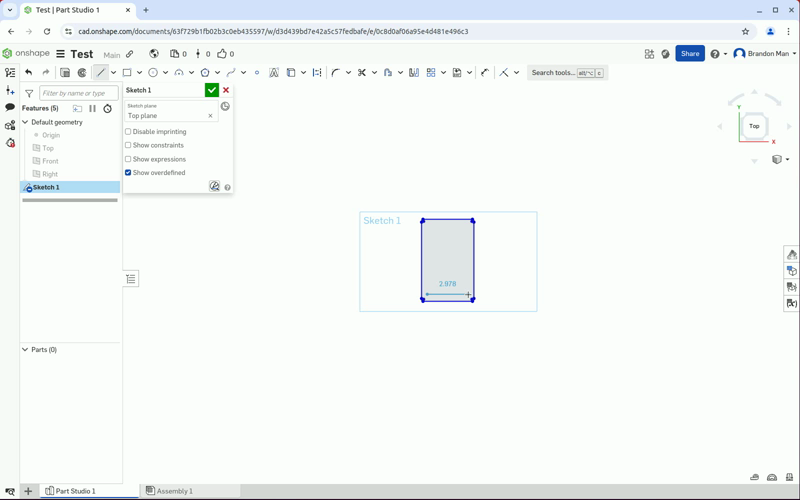
scroll(6)
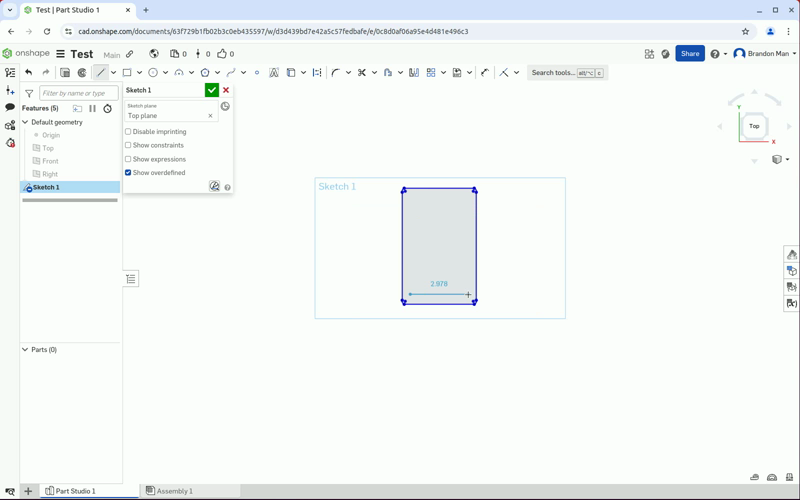
scroll(6)
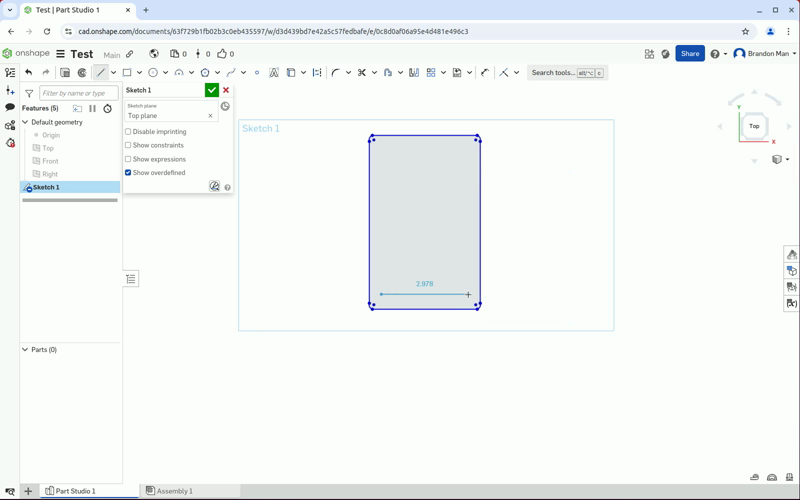
scroll(6)
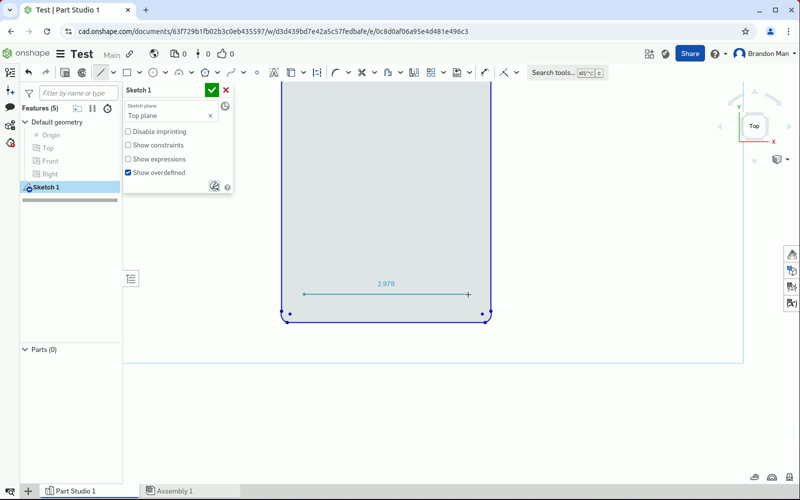
click(468, 294)
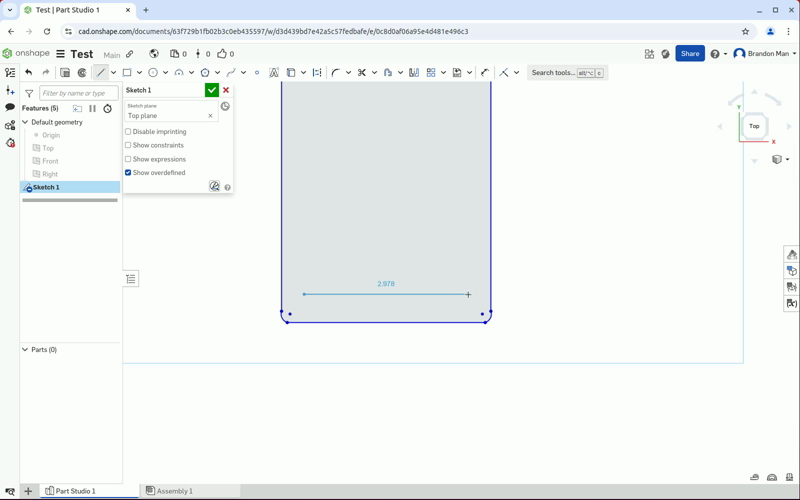
scroll(-6)
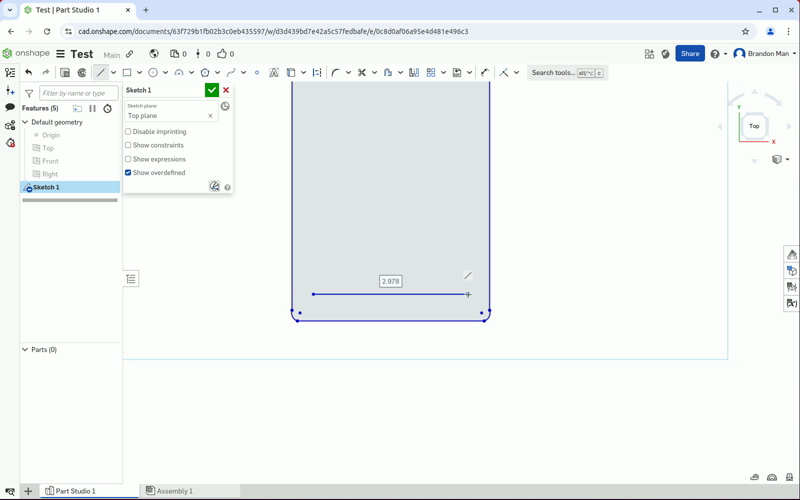
scroll(-6)
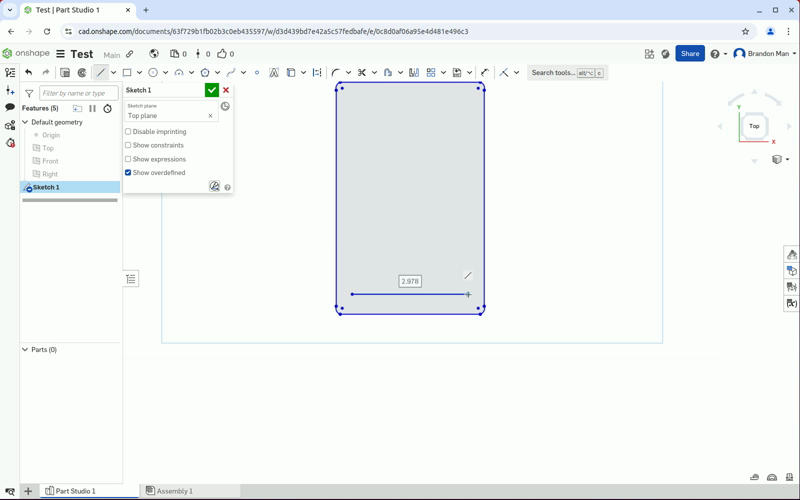
scroll(-6)
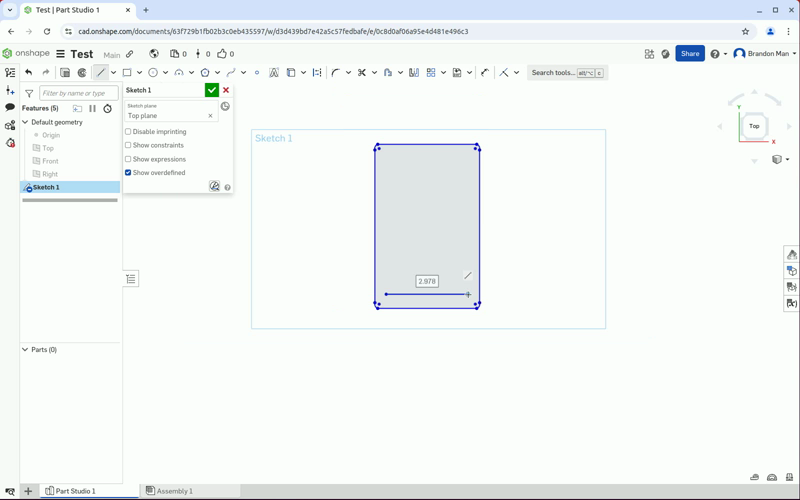
scroll(-6)
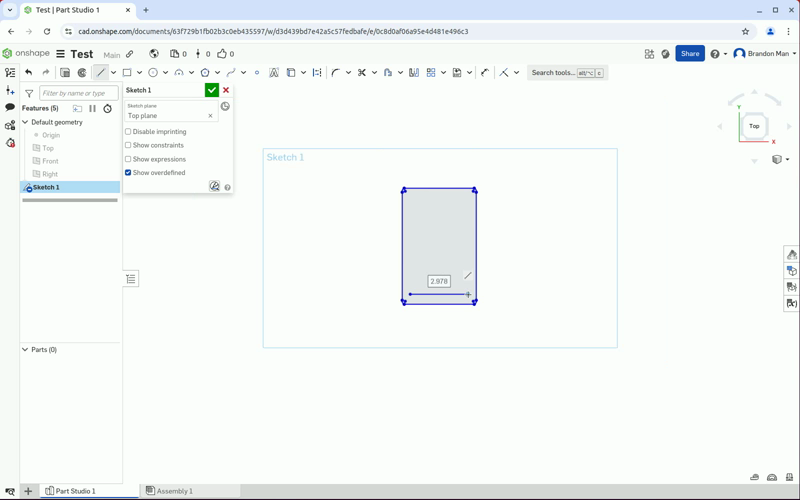
scroll(-6)
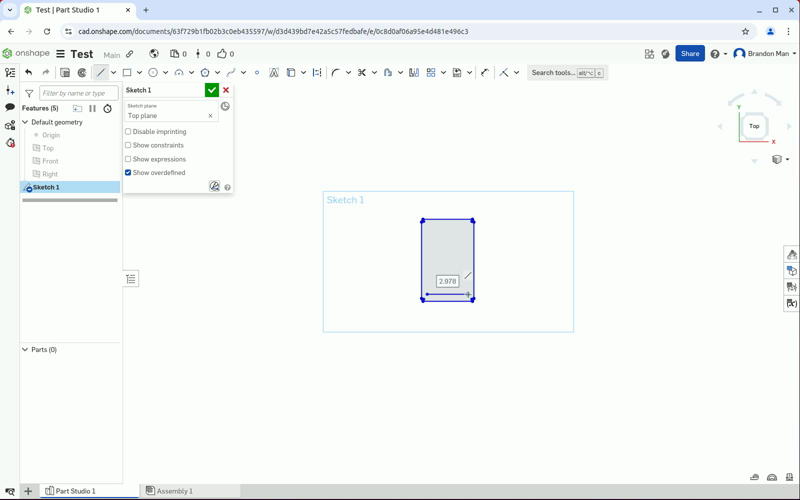
scroll(-6)
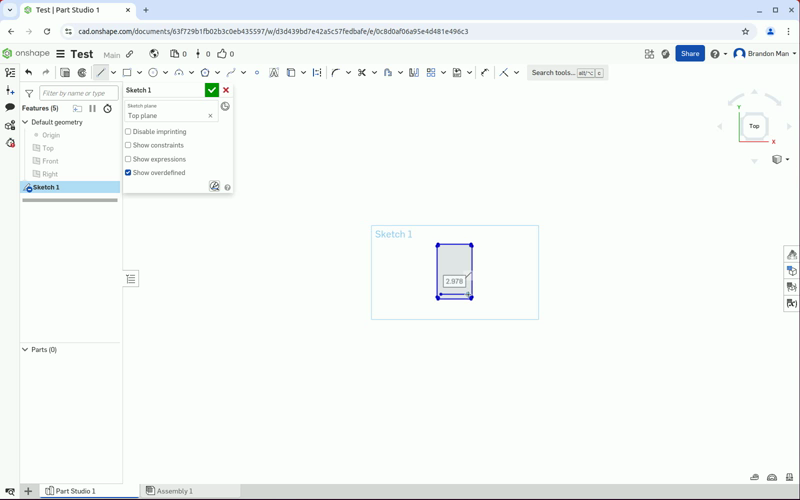
scroll(-6)
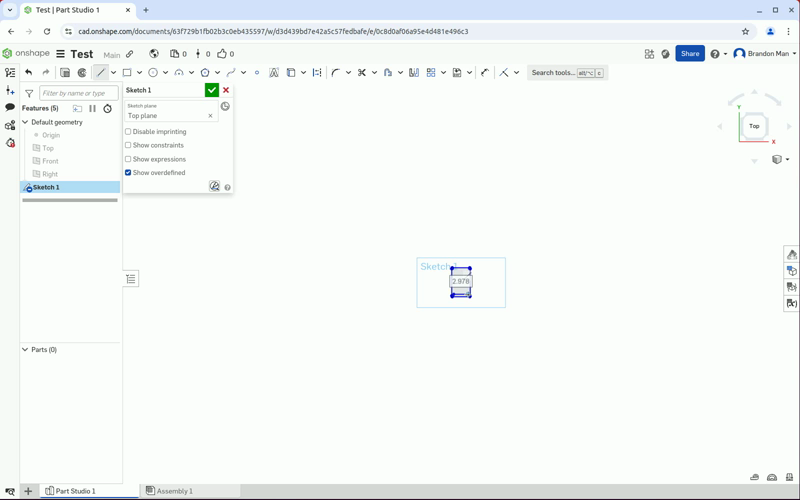
key_up(shift)
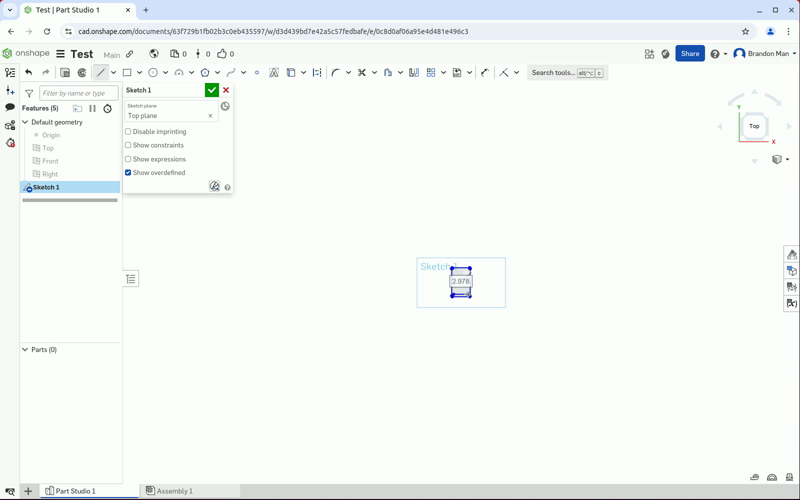
key_down(shift)
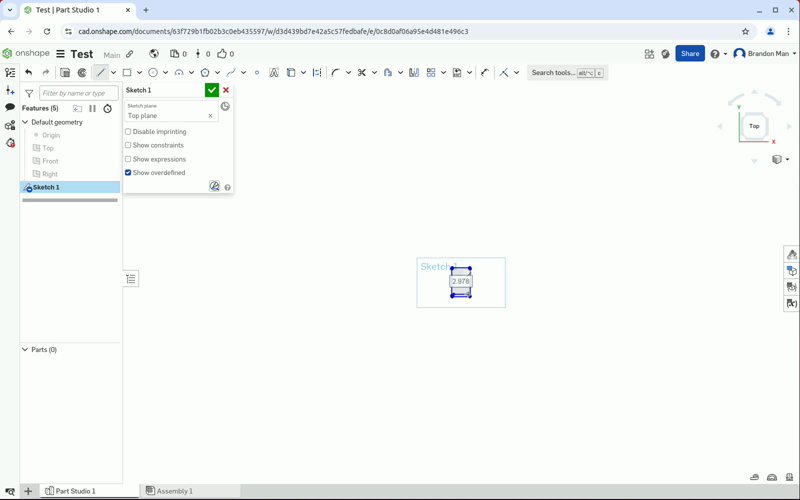
mouse_move(498, 294)
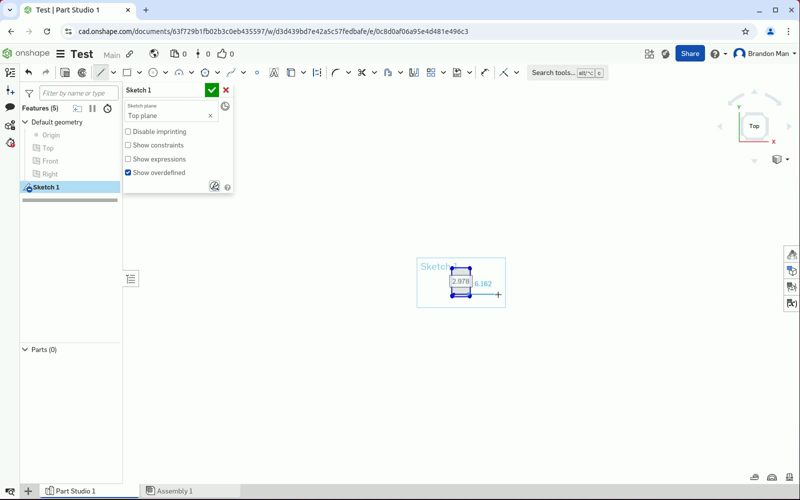
mouse_move(468, 270)
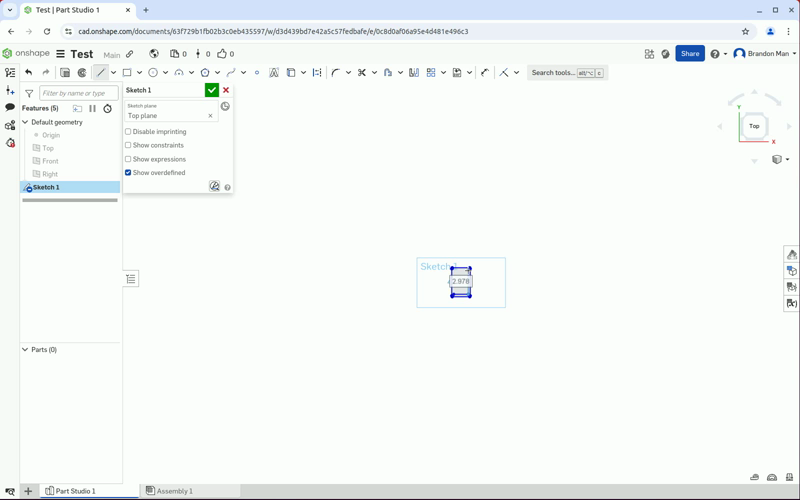
scroll(6)
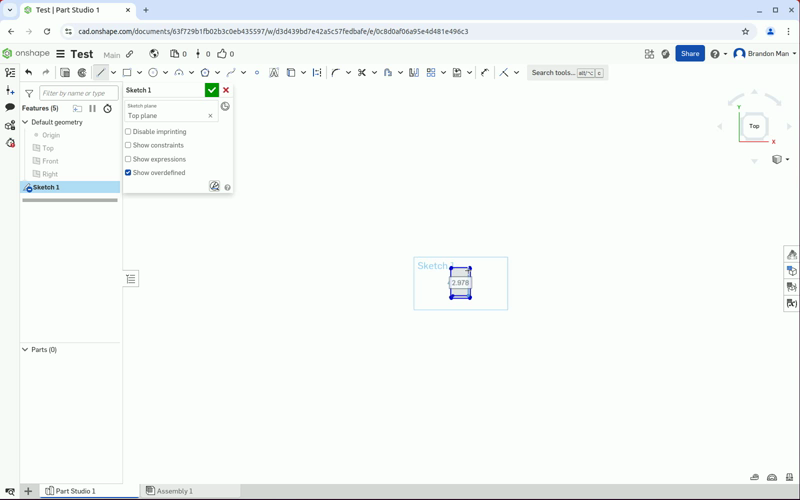
scroll(6)
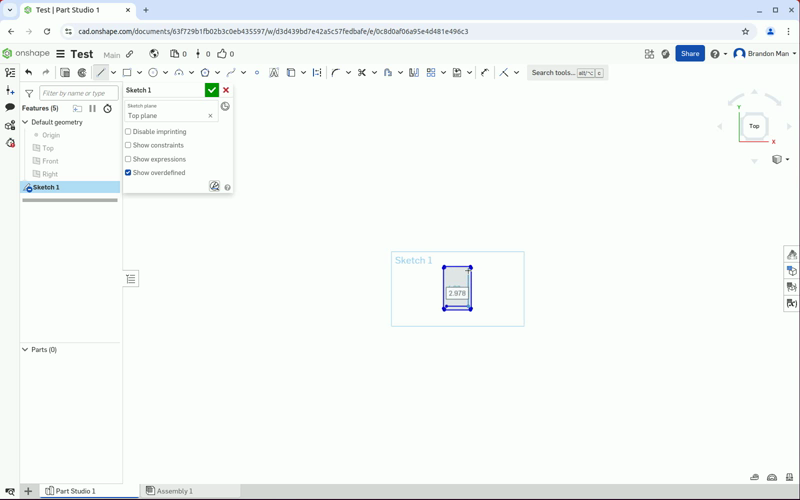
scroll(6)
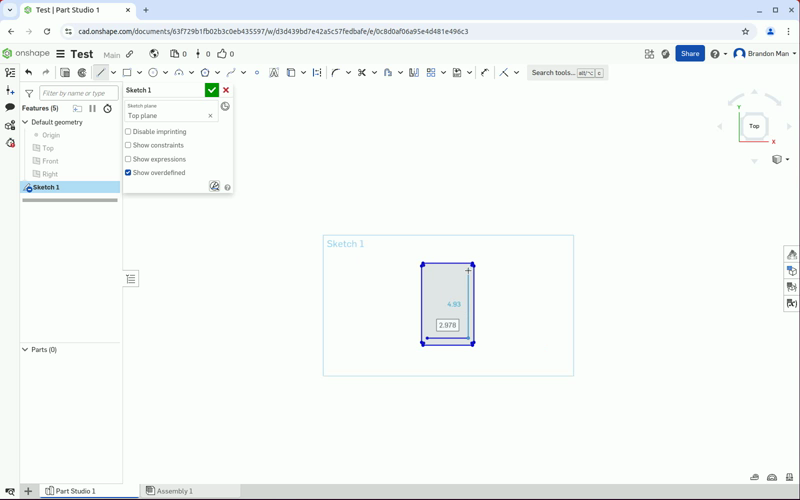
scroll(6)
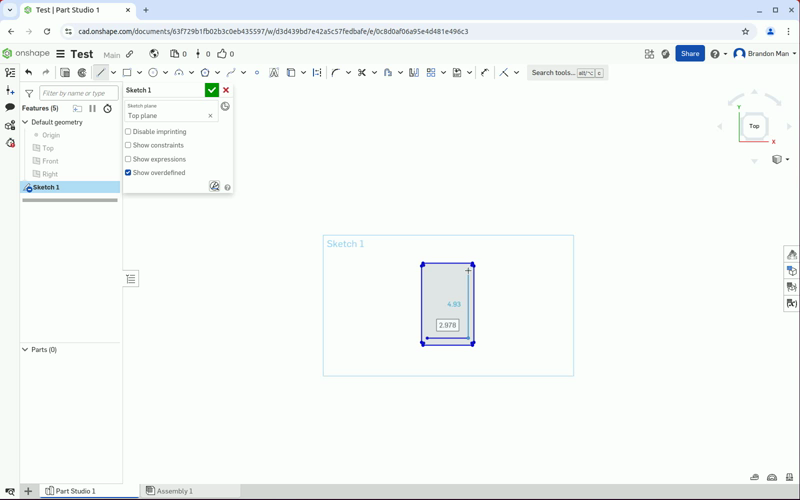
scroll(6)
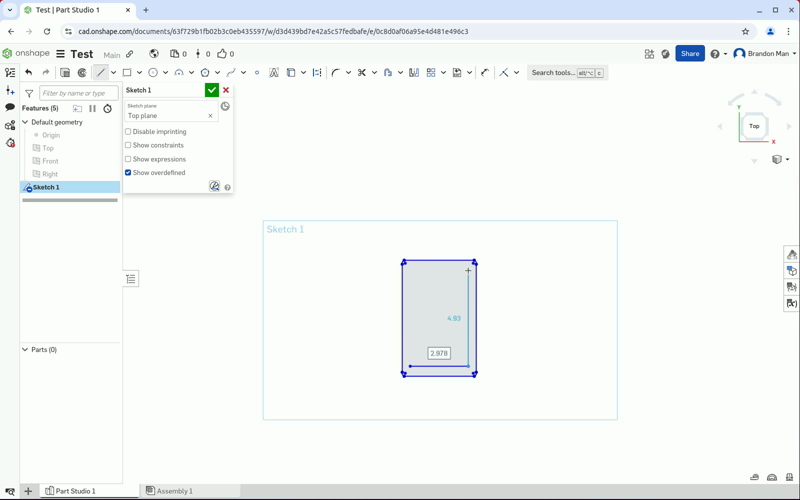
scroll(6)
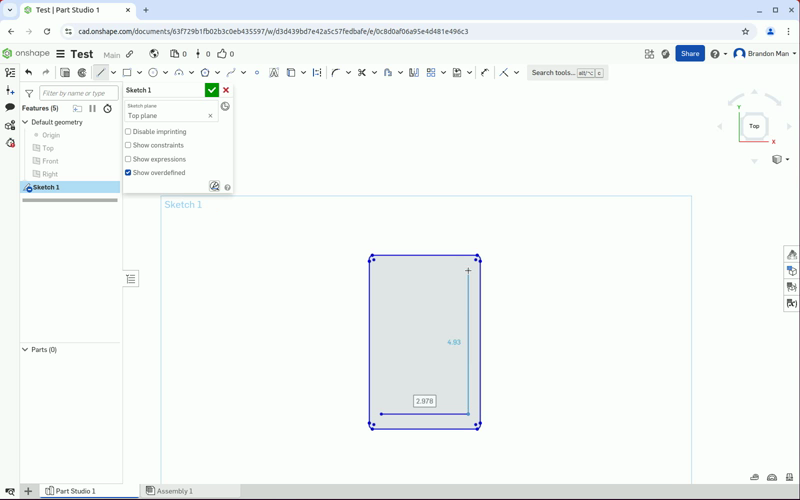
scroll(6)
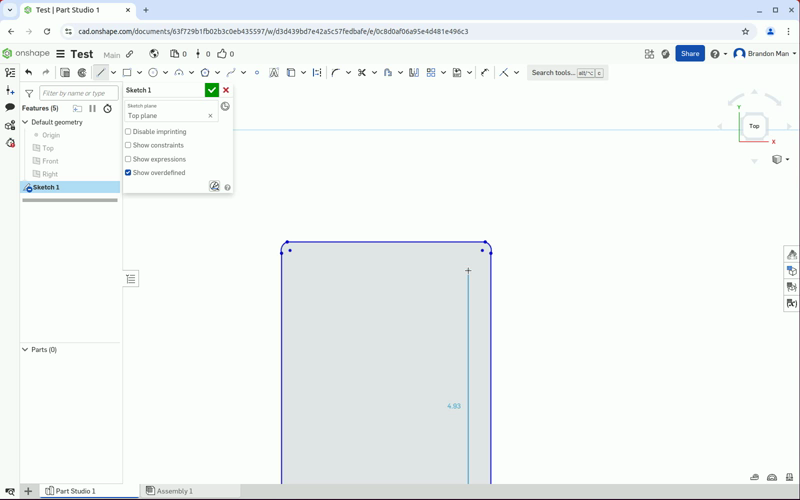
click(468, 270)
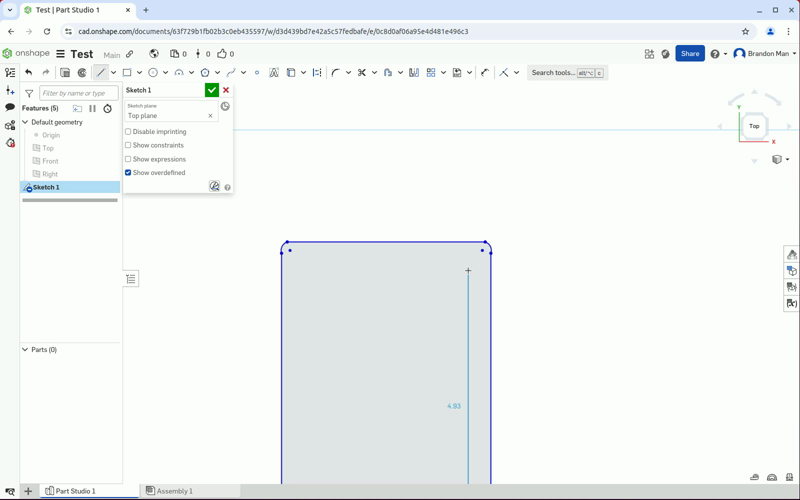
scroll(-6)
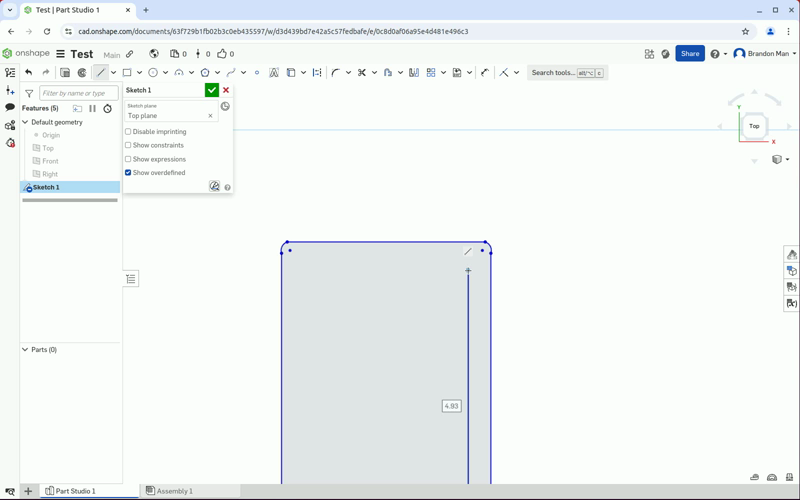
scroll(-6)
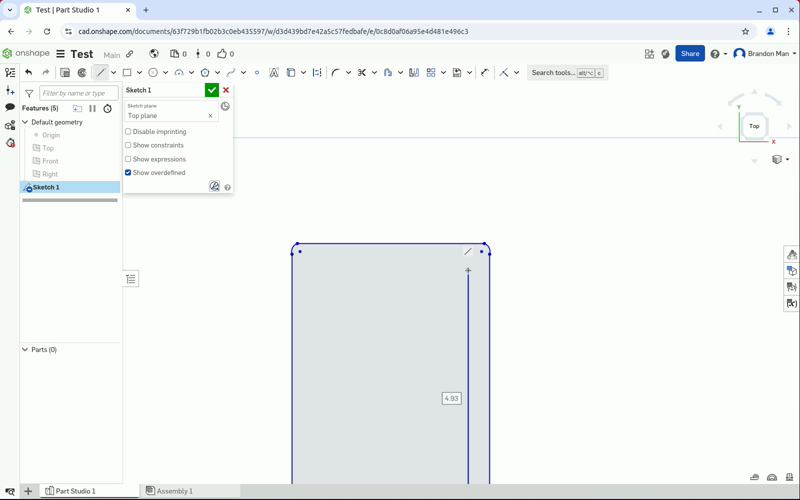
scroll(-6)
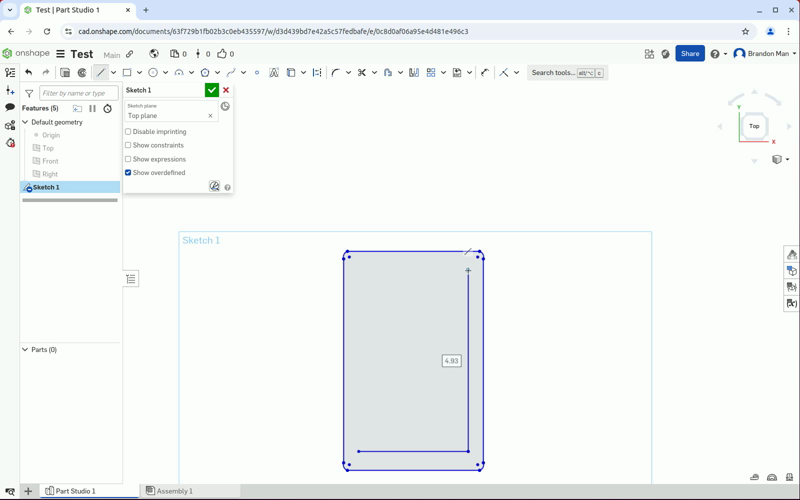
scroll(-6)
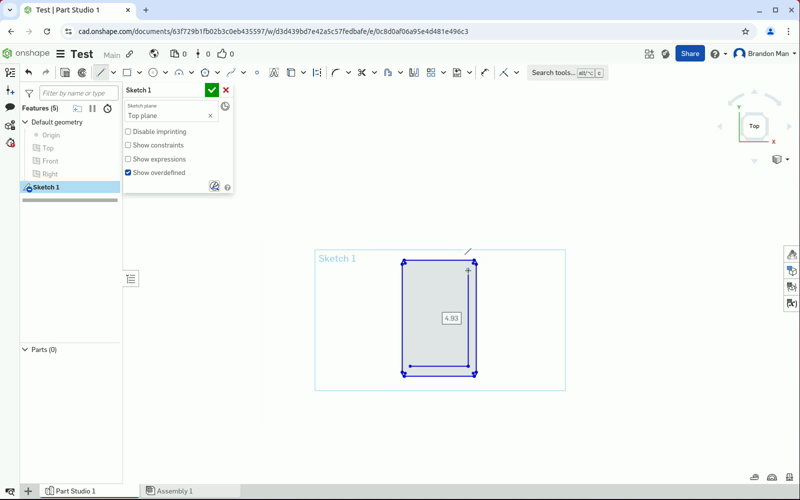
scroll(-6)
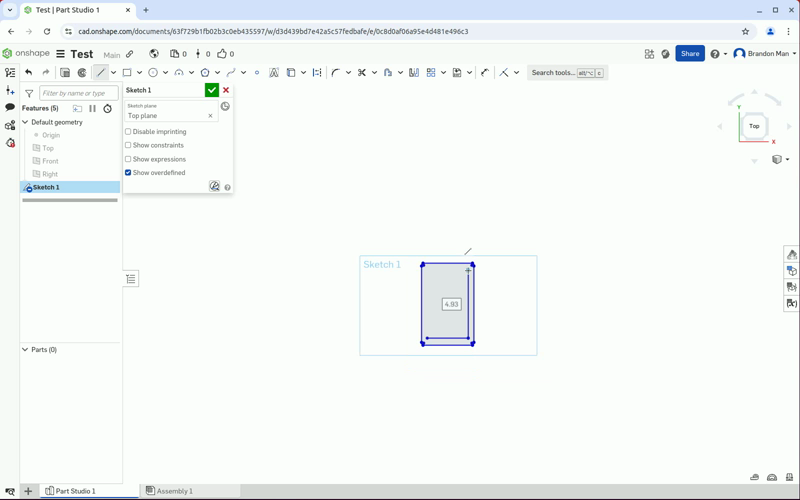
scroll(-6)
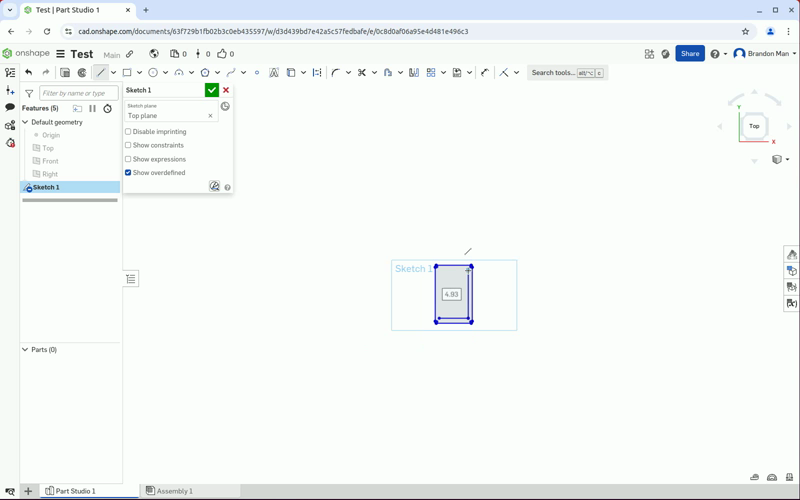
scroll(-6)
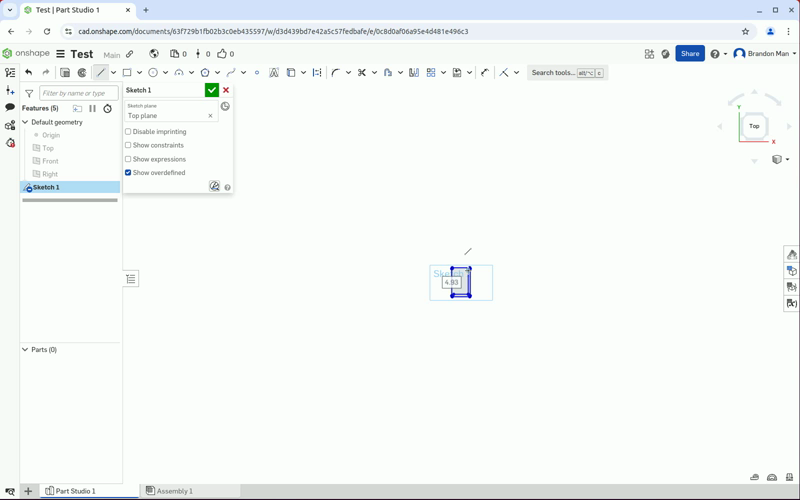
key_up(shift)
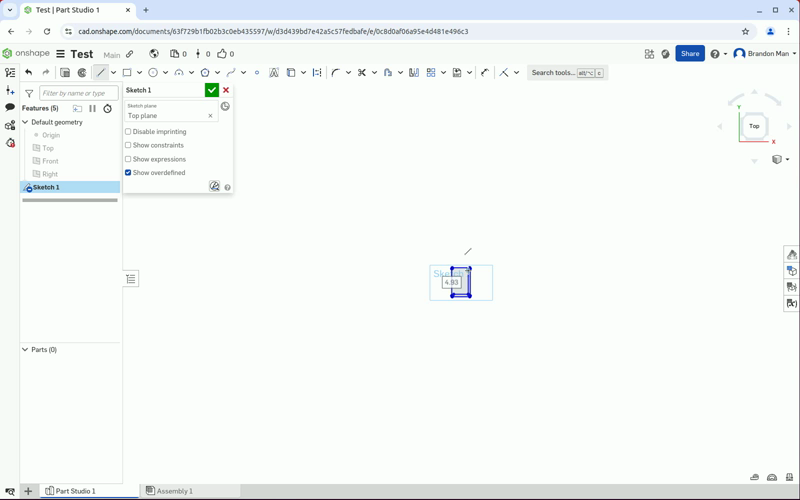
key_down(shift)
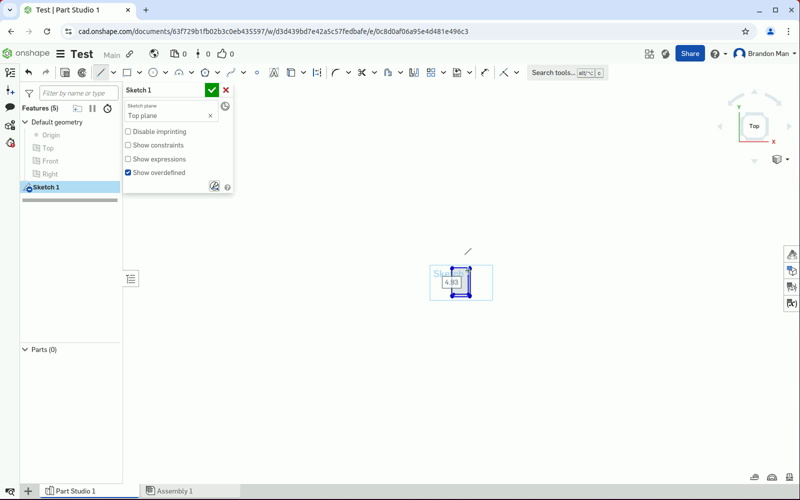
mouse_move(498, 270)
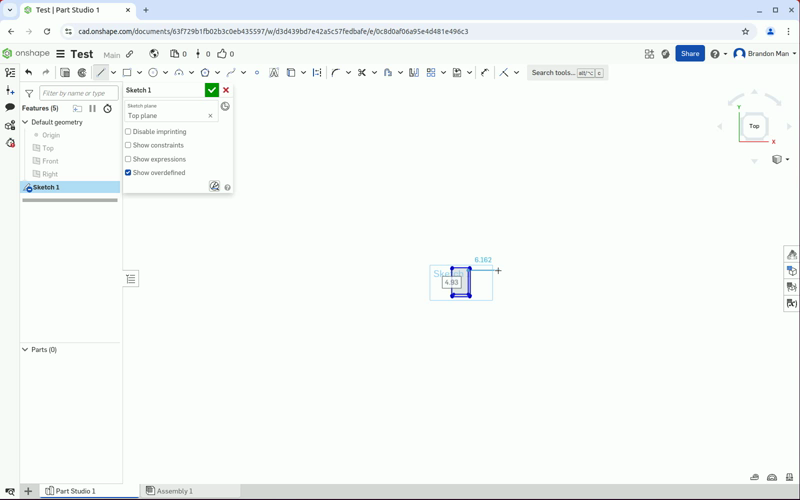
mouse_move(453, 270)
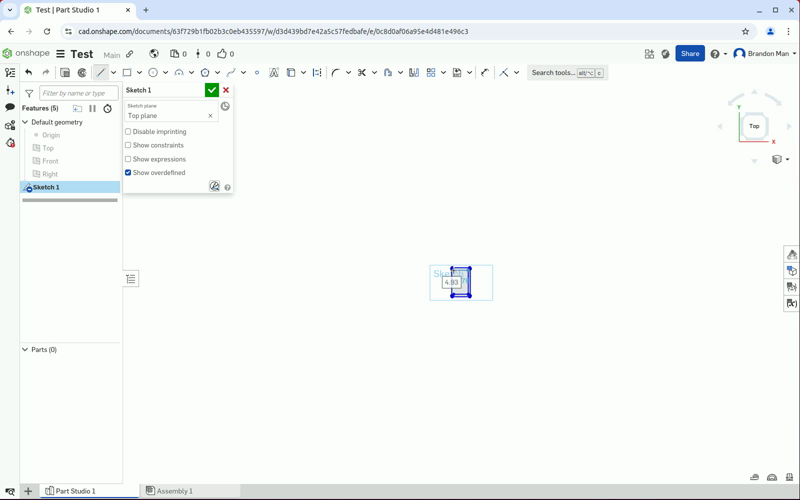
scroll(6)
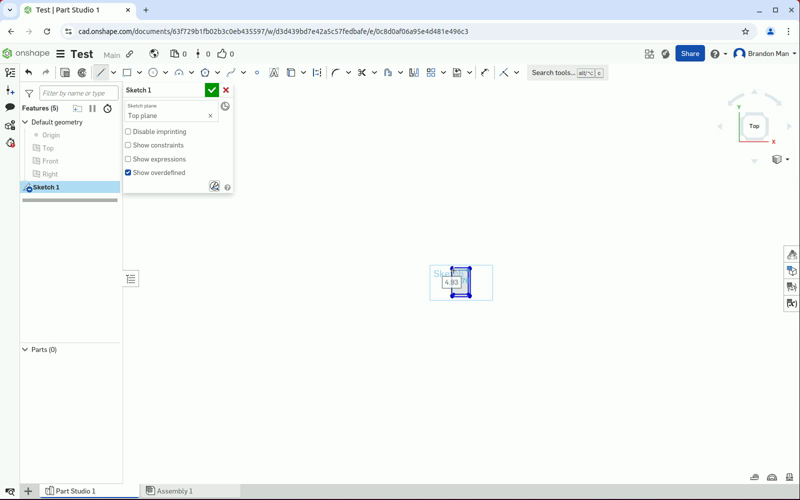
scroll(6)
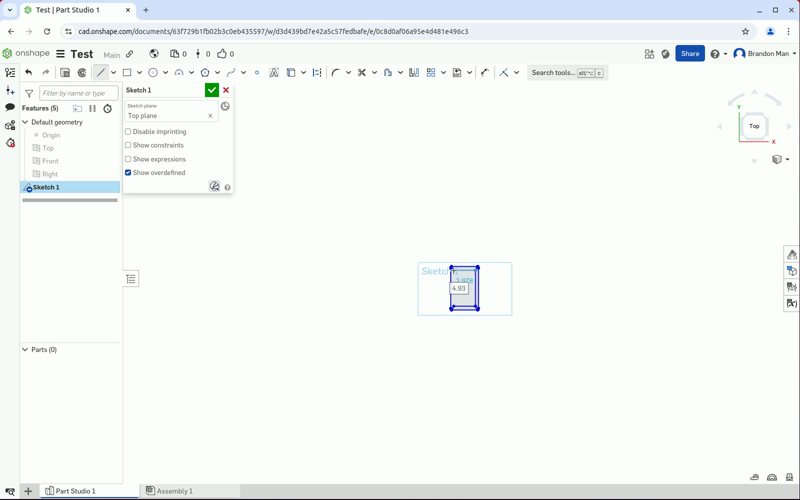
scroll(6)
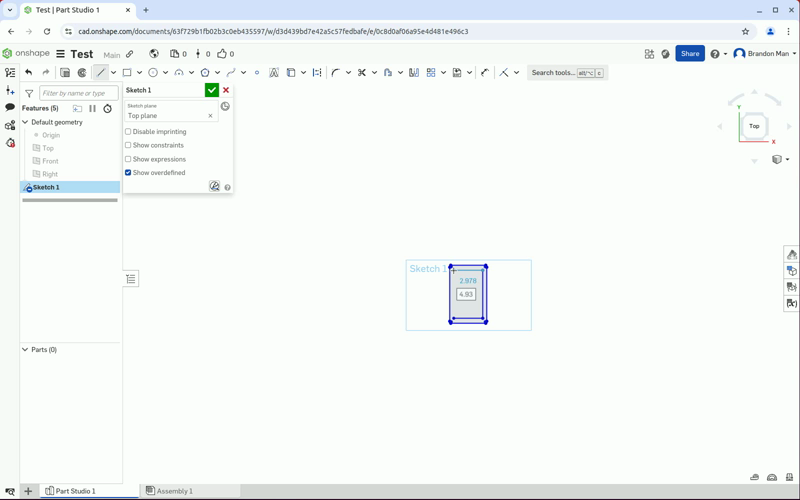
scroll(6)
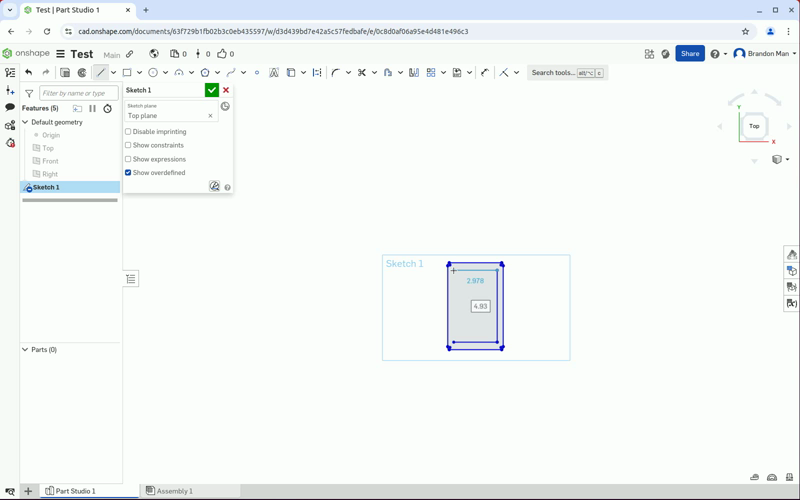
scroll(6)
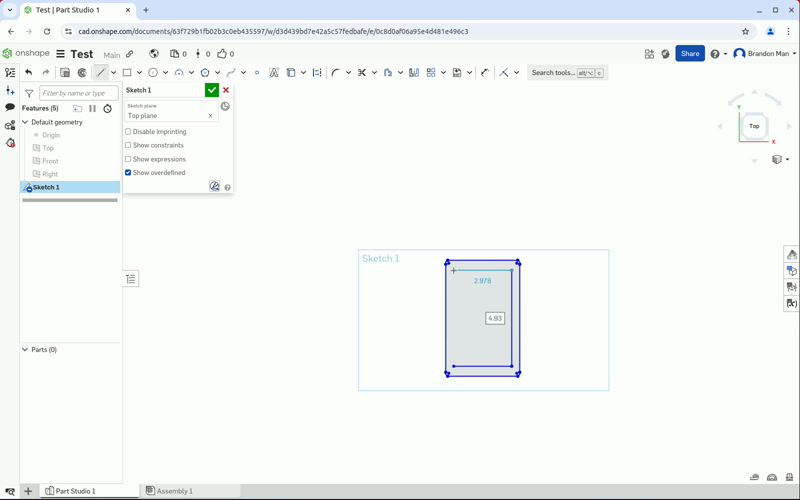
scroll(6)
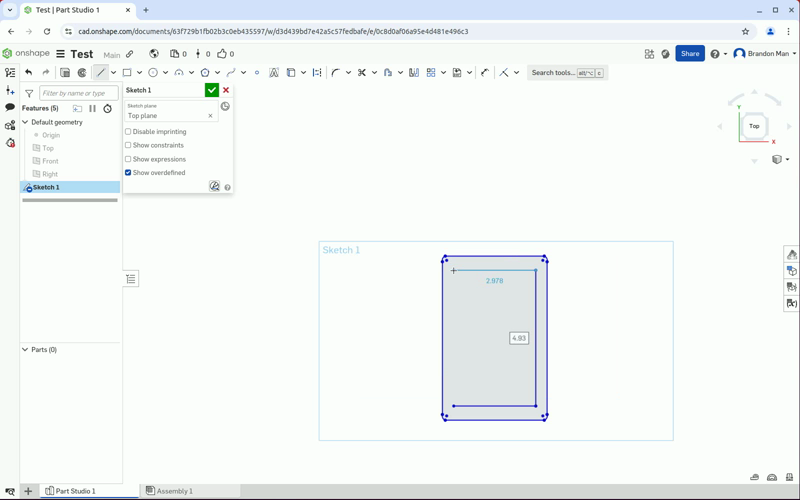
scroll(6)
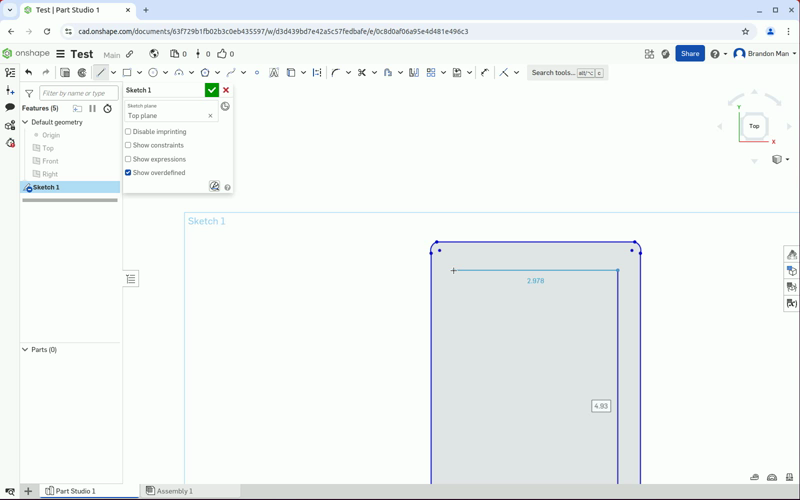
click(453, 270)
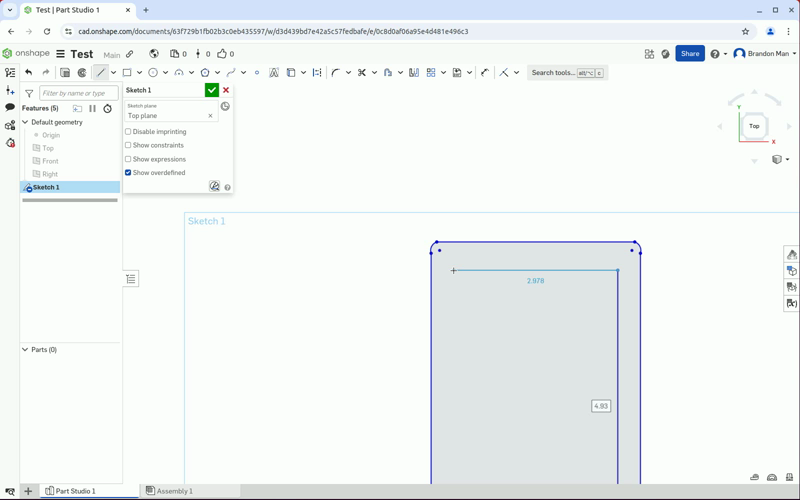
scroll(-6)
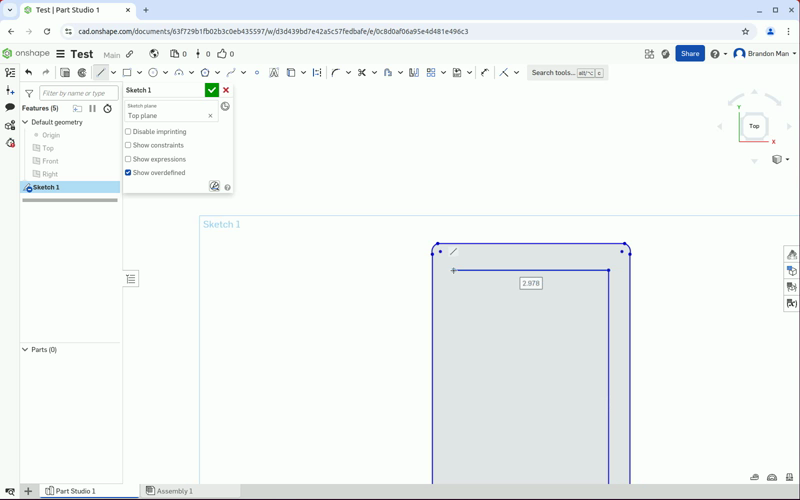
scroll(-6)
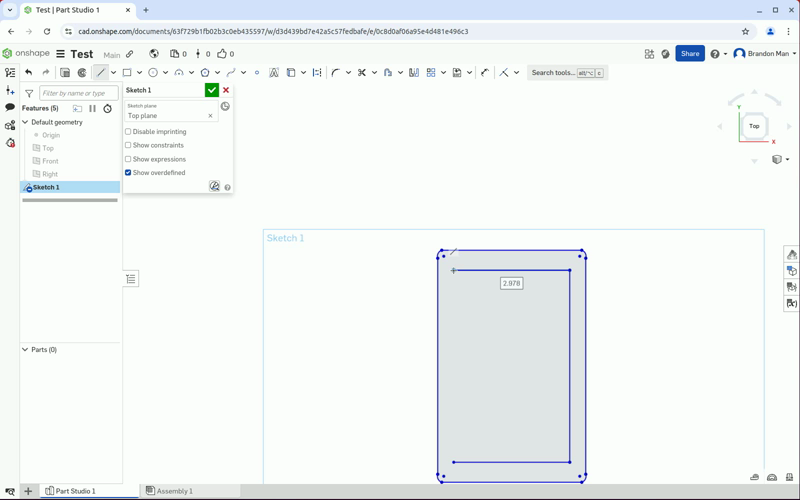
scroll(-6)
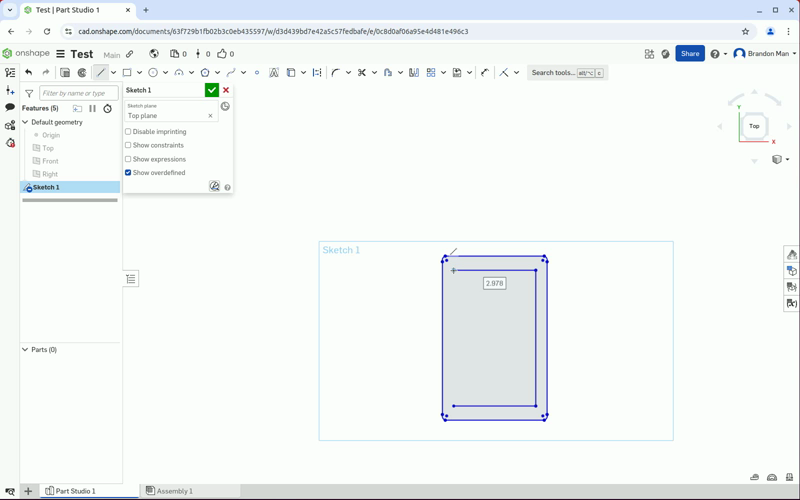
scroll(-6)
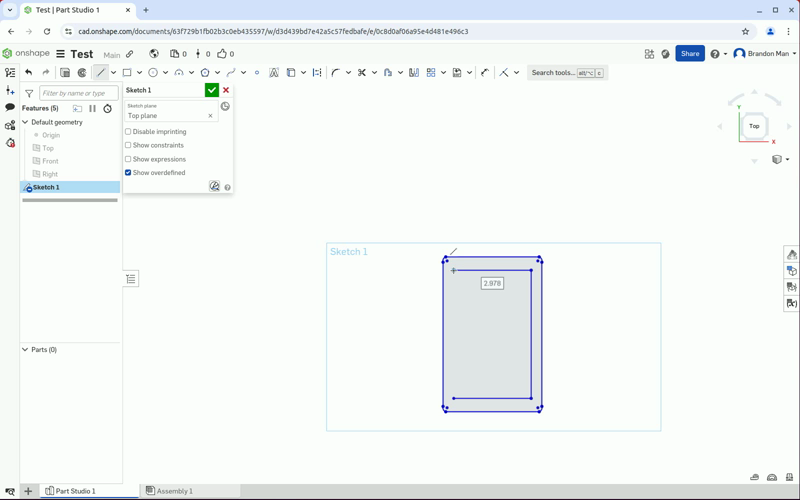
scroll(-6)
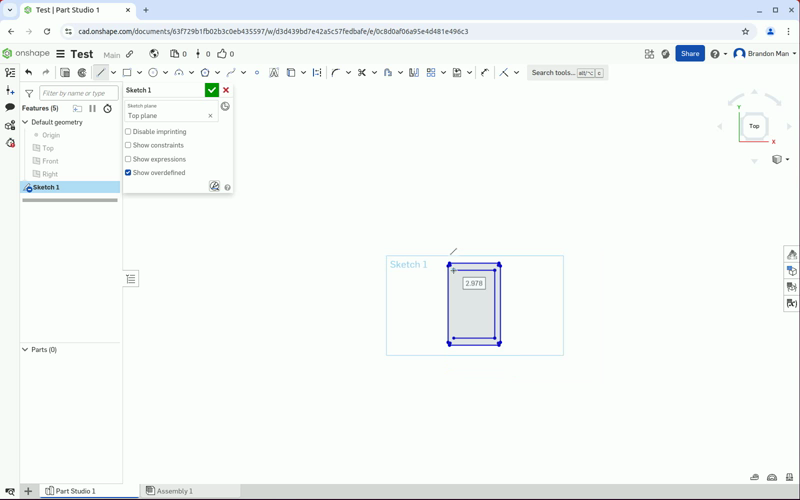
scroll(-6)
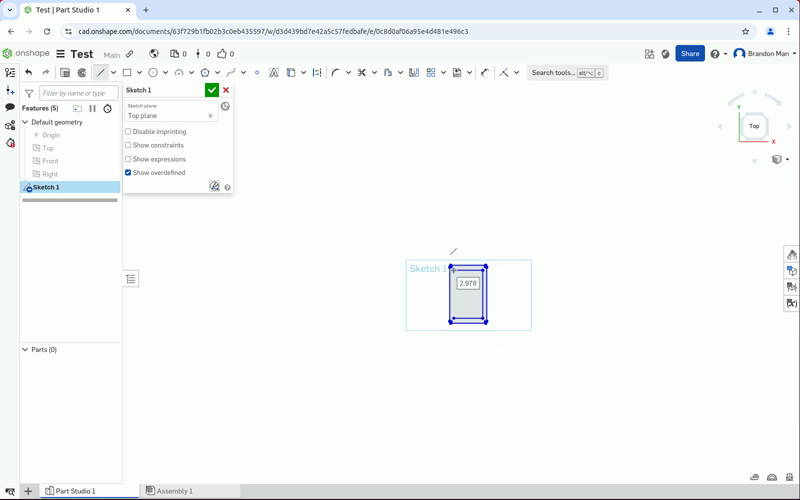
scroll(-6)
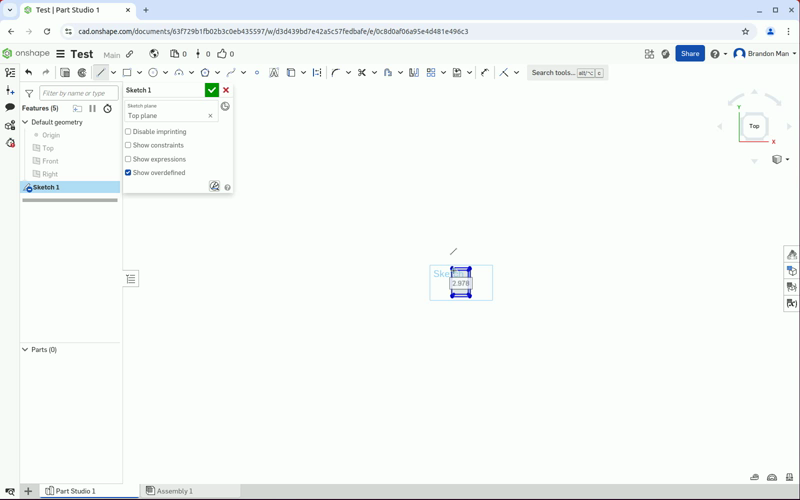
key_up(shift)
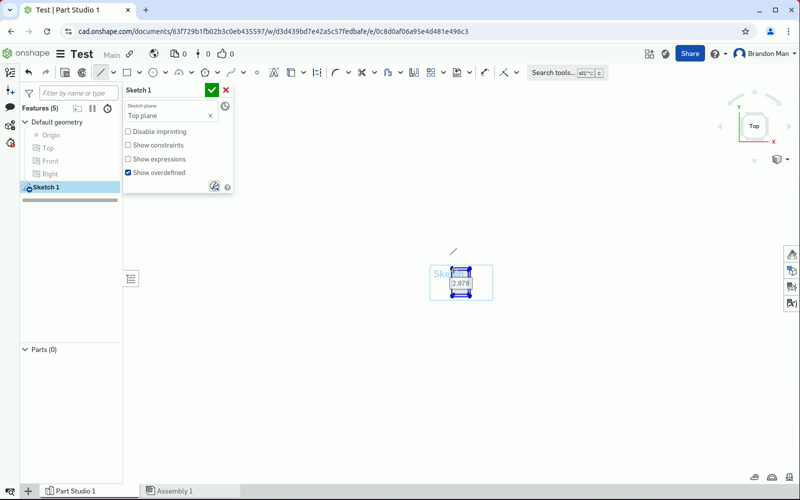
mouse_move(483, 270)
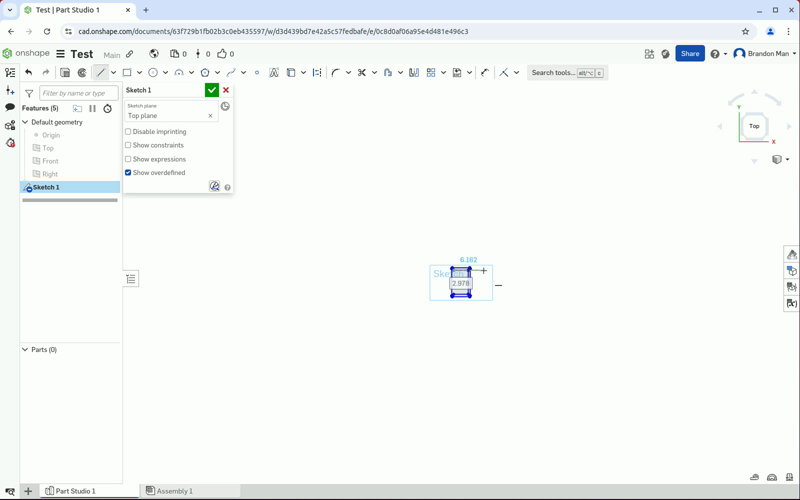
key_down(shift)
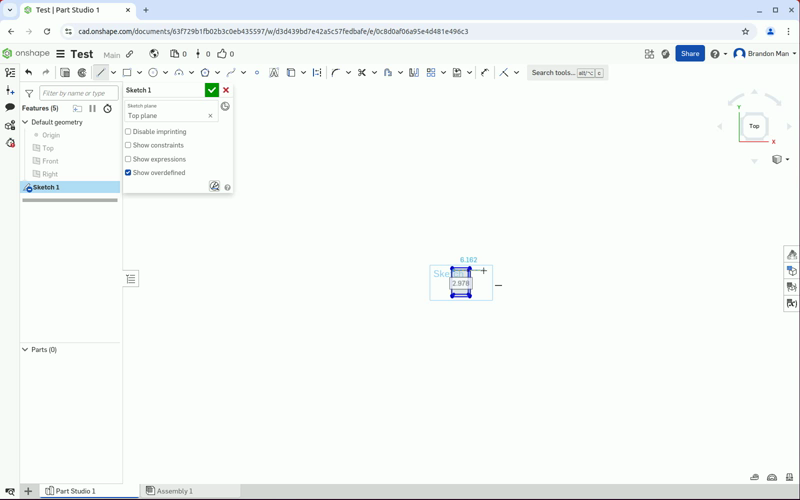
mouse_move(453, 294)
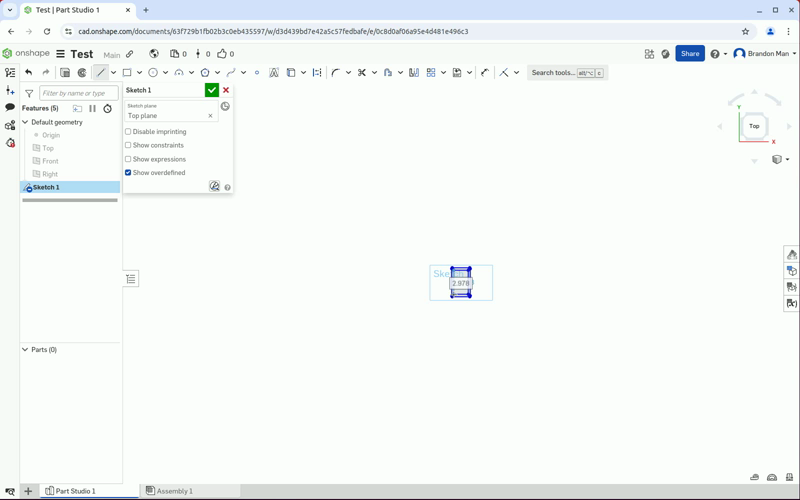
scroll(6)
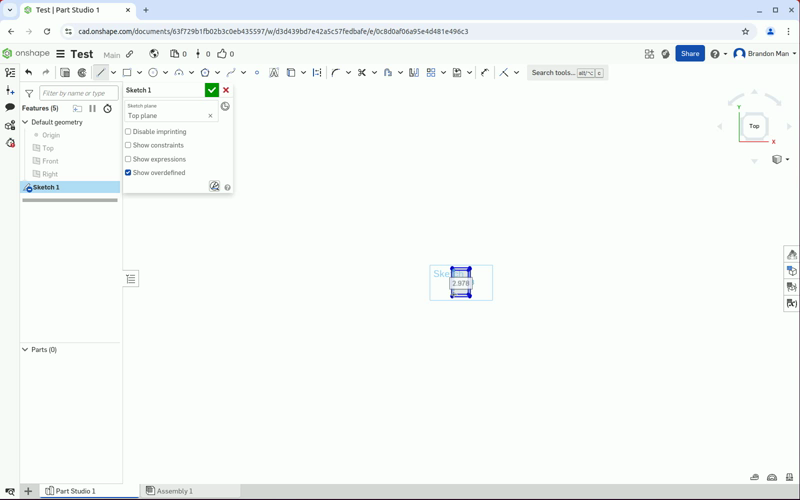
scroll(6)
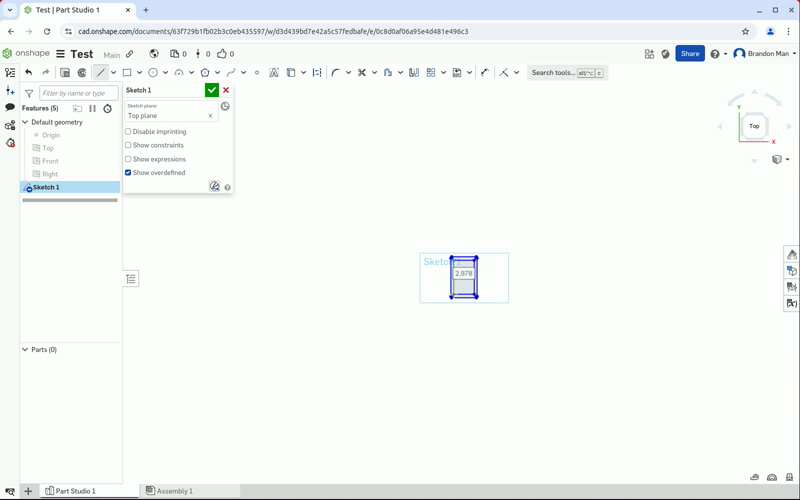
scroll(6)
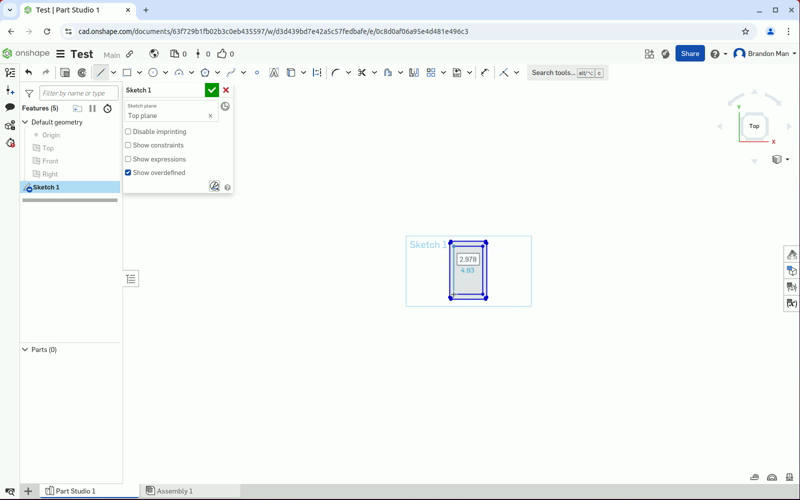
scroll(6)
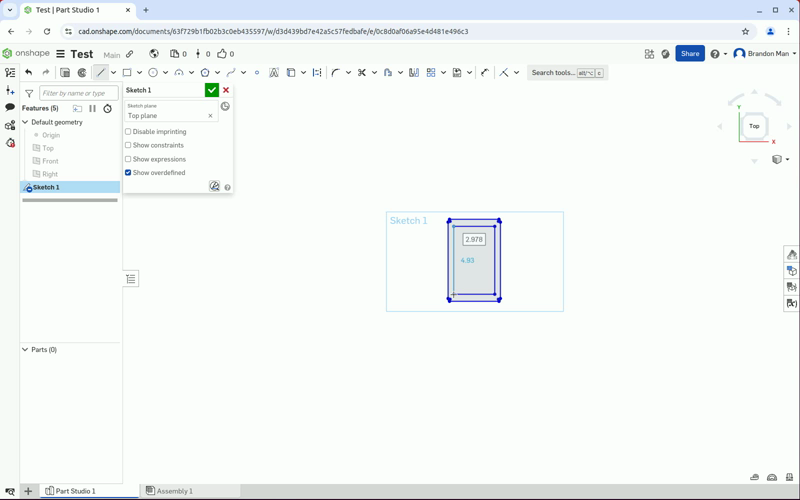
scroll(6)
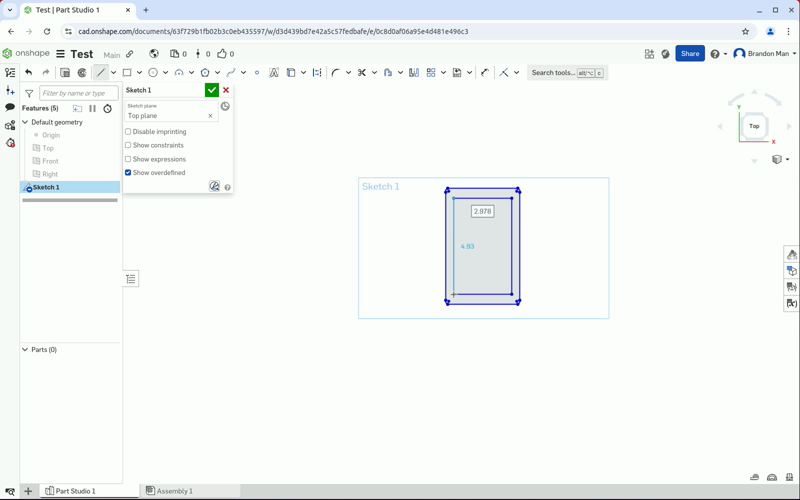
scroll(6)
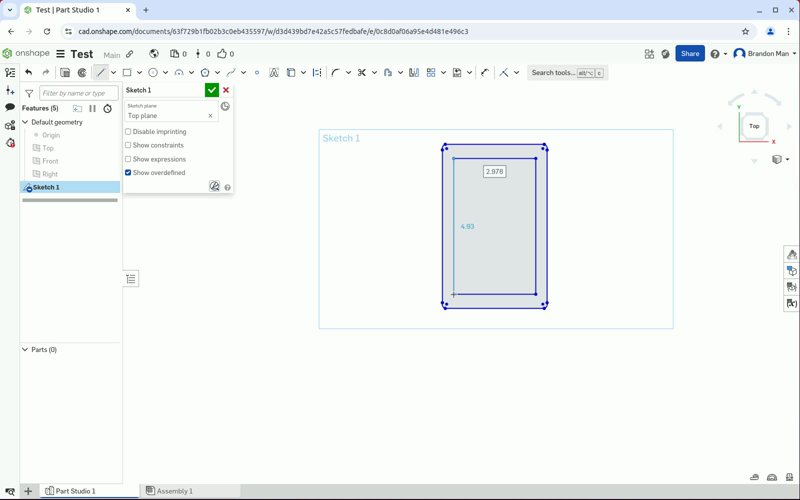
scroll(6)
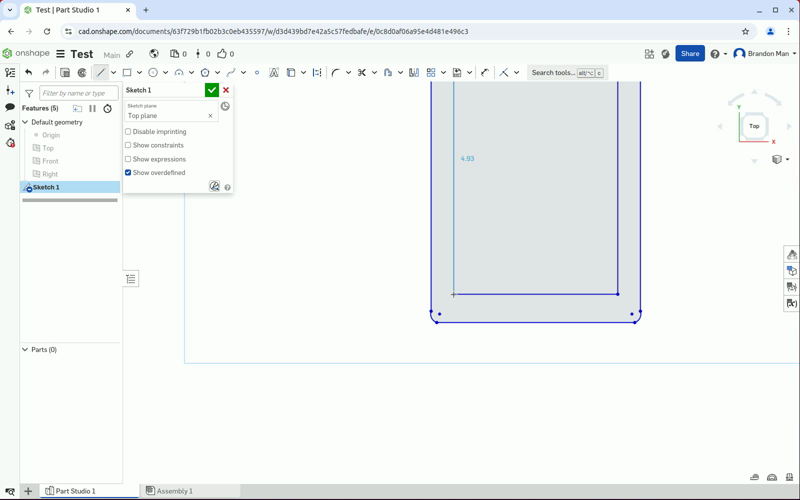
key_up(shift)
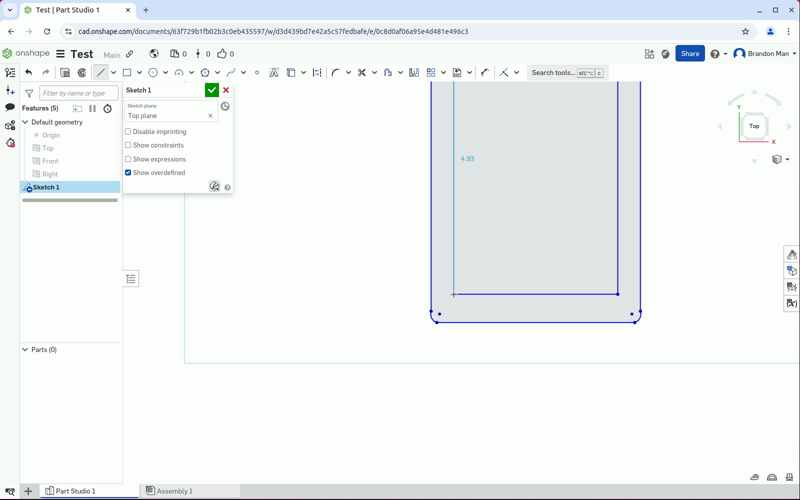
click(453, 294)
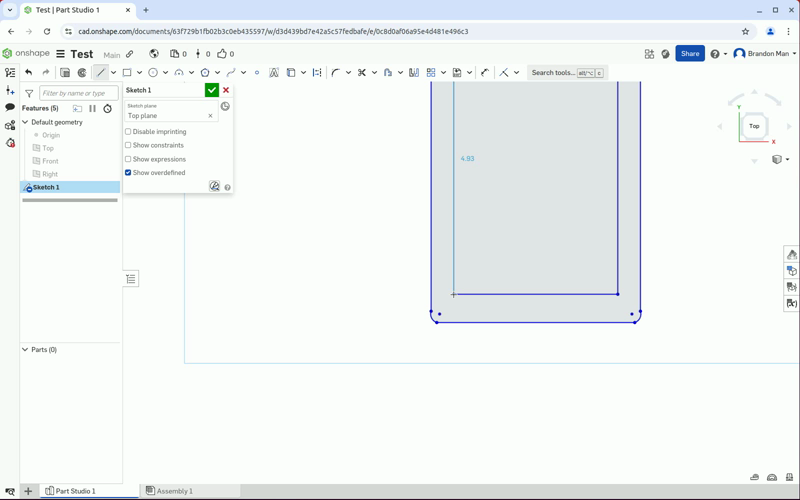
scroll(-6)
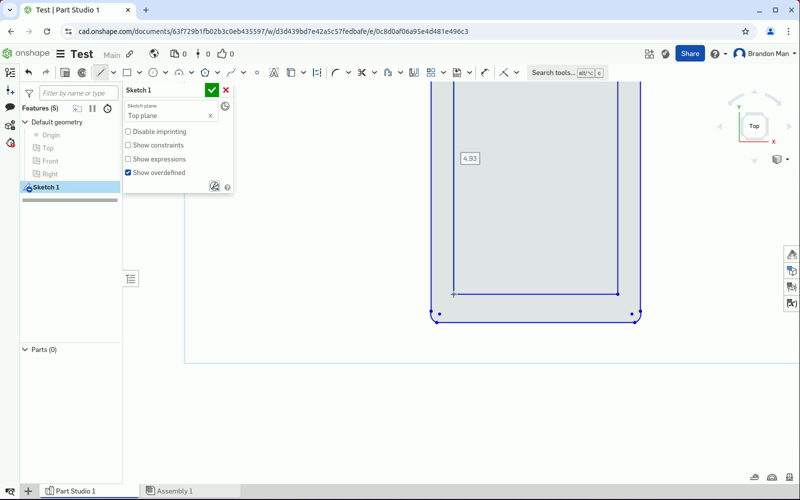
scroll(-6)
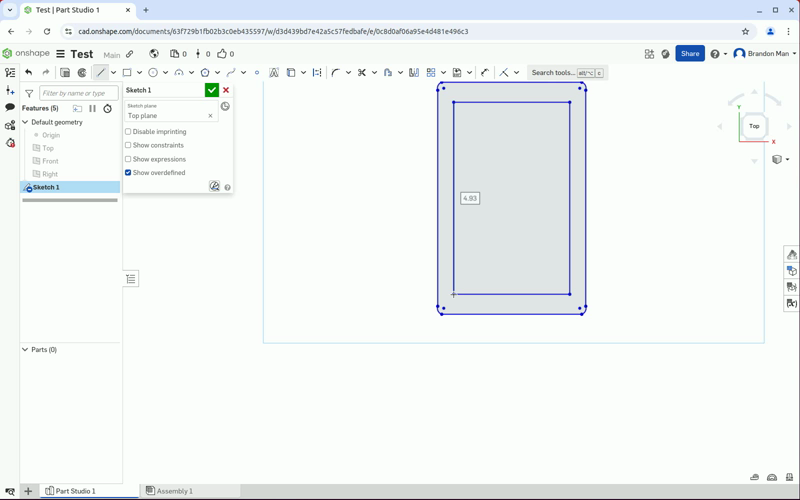
scroll(-6)
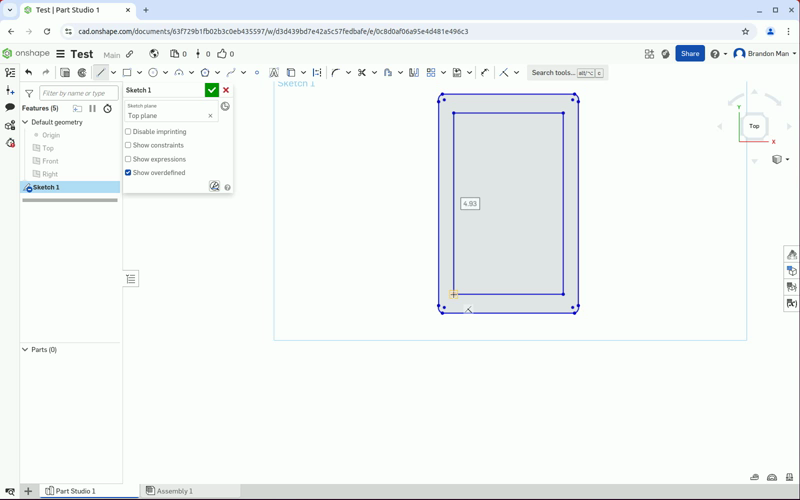
scroll(-6)
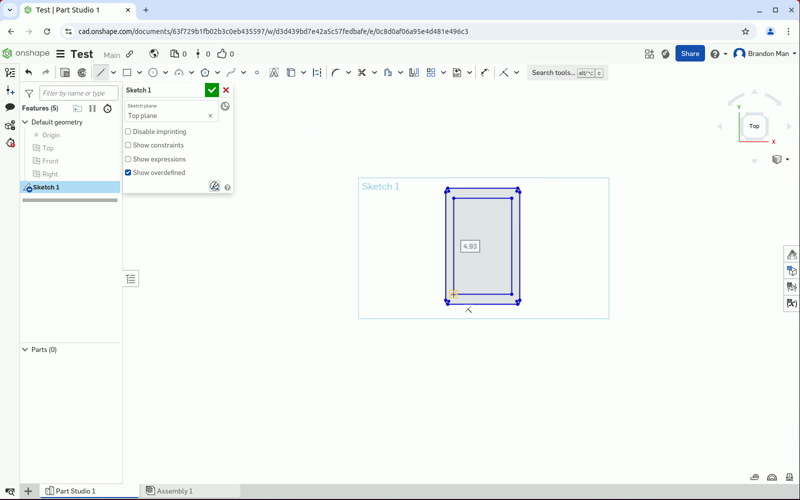
scroll(-6)
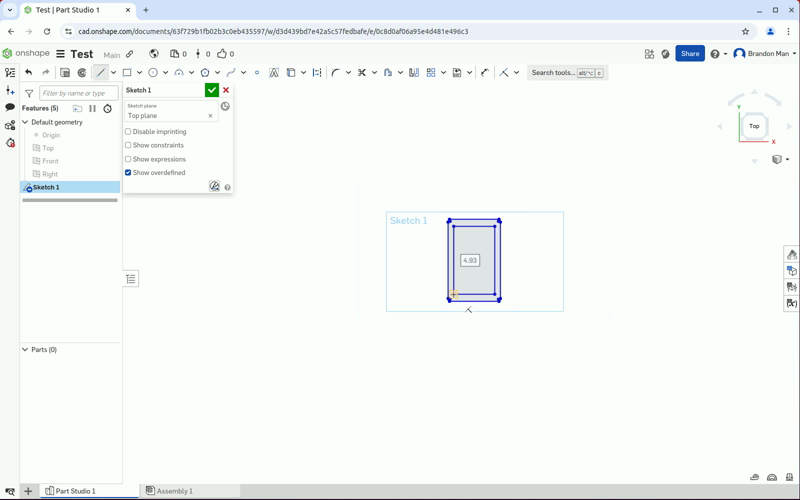
scroll(-6)
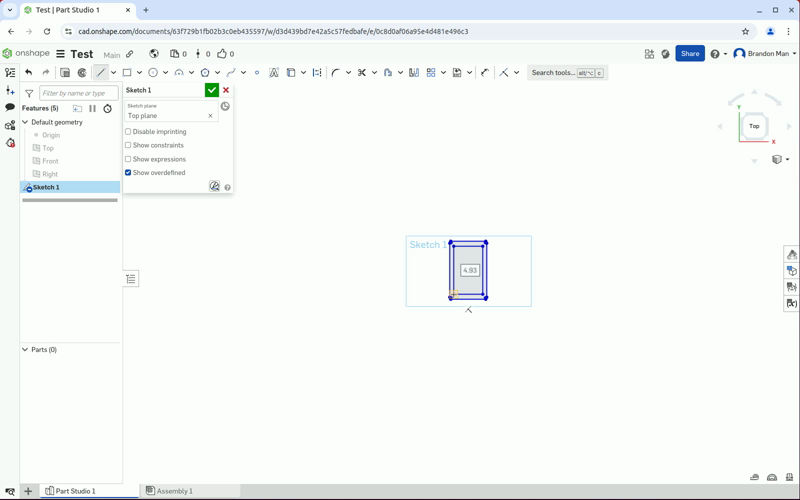
scroll(-6)
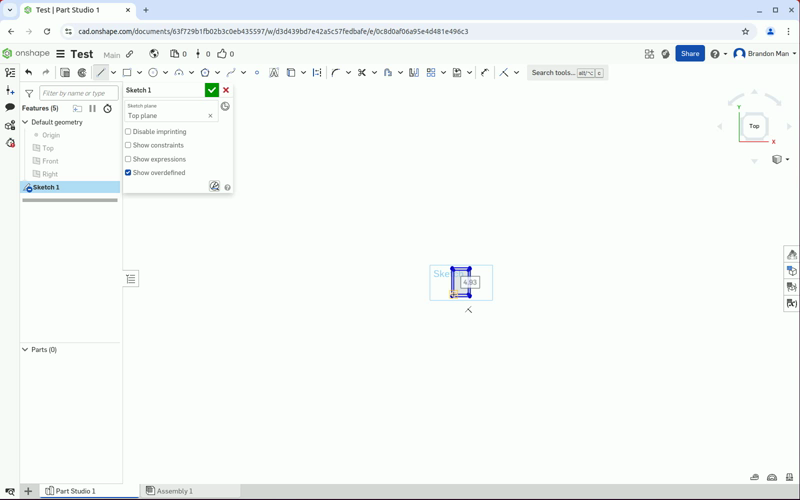
key(esc)
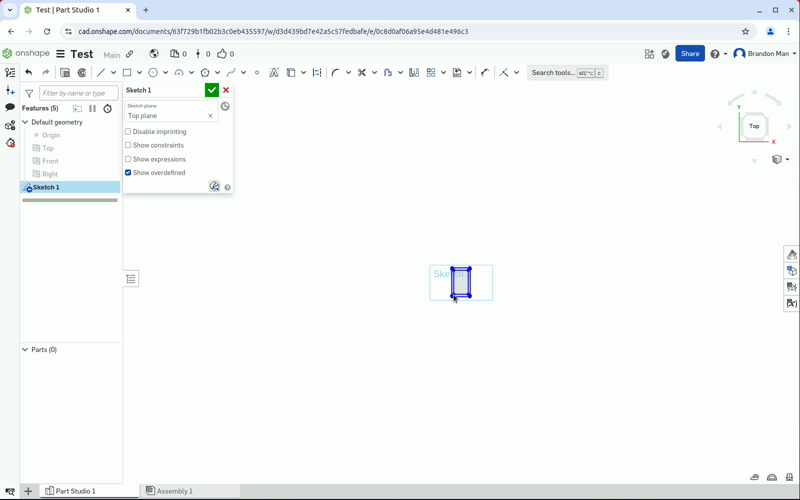
mouse_move(451, 275)
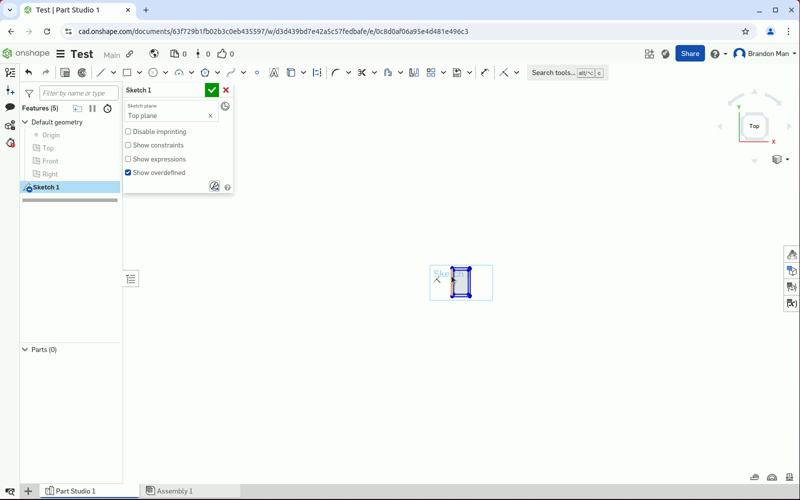
scroll(6)
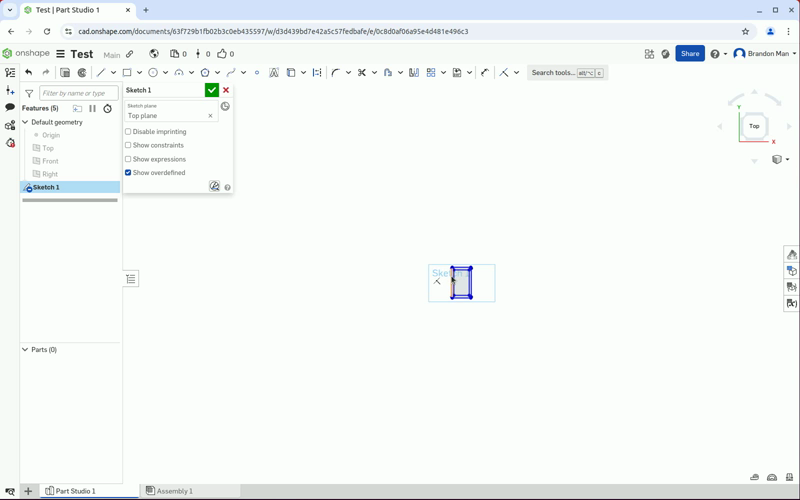
scroll(6)
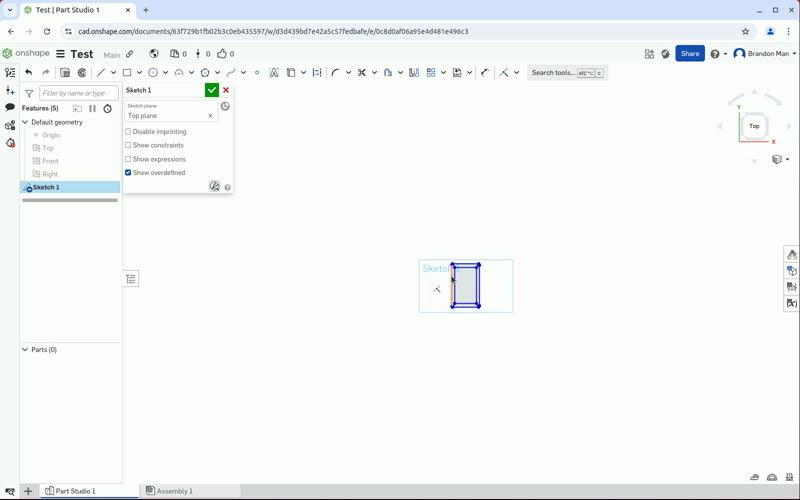
scroll(6)
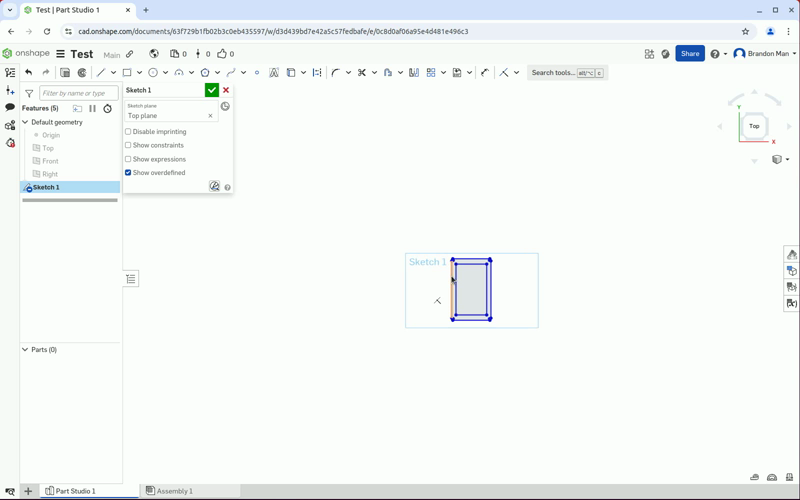
scroll(6)
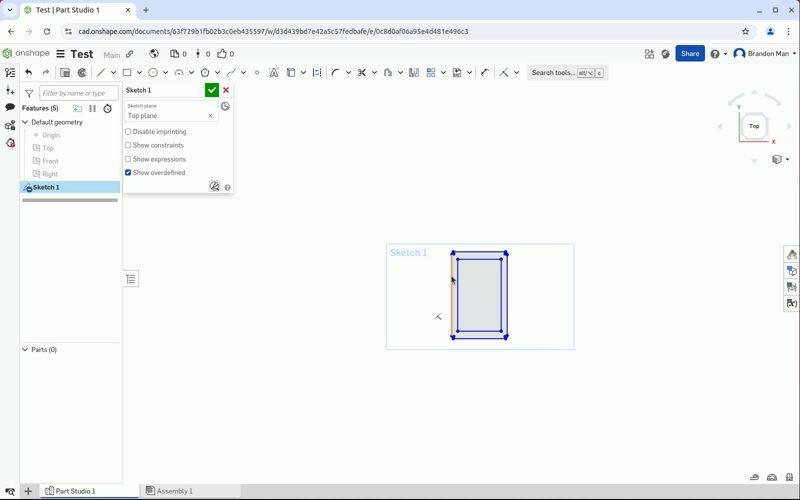
scroll(6)
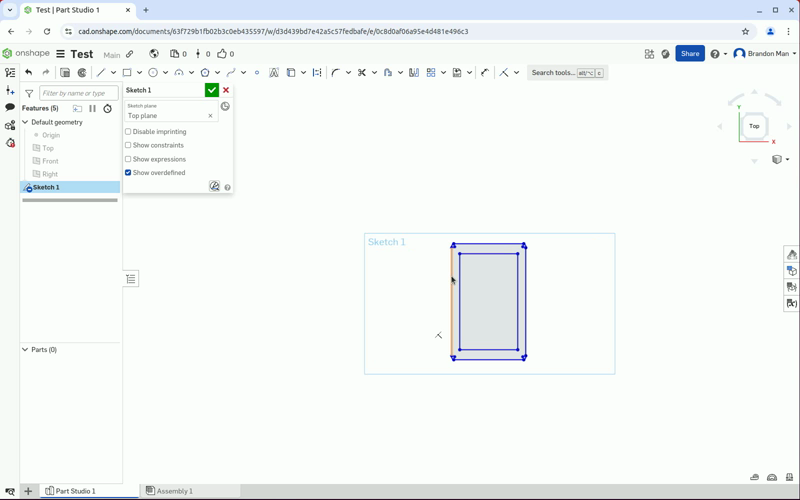
scroll(6)
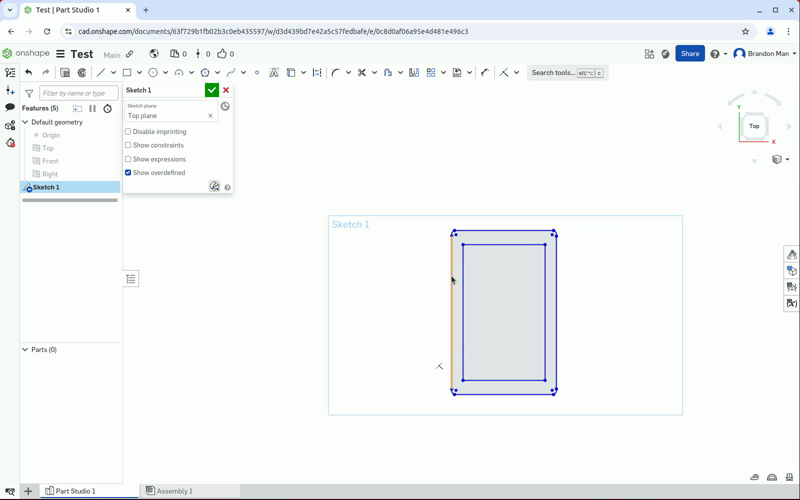
scroll(6)
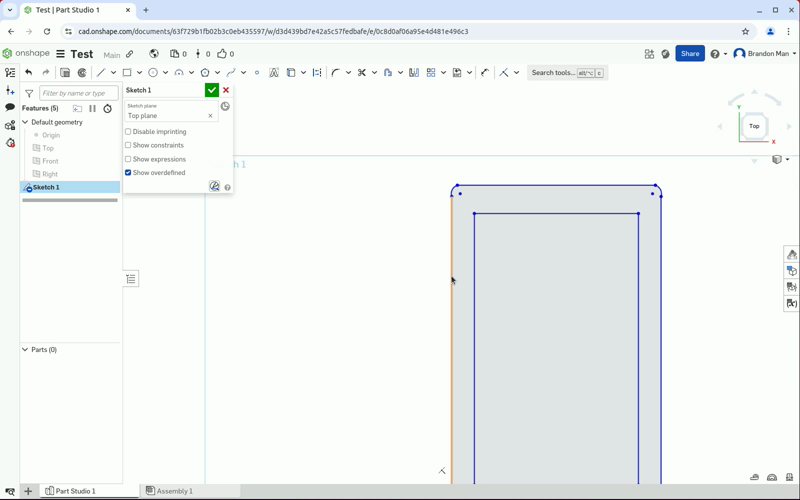
click(451, 275)
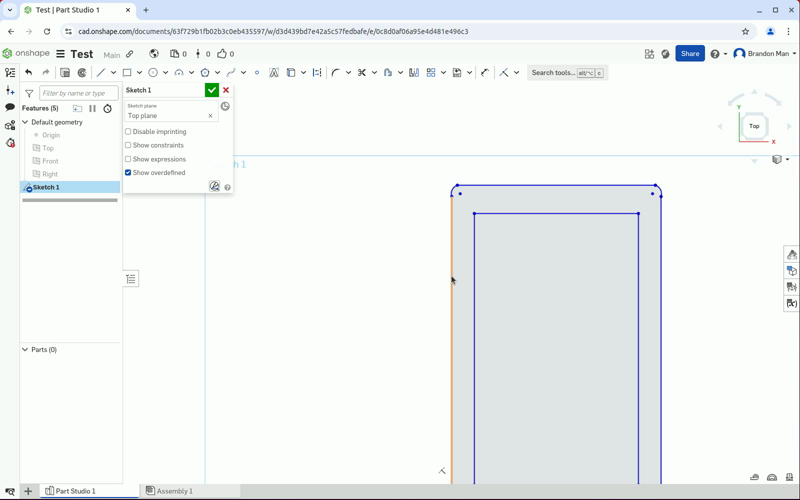
scroll(-6)
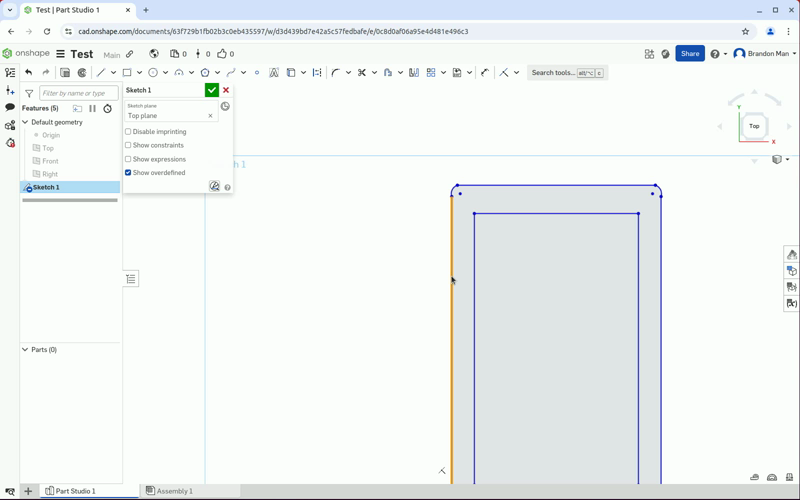
scroll(-6)
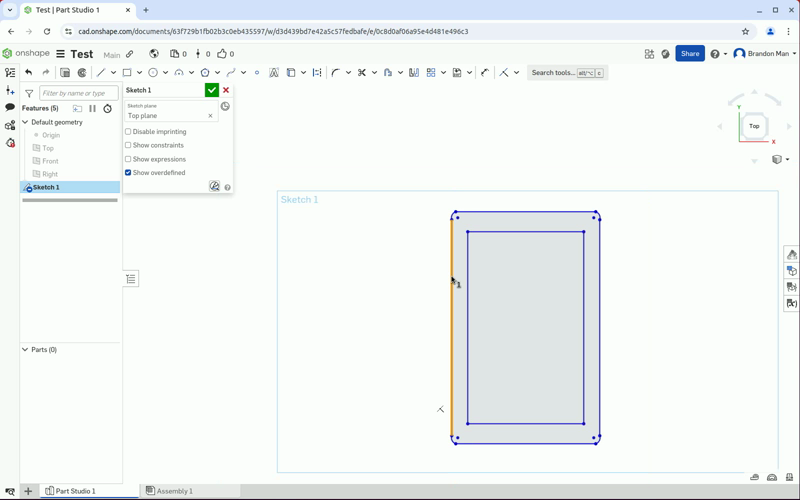
scroll(-6)
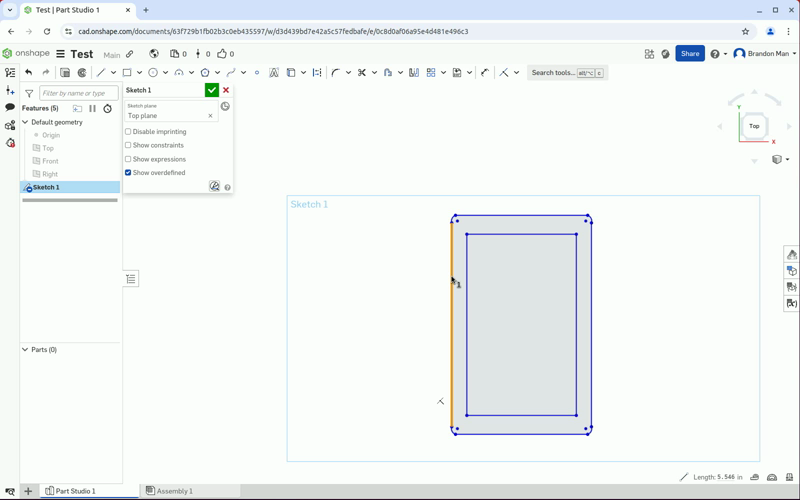
scroll(-6)
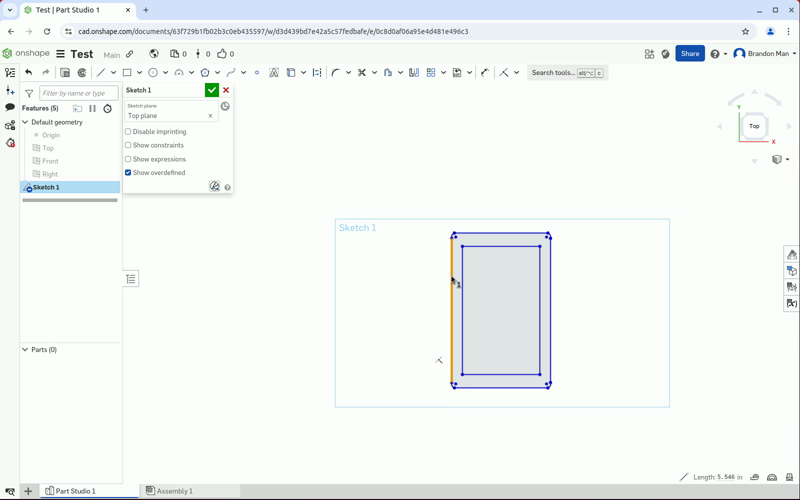
scroll(-6)
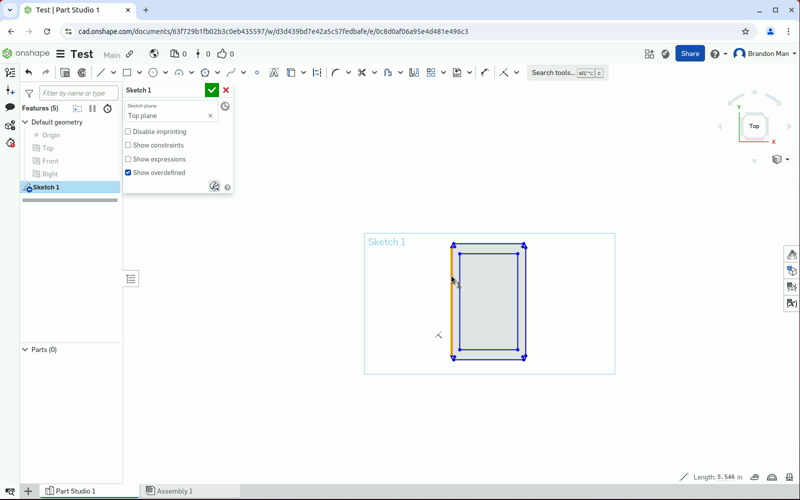
scroll(-6)
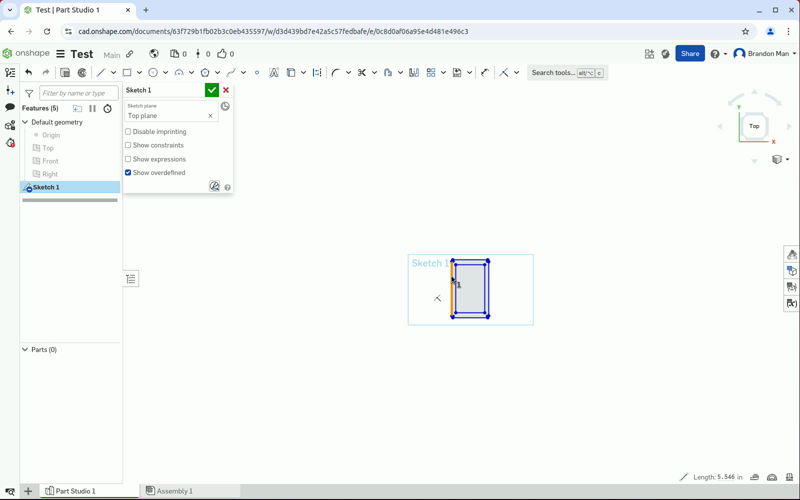
scroll(-6)
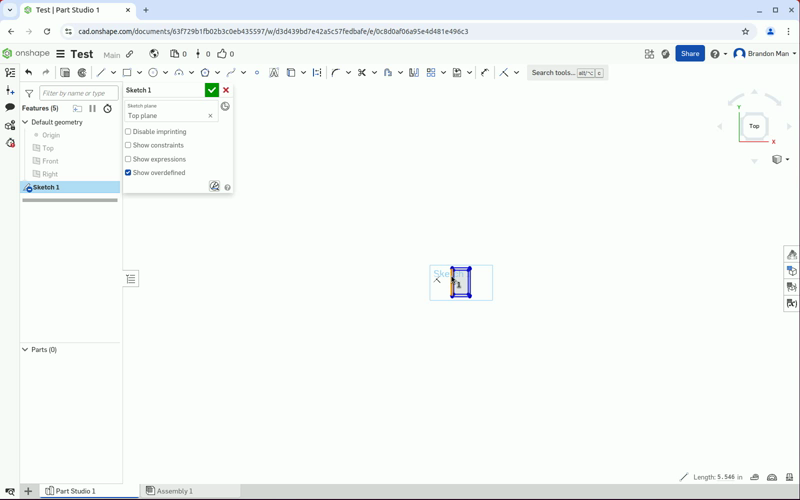
mouse_move(73, 352)
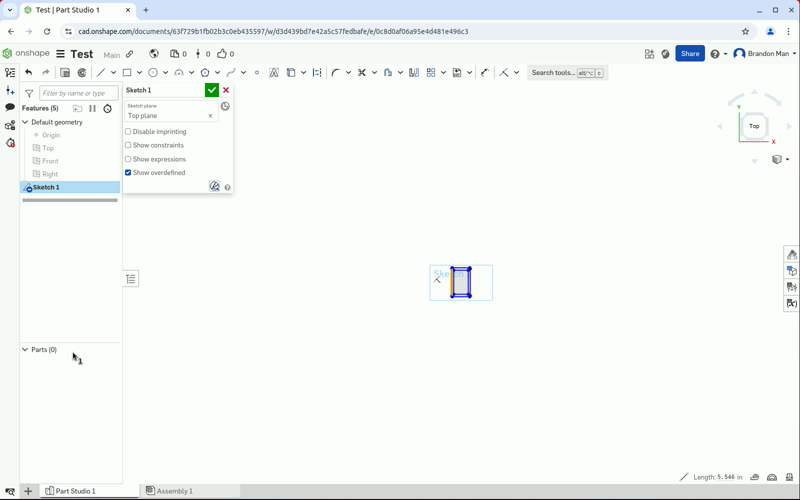
key(shift+y)
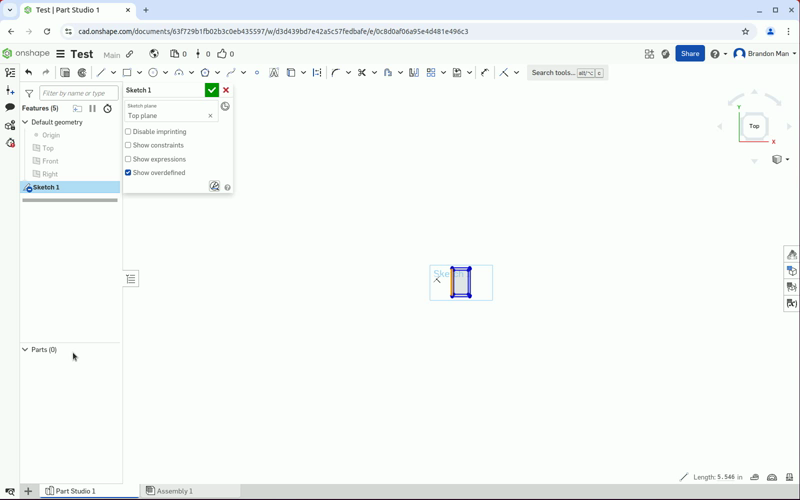
key(shift+e)
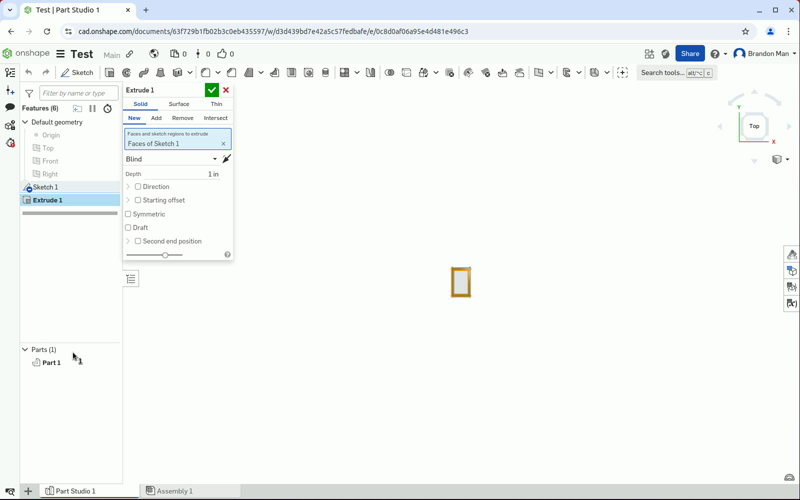
mouse_move(143, 106)
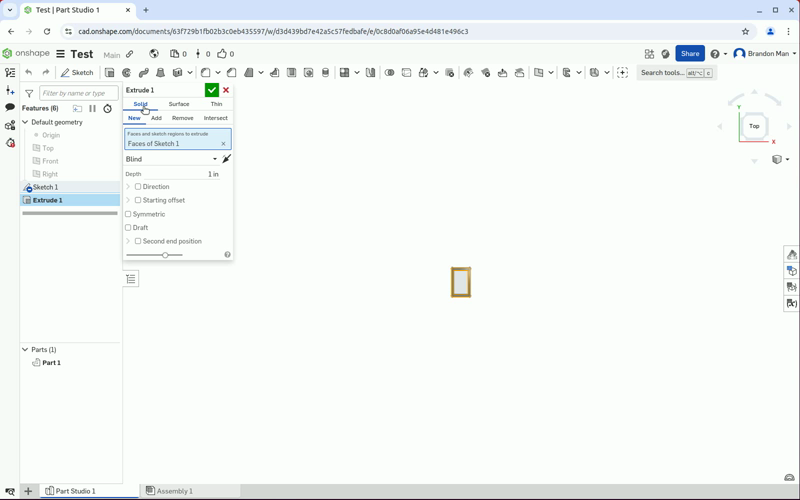
click(143, 106)
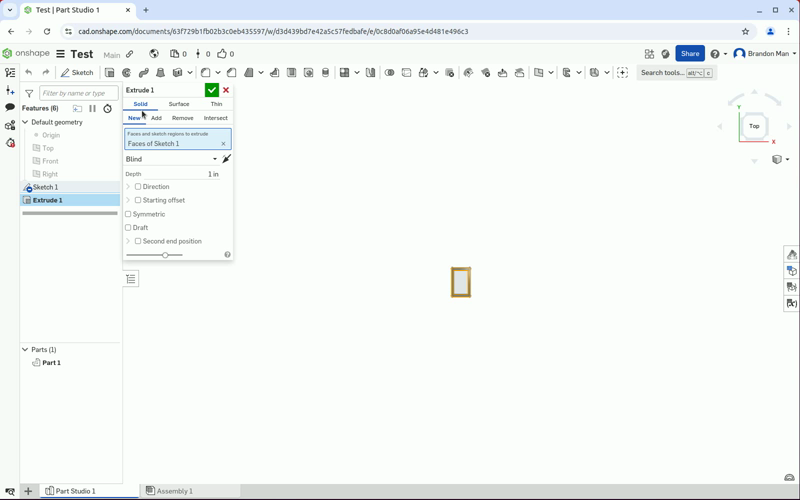
mouse_move(137, 120)
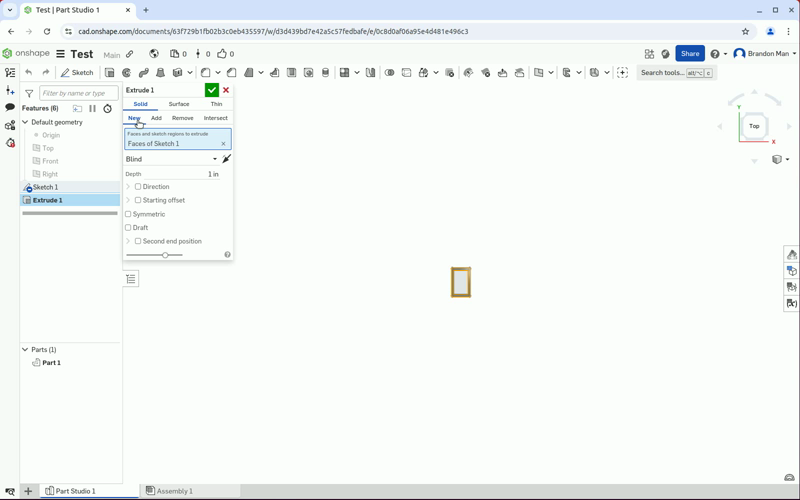
click(137, 120)
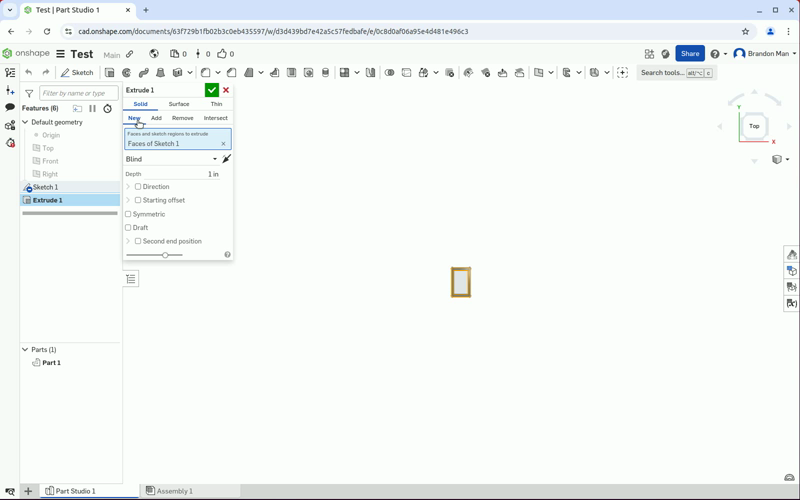
key(tab, 4)
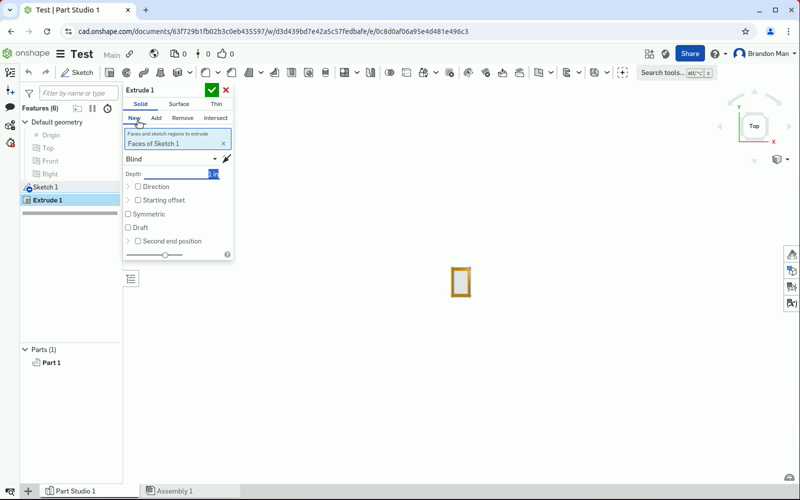
text(23.108)
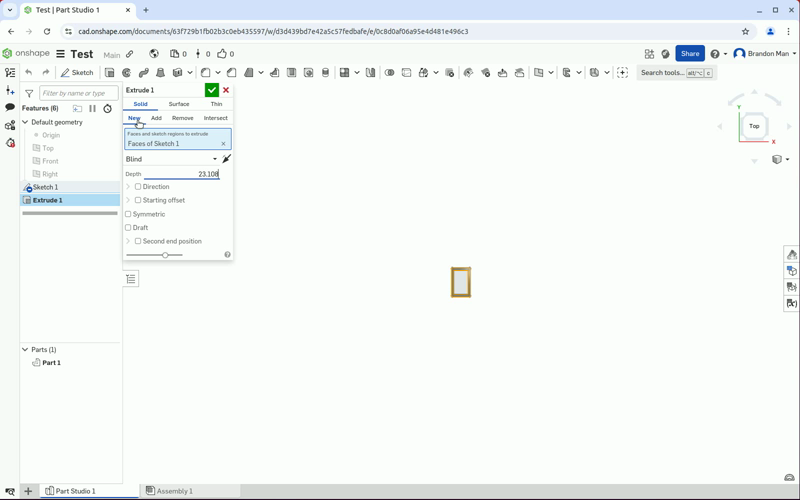
key(enter)
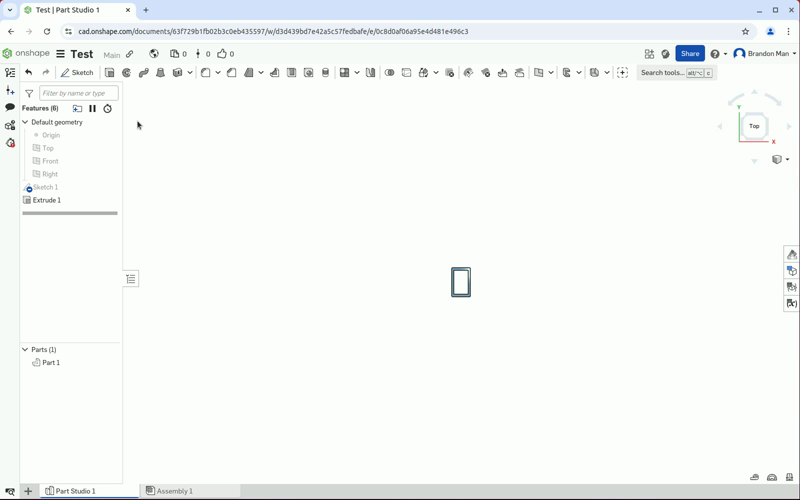
key(shift+h)
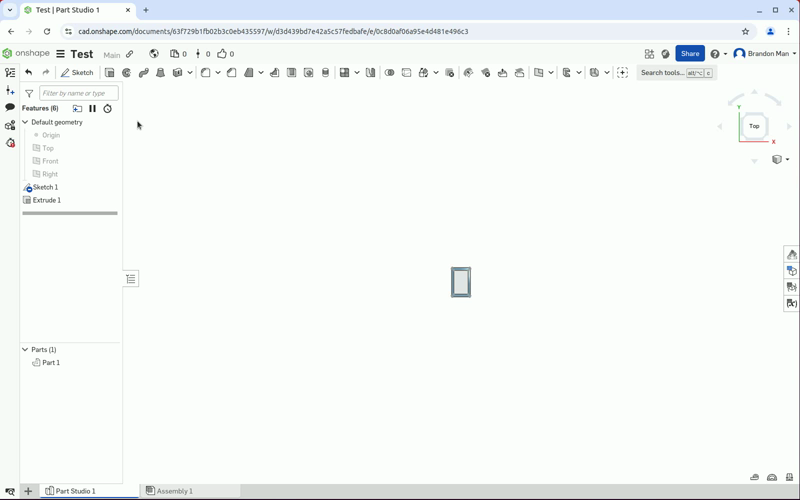
key(shift+h)
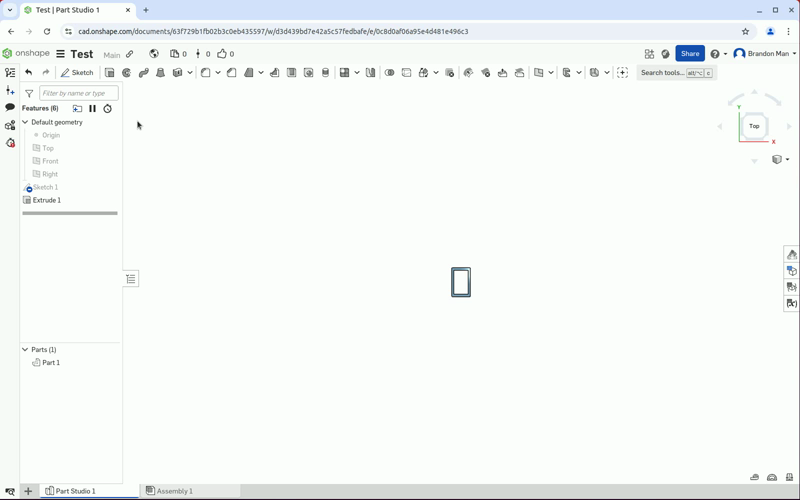
mouse_move(73, 189)
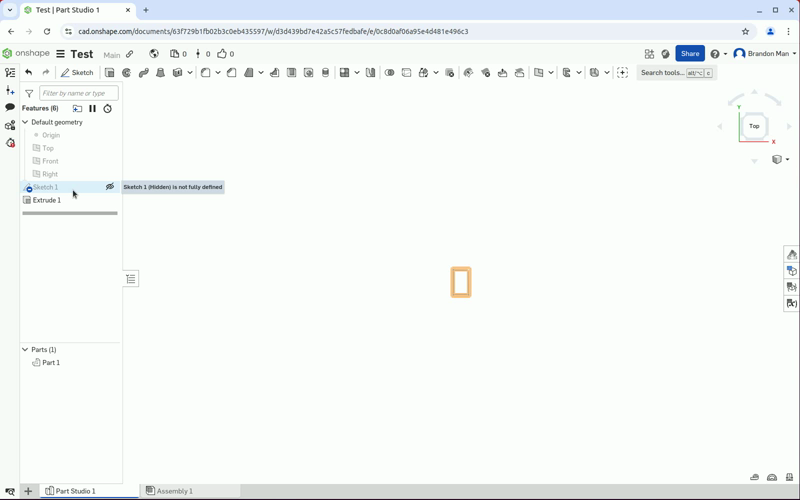
click(73, 189)
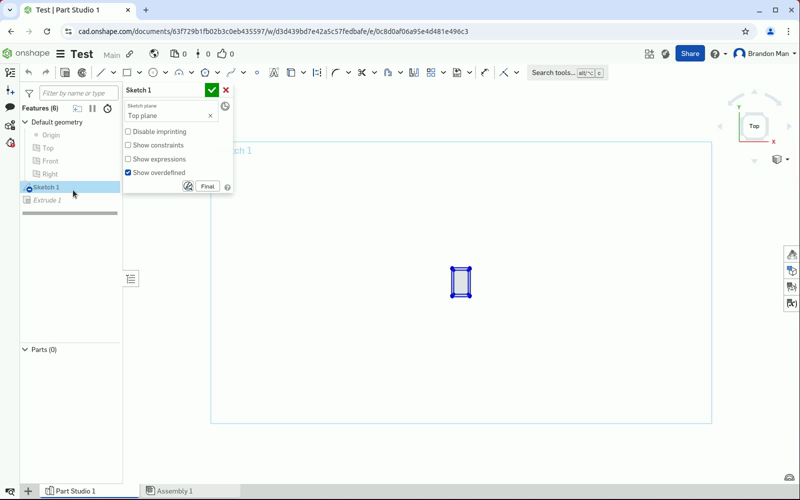
mouse_move(229, 92)
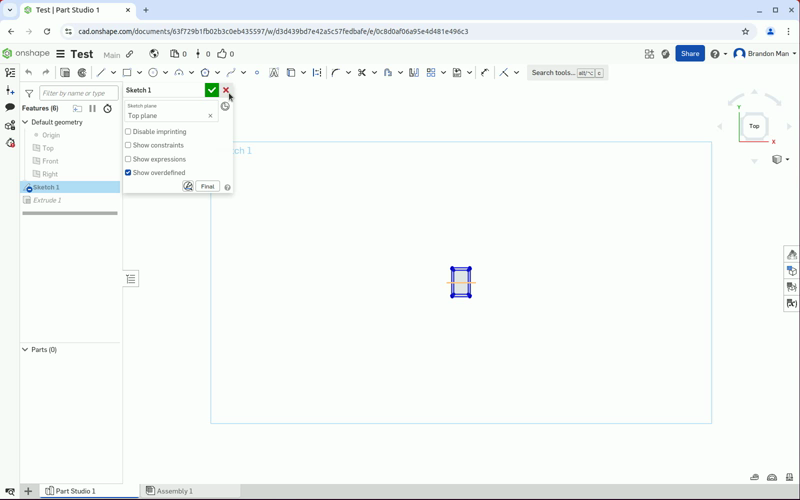
click(229, 92)
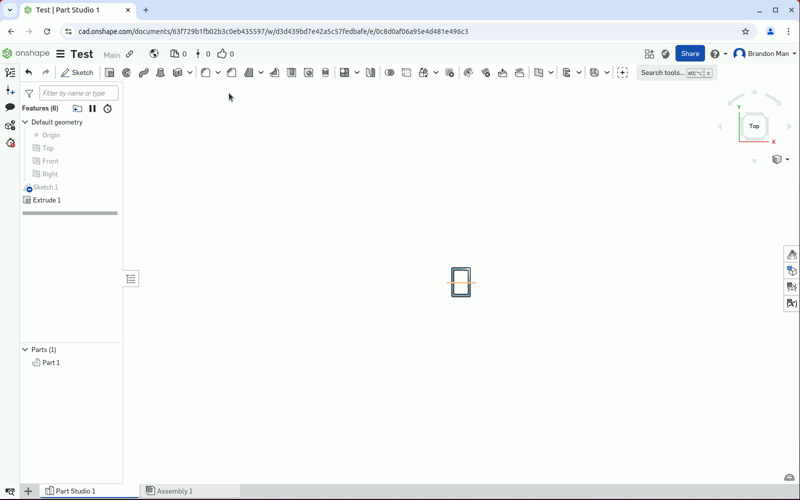
mouse_move(73, 352)
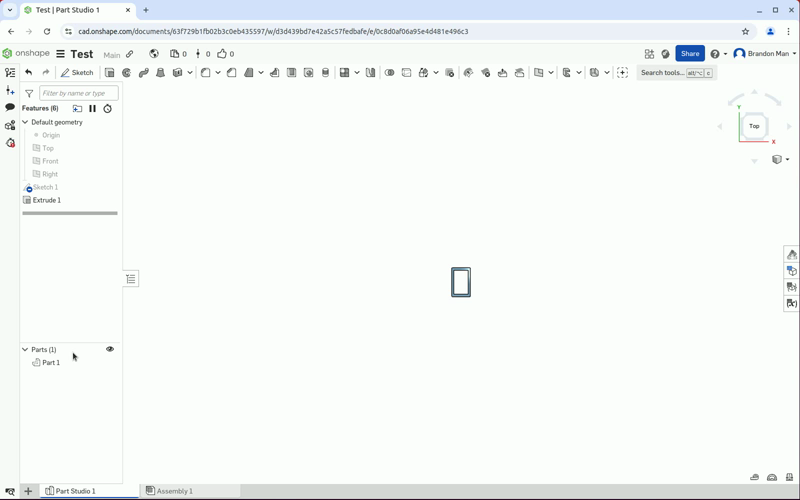
key(y)
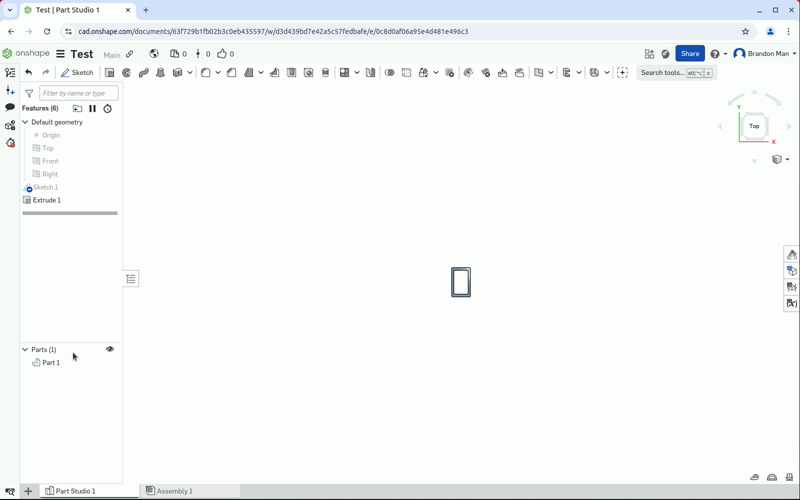
key(shift+p)
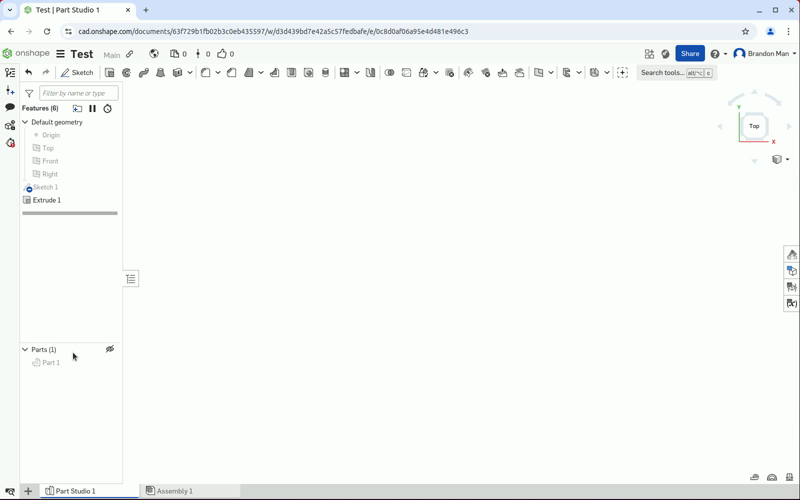
key(space)
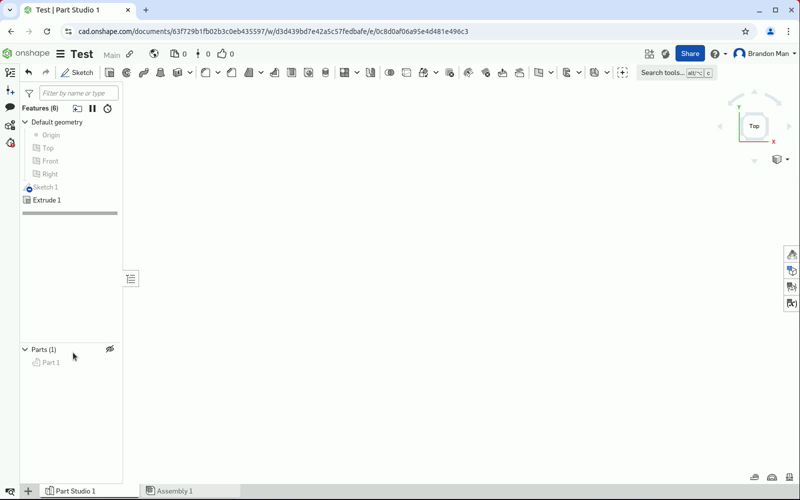
key_down(shift)
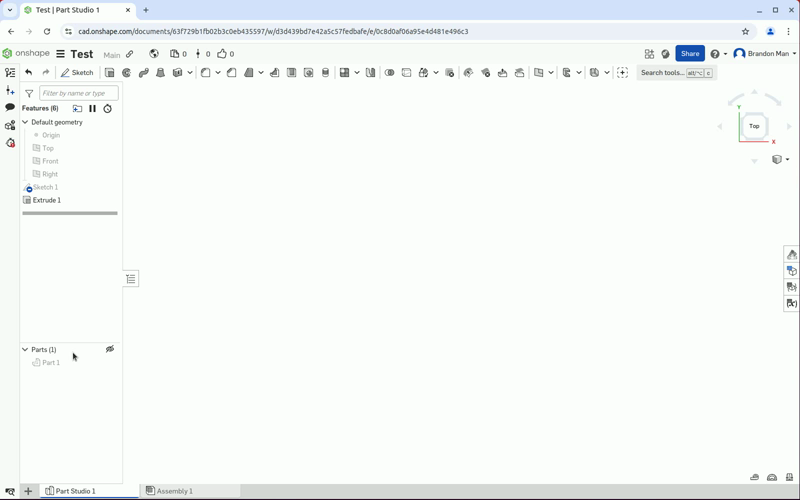
key(up)
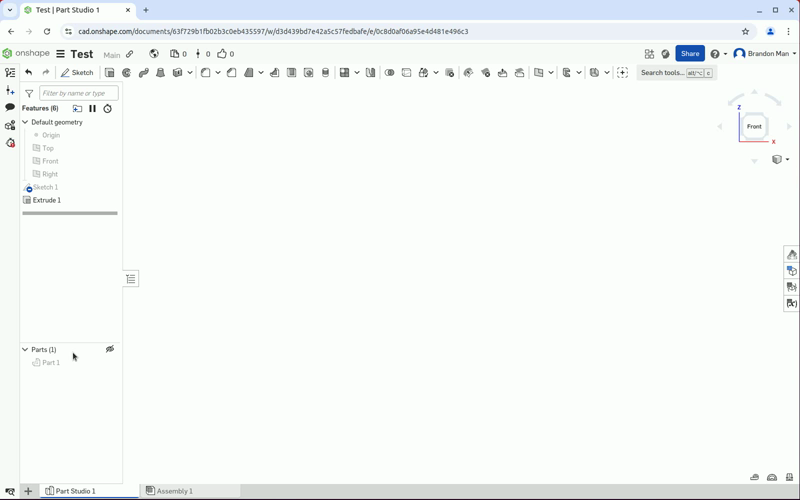
key_up(shift)
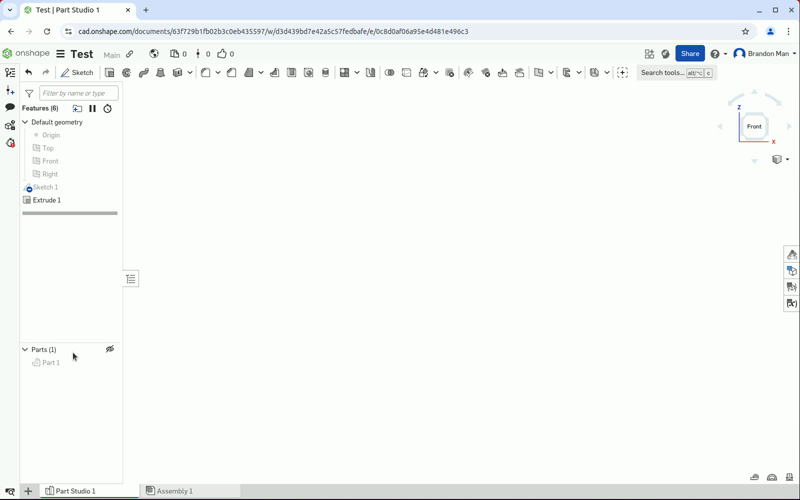
key(space)
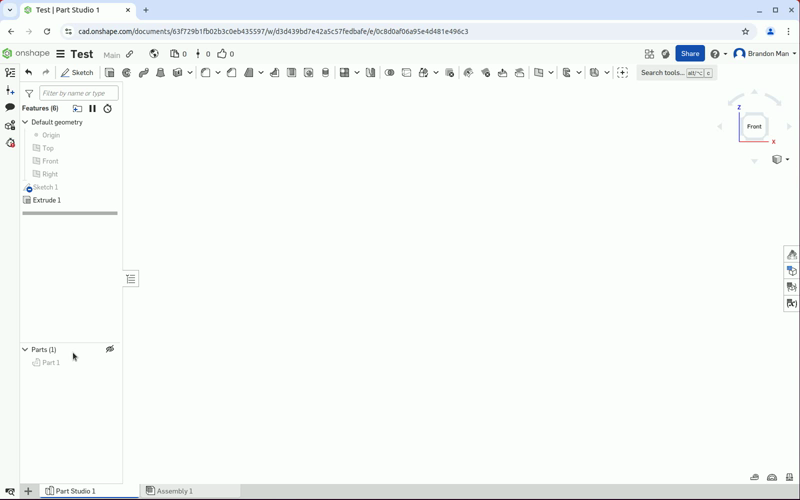
key_down(shift)
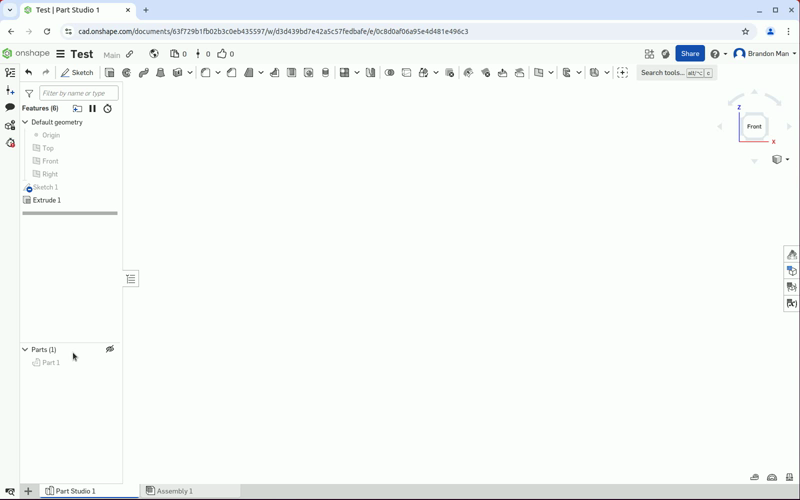
key(left)
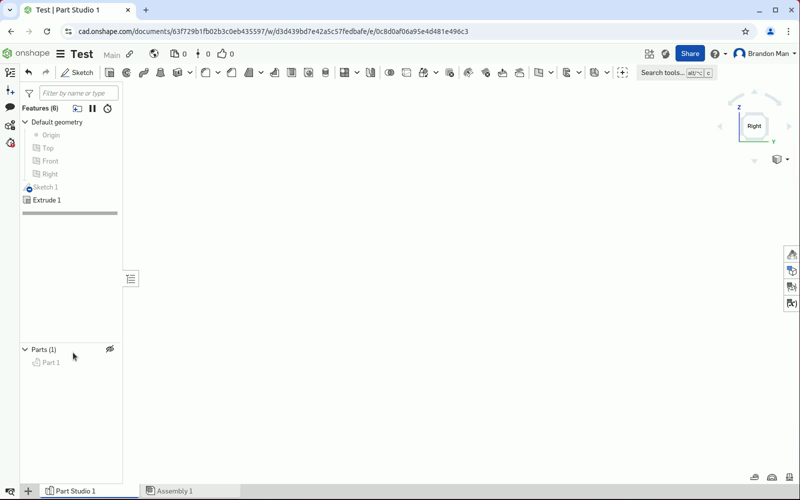
key_up(shift)
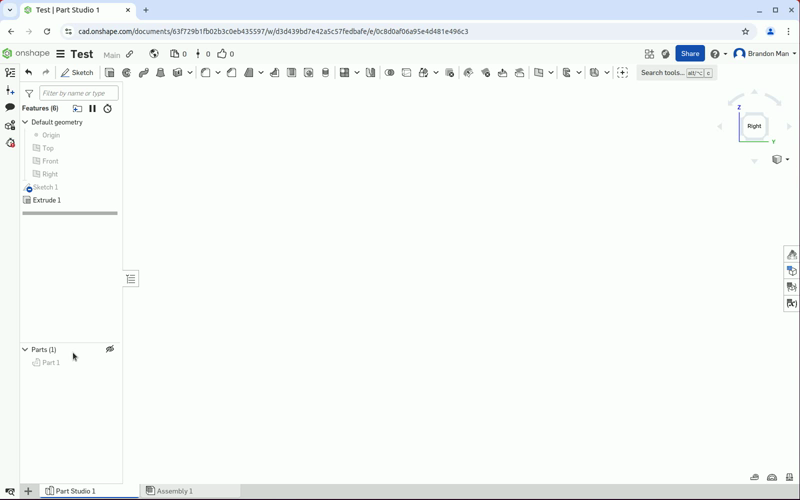
mouse_move(73, 352)
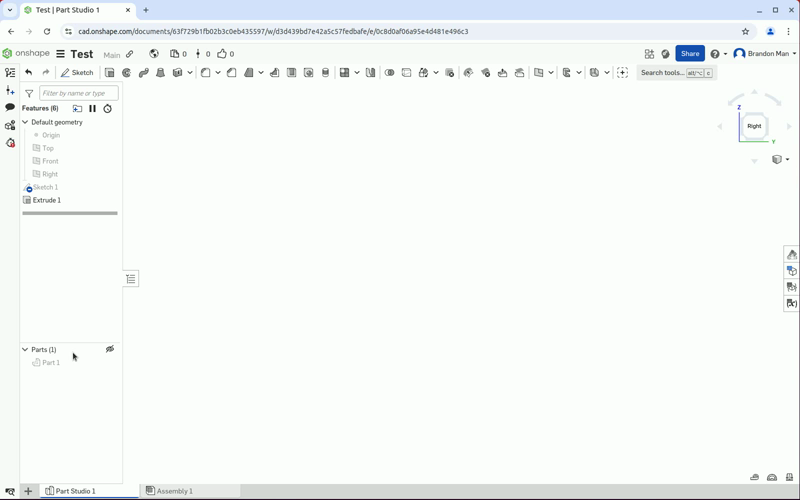
key(shift+y)
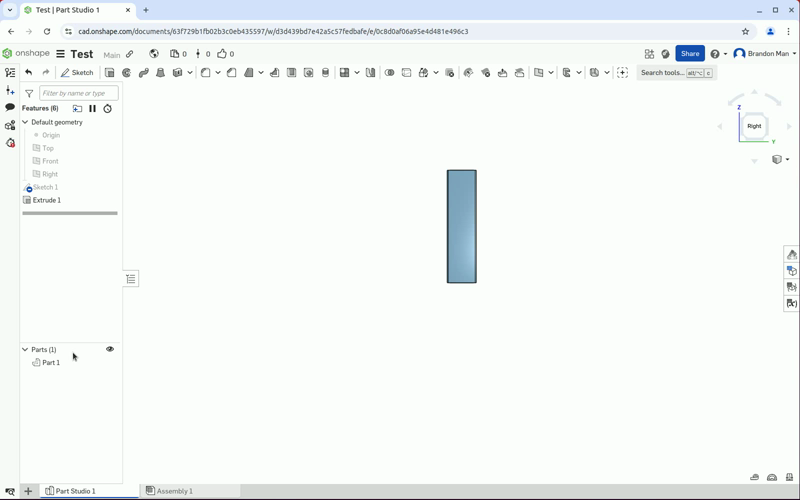
mouse_move(541, 75)
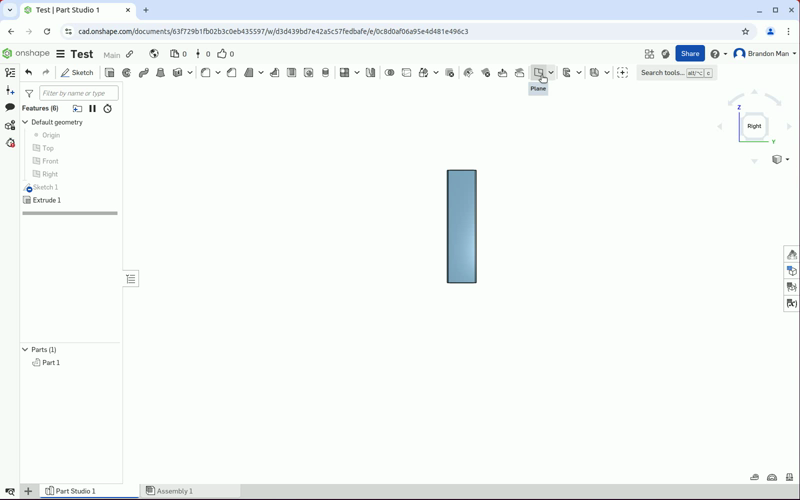
click(541, 75)
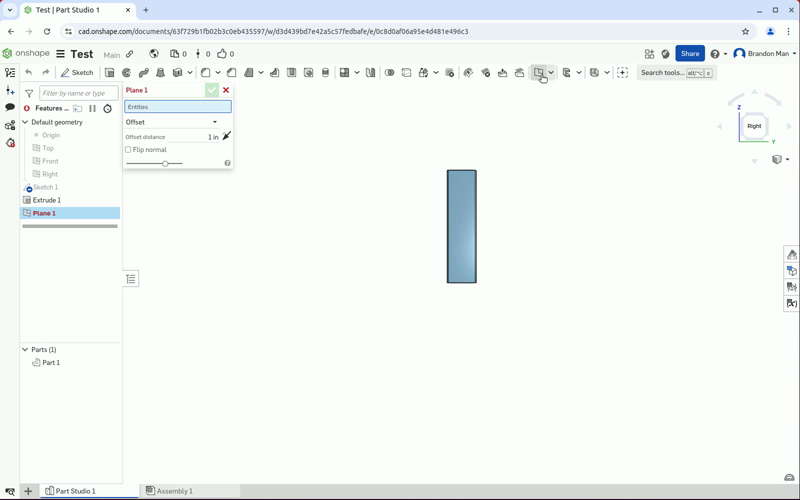
mouse_move(73, 176)
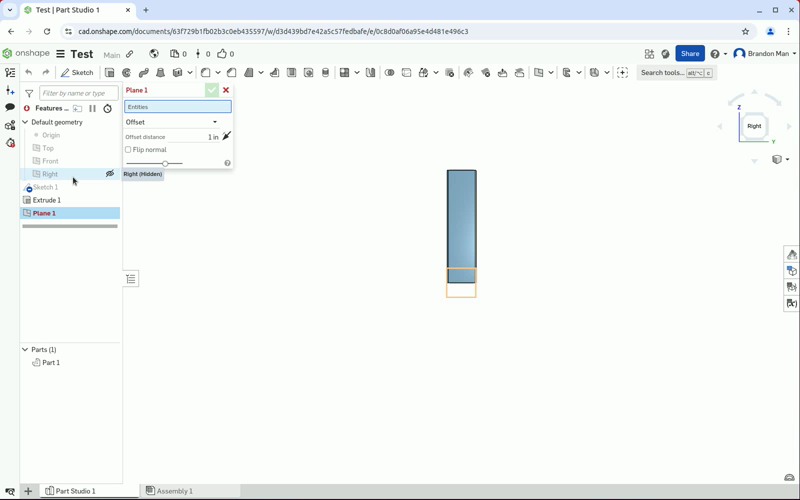
click(73, 176)
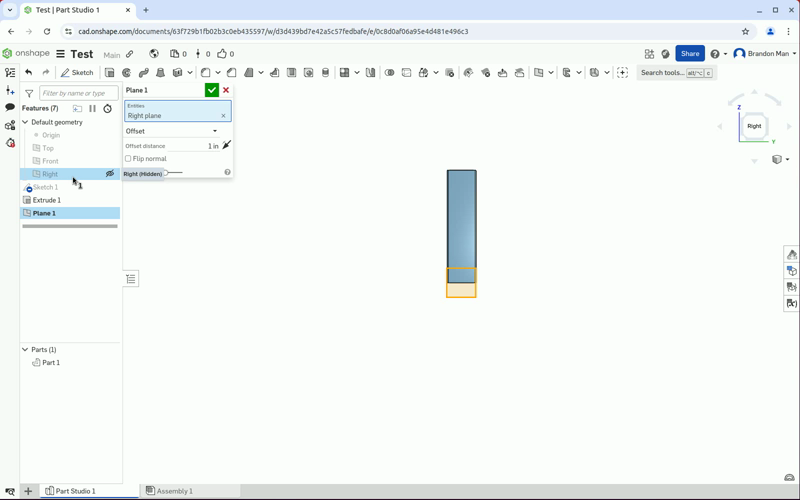
key(tab, 2)
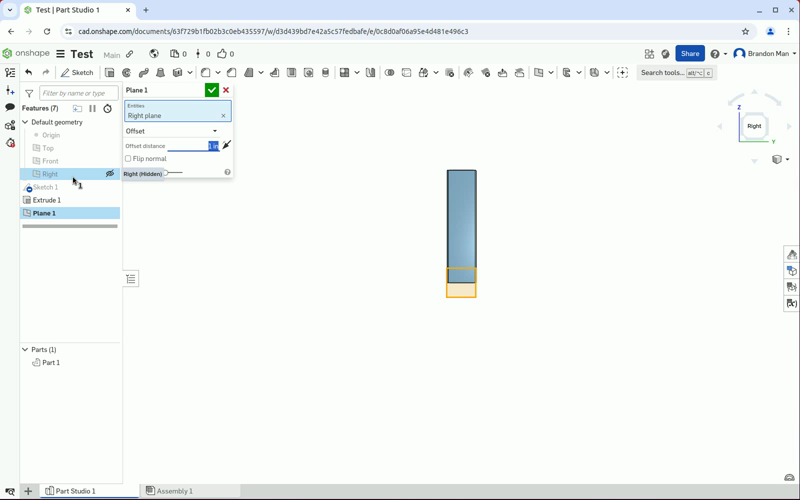
text(1.91)
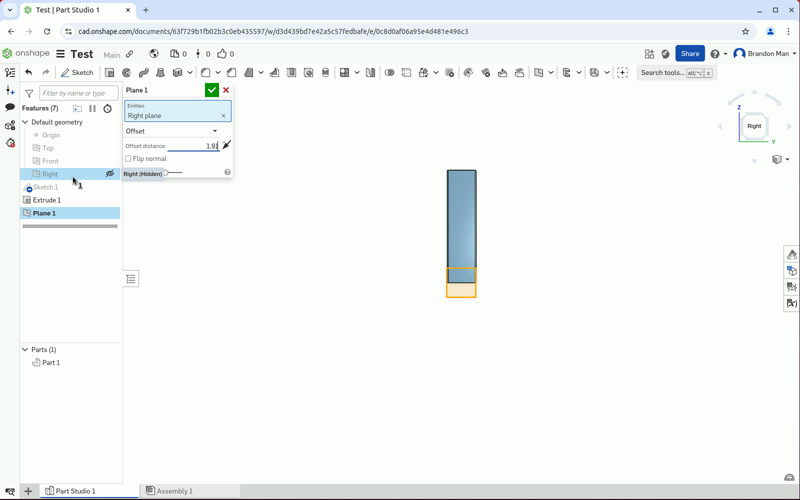
key(enter, 2)
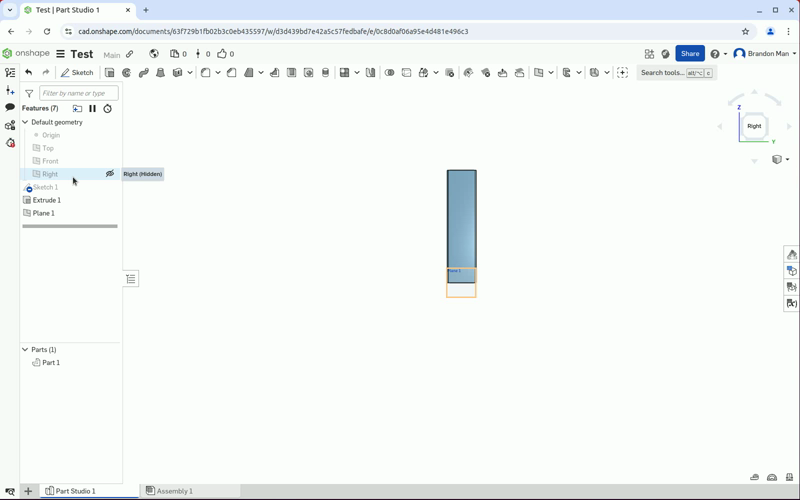
key(shift+s)
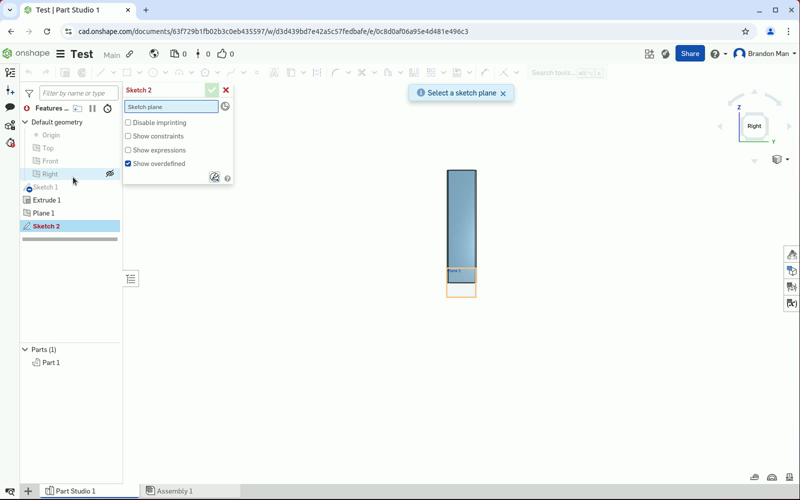
mouse_move(73, 215)
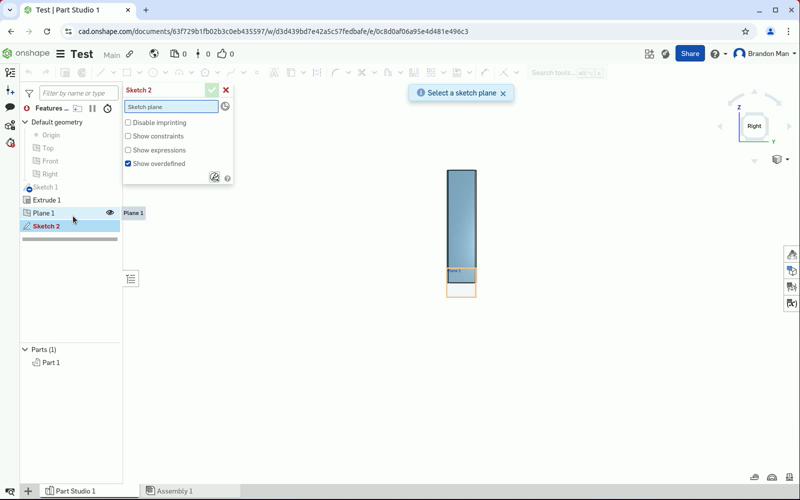
click(73, 215)
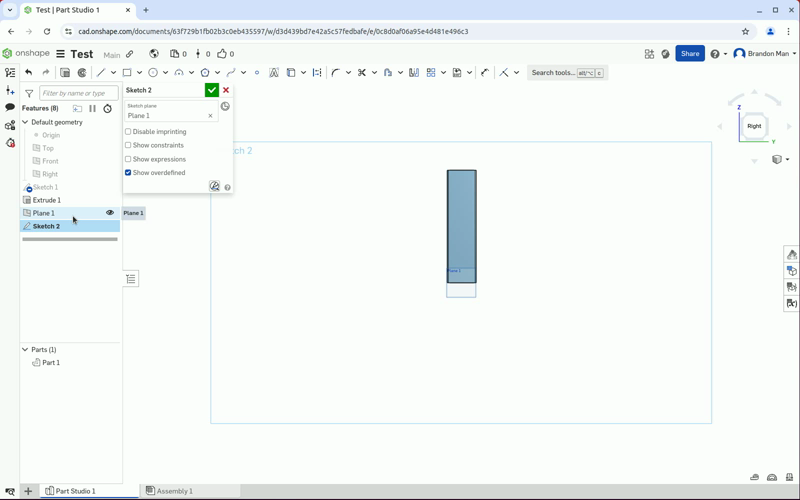
mouse_move(73, 352)
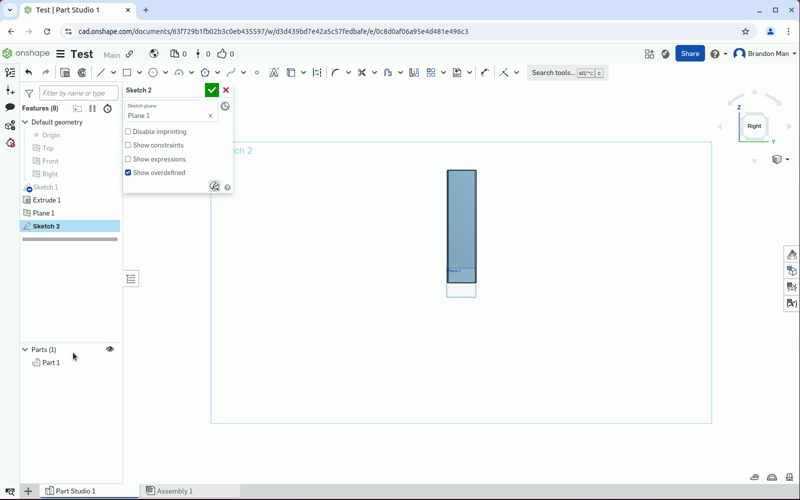
key(y)
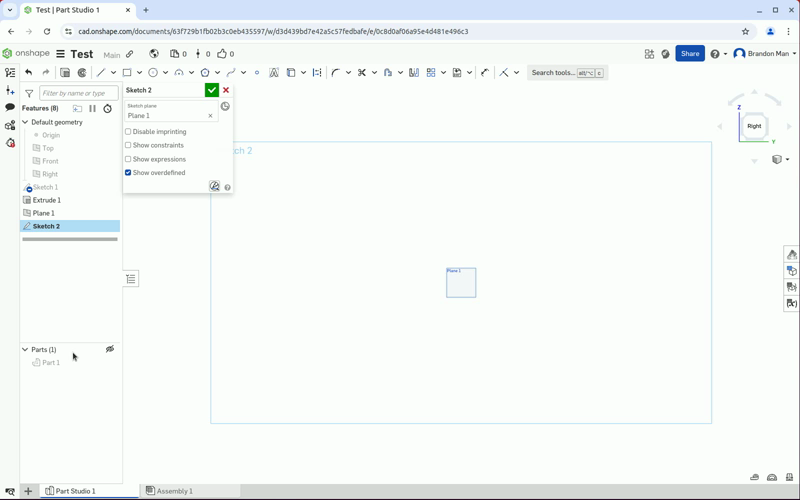
key(c)
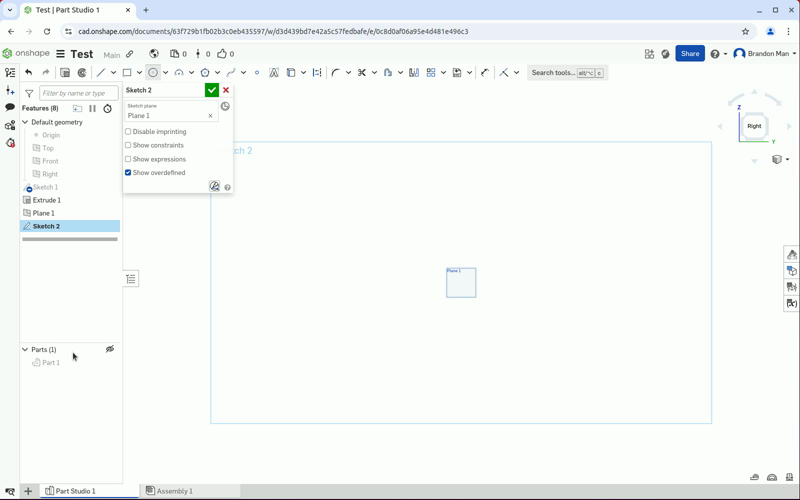
key_down(shift)
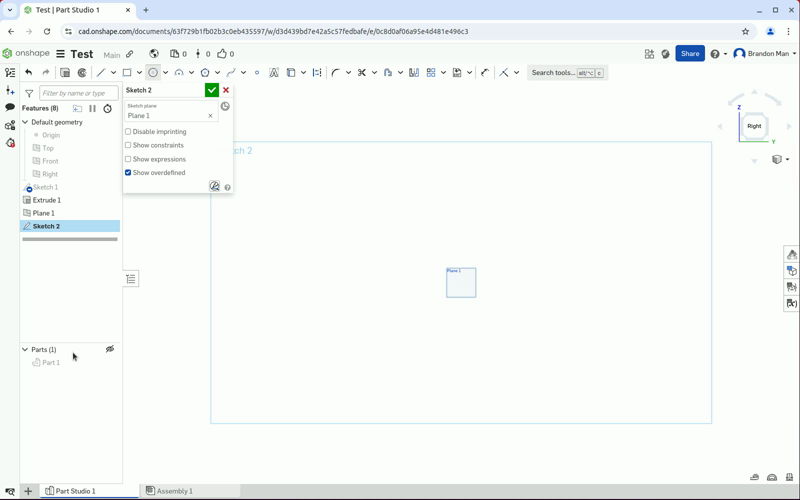
mouse_move(462, 226)
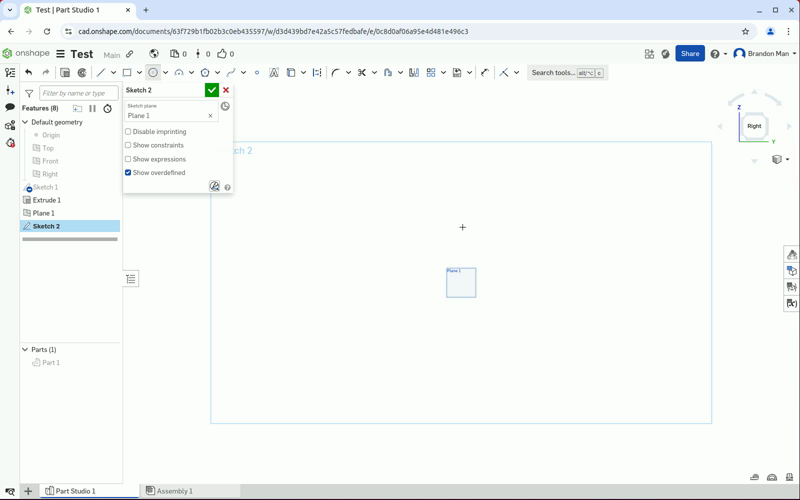
click(462, 226)
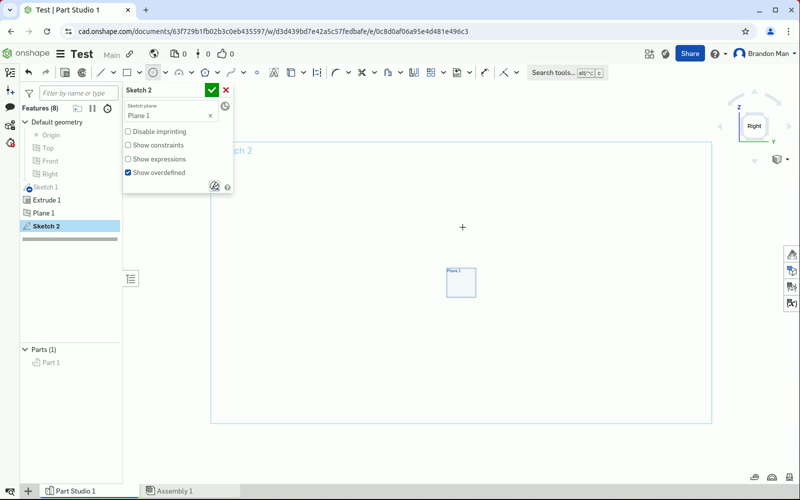
key_up(shift)
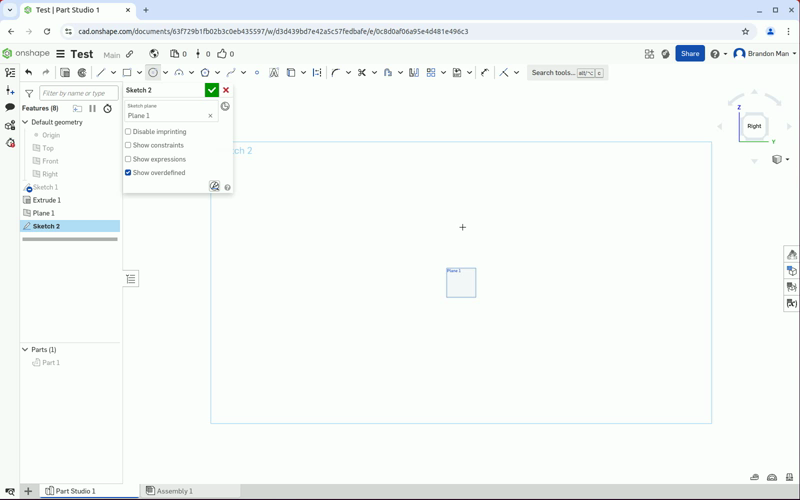
mouse_move(465, 226)
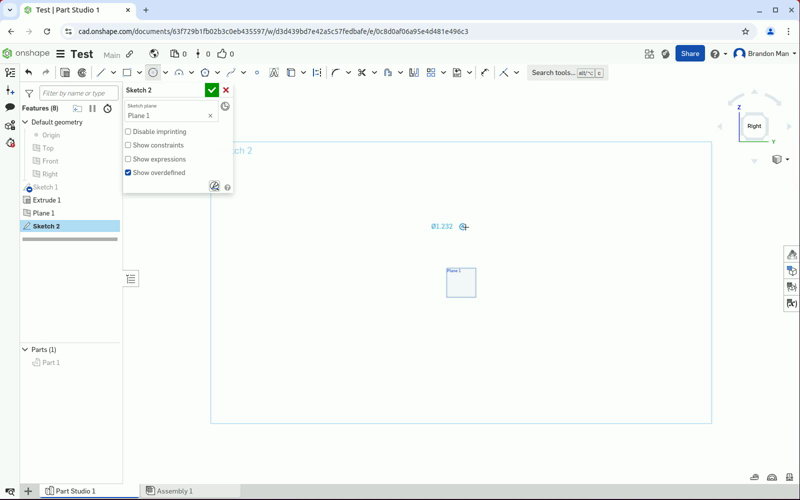
click(465, 226)
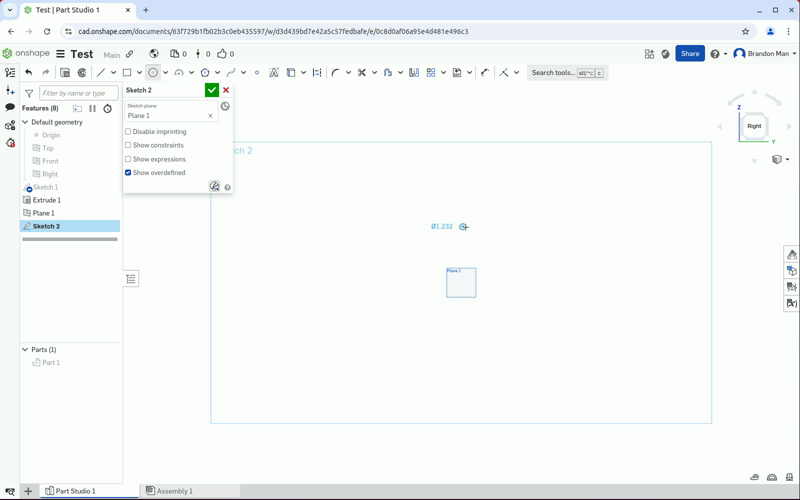
key(esc)
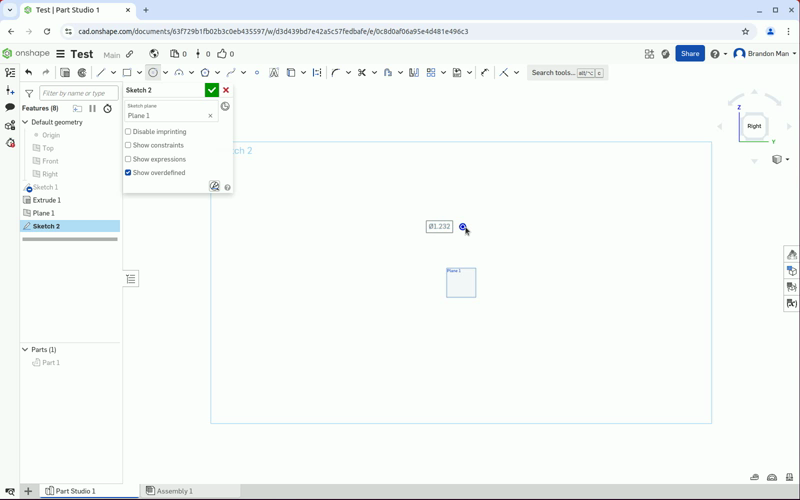
mouse_move(461, 224)
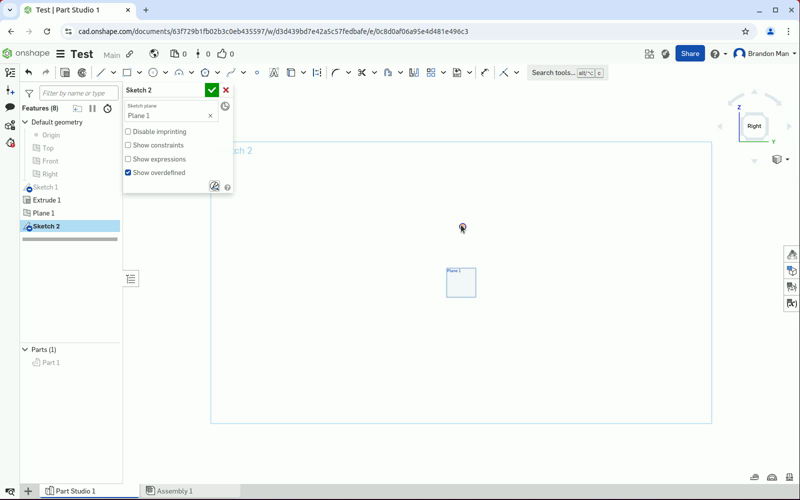
scroll(6)
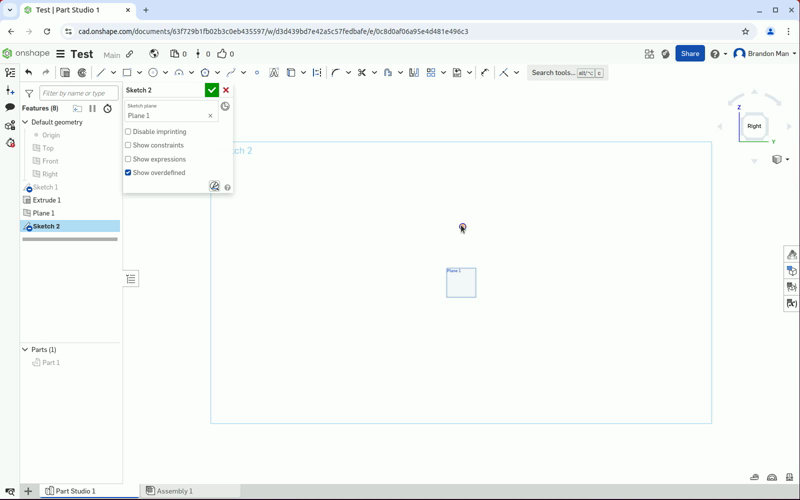
scroll(6)
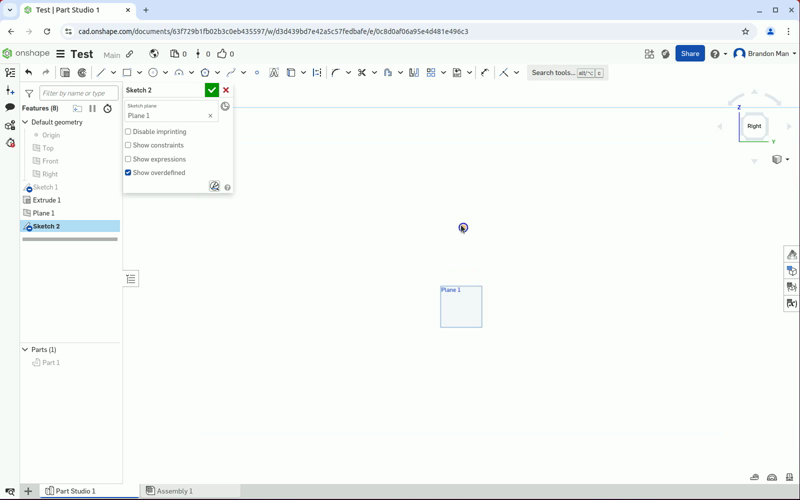
scroll(6)
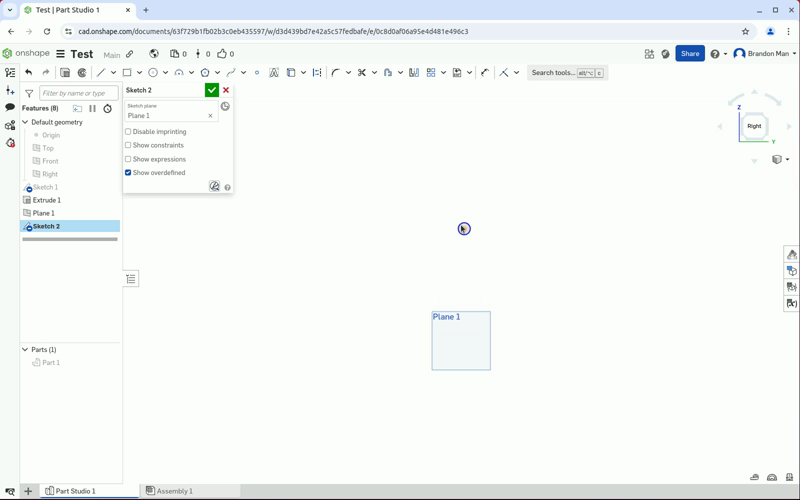
scroll(6)
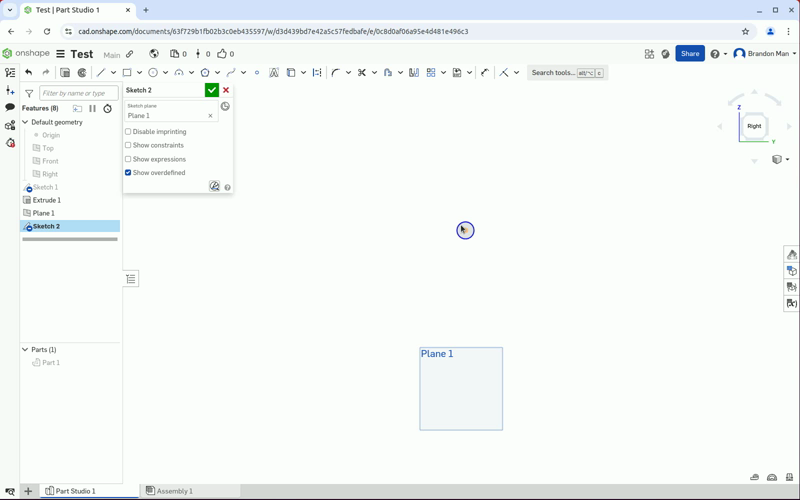
scroll(6)
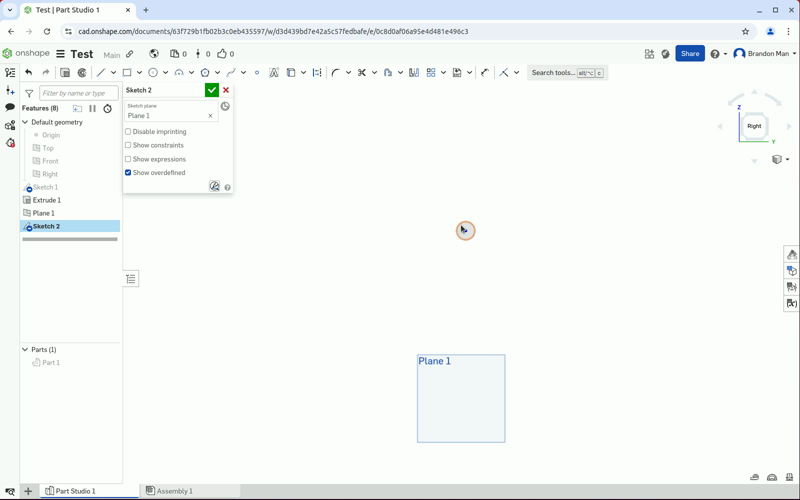
scroll(6)
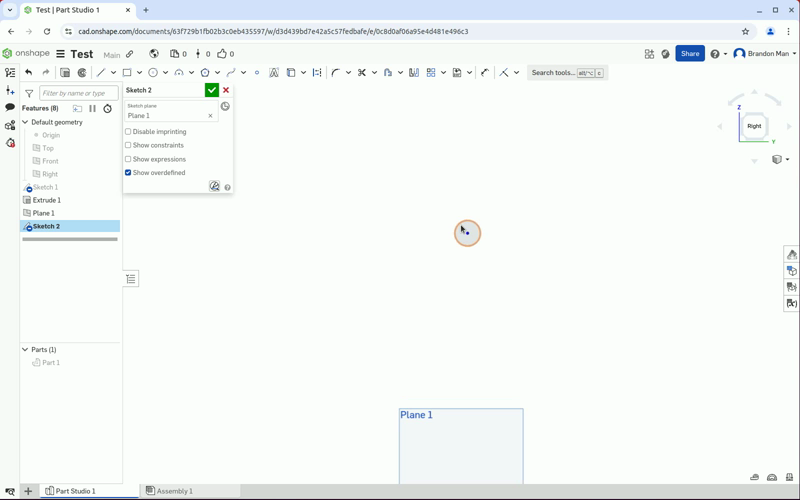
scroll(6)
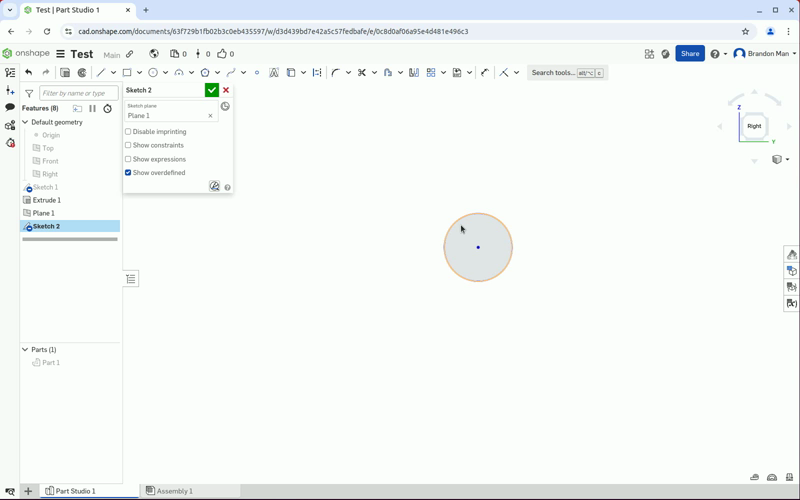
click(461, 224)
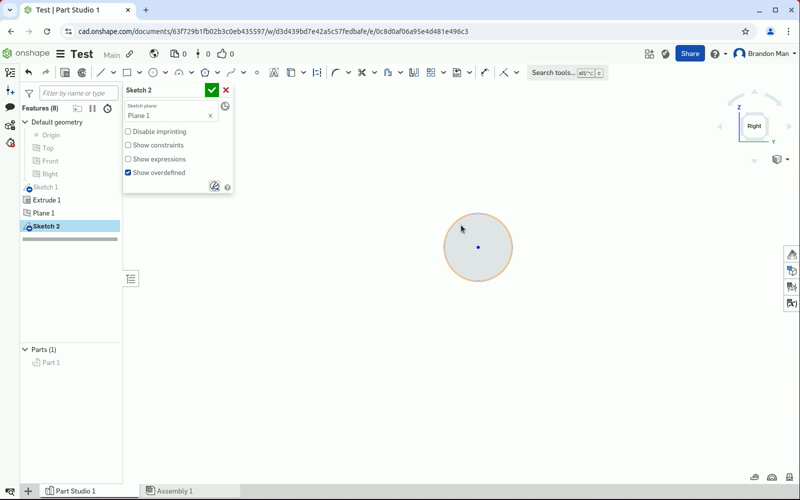
scroll(-6)
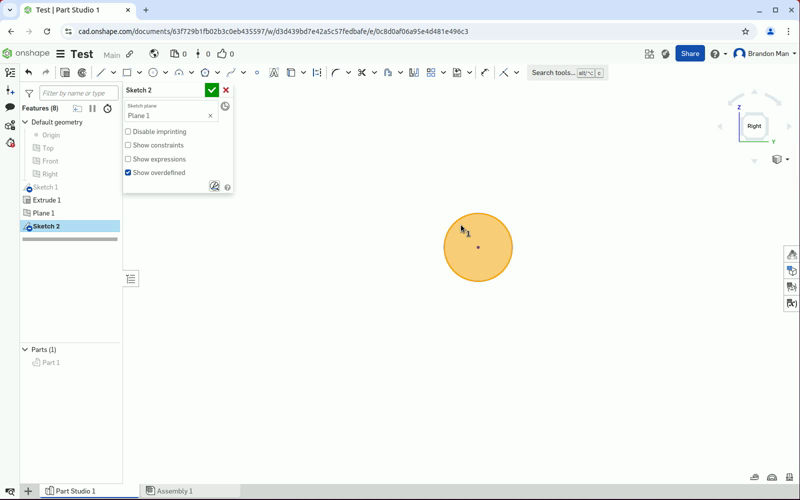
scroll(-6)
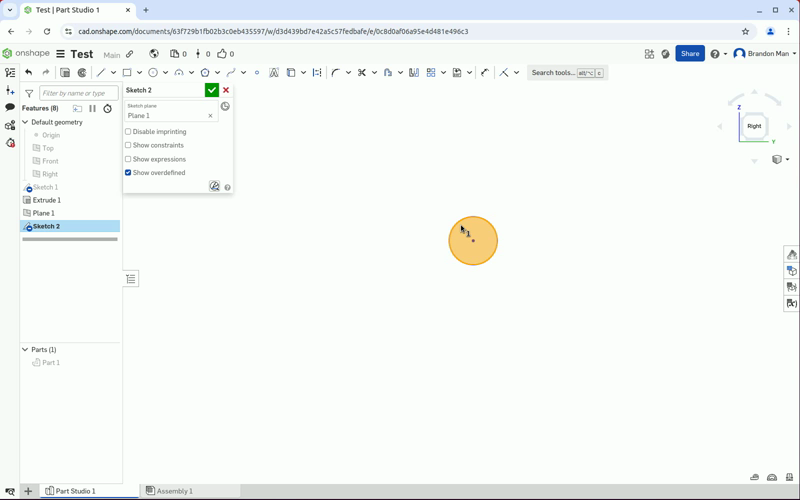
scroll(-6)
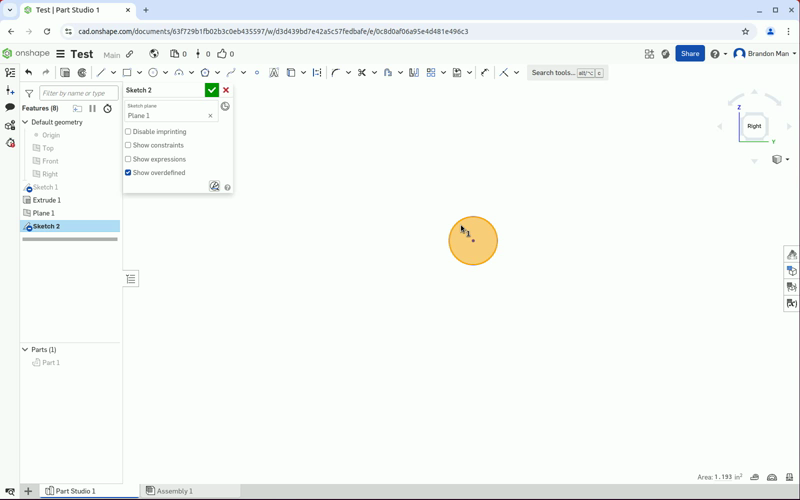
scroll(-6)
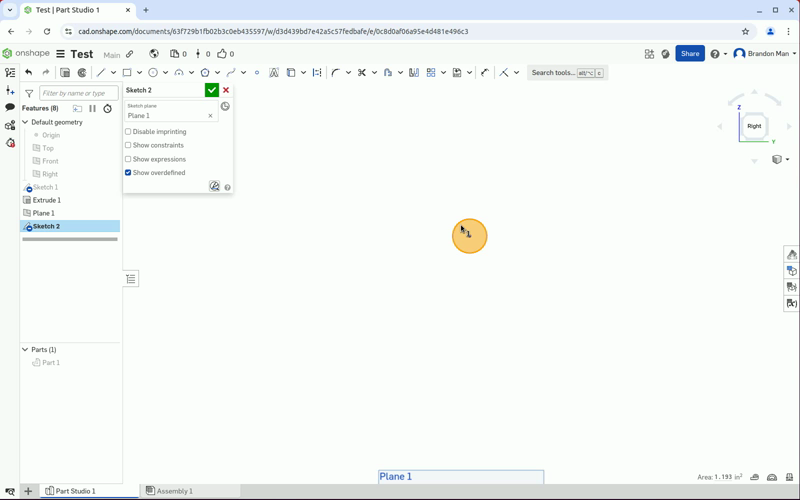
scroll(-6)
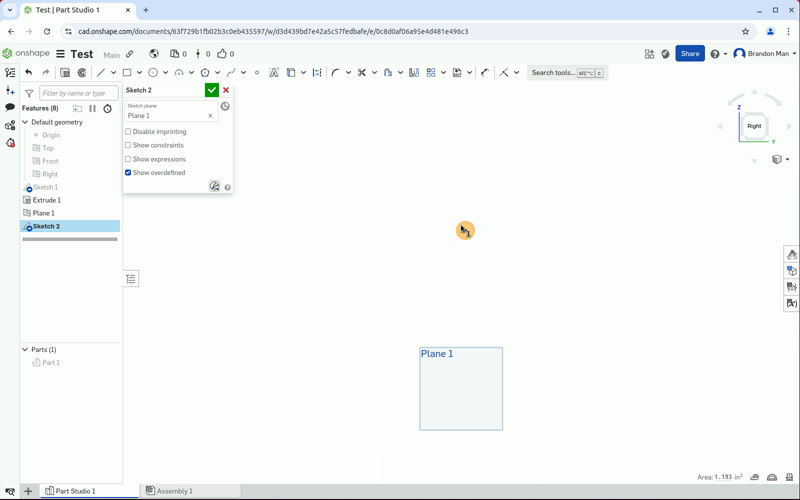
scroll(-6)
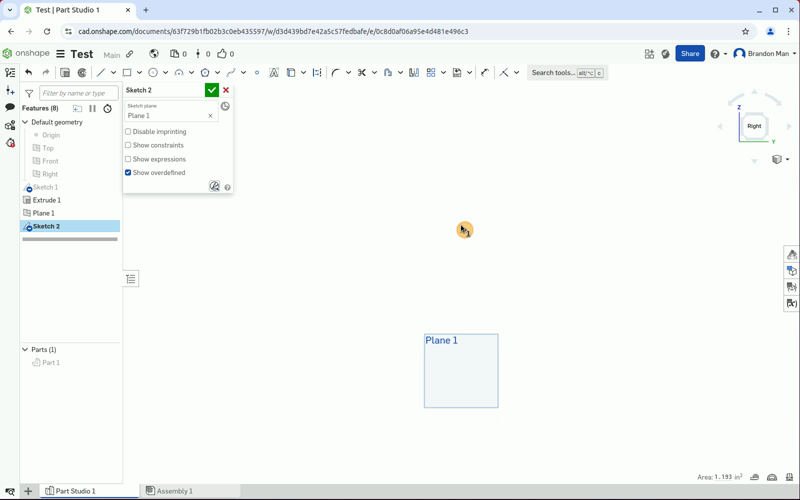
scroll(-6)
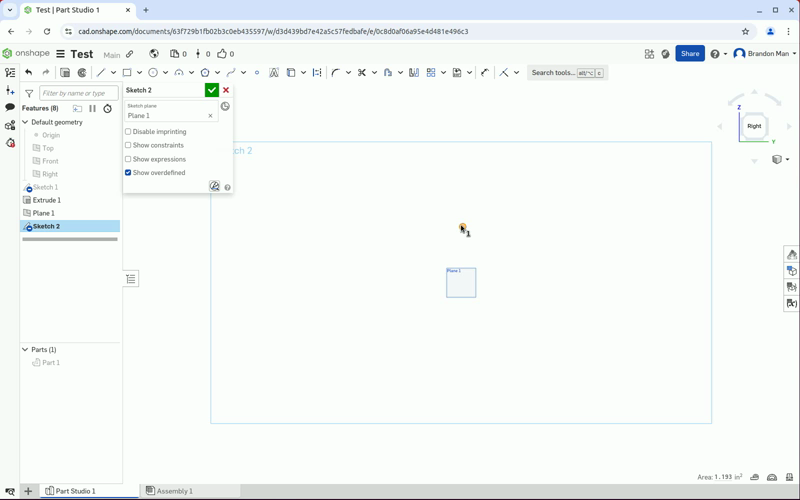
mouse_move(73, 352)
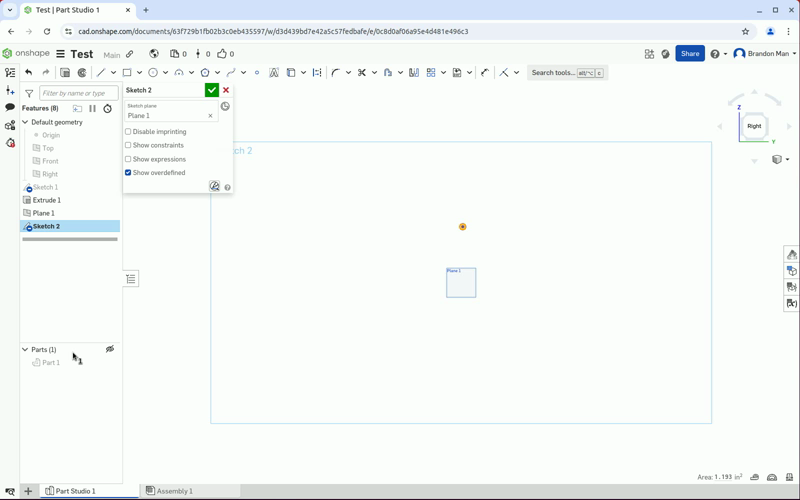
key(shift+y)
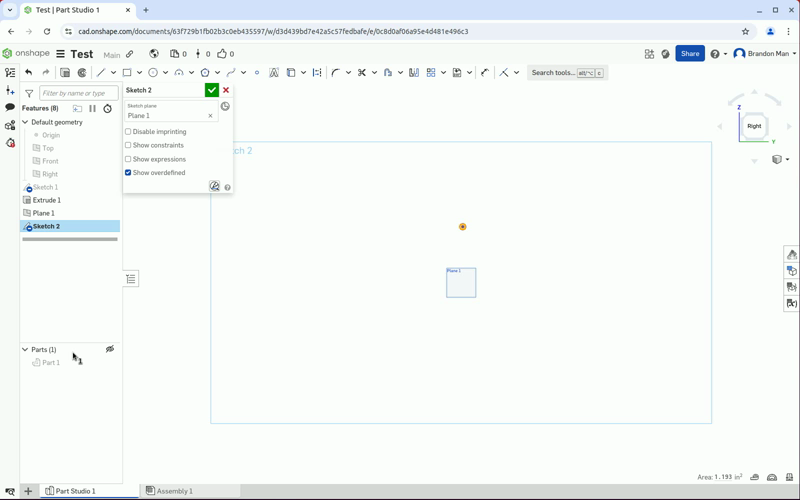
key(shift+e)
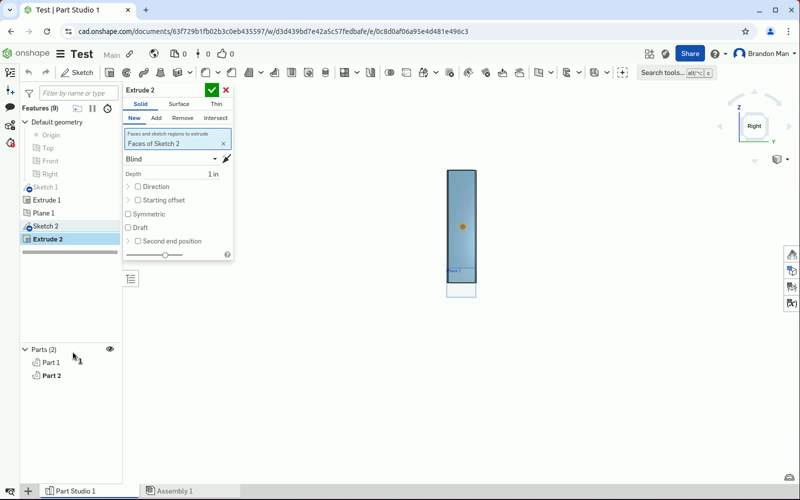
mouse_move(143, 106)
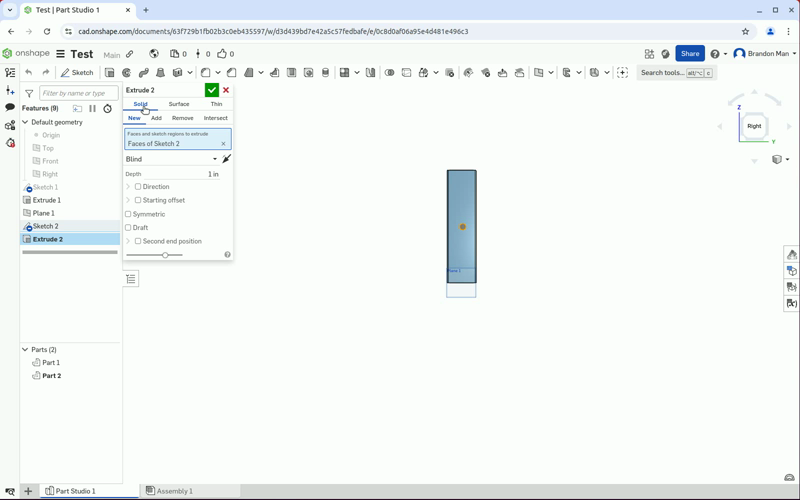
click(143, 106)
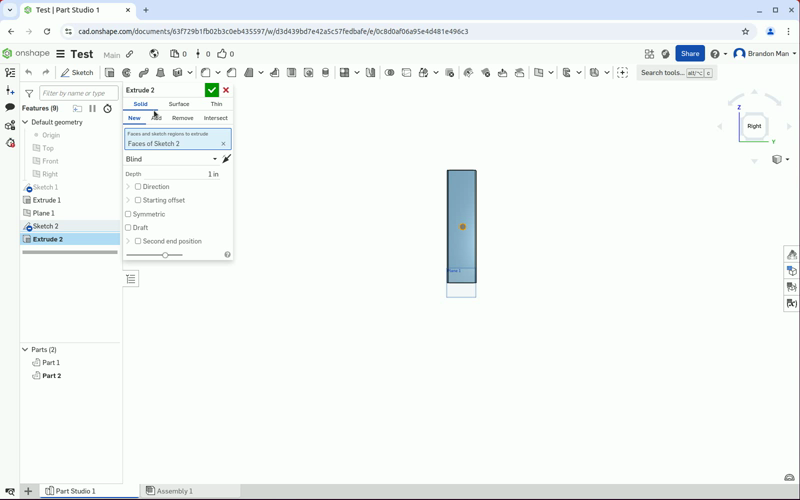
mouse_move(186, 120)
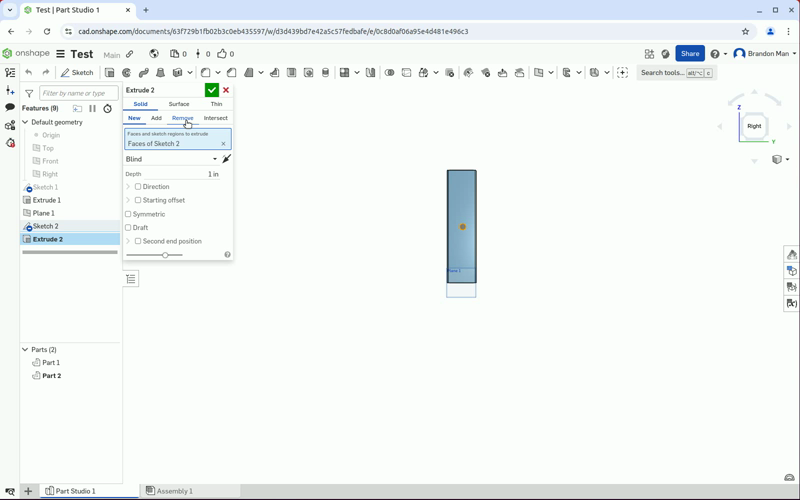
click(186, 120)
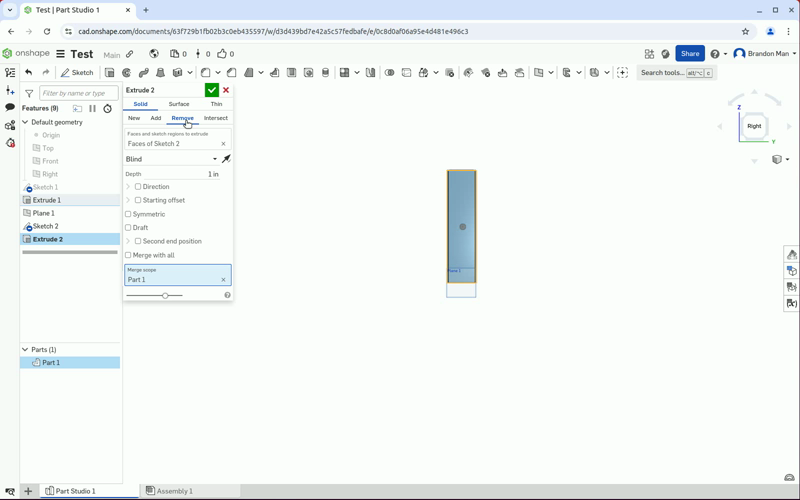
key(tab, 4)
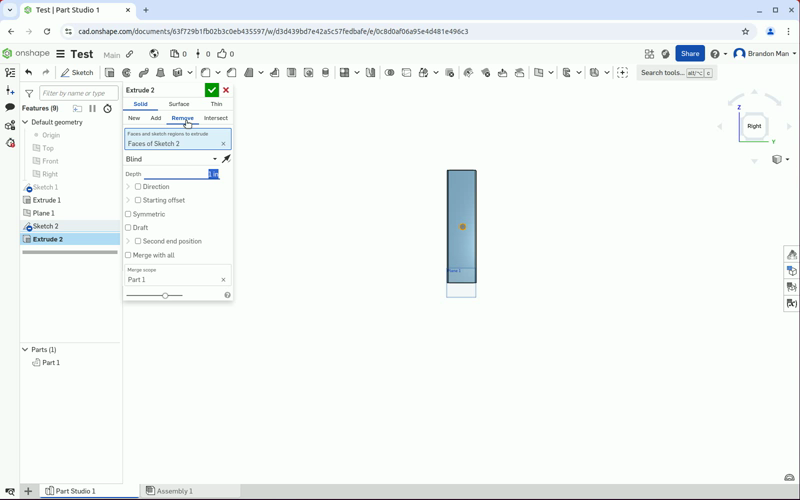
text(3.851)
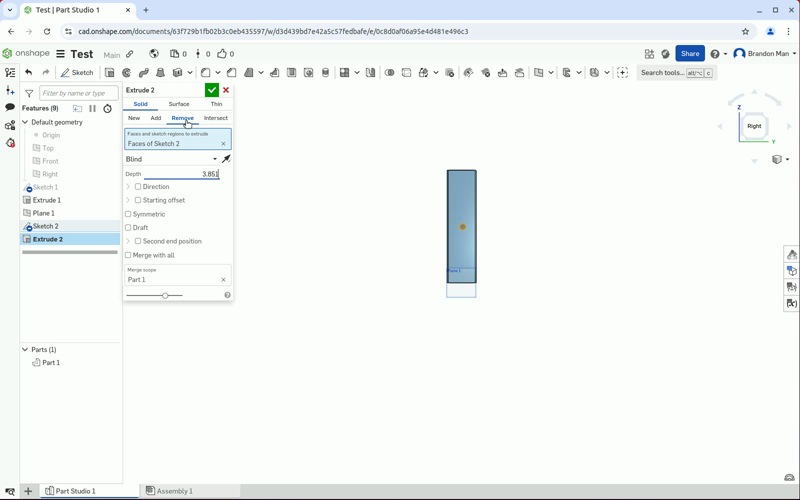
key(tab, 6)
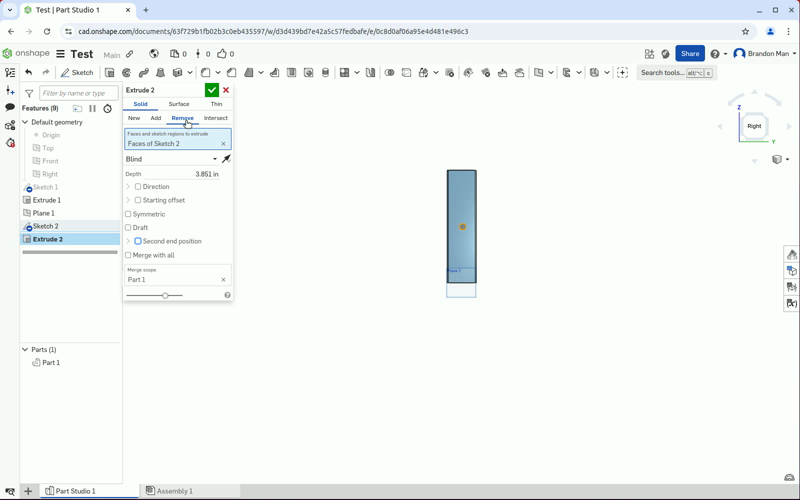
key(space)
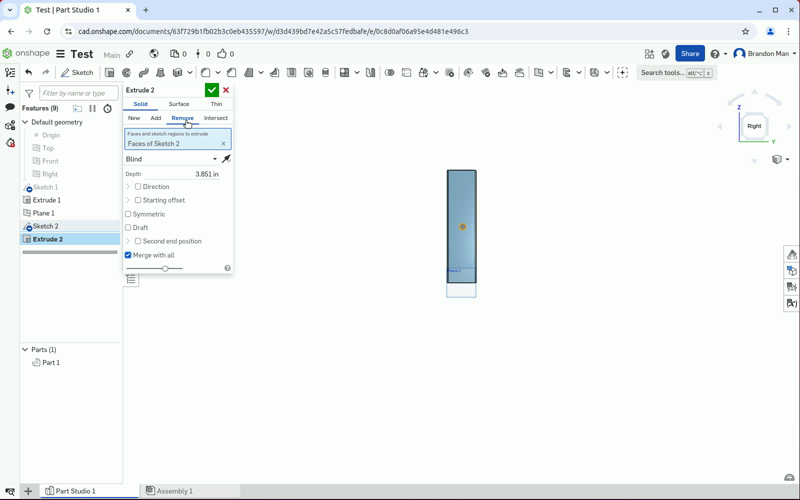
key(enter)
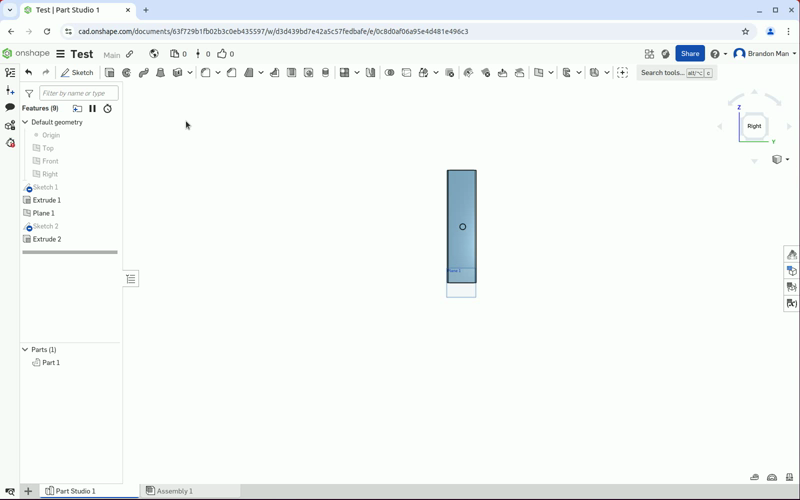
key(shift+h)
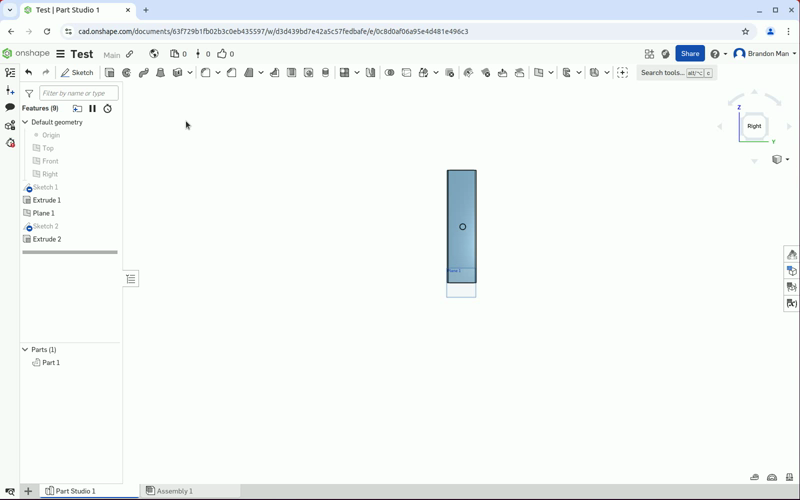
key(shift+h)
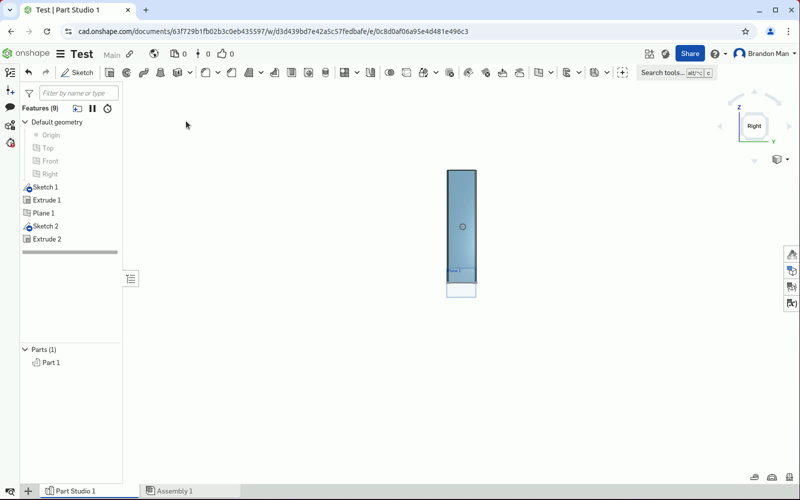
key(shift+7)
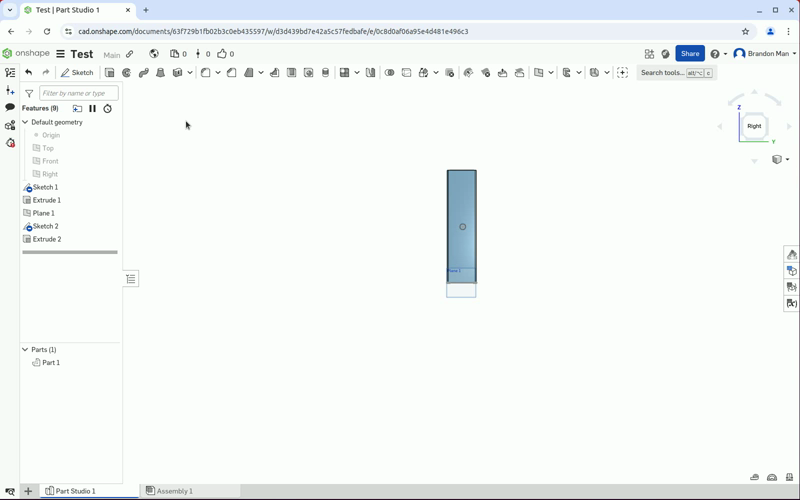
key(right, 2)
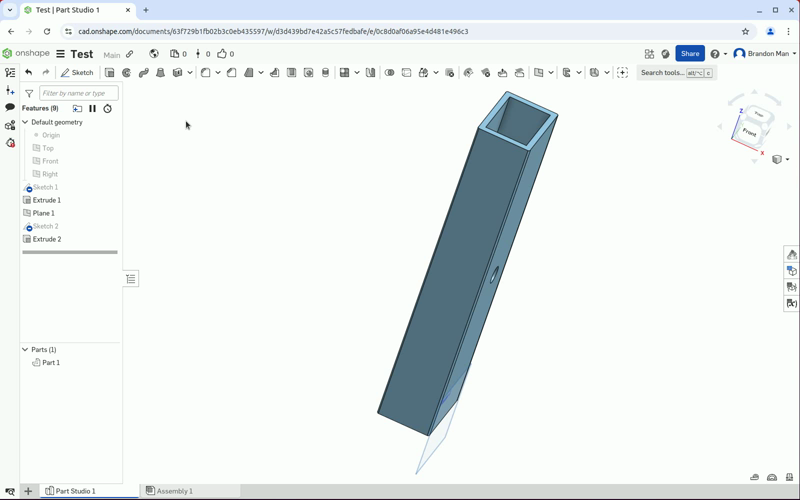
key(down, 2)
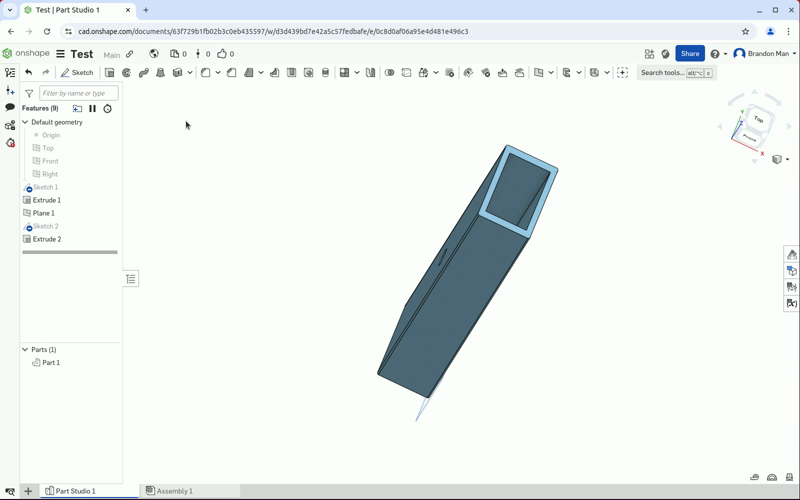
key(up, 2)
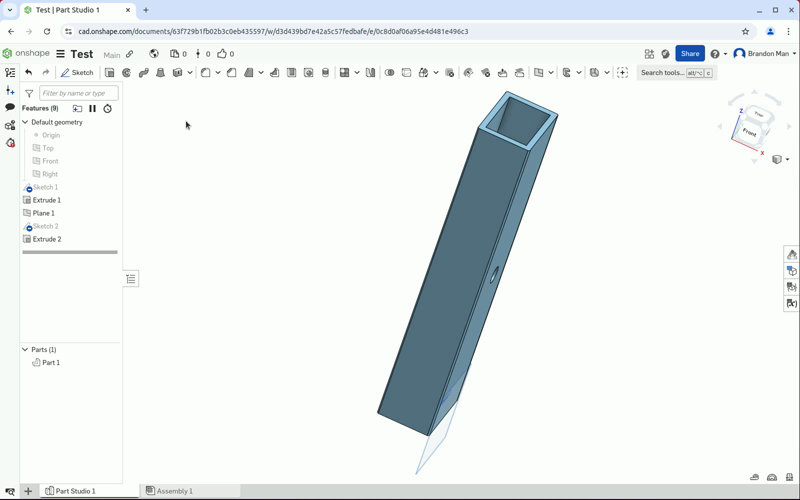
key(left, 2)
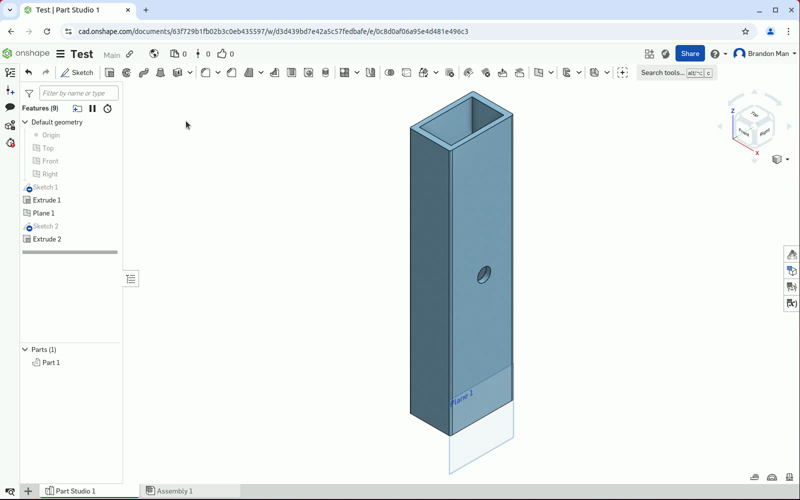
mouse_move(73, 189)
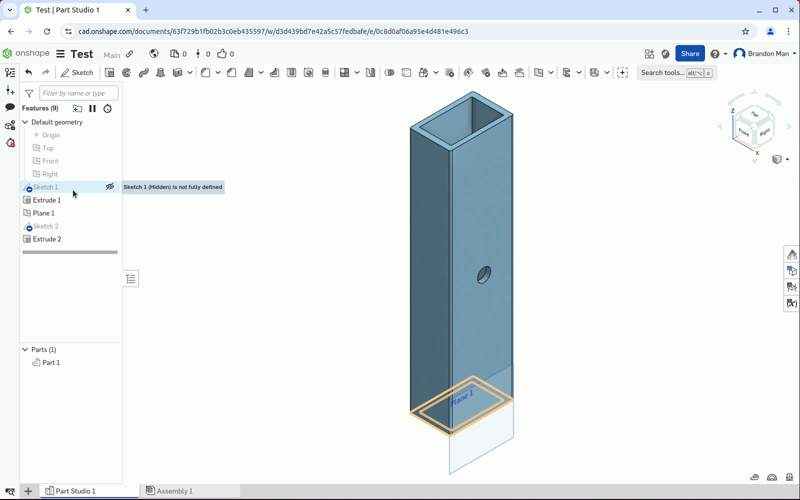
click(73, 189)